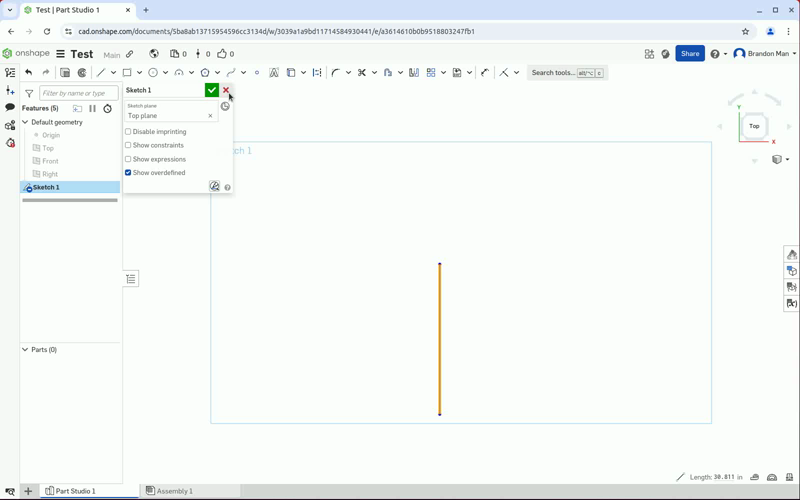
key(shift+h)
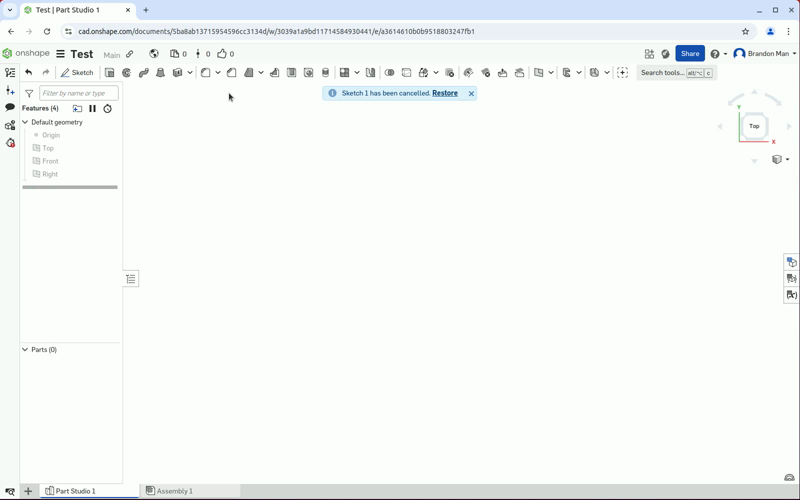
mouse_move(73, 352)
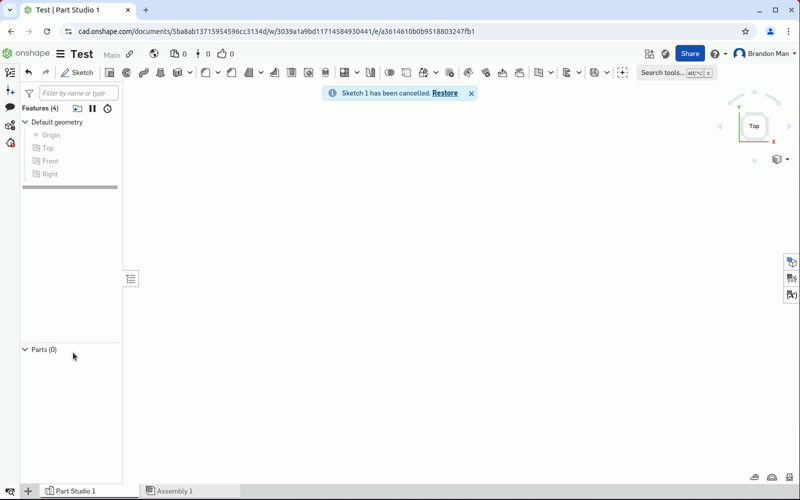
key(y)
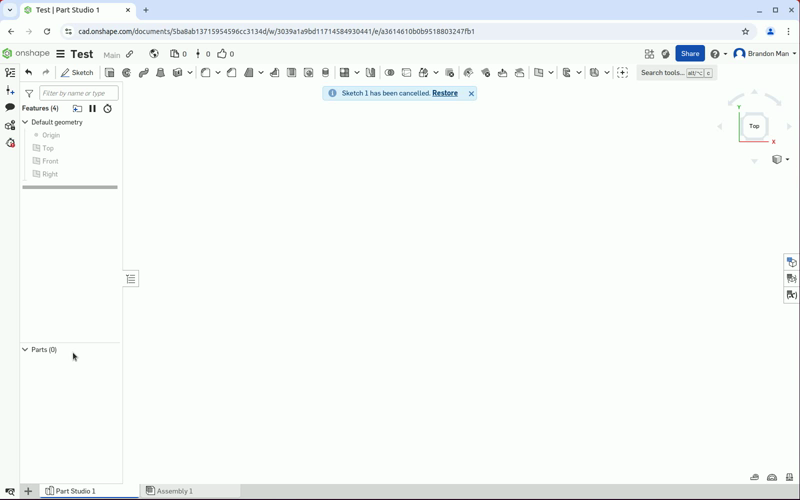
key(shift+p)
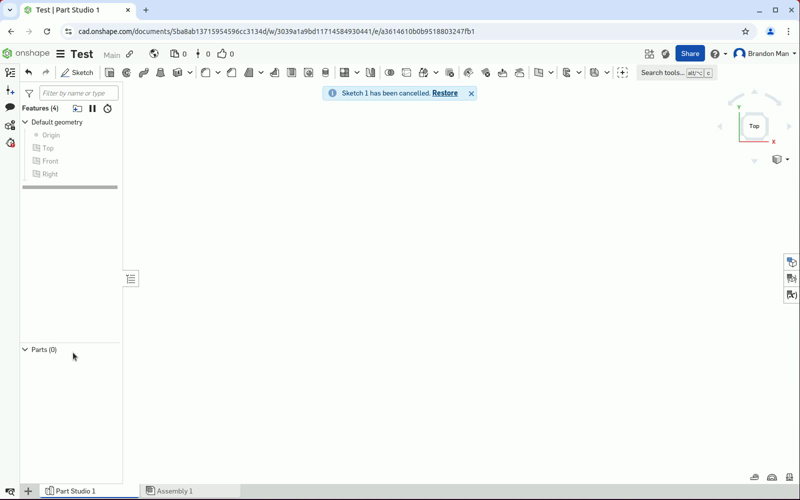
key(space)
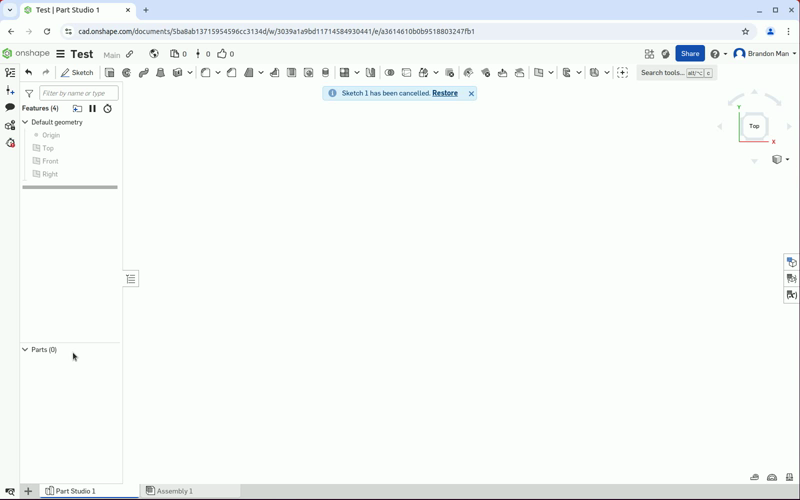
key_down(shift)
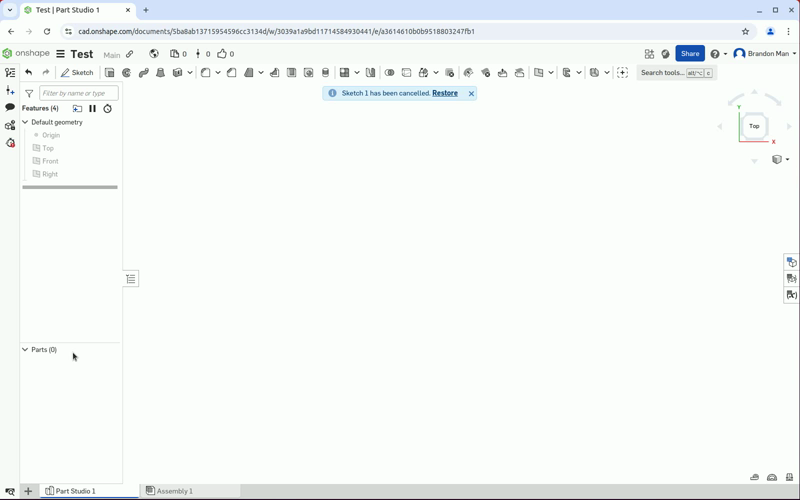
key(up)
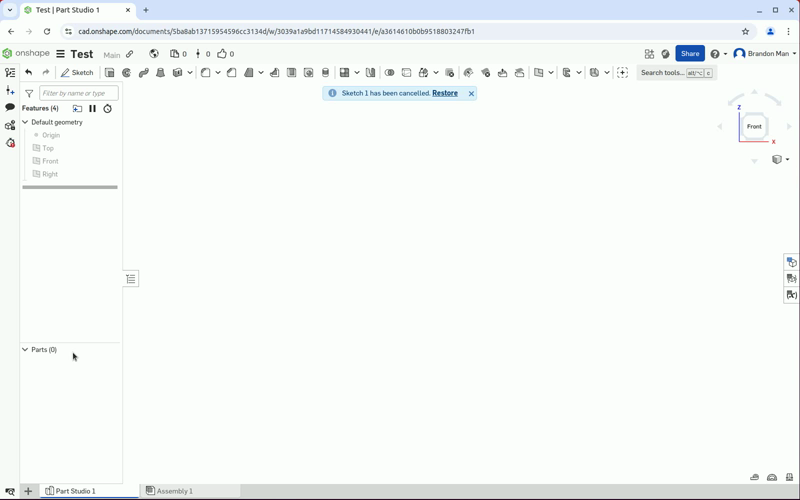
key_up(shift)
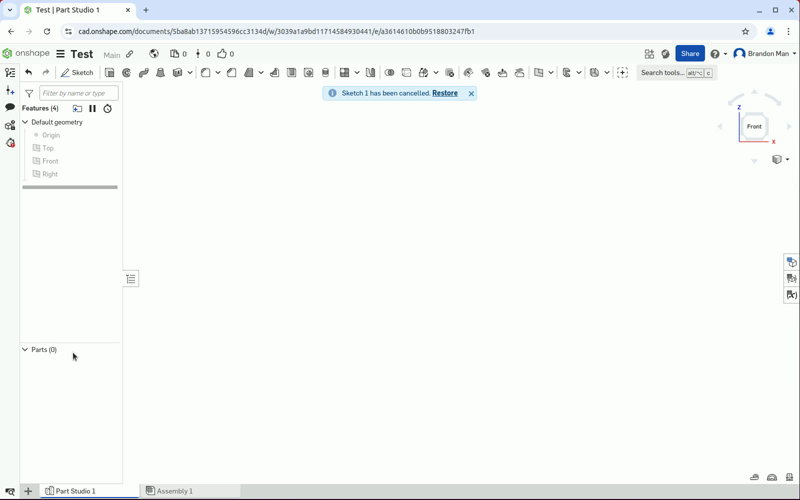
mouse_move(73, 352)
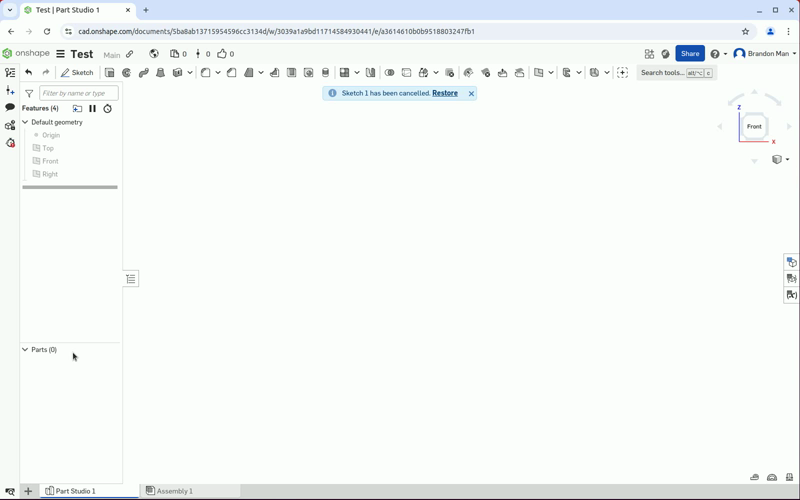
key(shift+y)
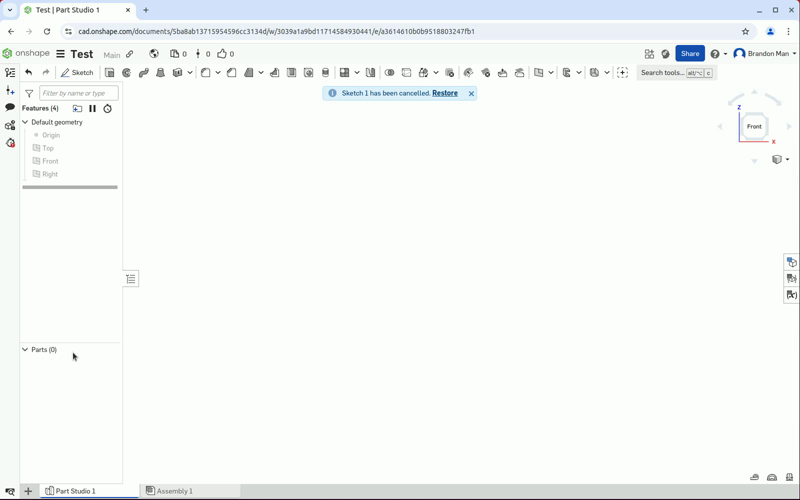
key(shift+s)
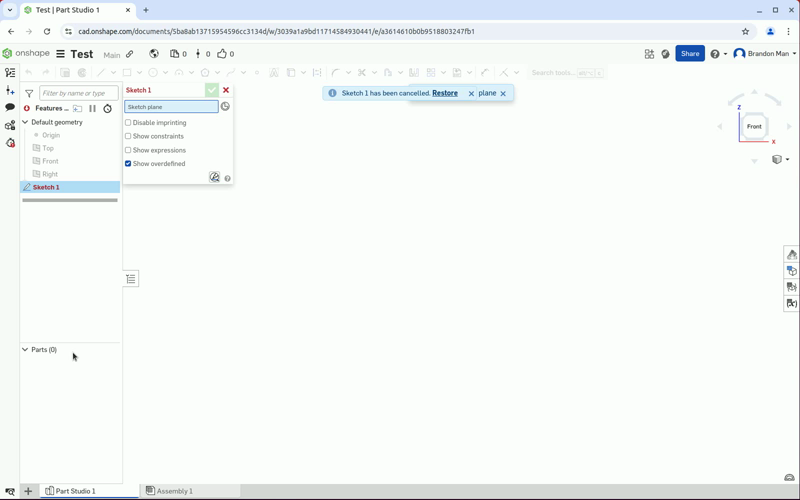
mouse_move(73, 163)
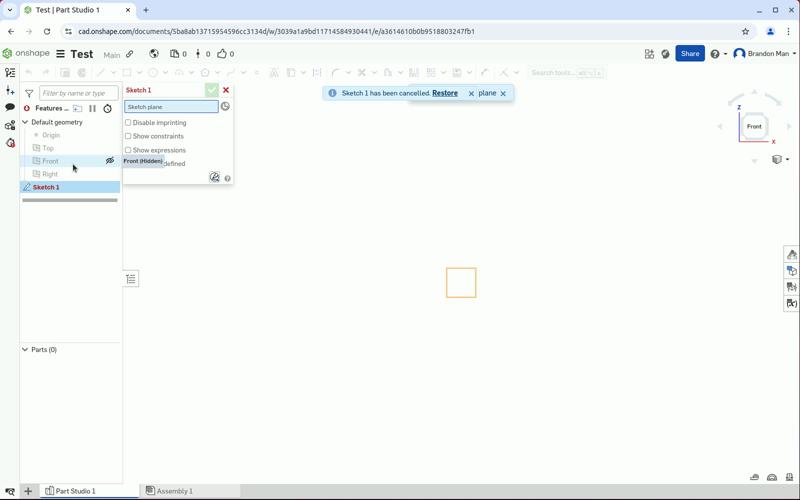
click(73, 163)
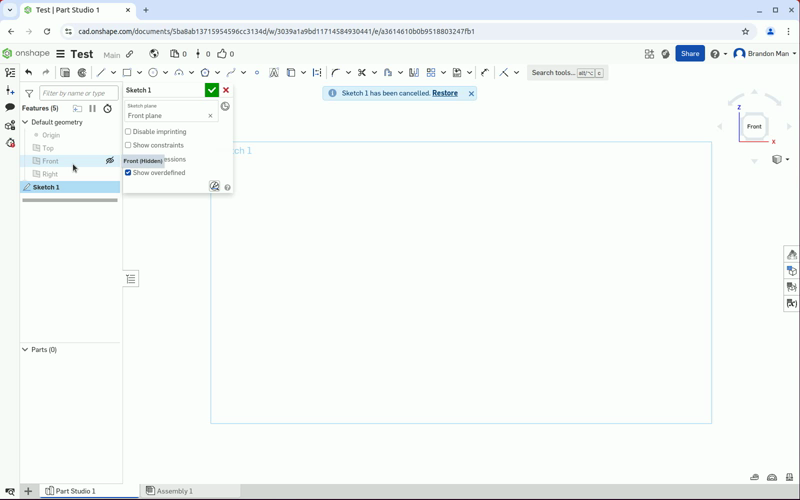
mouse_move(73, 352)
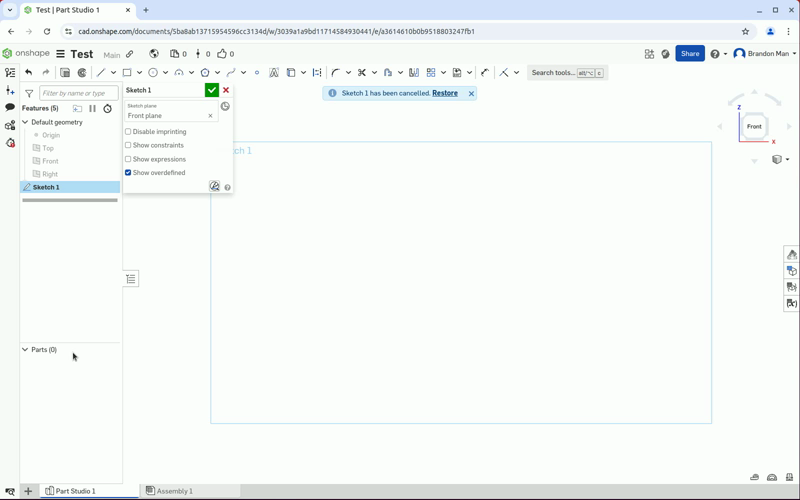
key(y)
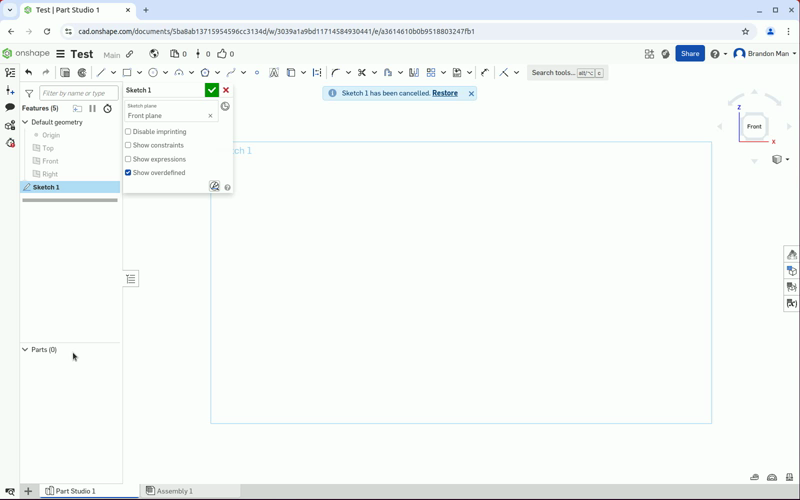
key(l)
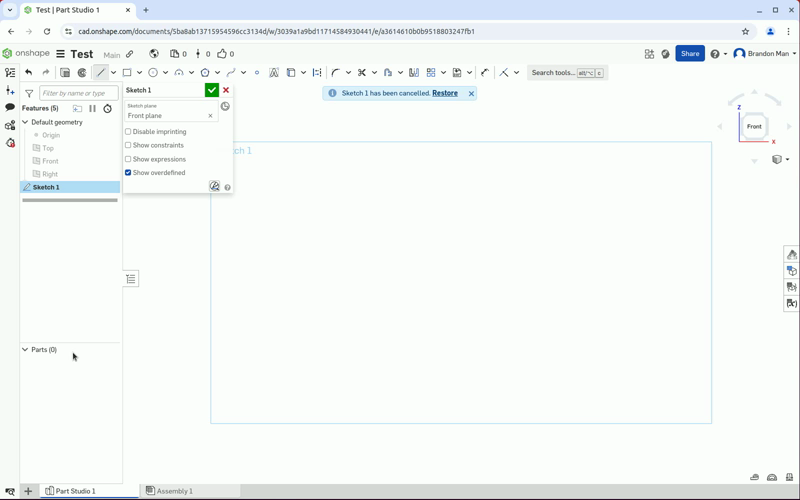
key_down(shift)
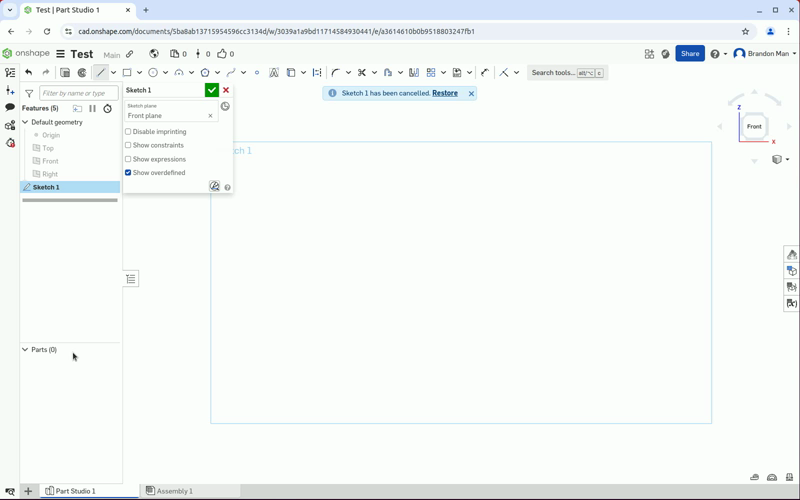
mouse_move(348, 282)
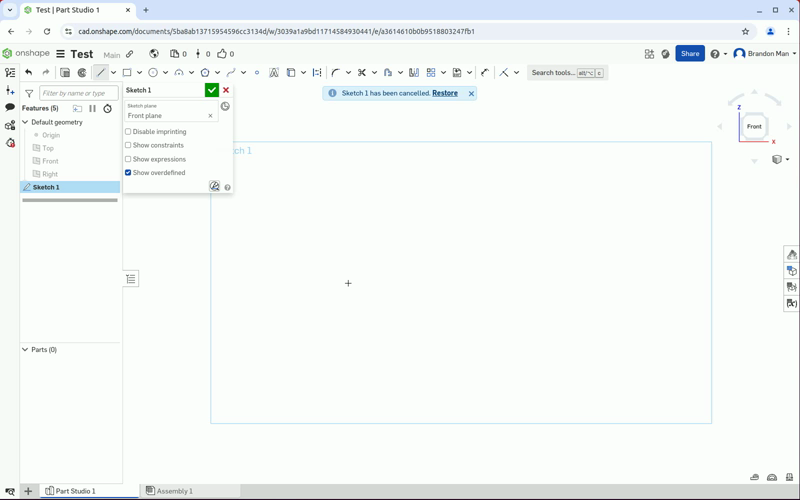
click(348, 282)
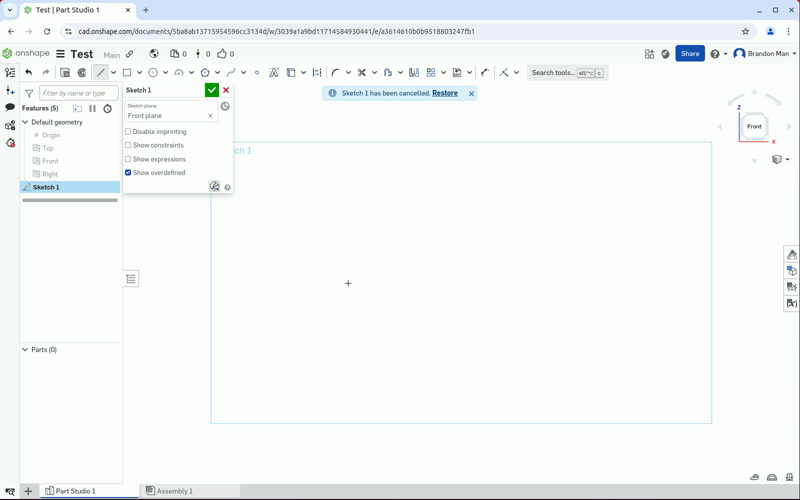
key_up(shift)
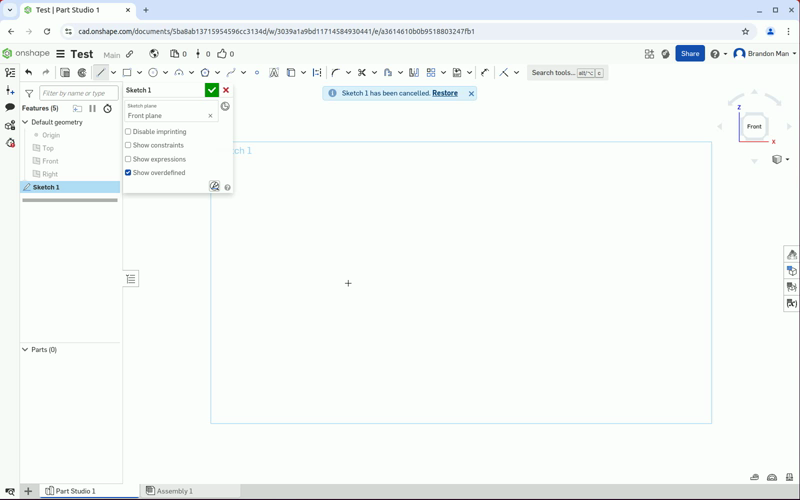
key_down(shift)
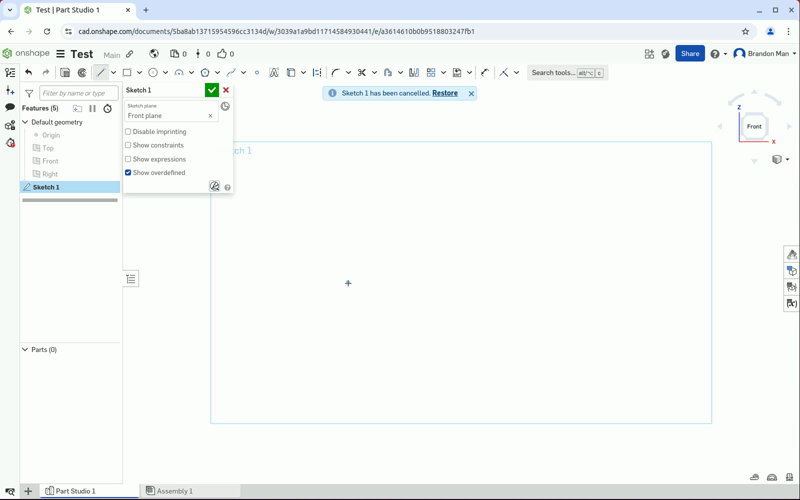
mouse_move(378, 282)
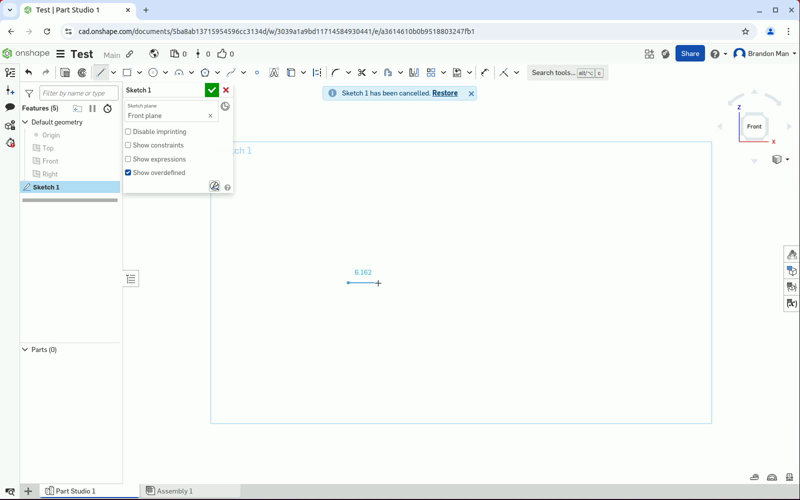
mouse_move(375, 282)
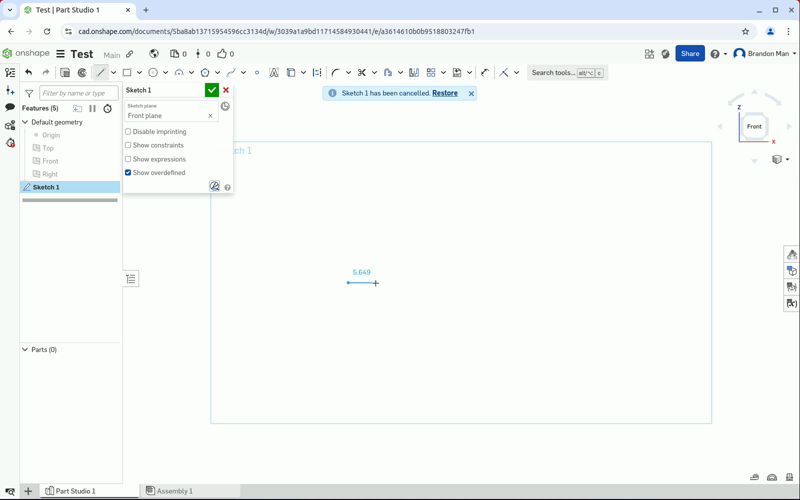
click(375, 282)
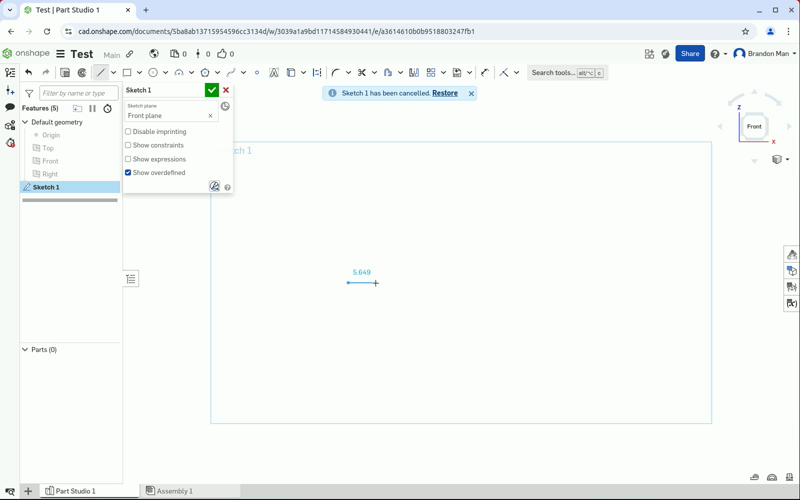
key_up(shift)
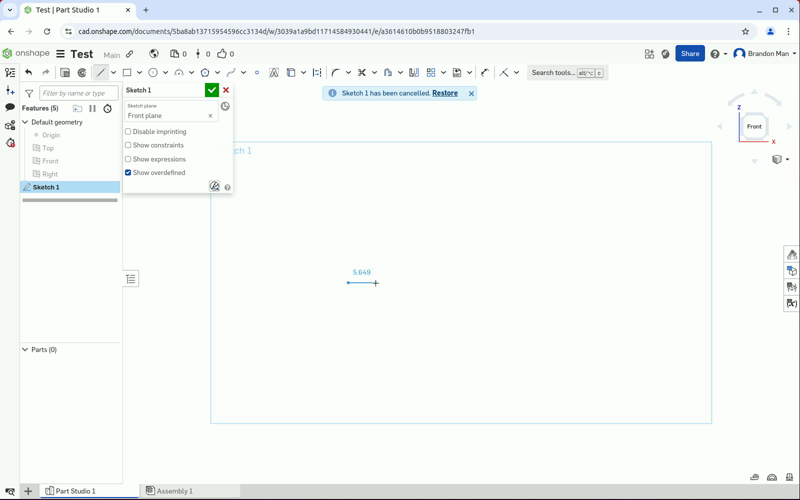
key_down(shift)
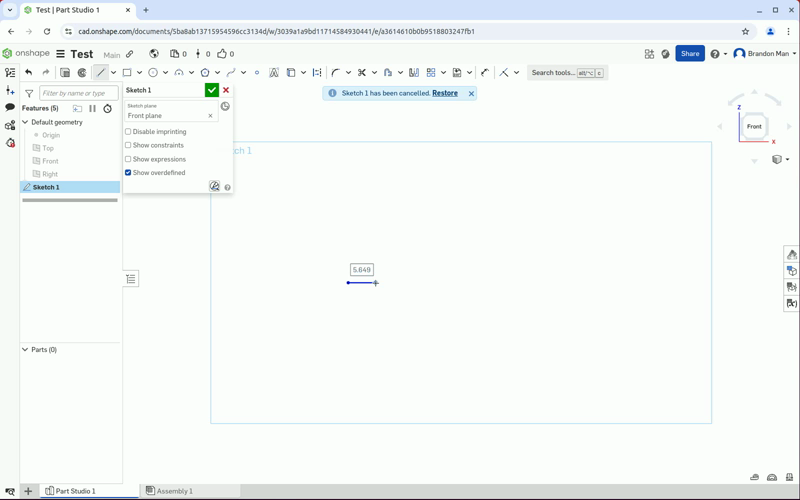
mouse_move(405, 282)
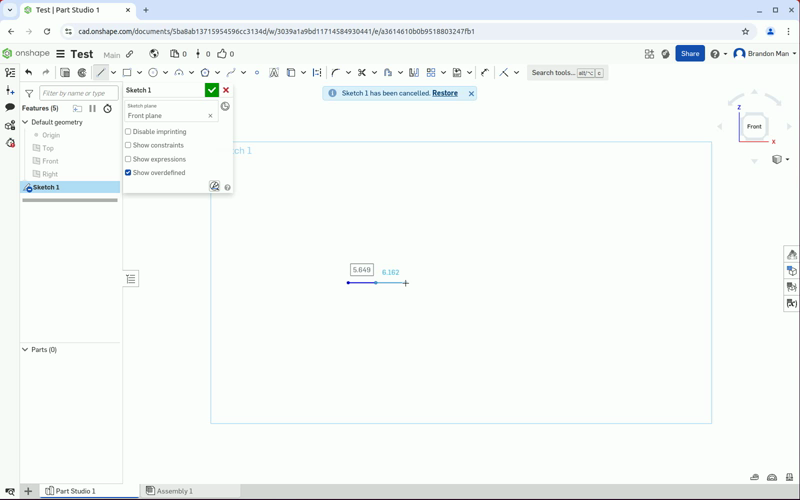
mouse_move(377, 281)
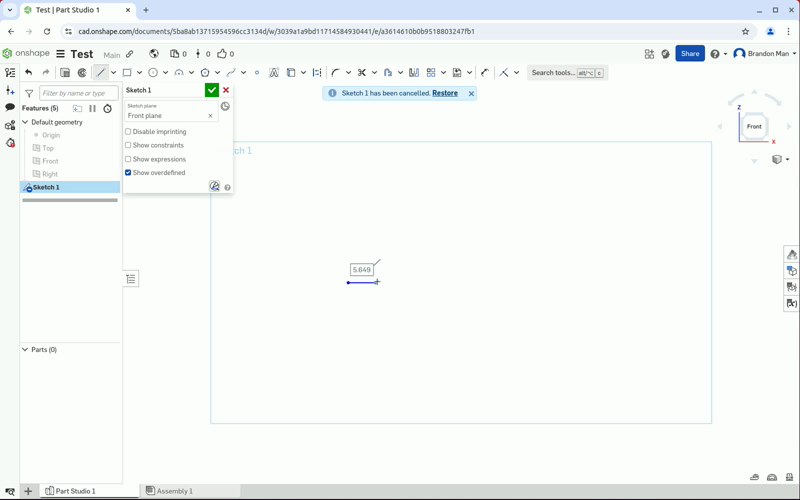
scroll(6)
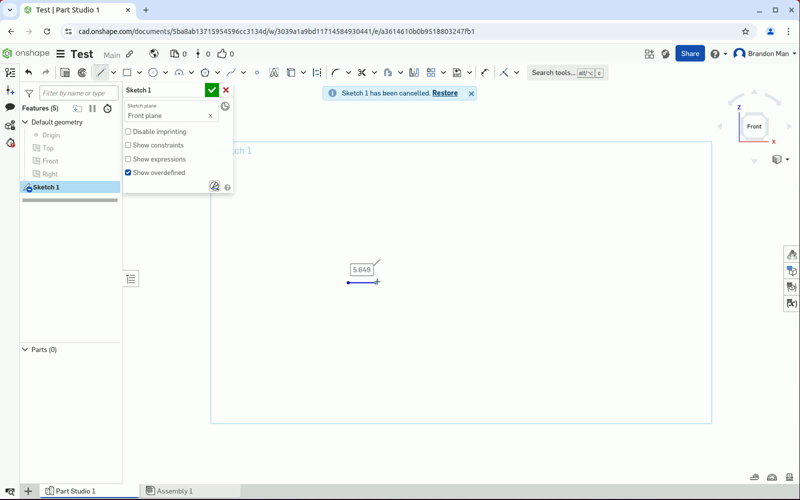
scroll(6)
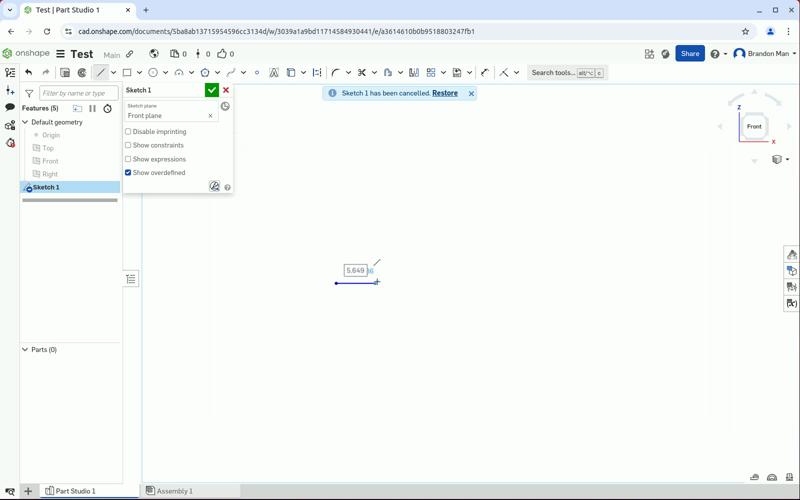
scroll(6)
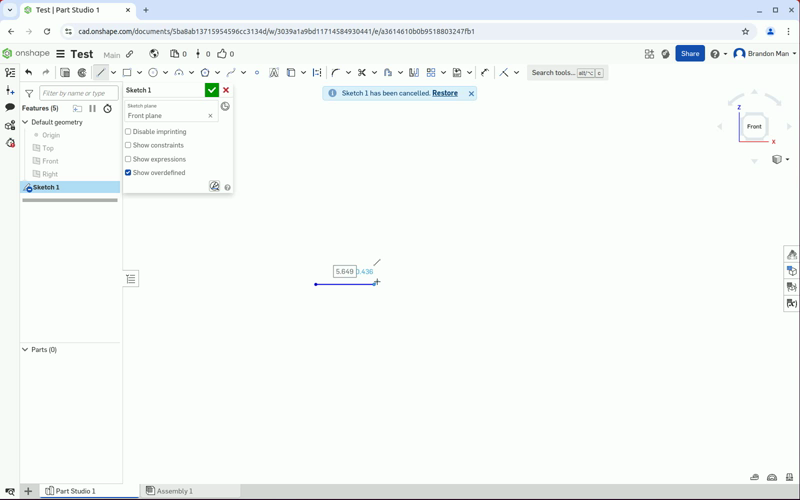
scroll(6)
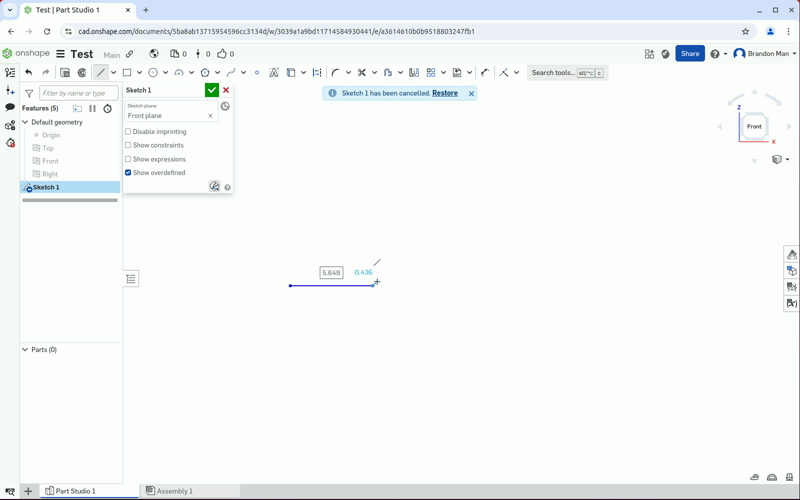
scroll(6)
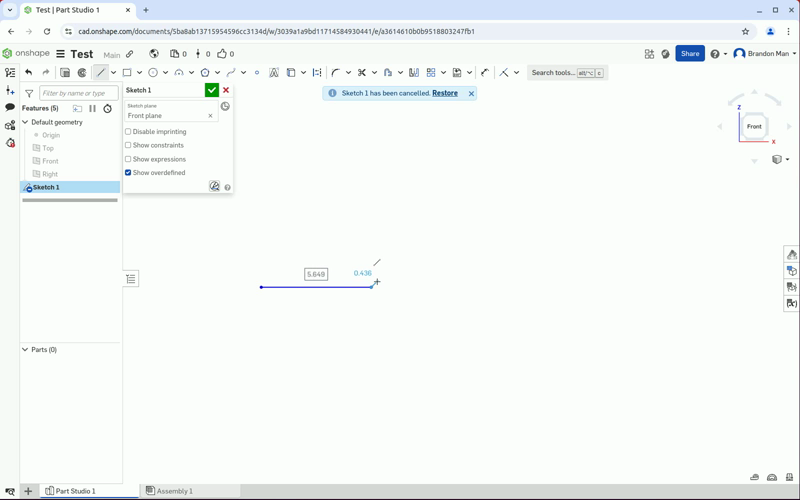
scroll(6)
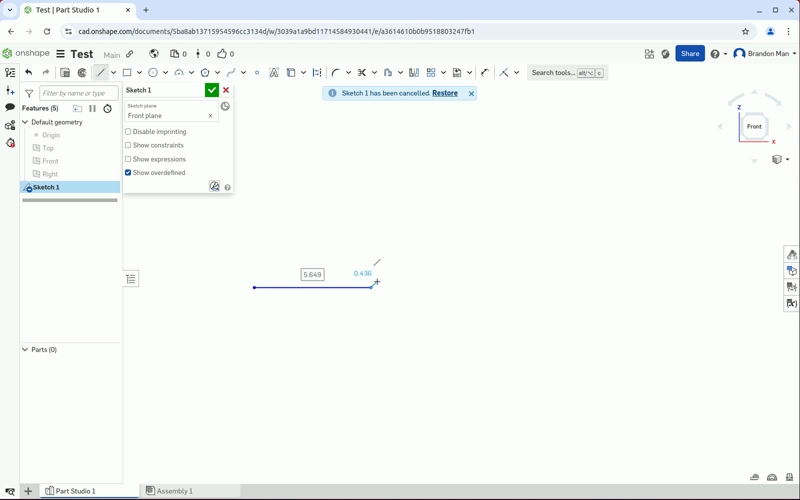
scroll(6)
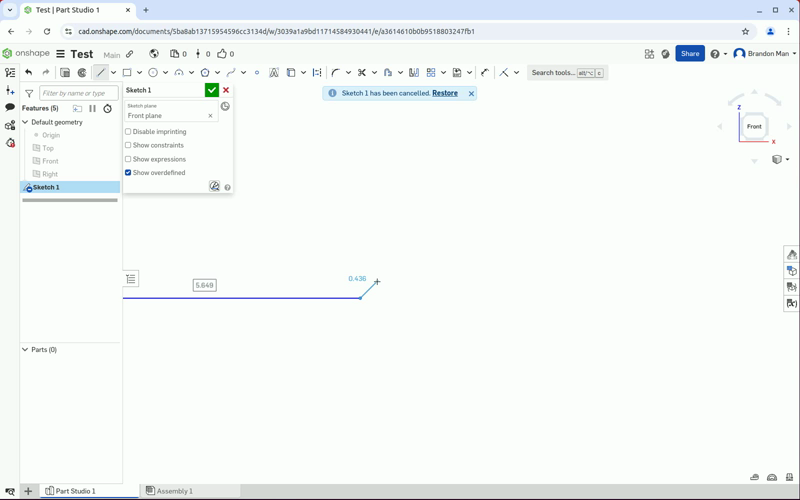
click(377, 281)
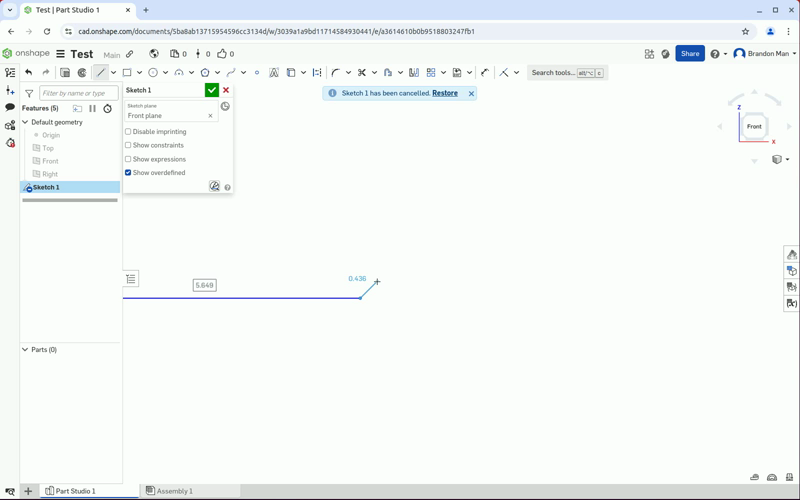
scroll(-6)
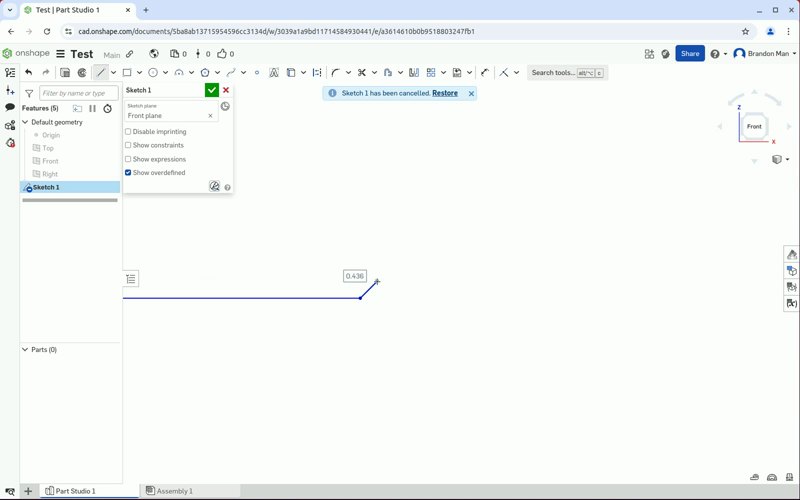
scroll(-6)
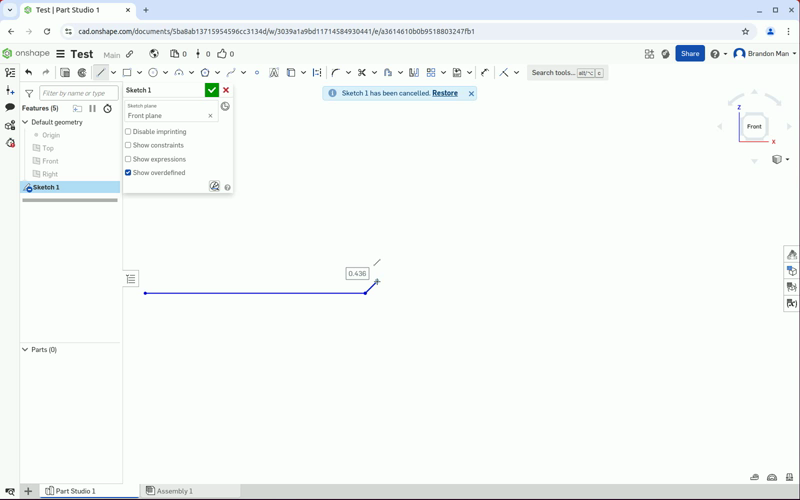
scroll(-6)
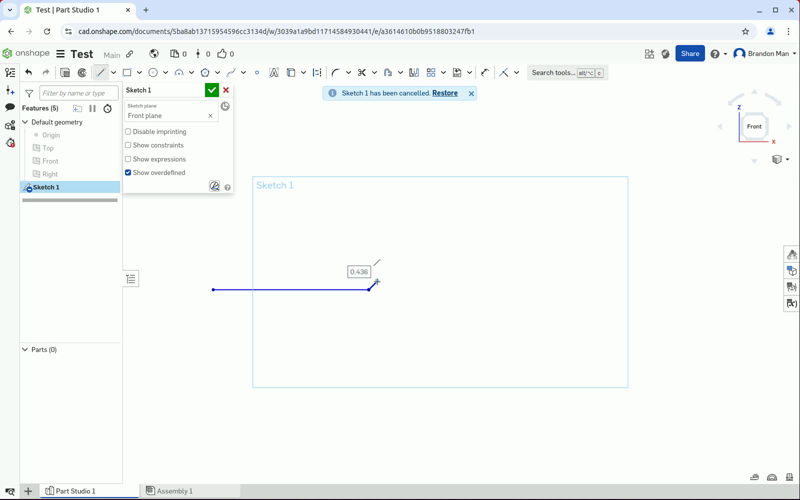
scroll(-6)
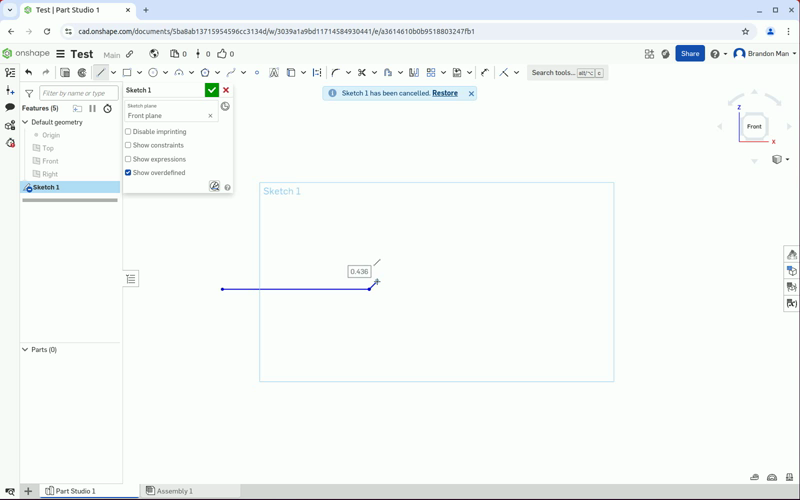
scroll(-6)
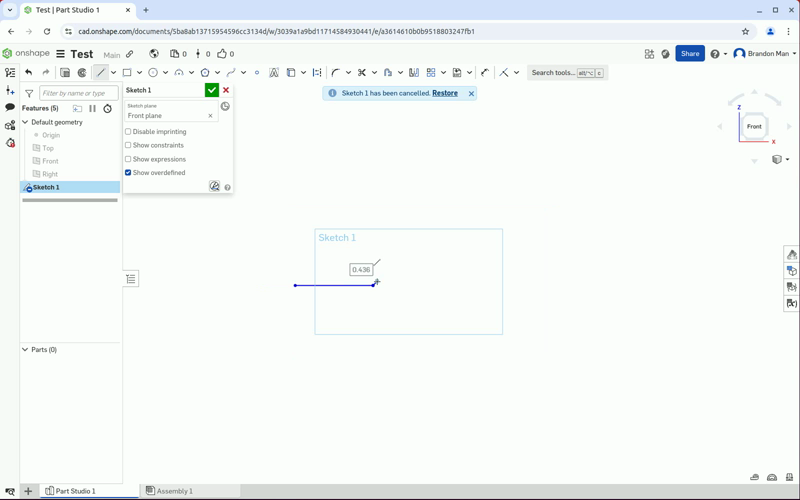
scroll(-6)
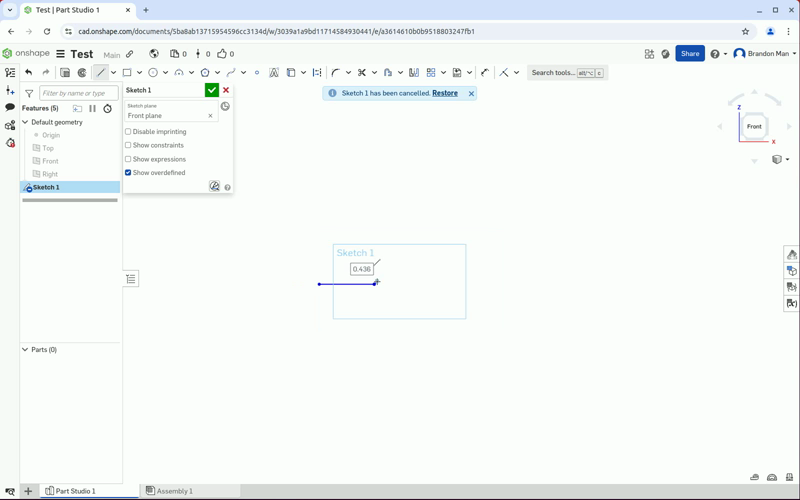
scroll(-6)
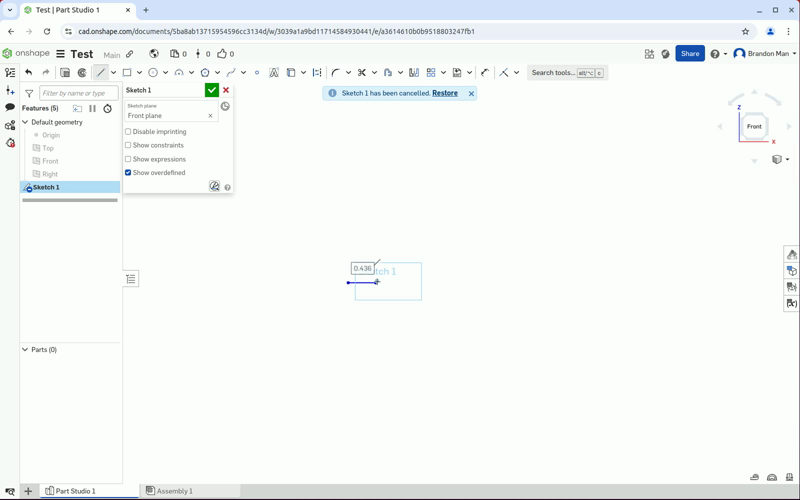
key_up(shift)
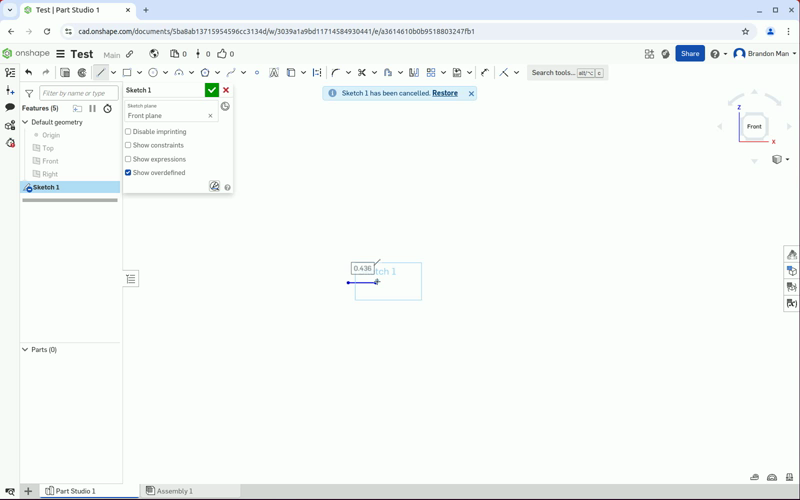
key_down(shift)
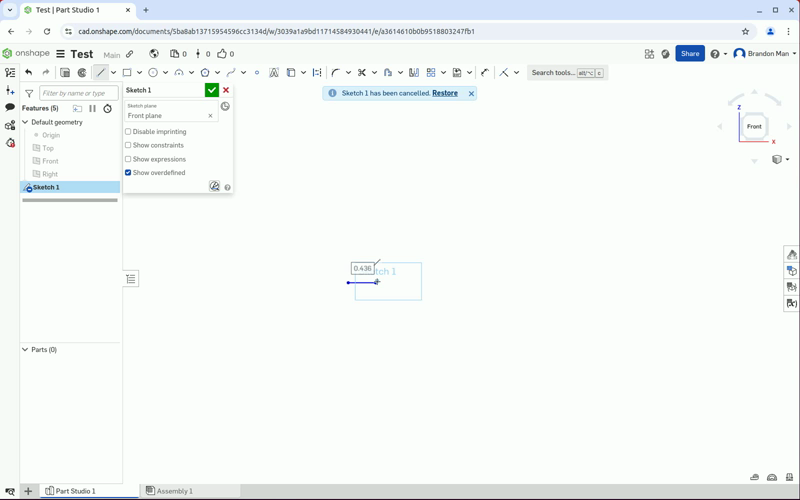
mouse_move(407, 281)
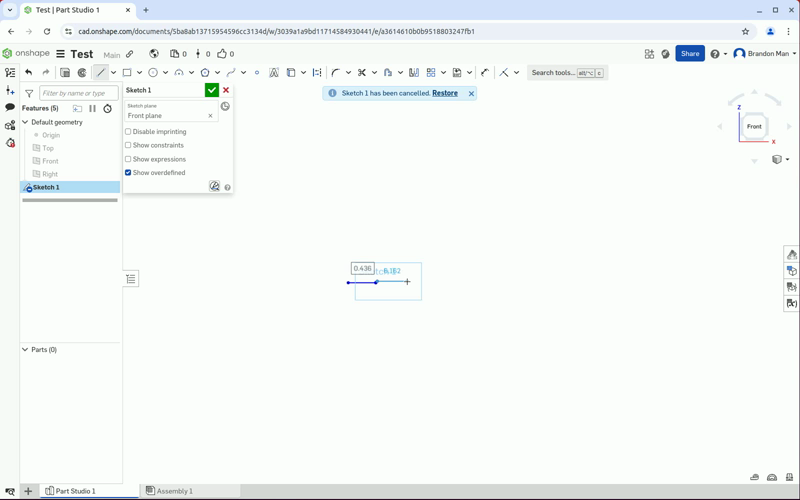
mouse_move(348, 281)
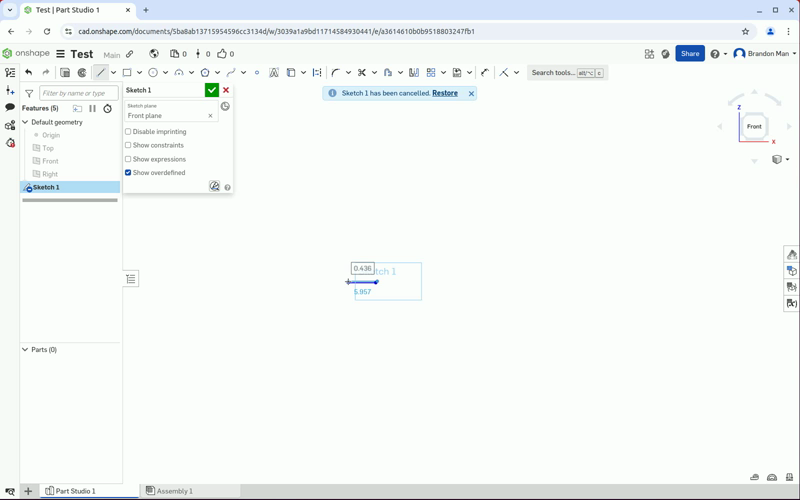
scroll(6)
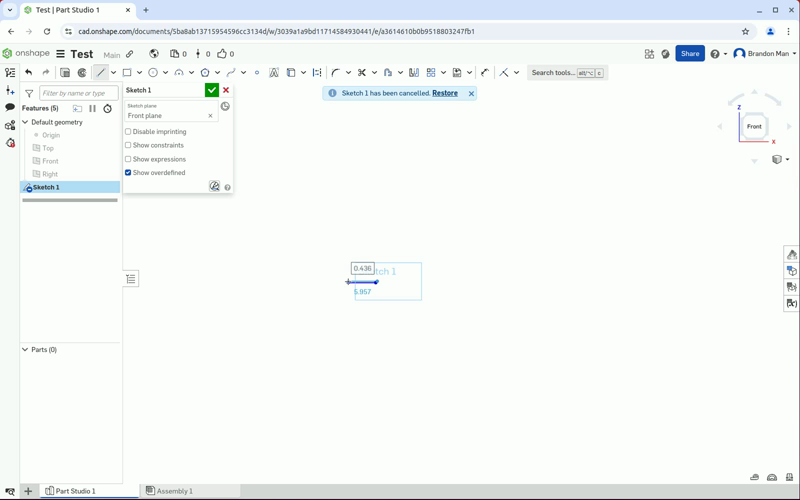
scroll(6)
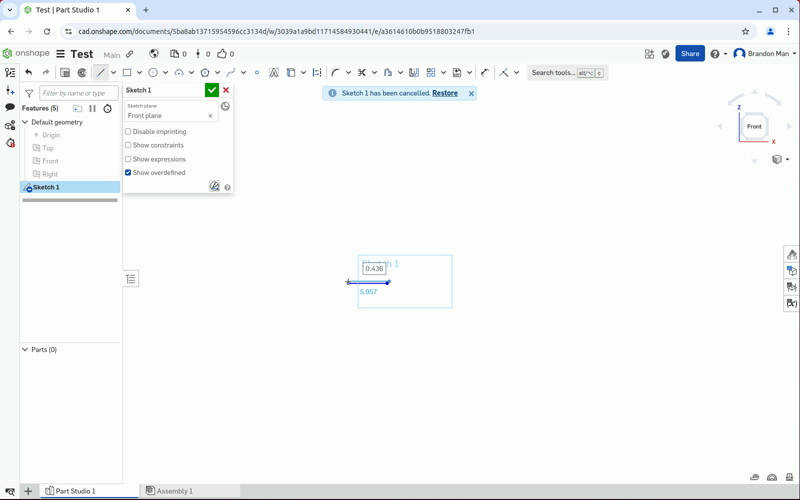
scroll(6)
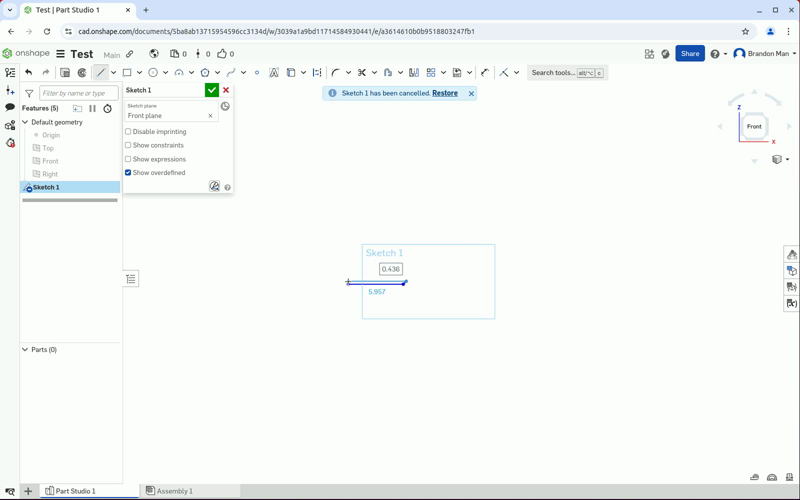
scroll(6)
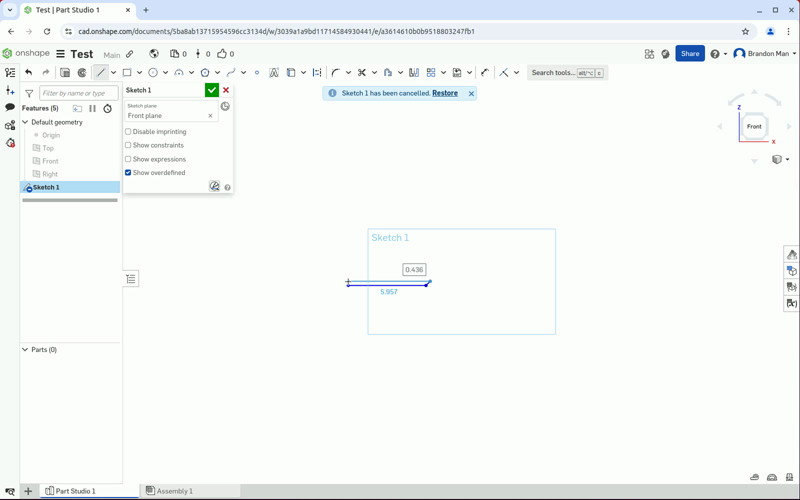
scroll(6)
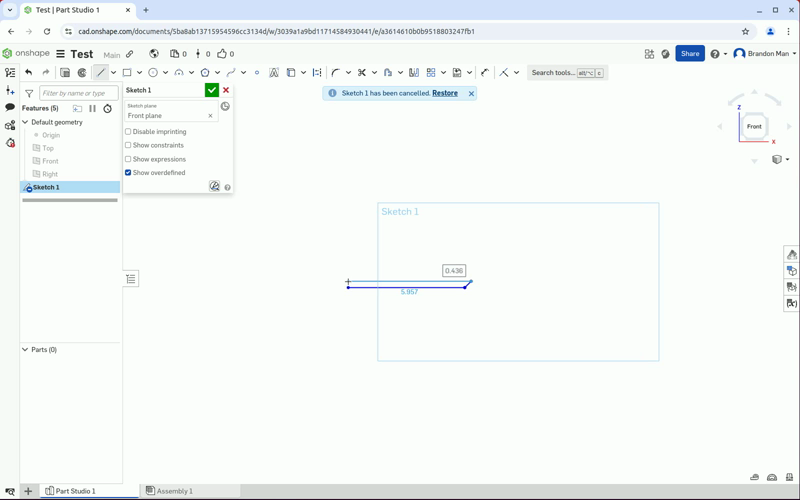
scroll(6)
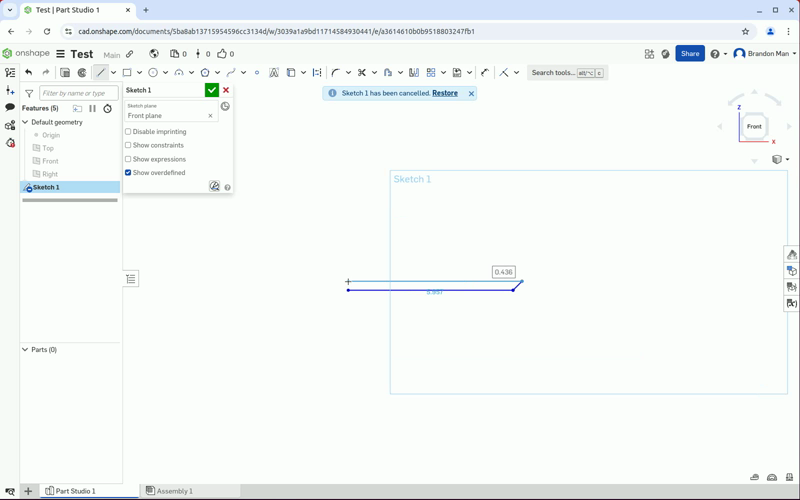
scroll(6)
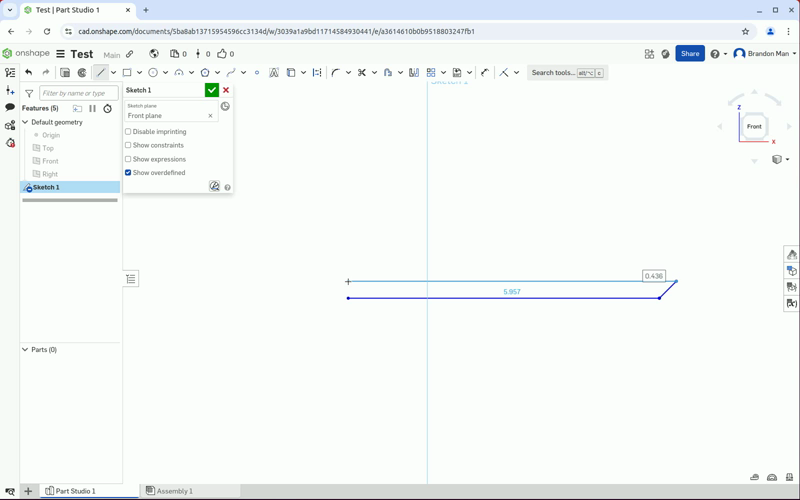
click(348, 281)
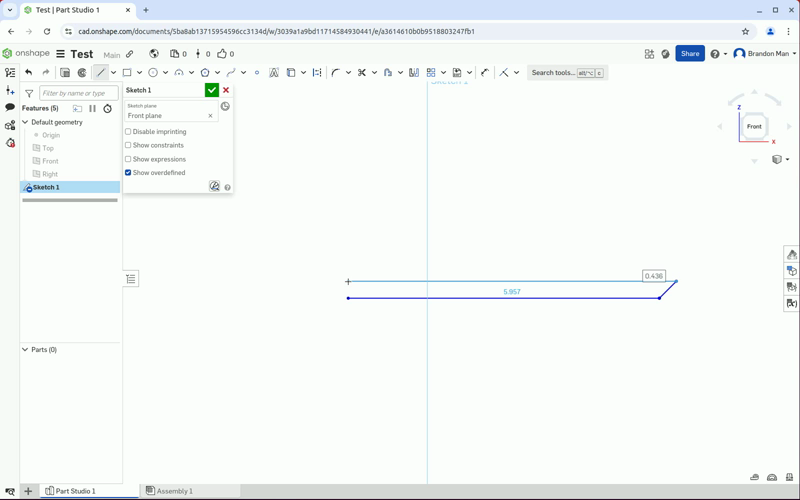
scroll(-6)
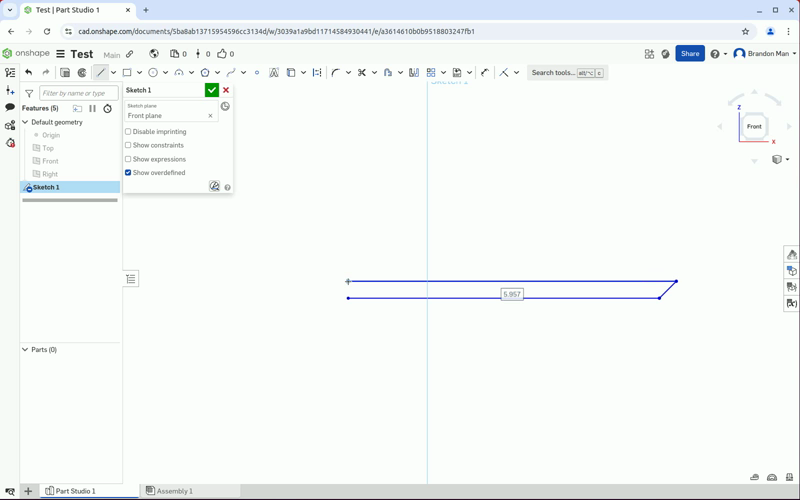
scroll(-6)
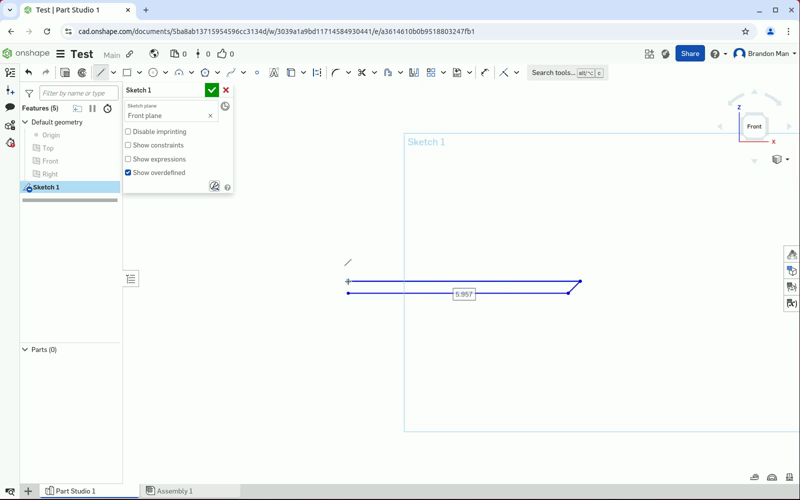
scroll(-6)
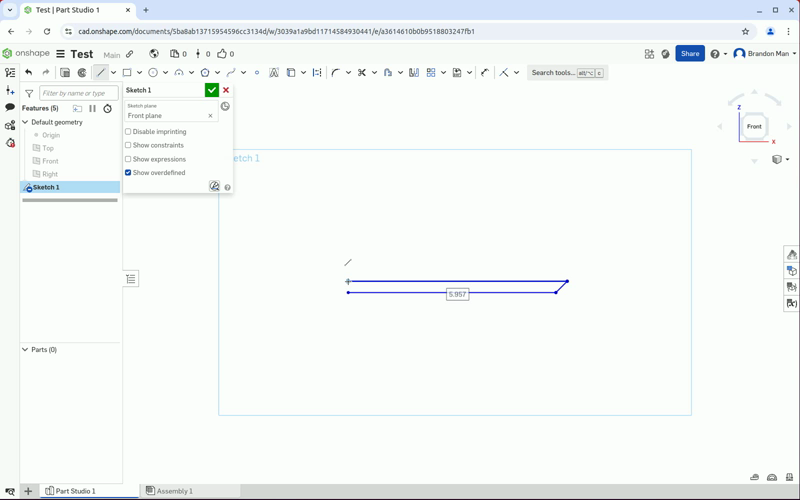
scroll(-6)
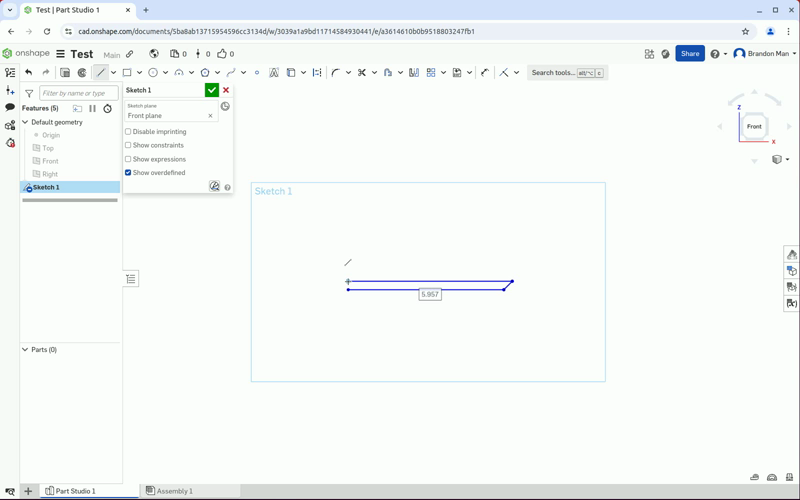
scroll(-6)
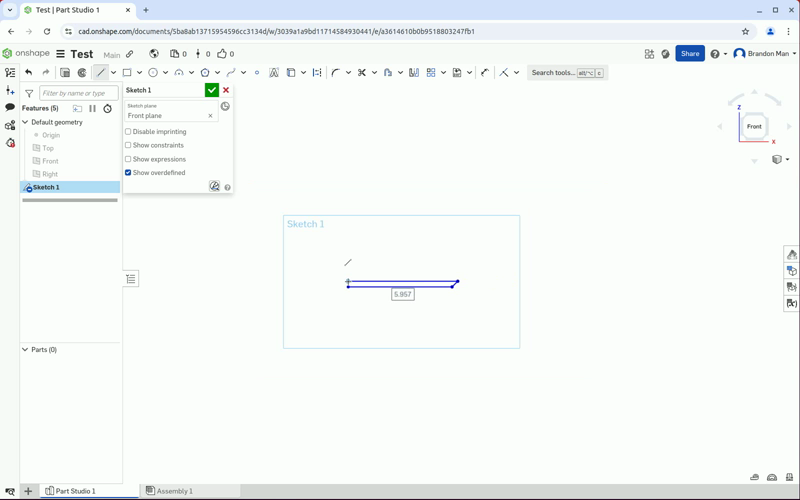
scroll(-6)
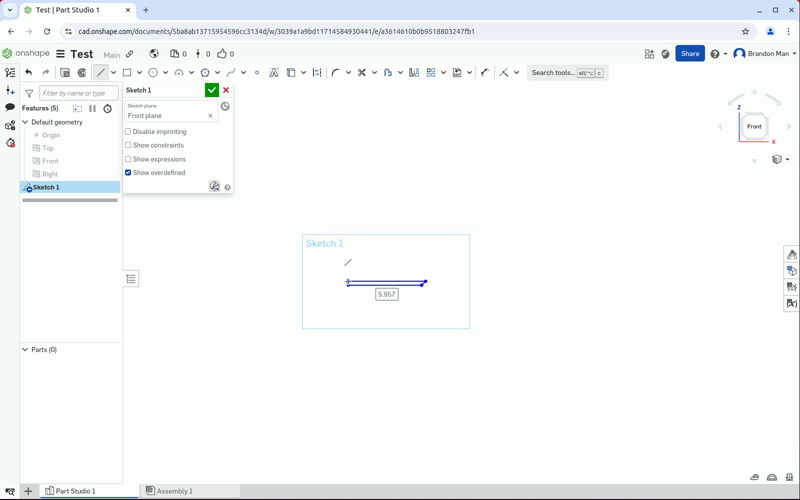
scroll(-6)
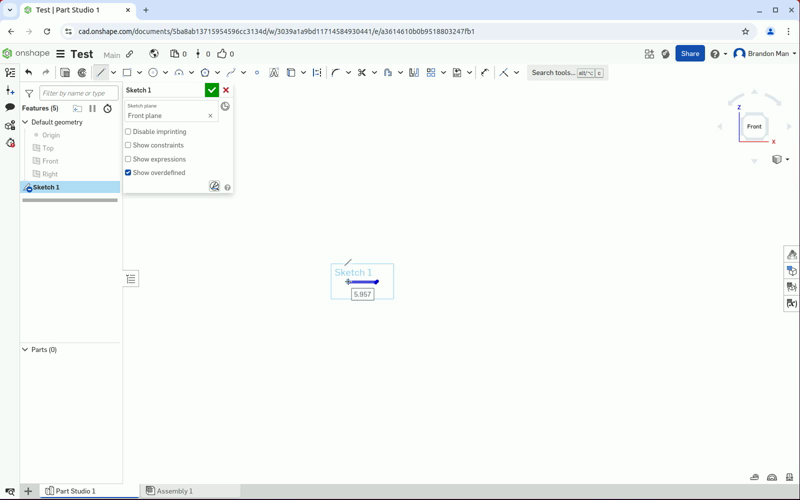
key_up(shift)
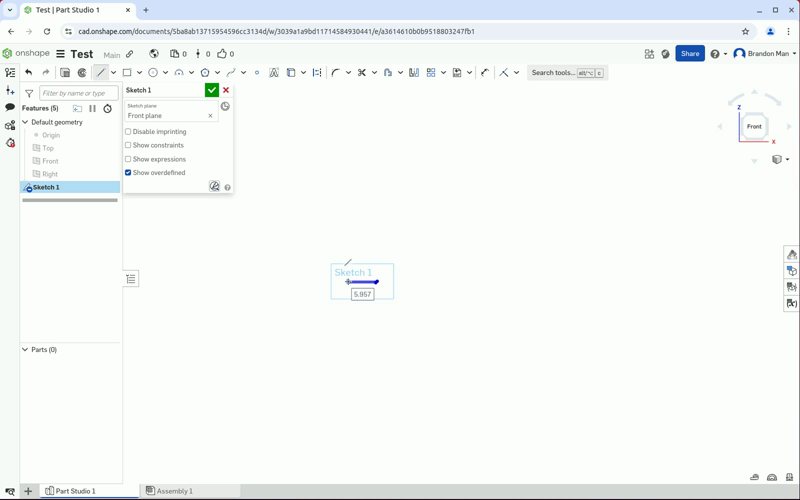
mouse_move(378, 281)
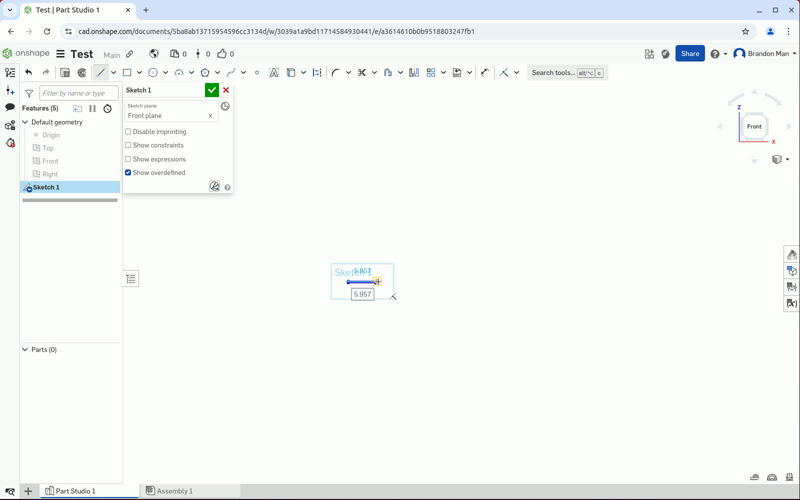
key_down(shift)
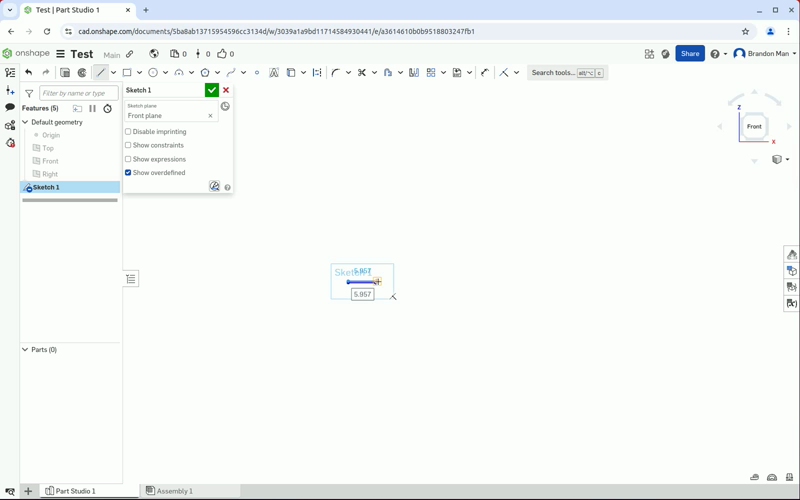
mouse_move(348, 282)
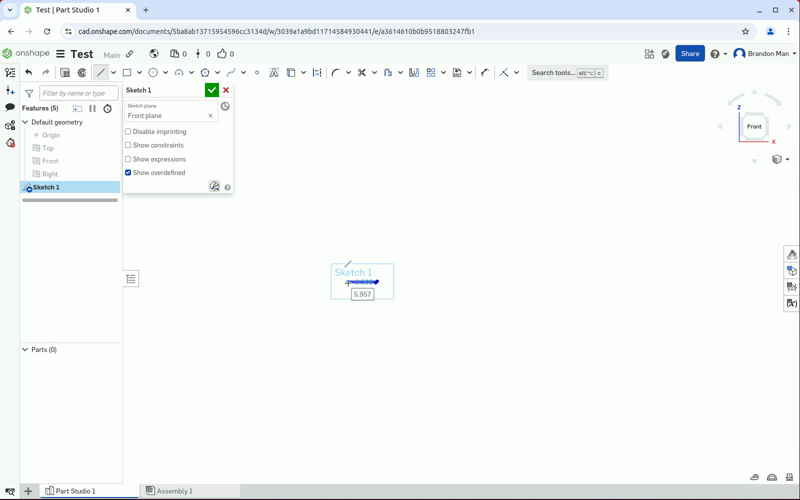
scroll(6)
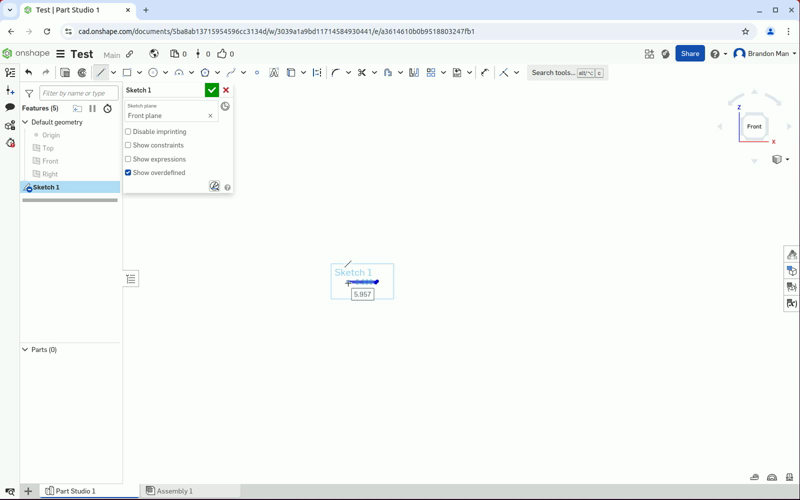
scroll(6)
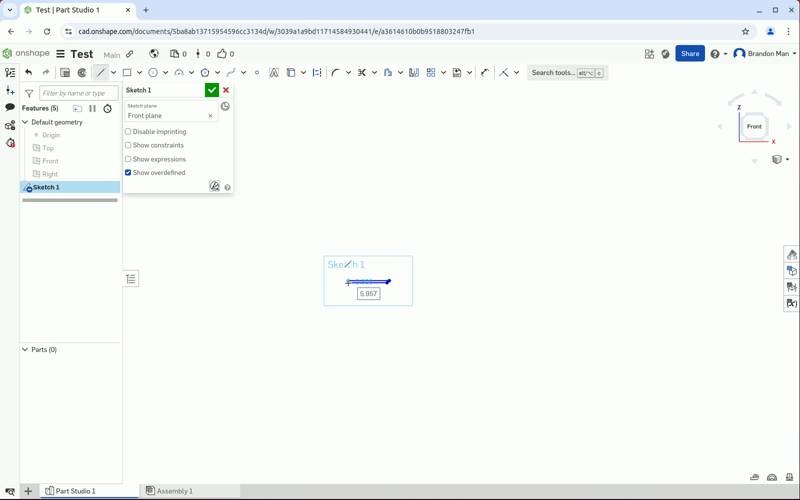
scroll(6)
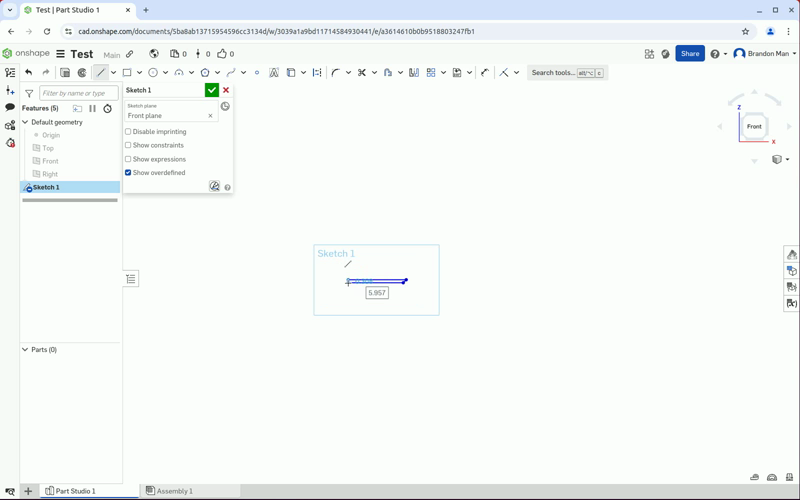
scroll(6)
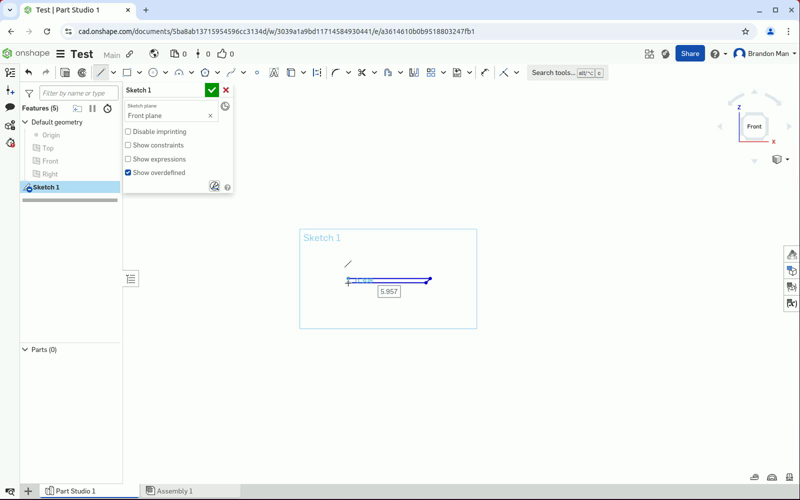
scroll(6)
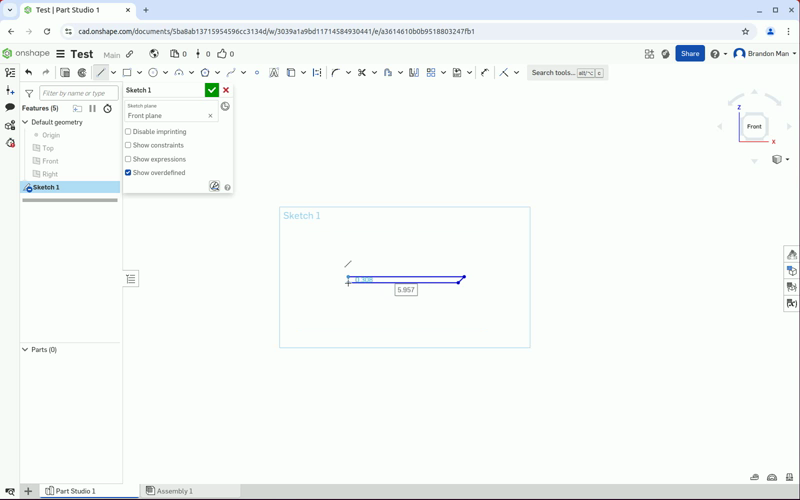
scroll(6)
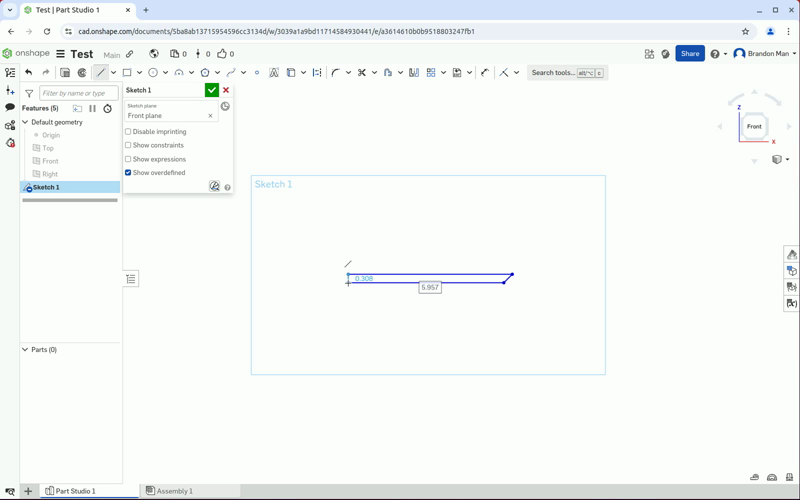
scroll(6)
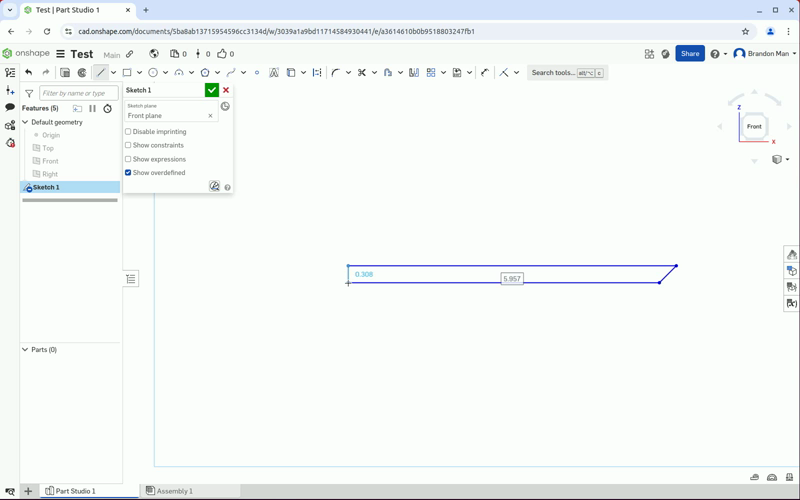
key_up(shift)
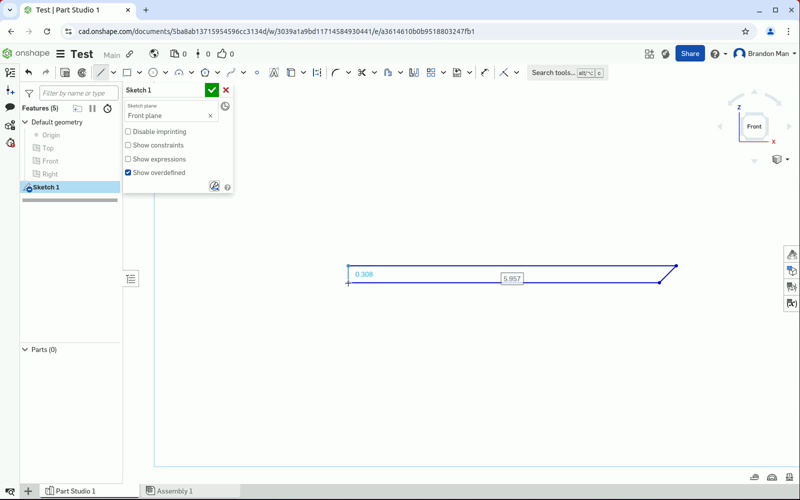
click(348, 282)
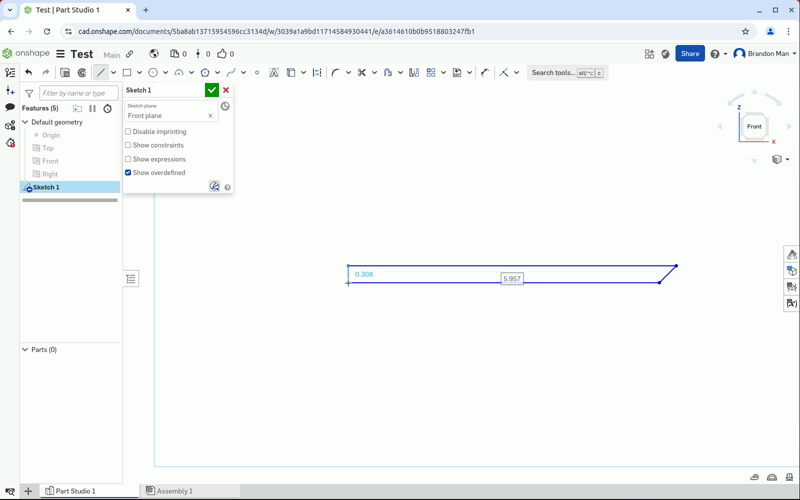
scroll(-6)
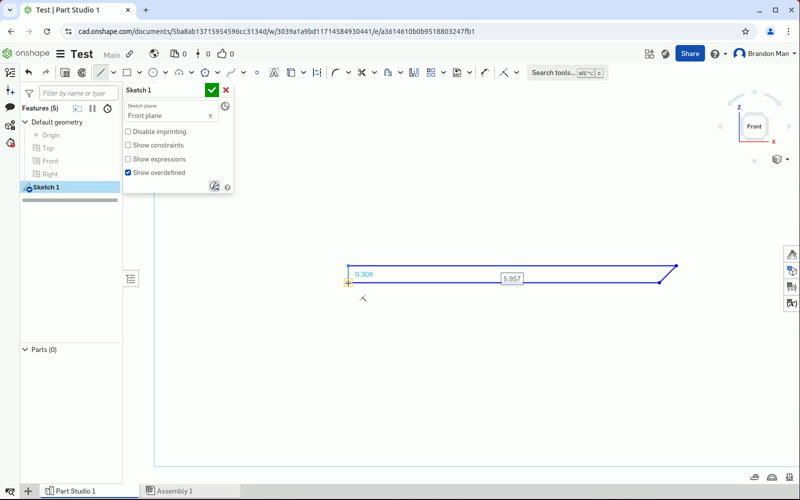
scroll(-6)
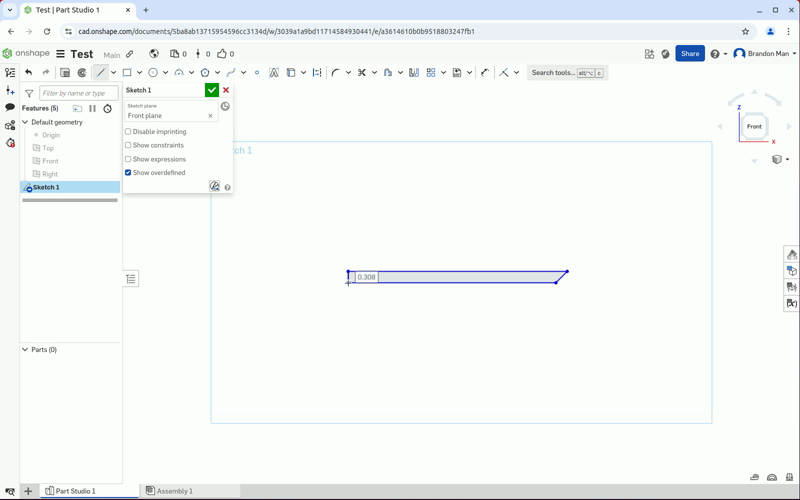
scroll(-6)
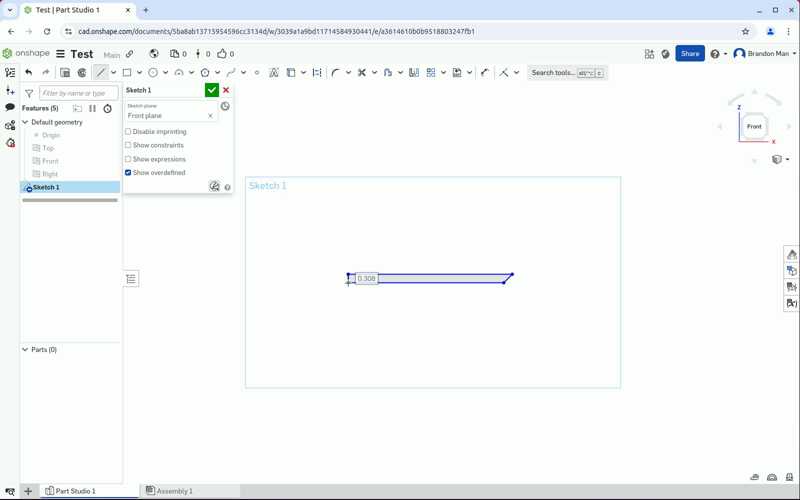
scroll(-6)
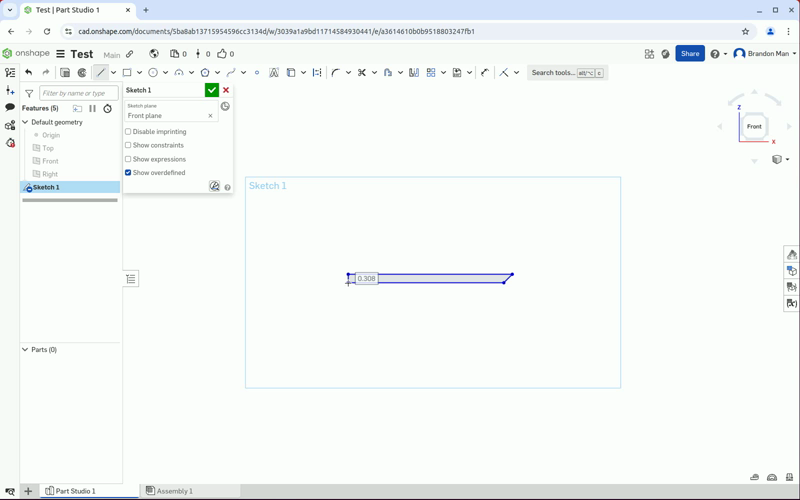
scroll(-6)
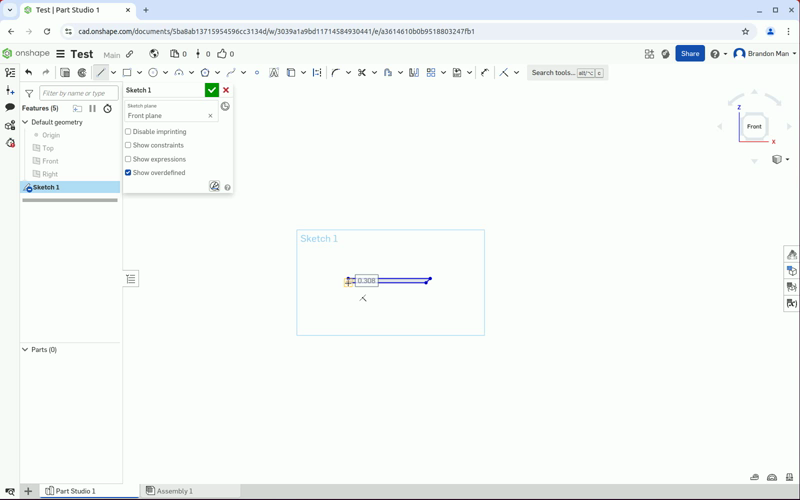
scroll(-6)
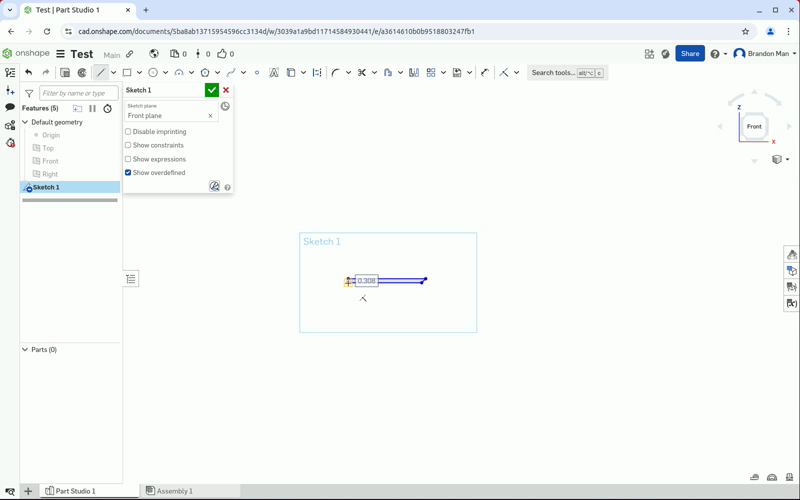
scroll(-6)
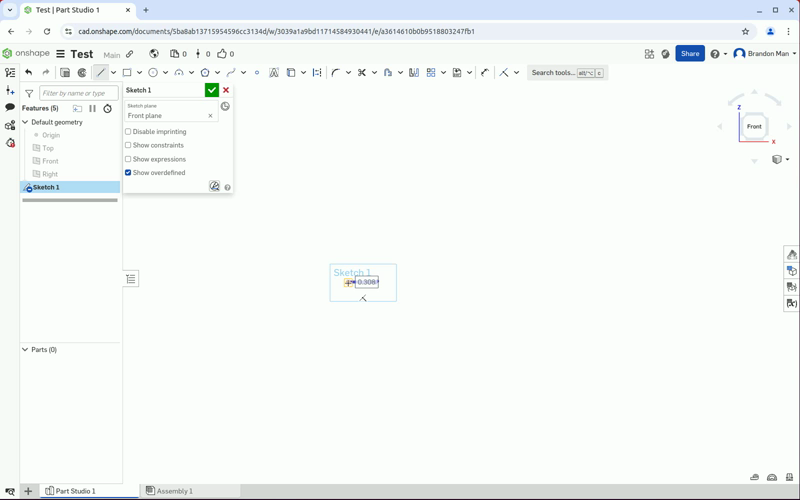
key(esc)
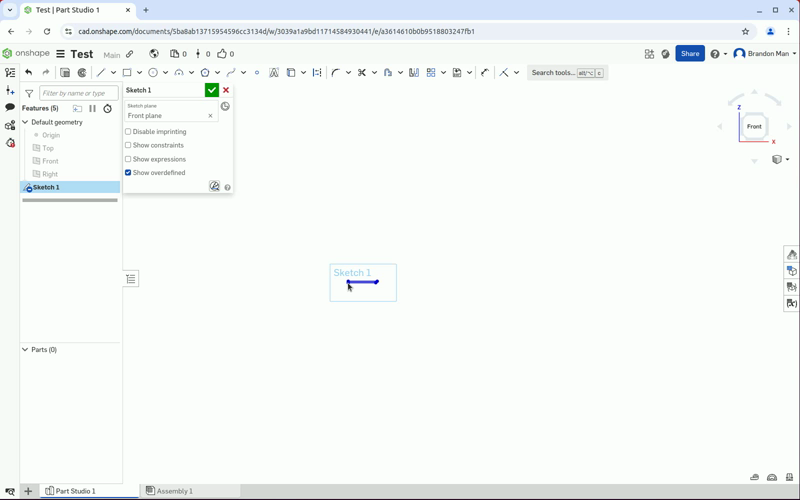
mouse_move(351, 281)
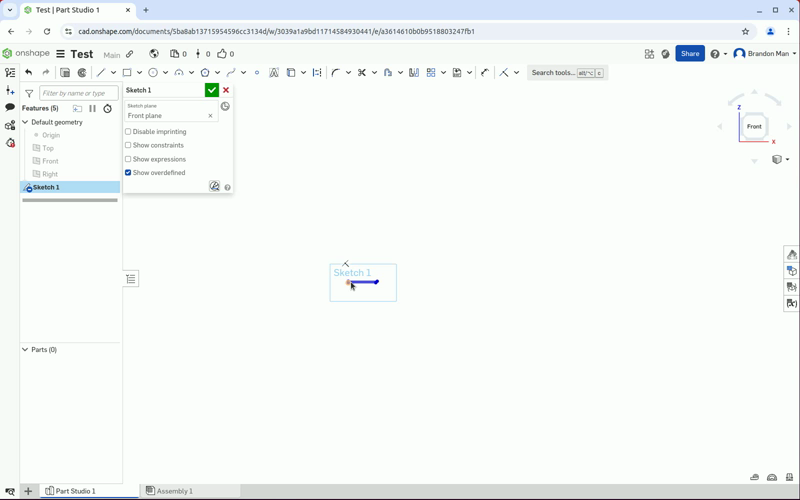
scroll(6)
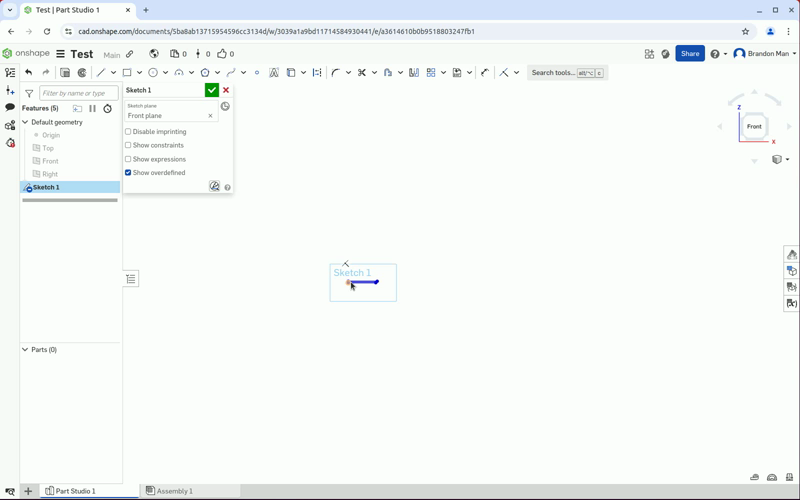
scroll(6)
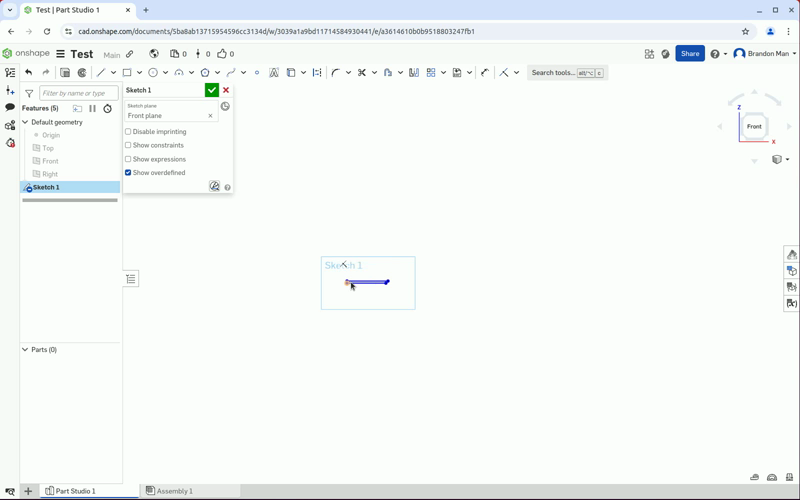
scroll(6)
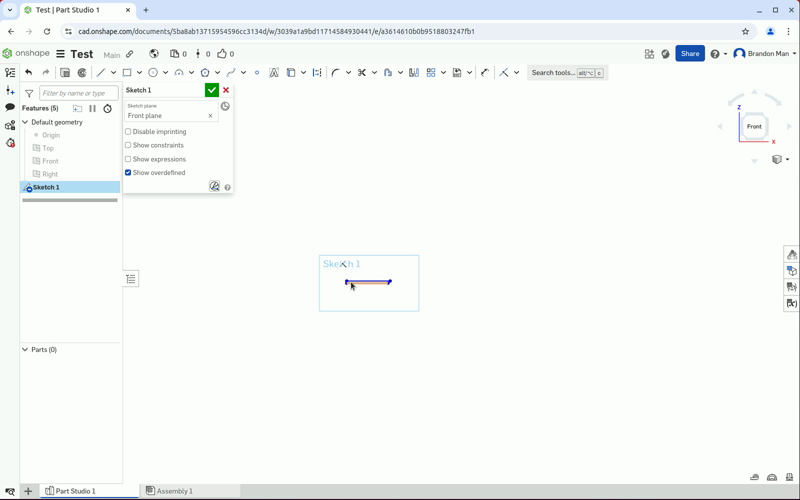
scroll(6)
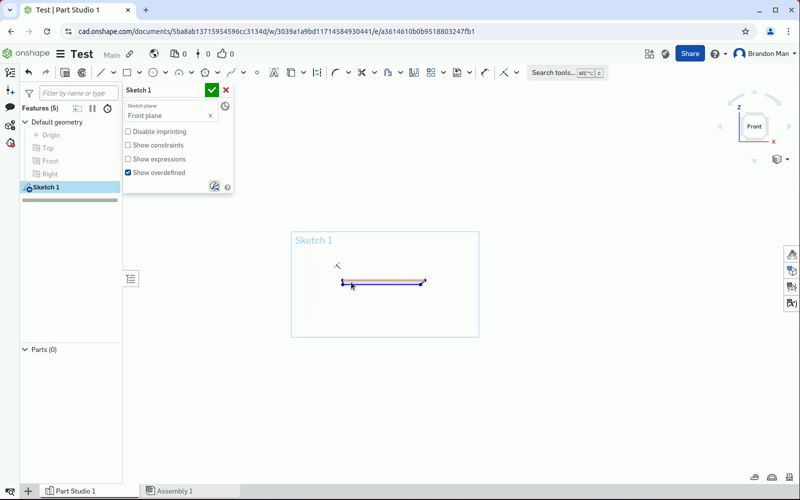
scroll(6)
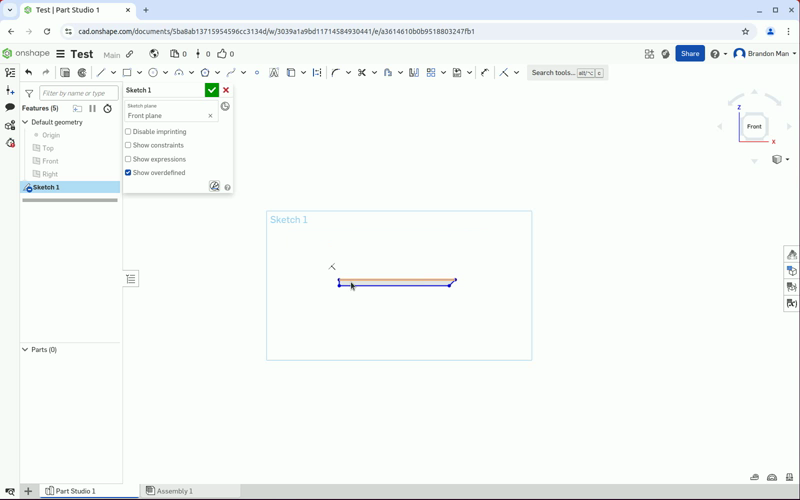
scroll(6)
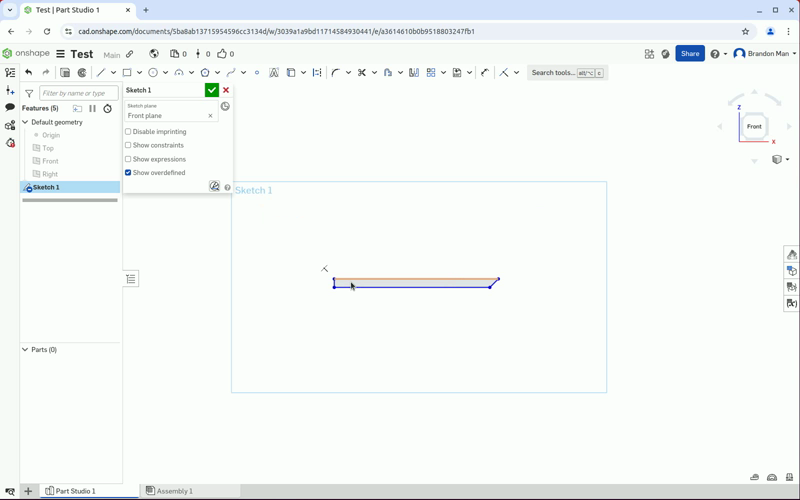
scroll(6)
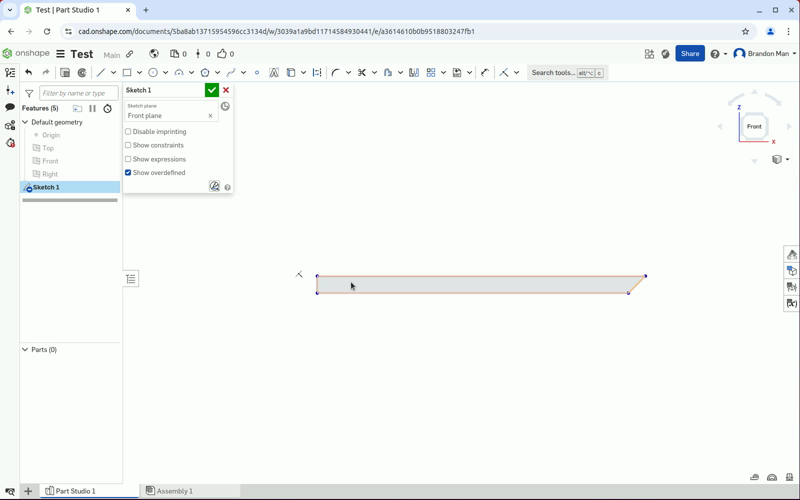
click(351, 281)
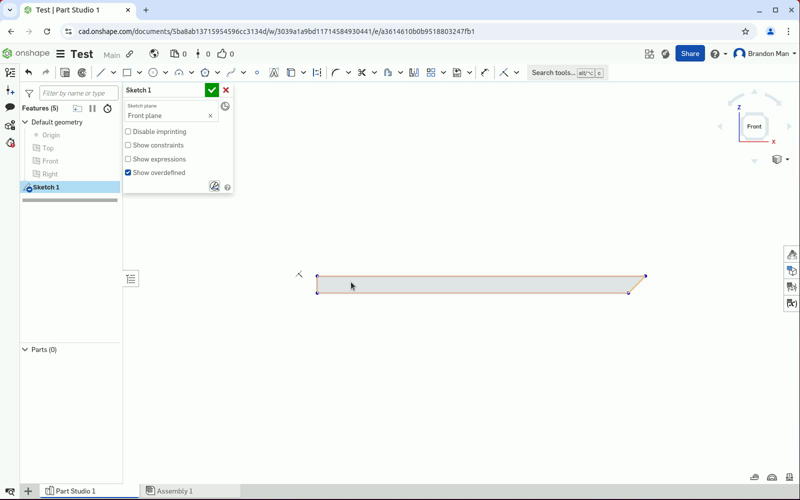
scroll(-6)
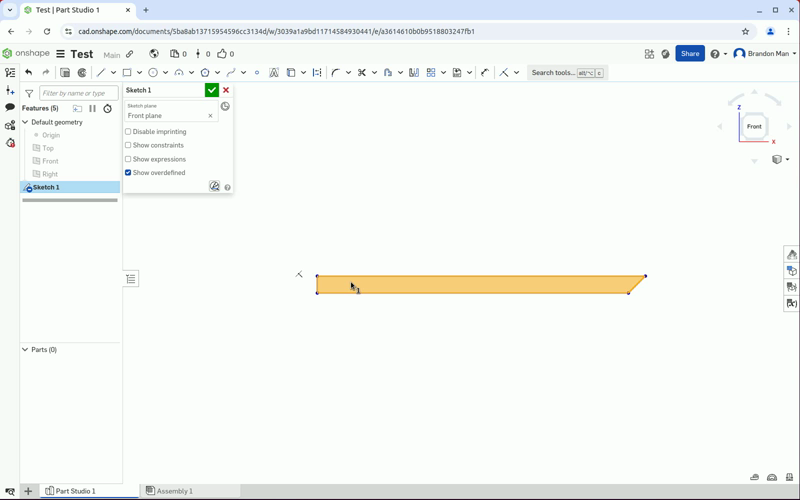
scroll(-6)
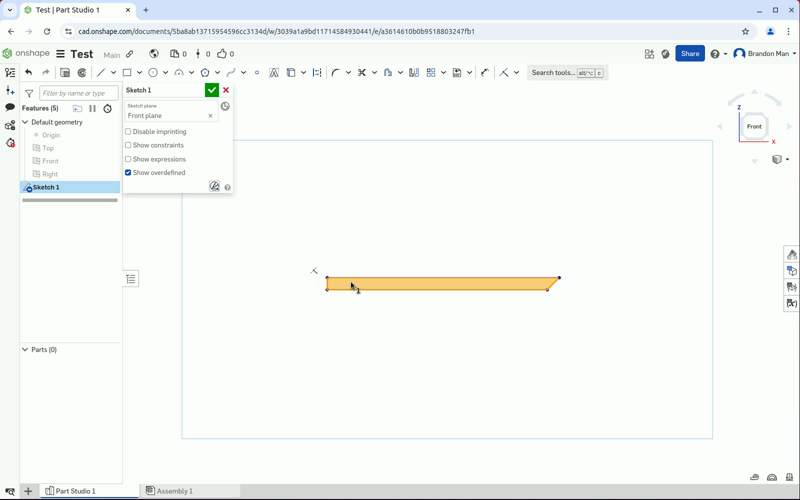
scroll(-6)
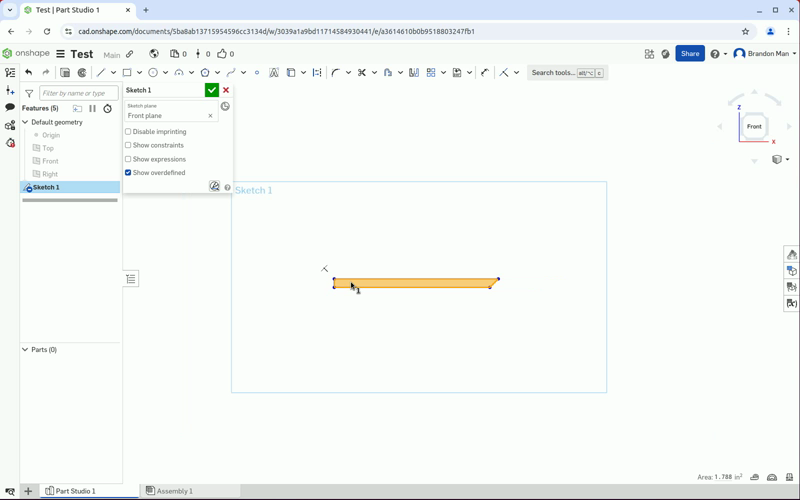
scroll(-6)
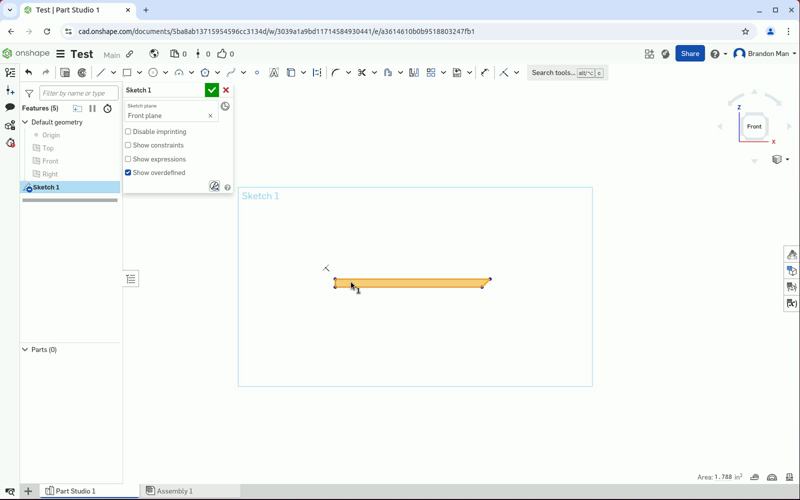
scroll(-6)
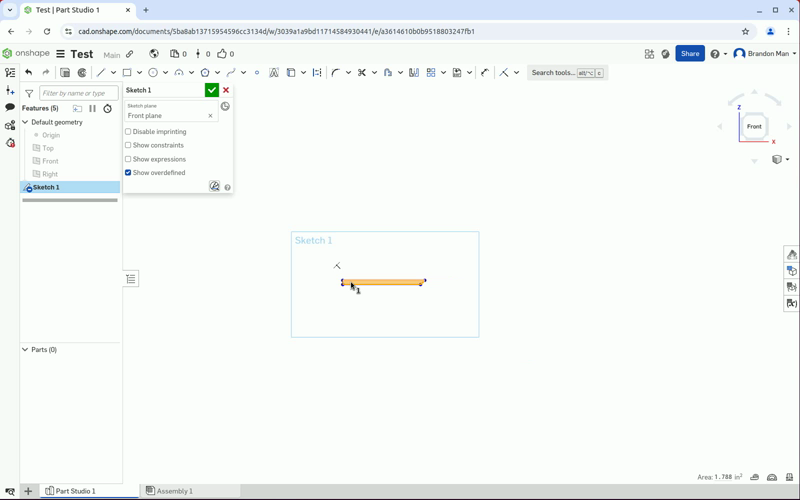
scroll(-6)
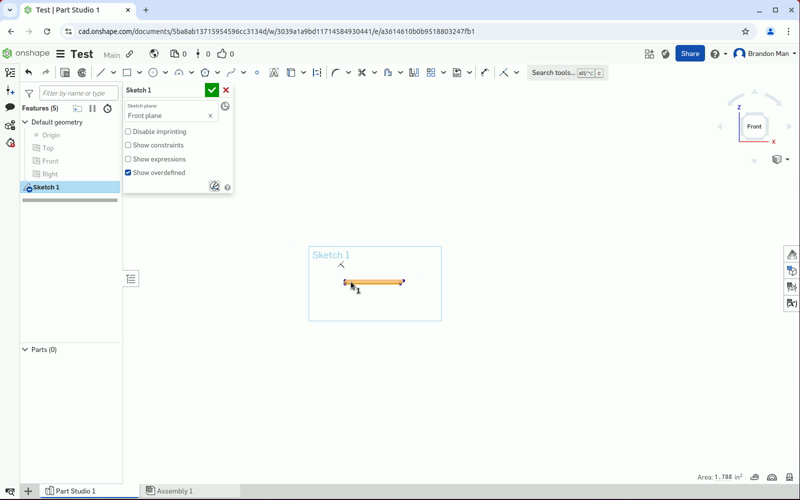
scroll(-6)
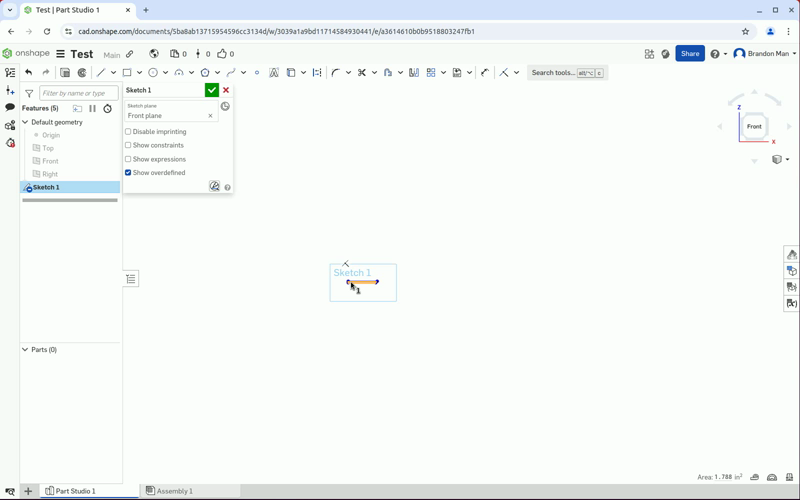
mouse_move(73, 352)
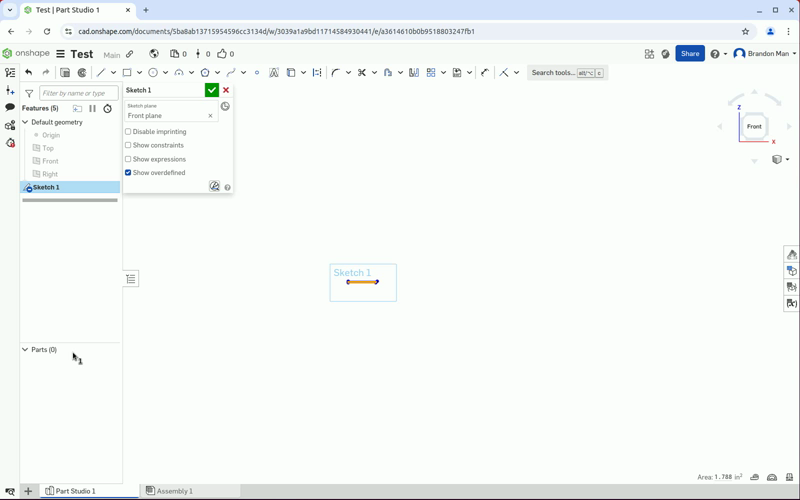
key(shift+y)
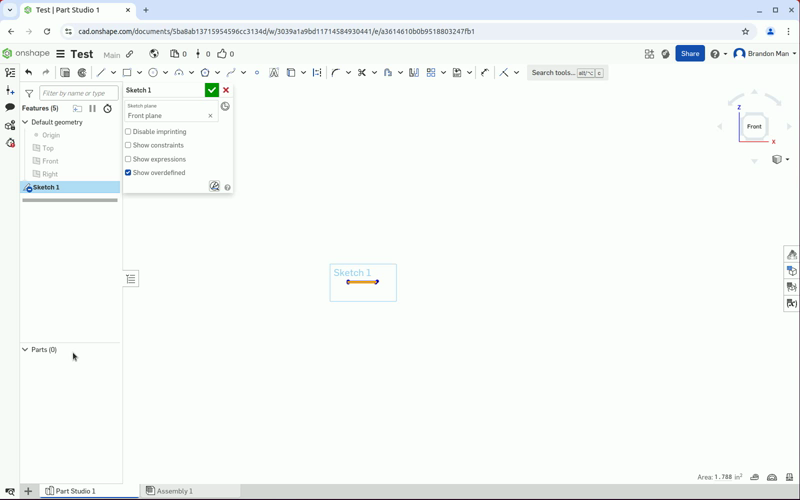
key(shift+e)
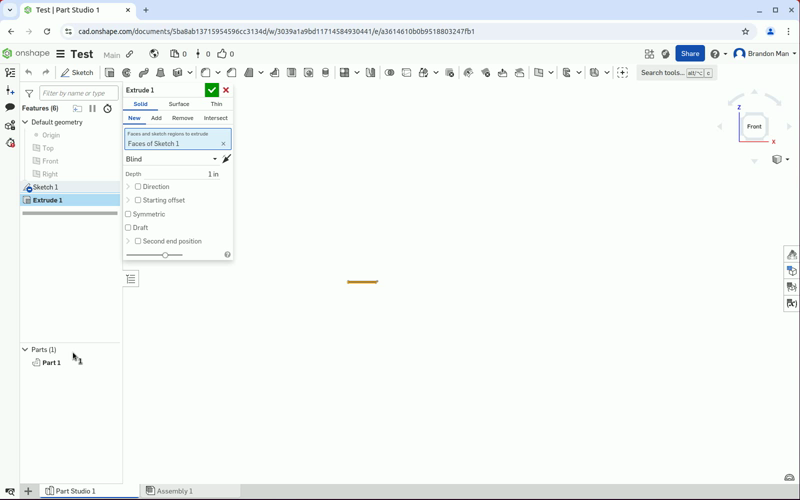
mouse_move(143, 106)
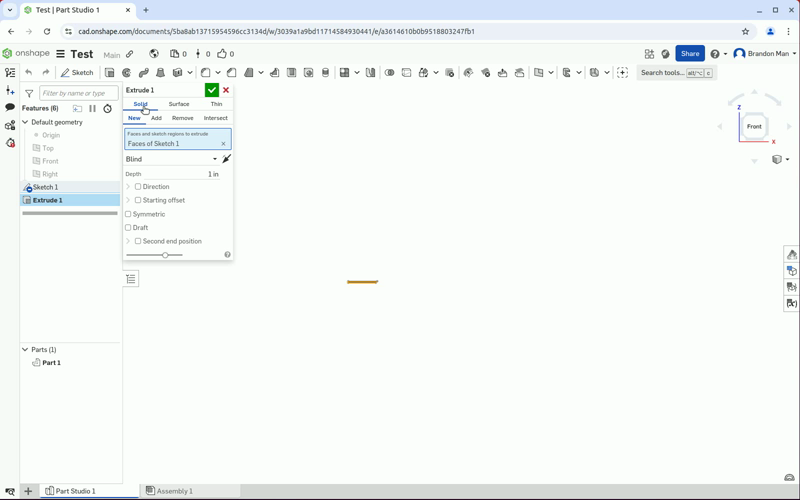
click(143, 106)
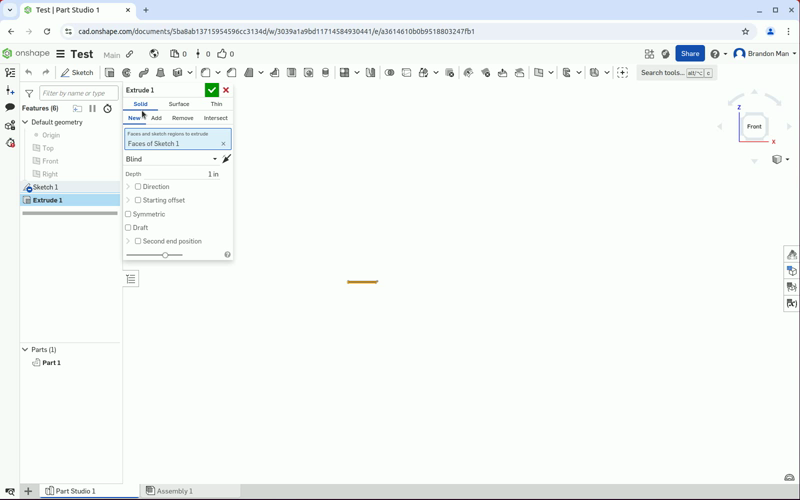
mouse_move(137, 120)
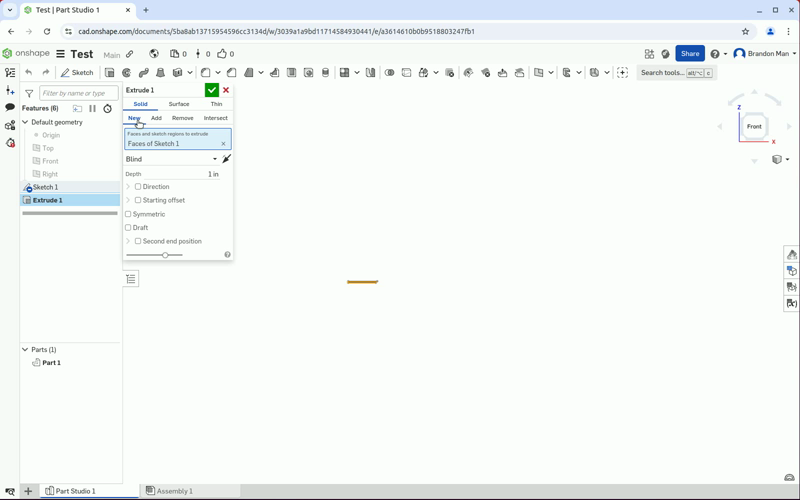
click(137, 120)
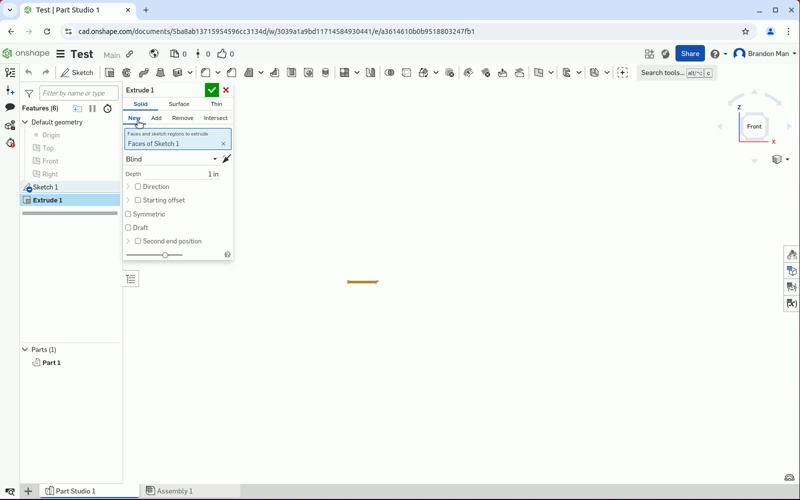
key(tab, 4)
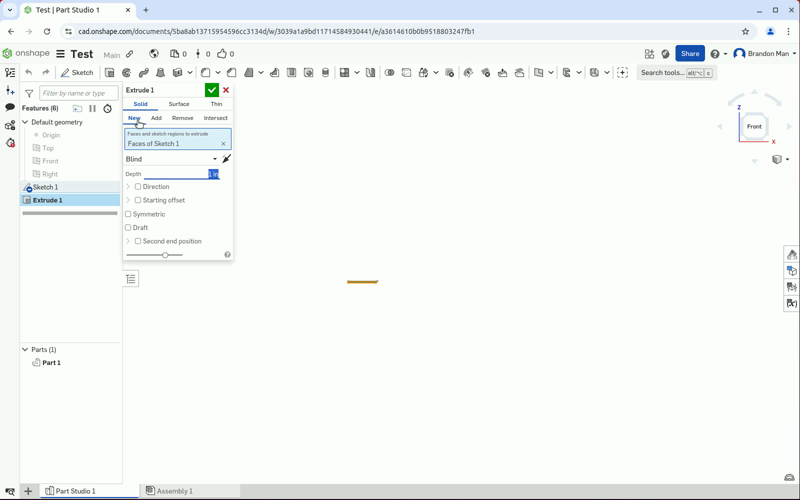
text(5.777)
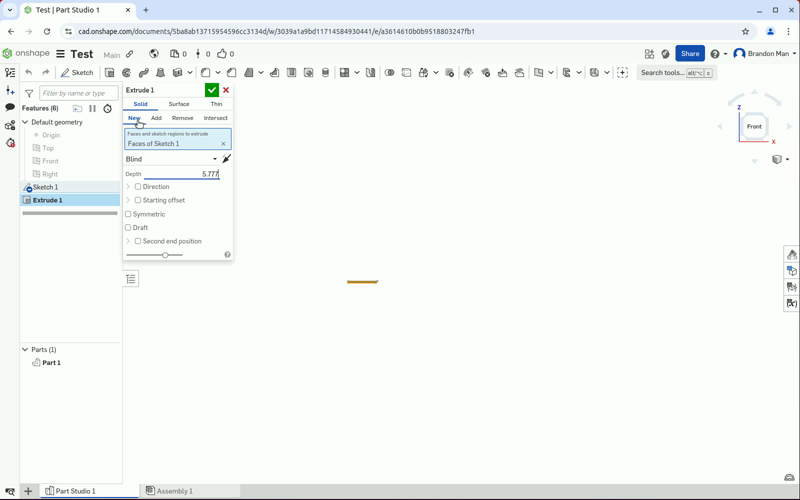
key(enter)
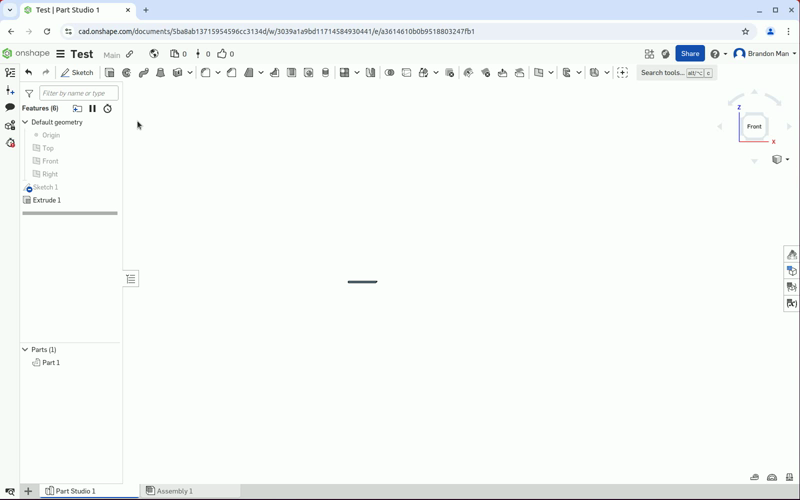
key(shift+h)
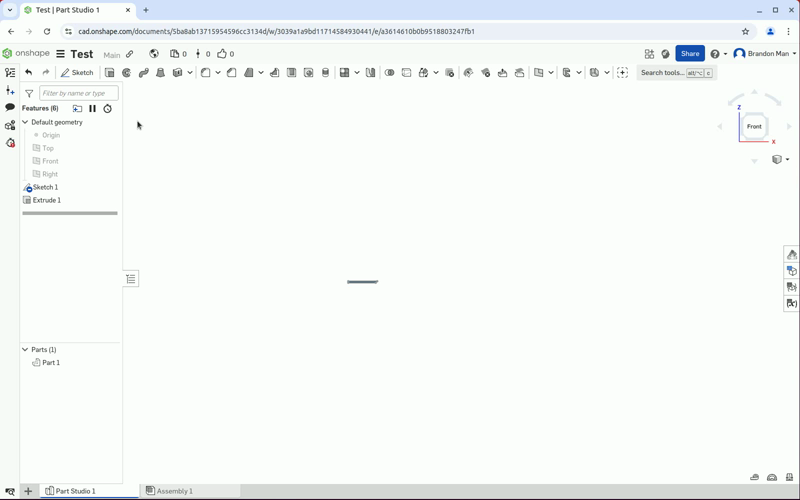
key(shift+h)
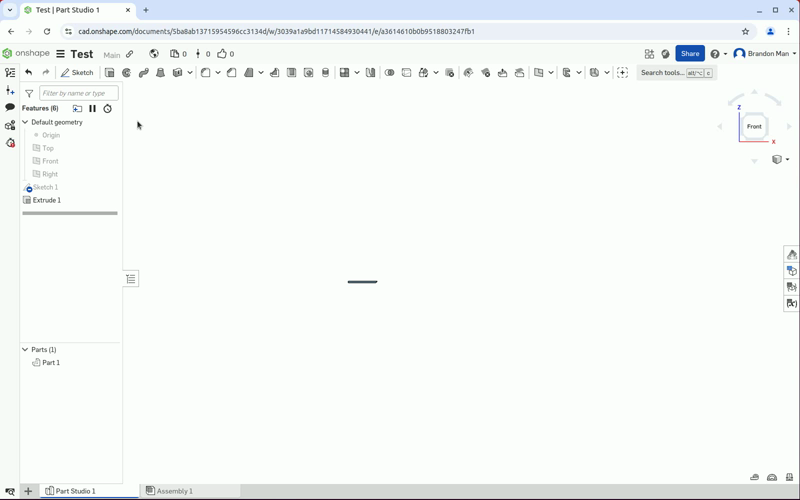
mouse_move(73, 189)
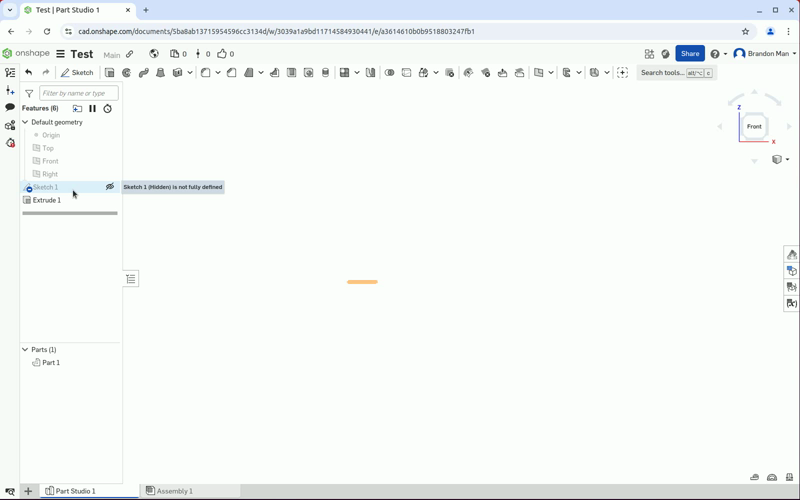
click(73, 189)
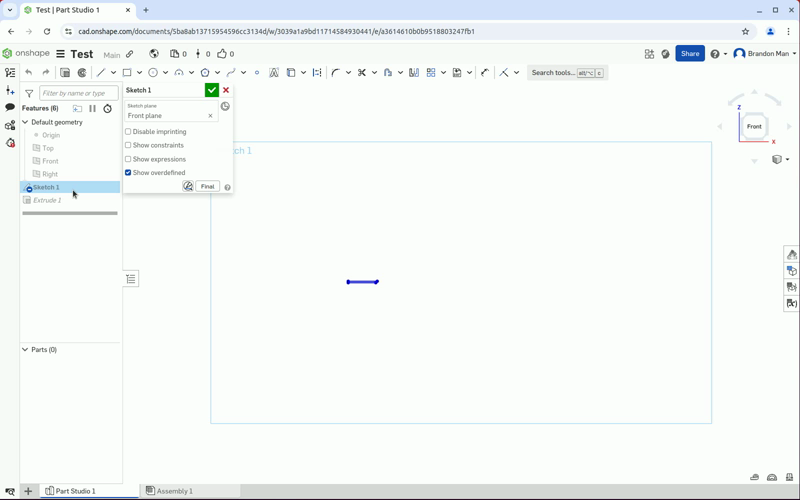
mouse_move(229, 92)
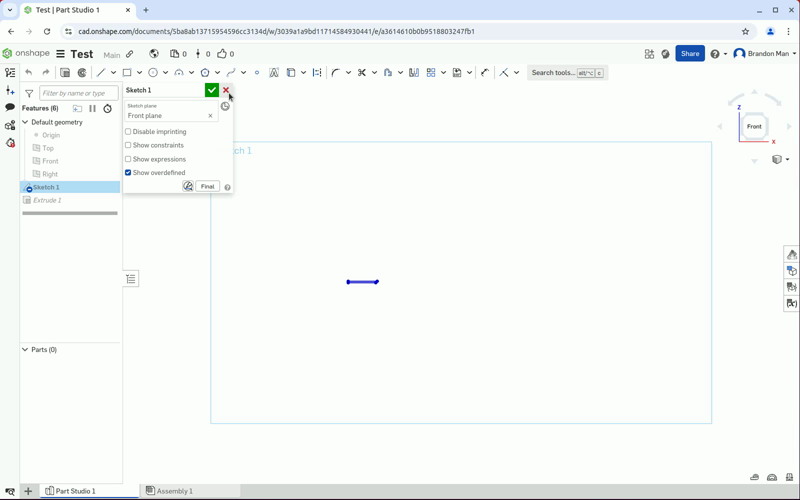
click(229, 92)
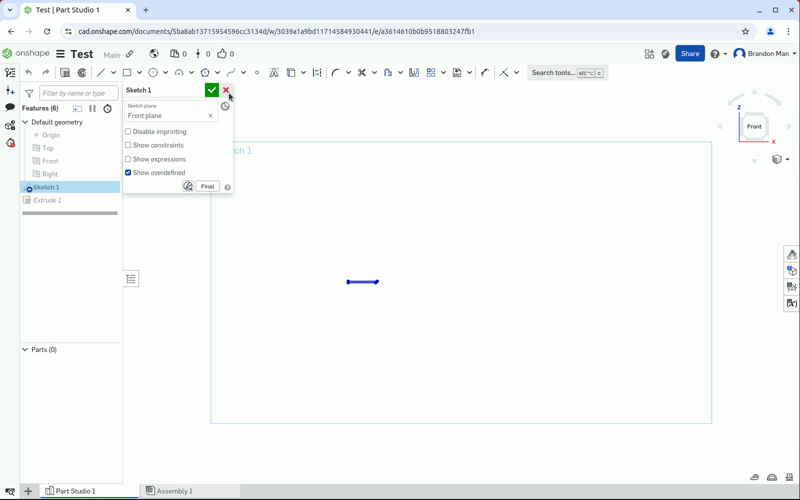
key(shift+s)
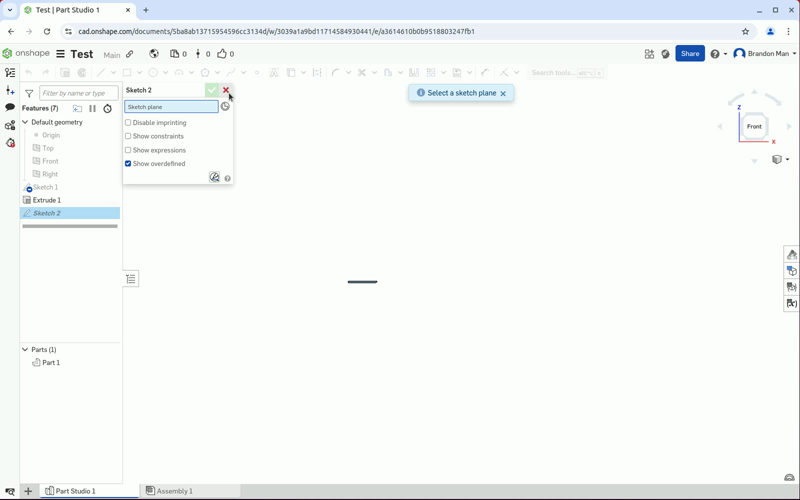
mouse_move(73, 163)
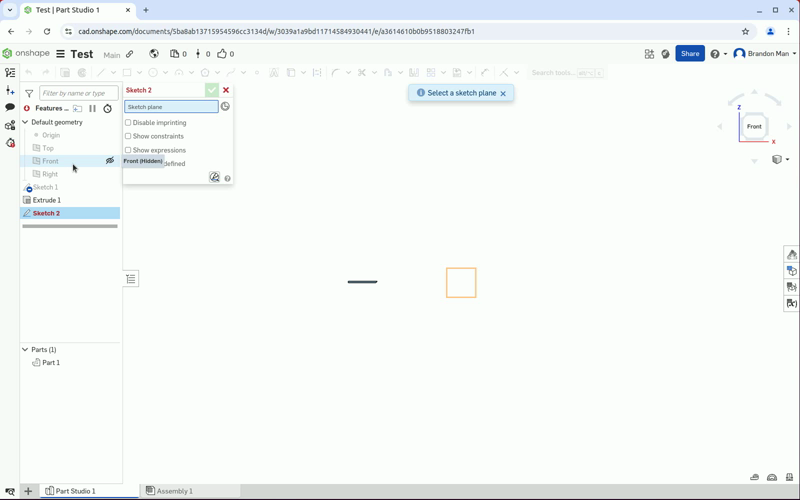
click(73, 163)
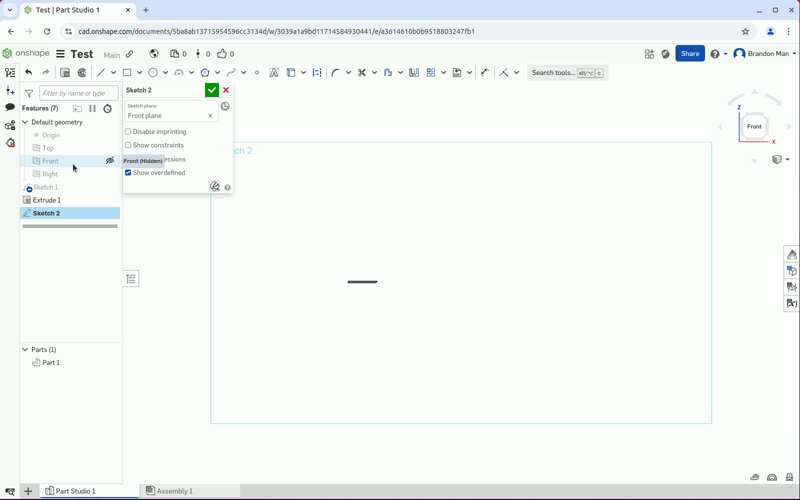
mouse_move(73, 352)
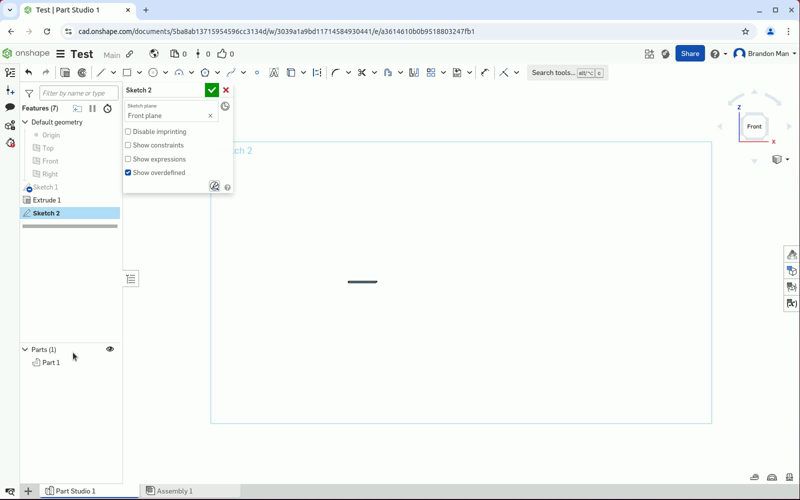
key(y)
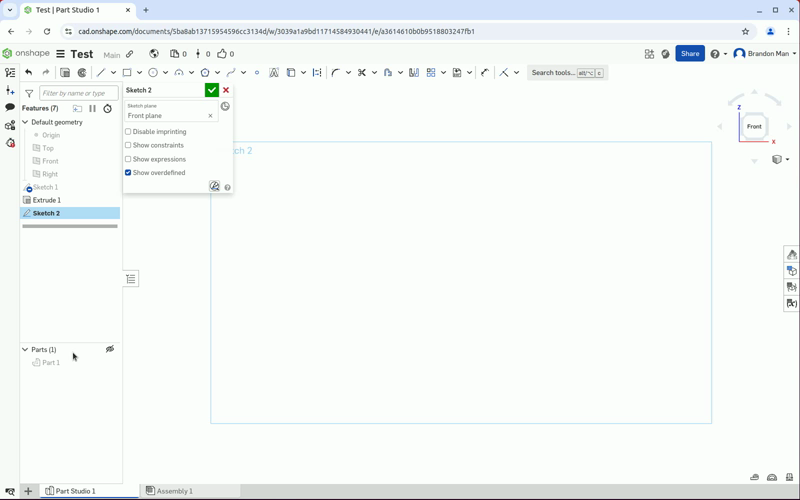
key(l)
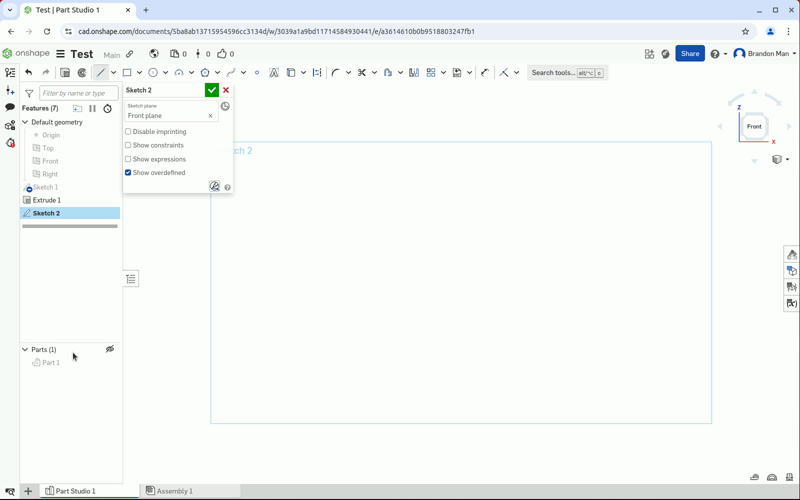
key_down(shift)
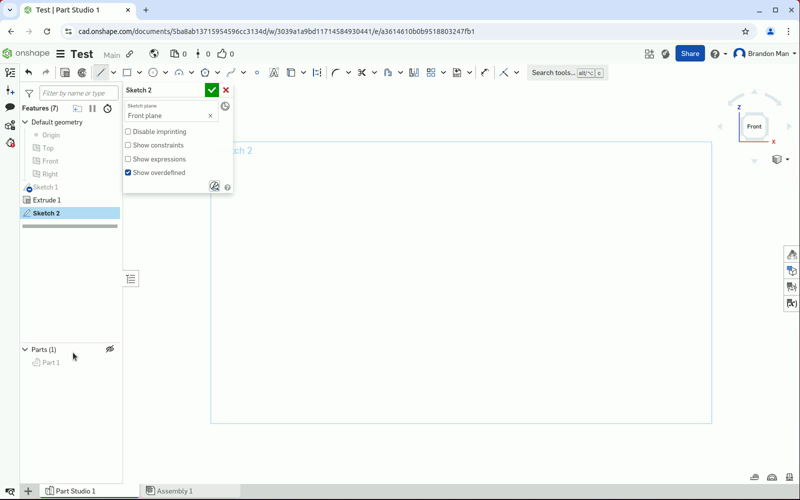
mouse_move(433, 280)
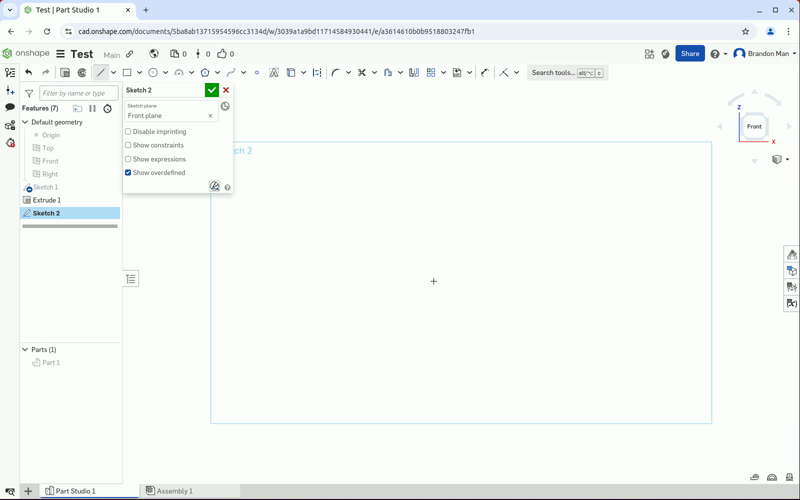
click(433, 280)
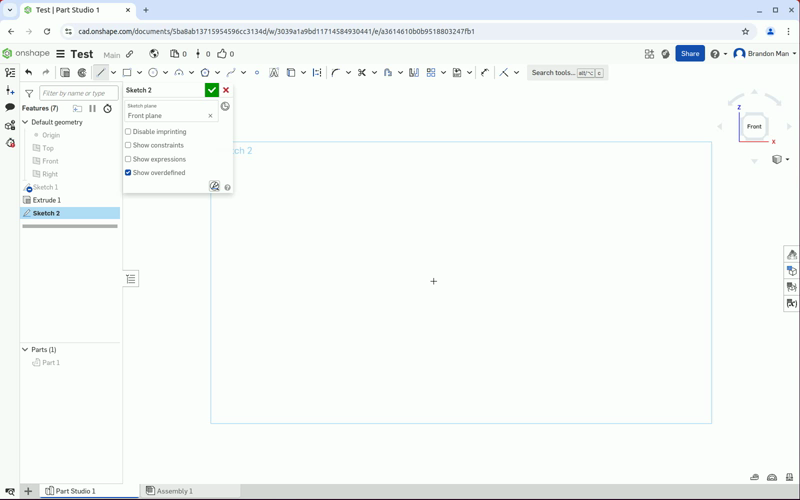
key_up(shift)
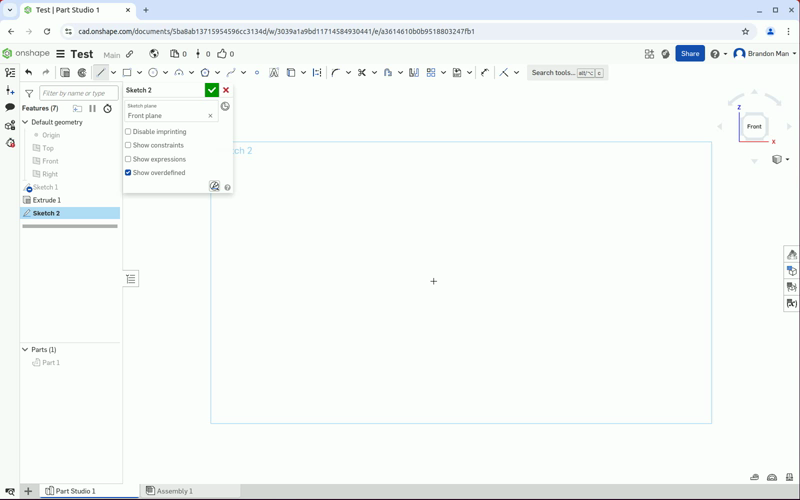
key_down(shift)
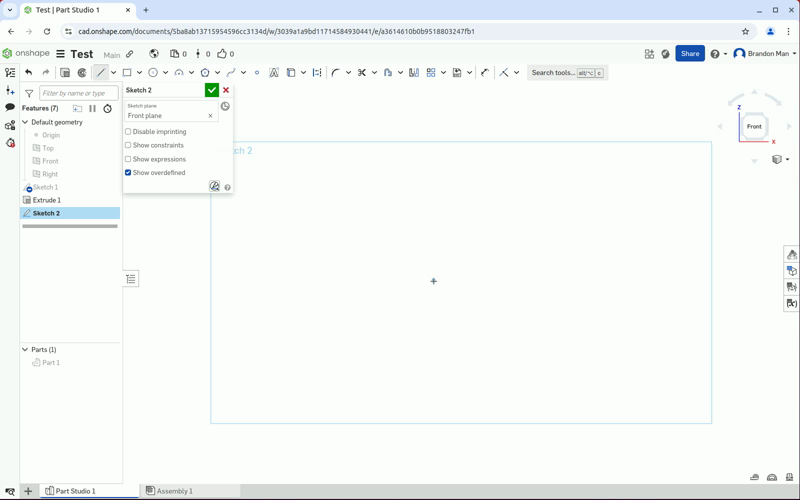
mouse_move(463, 280)
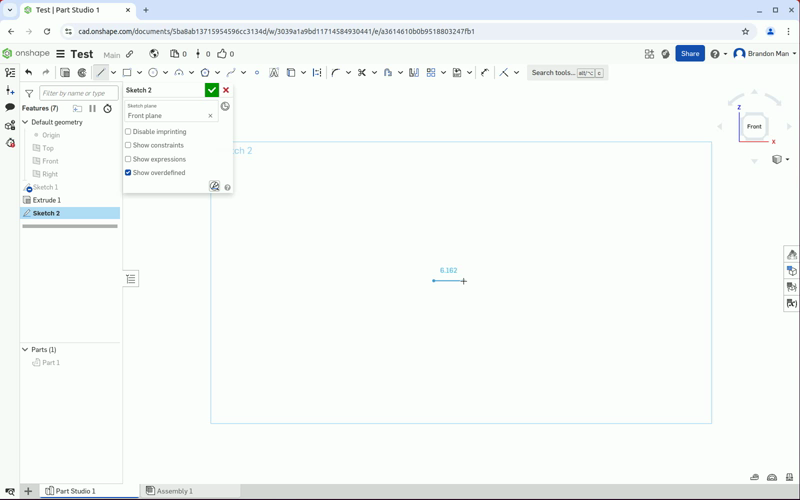
mouse_move(435, 282)
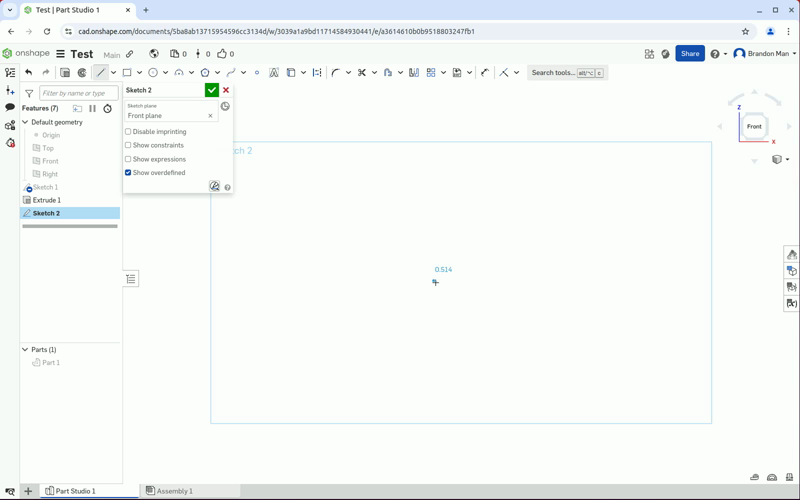
scroll(6)
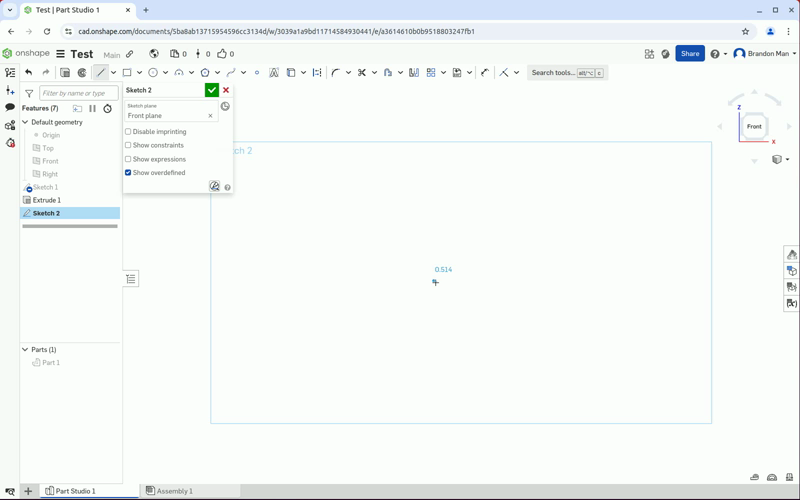
scroll(6)
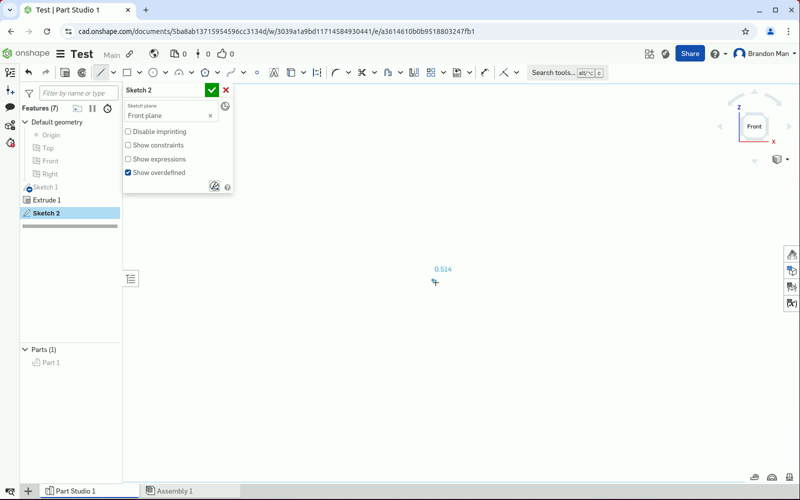
scroll(6)
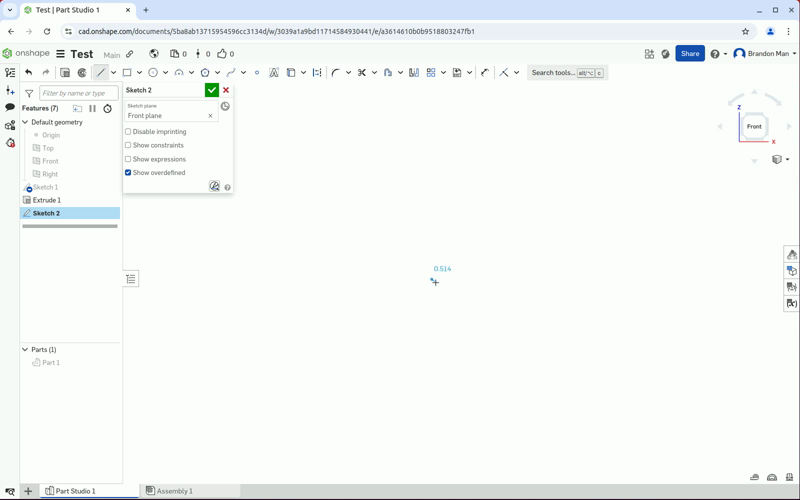
scroll(6)
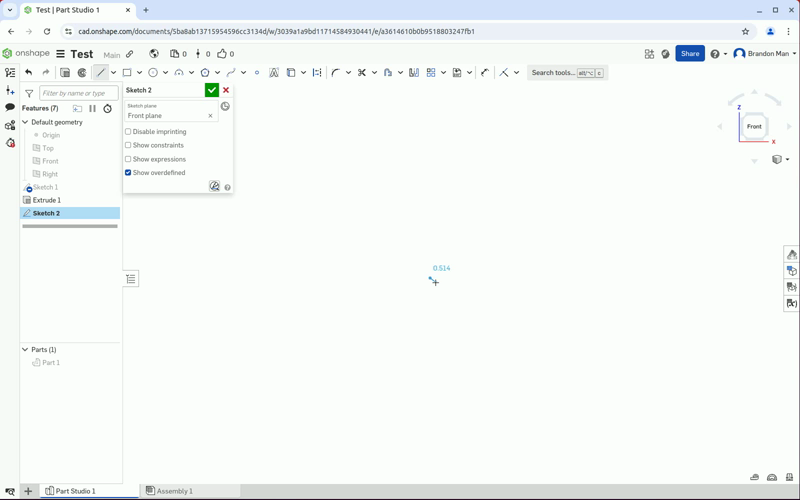
scroll(6)
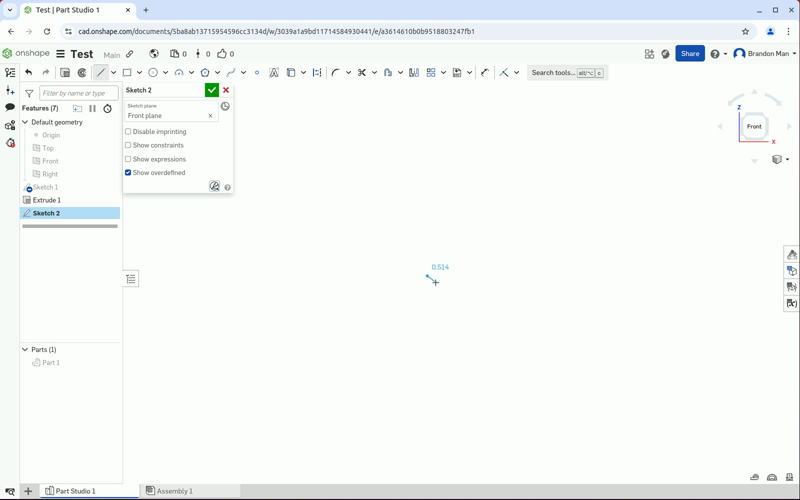
scroll(6)
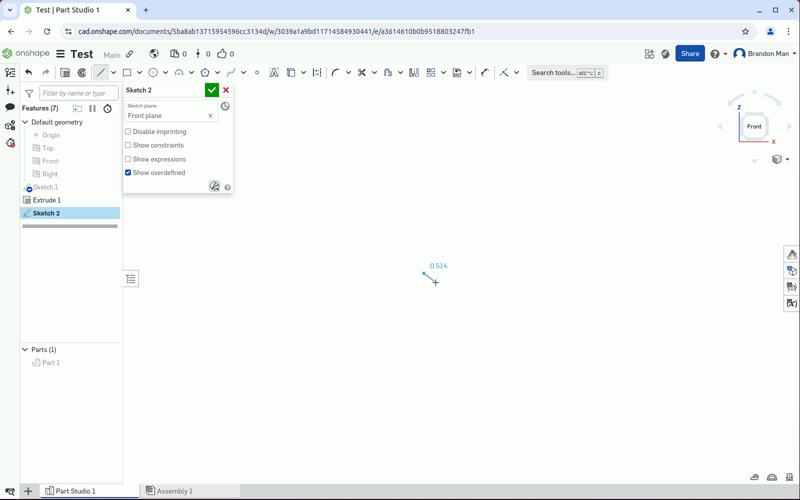
scroll(6)
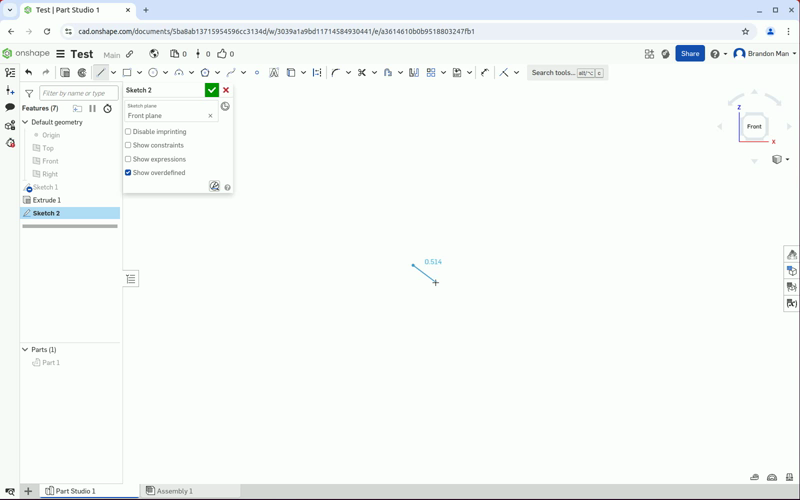
click(435, 282)
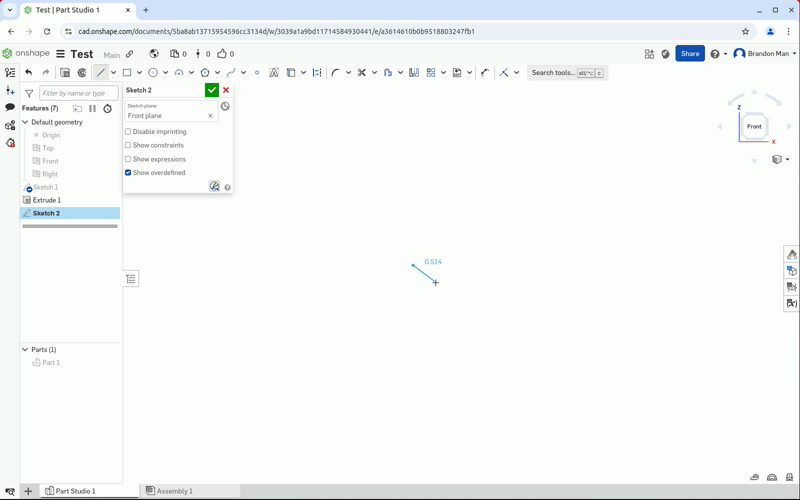
scroll(-6)
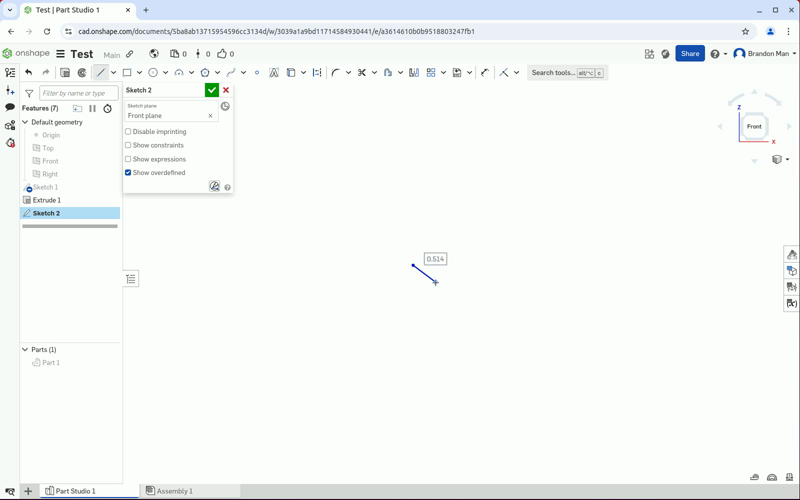
scroll(-6)
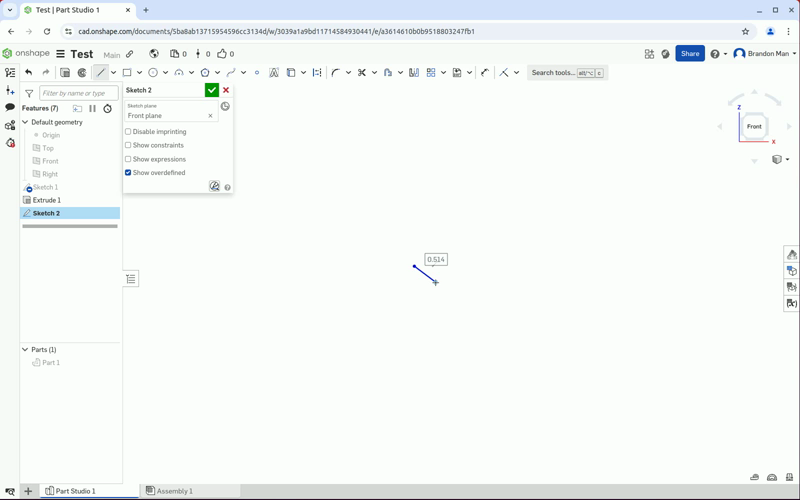
scroll(-6)
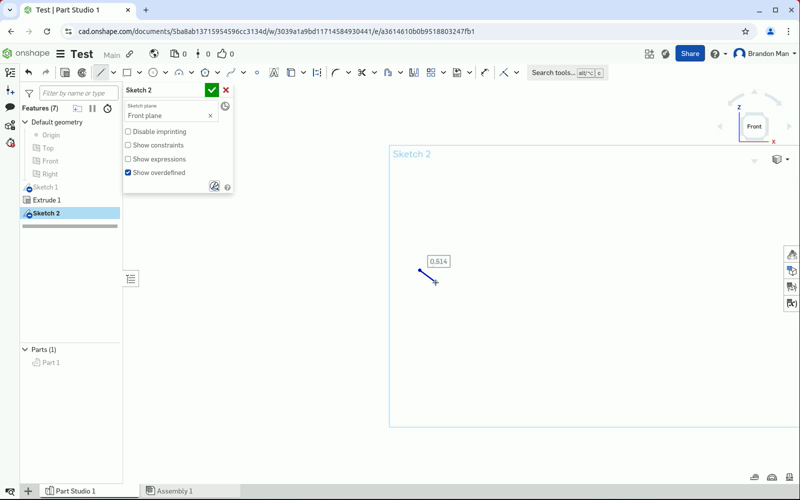
scroll(-6)
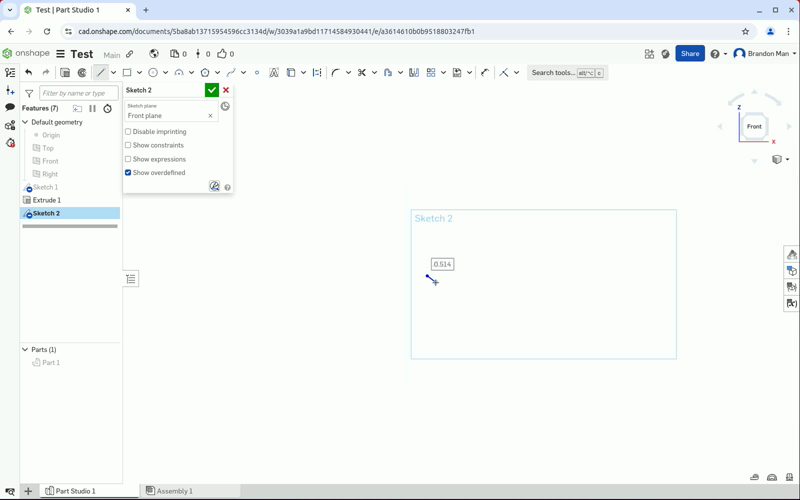
scroll(-6)
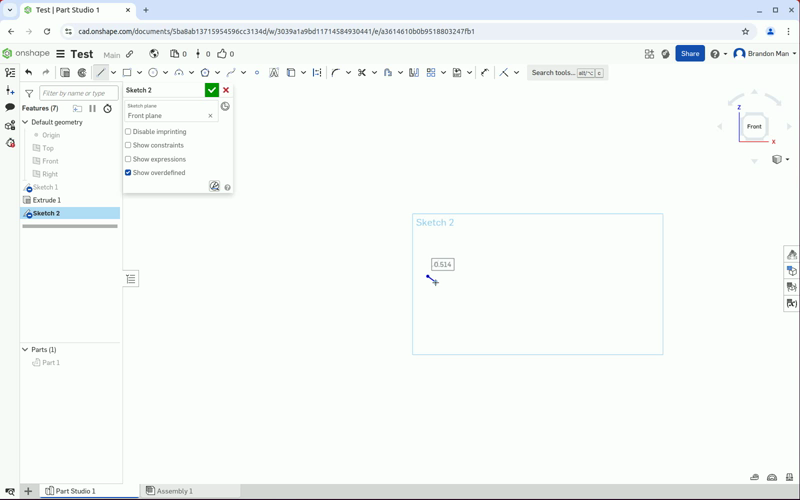
scroll(-6)
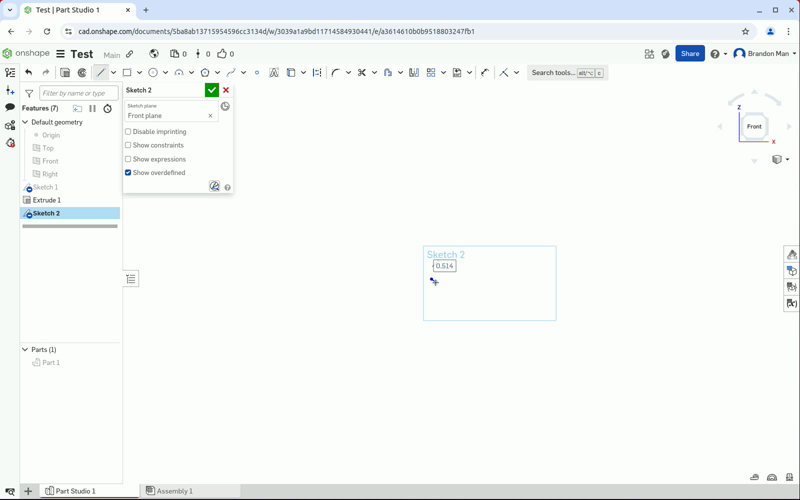
scroll(-6)
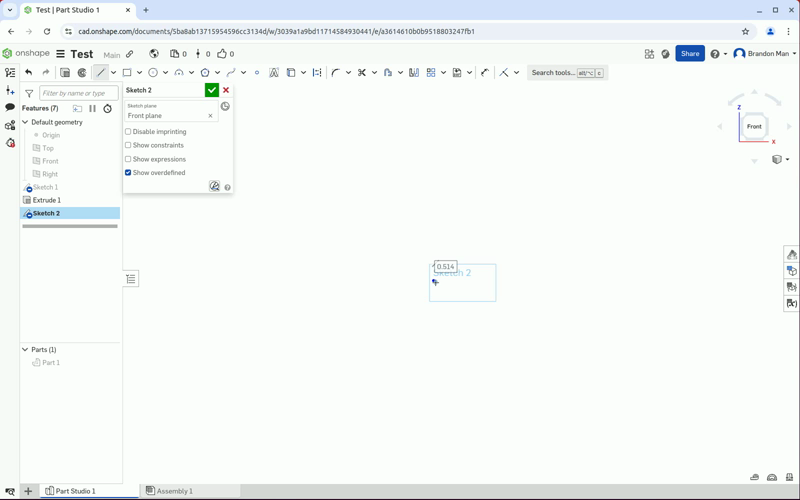
key_up(shift)
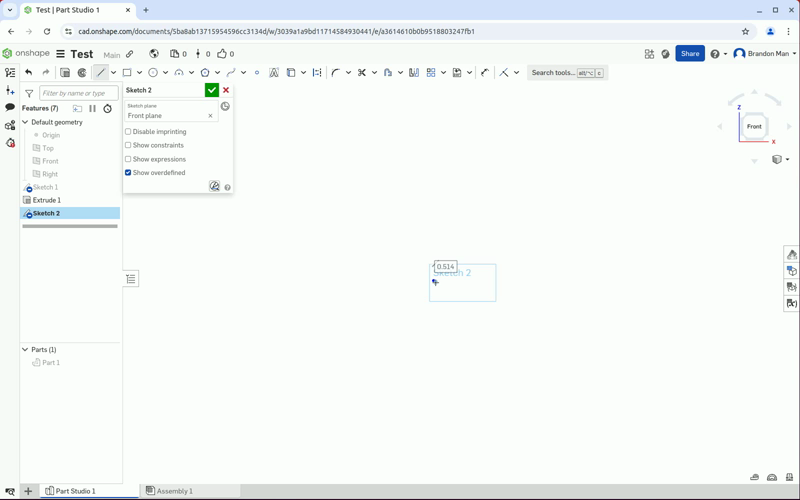
key_down(shift)
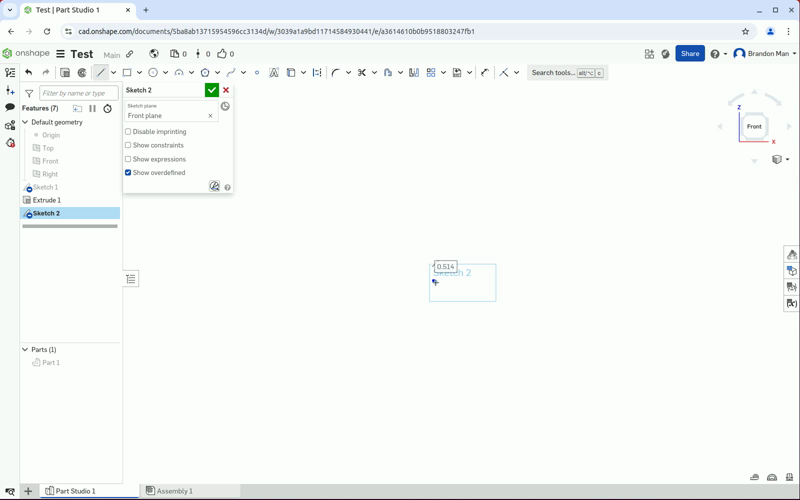
mouse_move(465, 282)
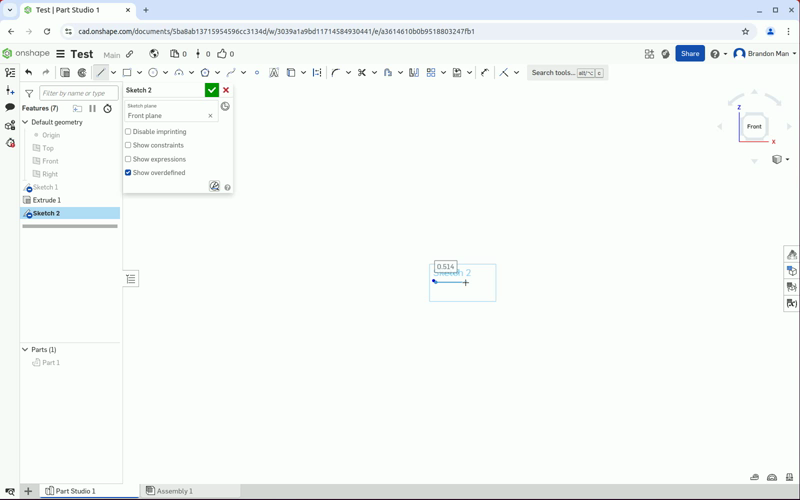
mouse_move(462, 282)
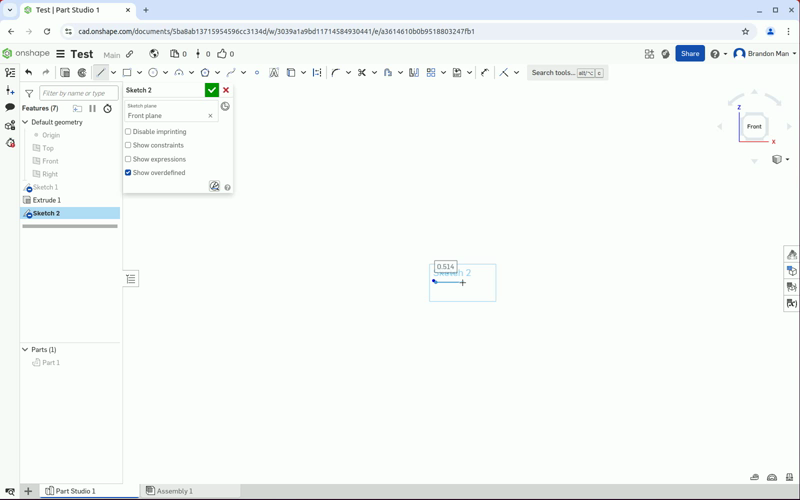
click(462, 282)
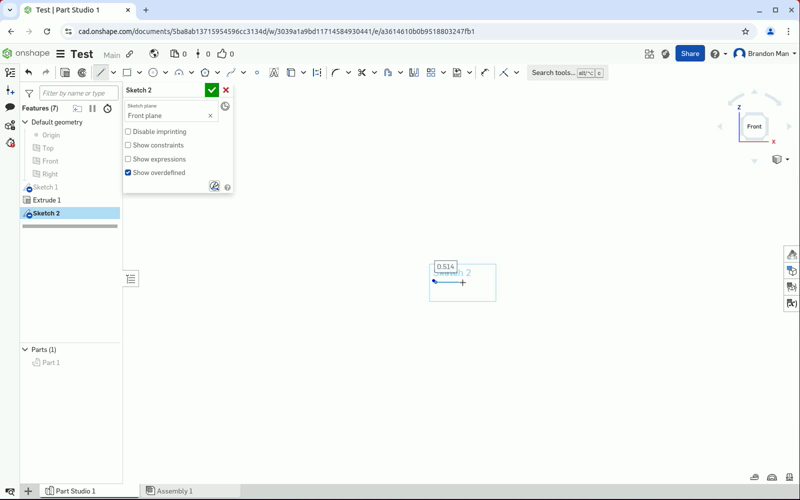
key_up(shift)
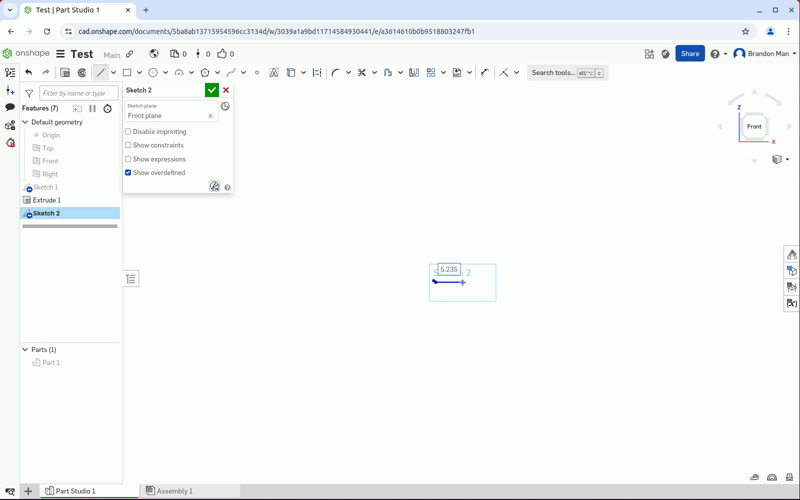
key_down(shift)
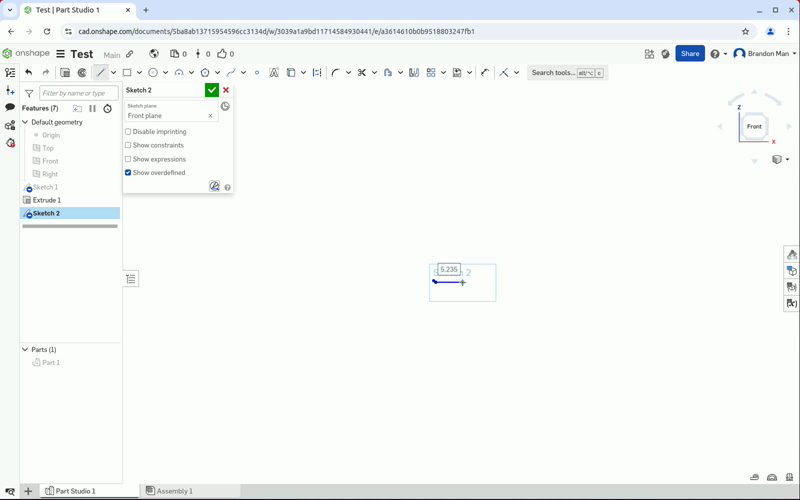
mouse_move(492, 282)
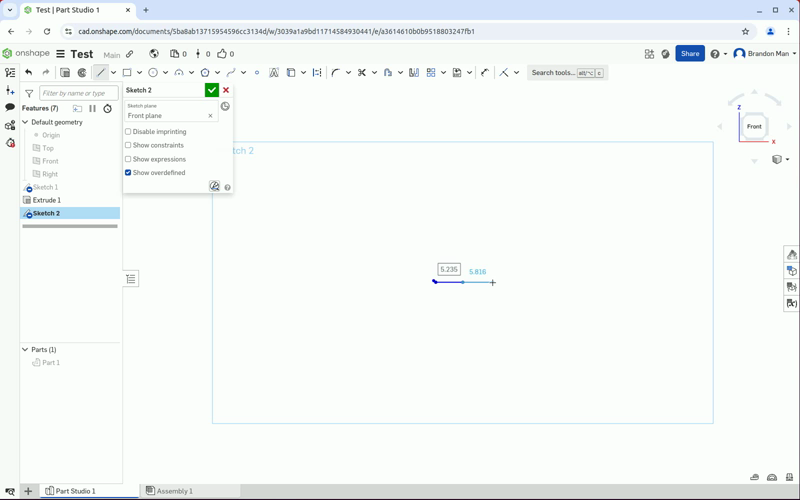
mouse_move(462, 280)
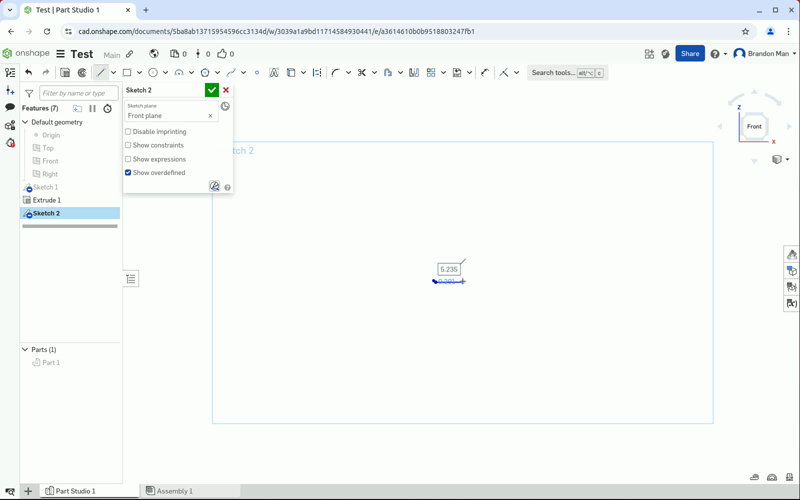
scroll(6)
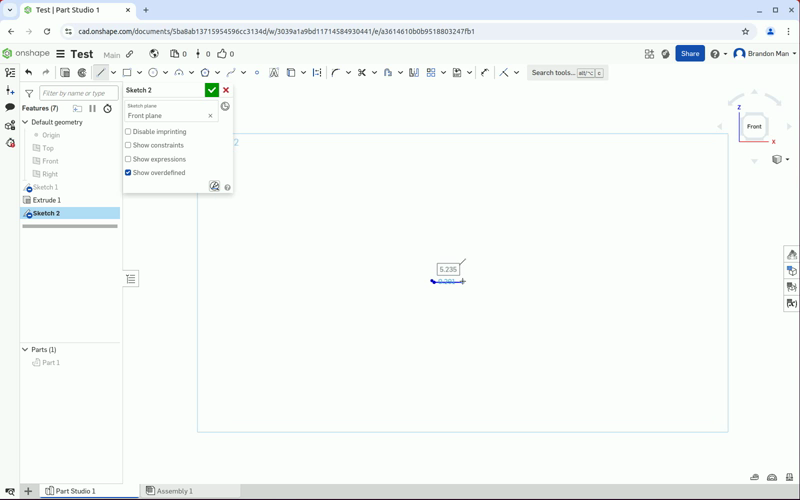
scroll(6)
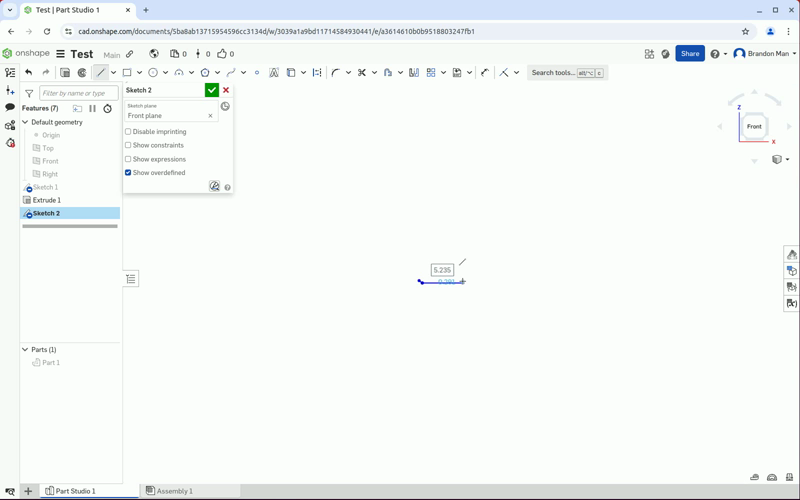
scroll(6)
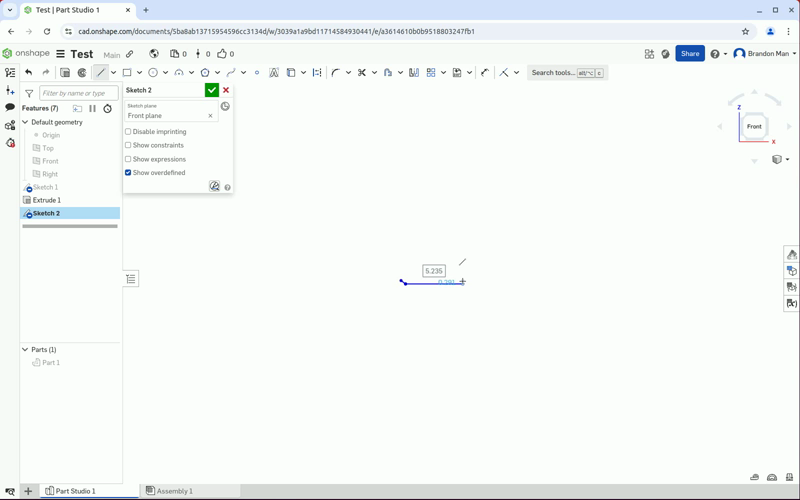
scroll(6)
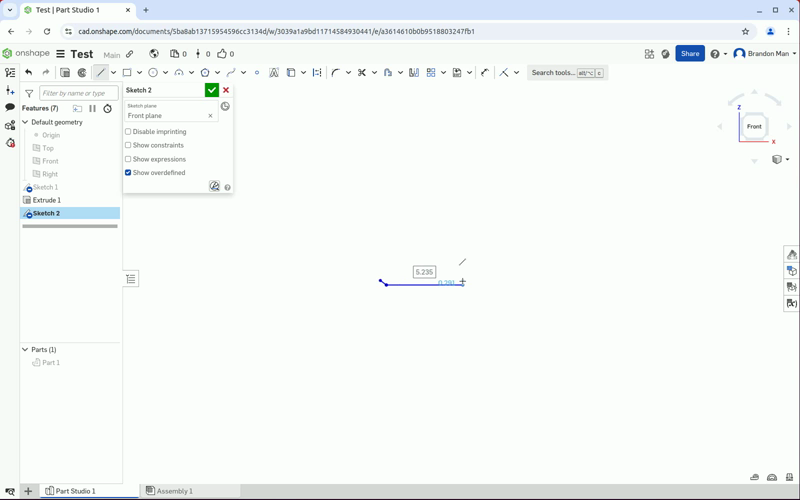
scroll(6)
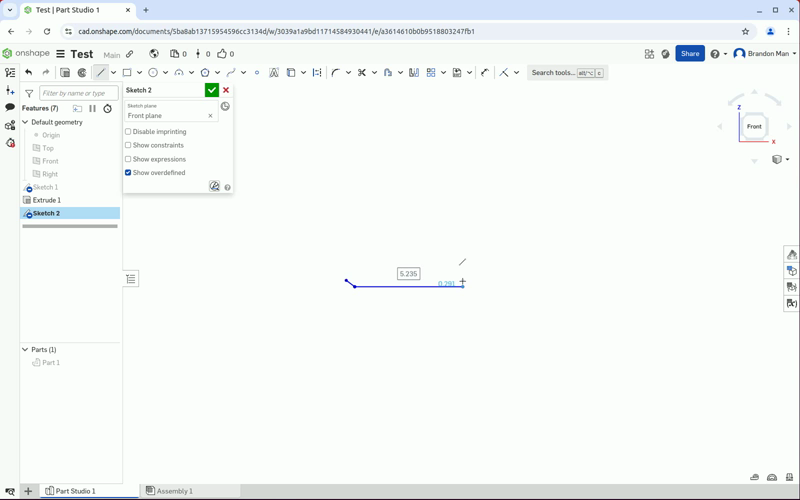
scroll(6)
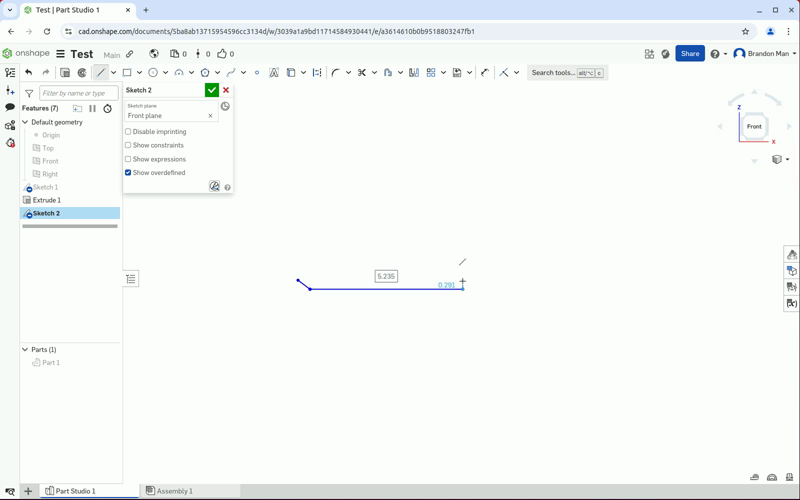
scroll(6)
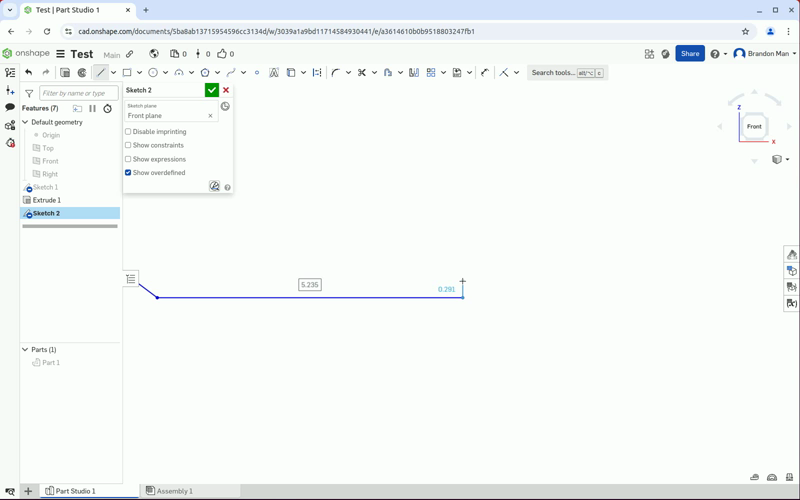
click(462, 280)
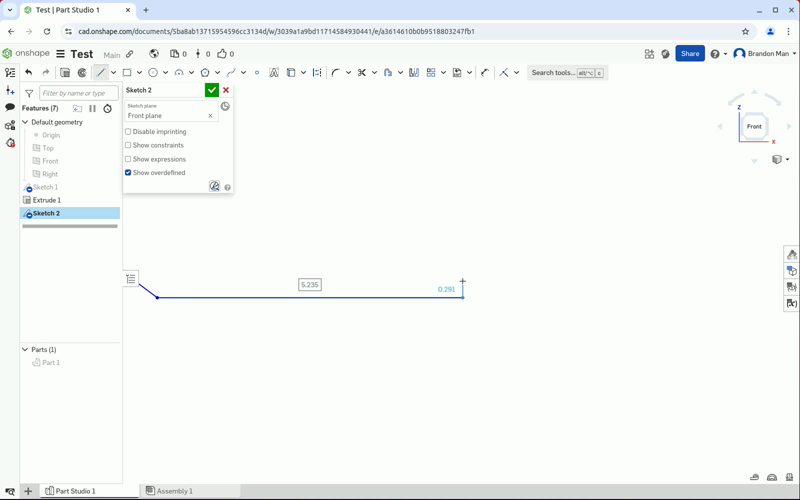
scroll(-6)
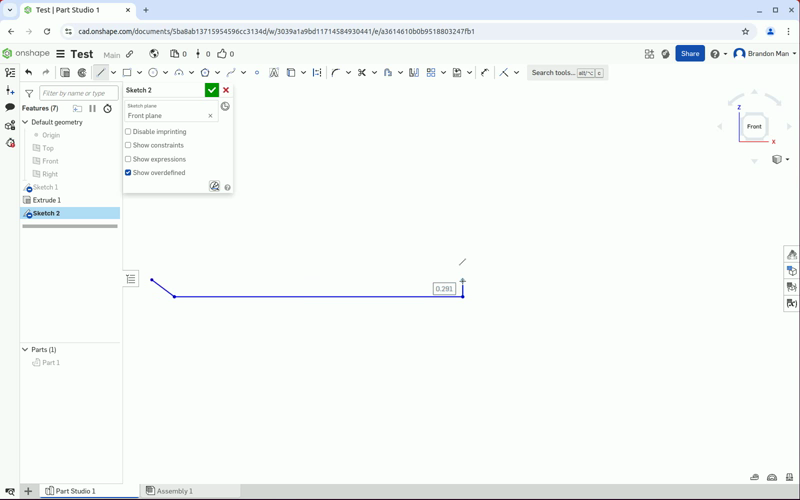
scroll(-6)
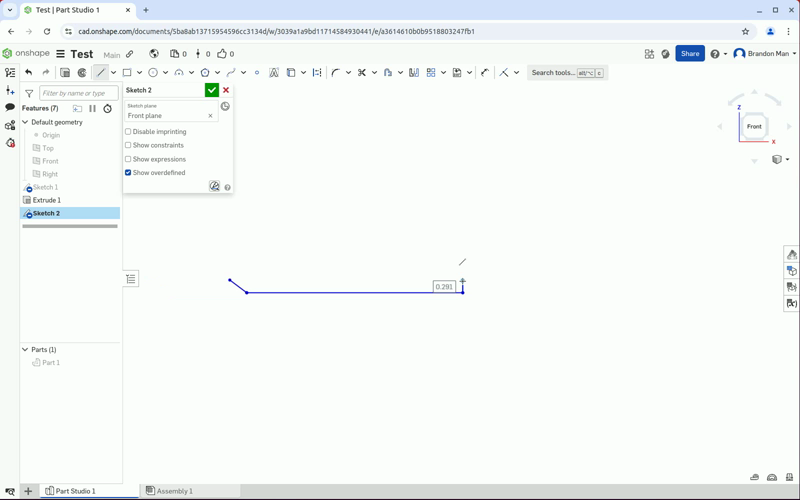
scroll(-6)
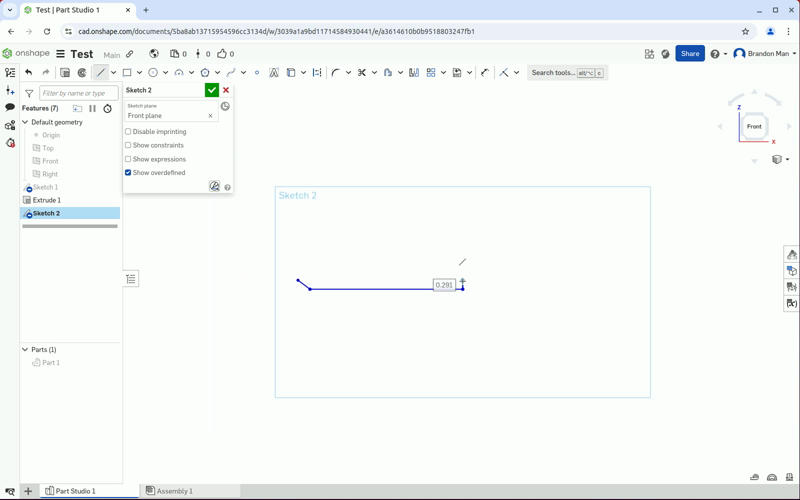
scroll(-6)
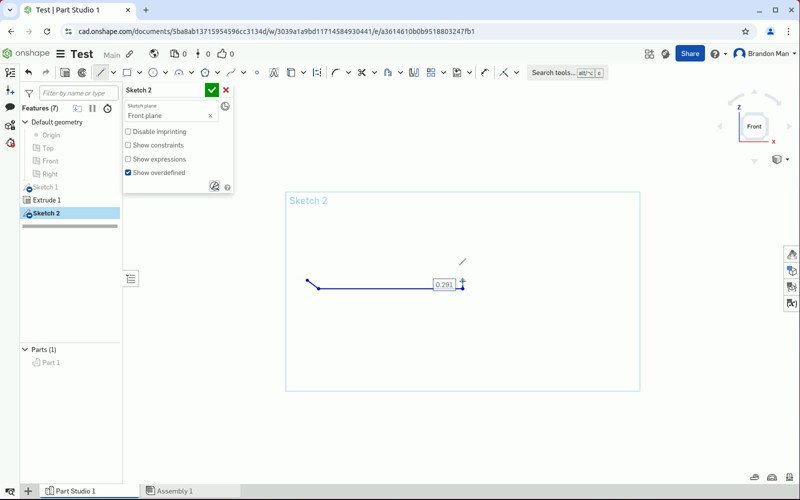
scroll(-6)
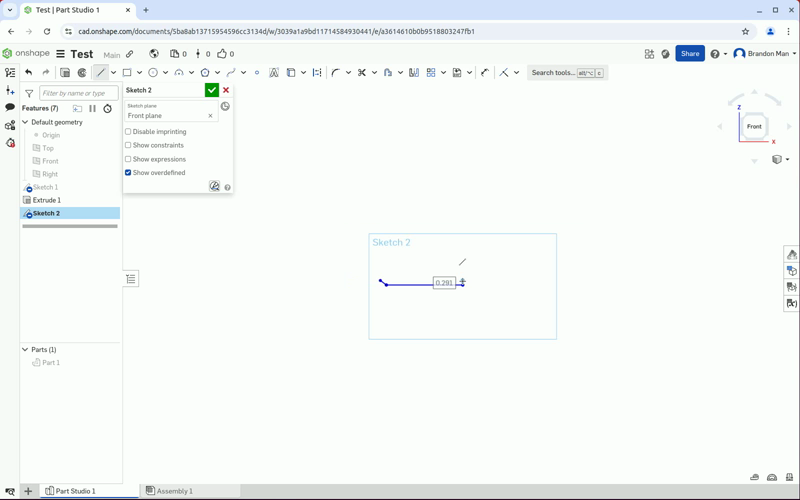
scroll(-6)
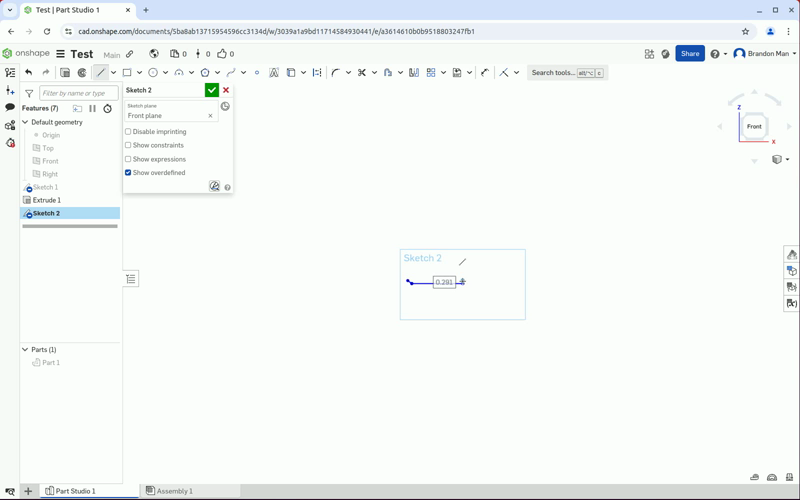
scroll(-6)
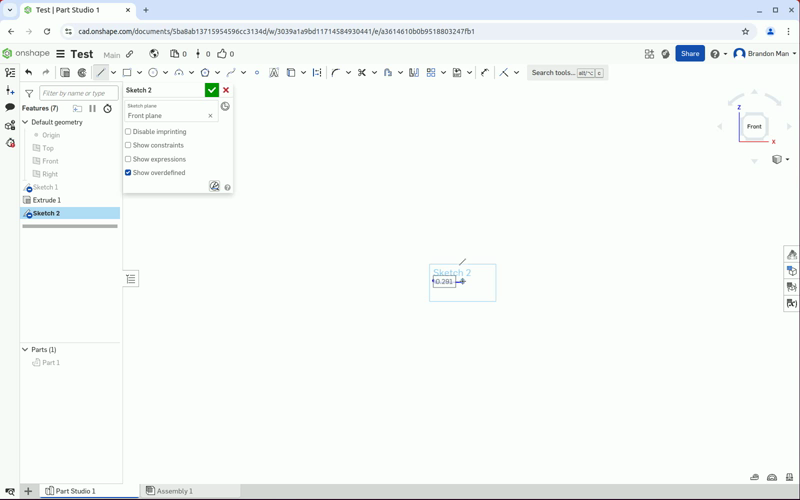
key_up(shift)
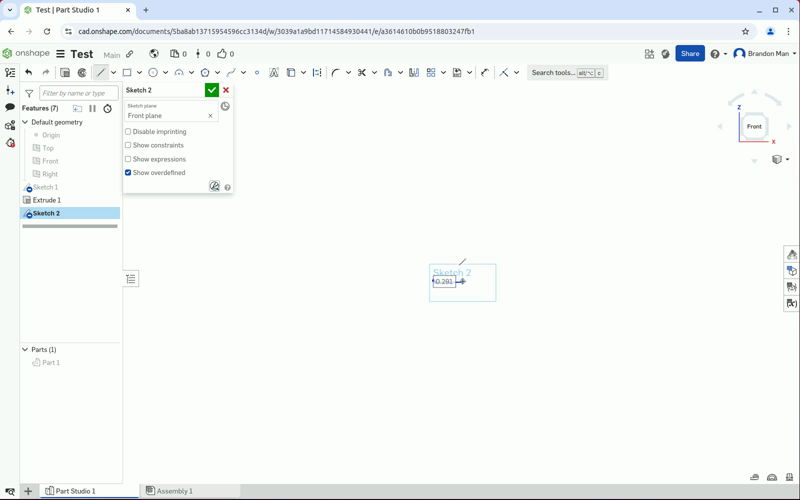
mouse_move(492, 280)
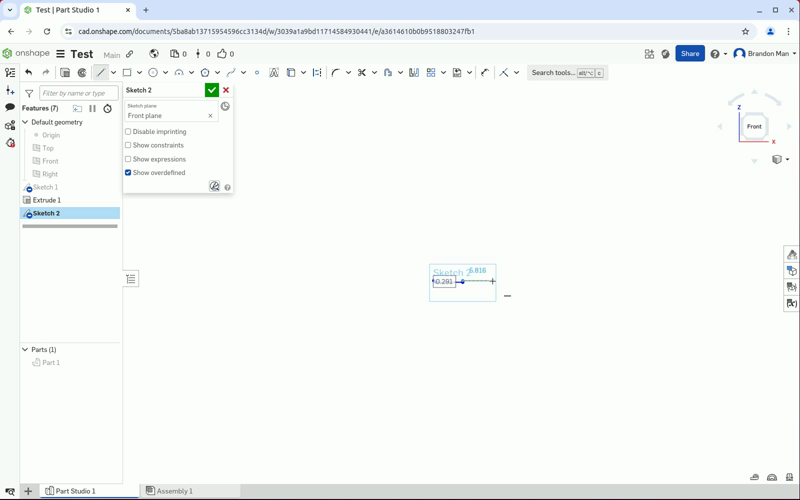
key_down(shift)
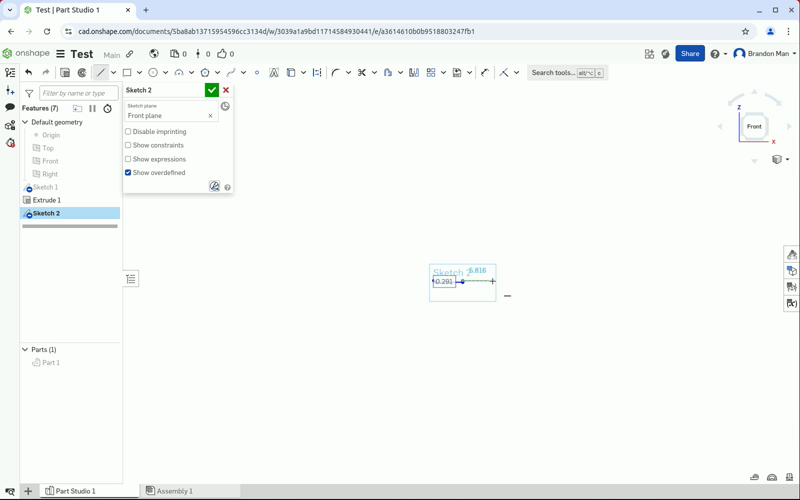
mouse_move(433, 280)
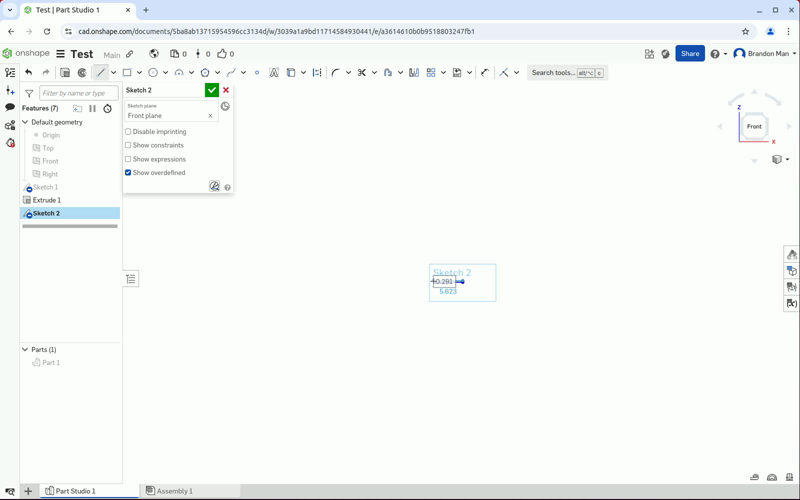
scroll(6)
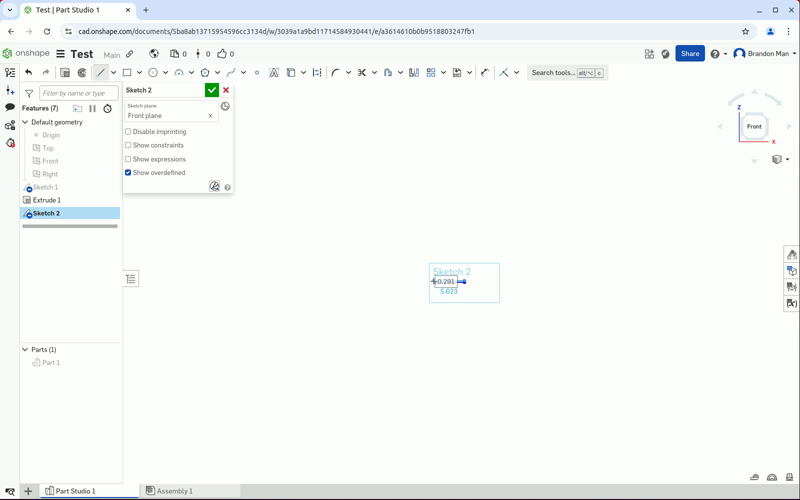
scroll(6)
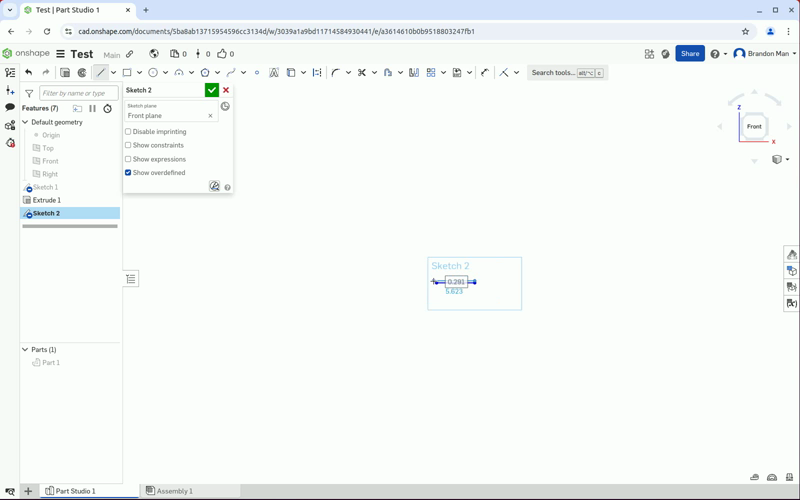
scroll(6)
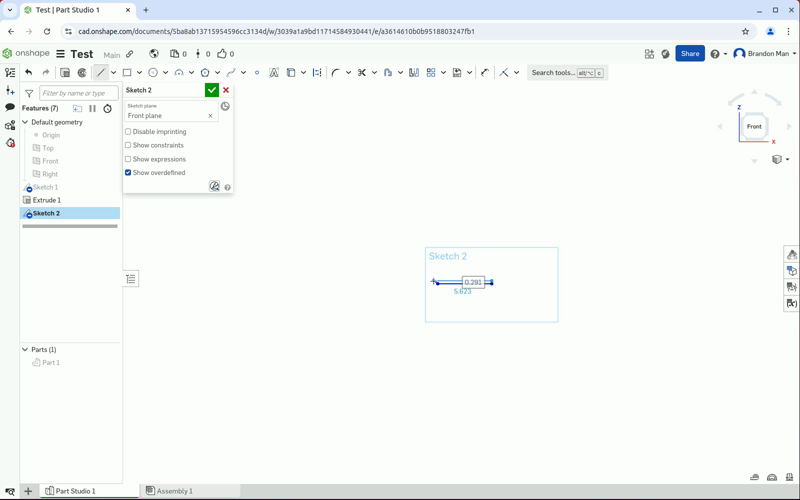
scroll(6)
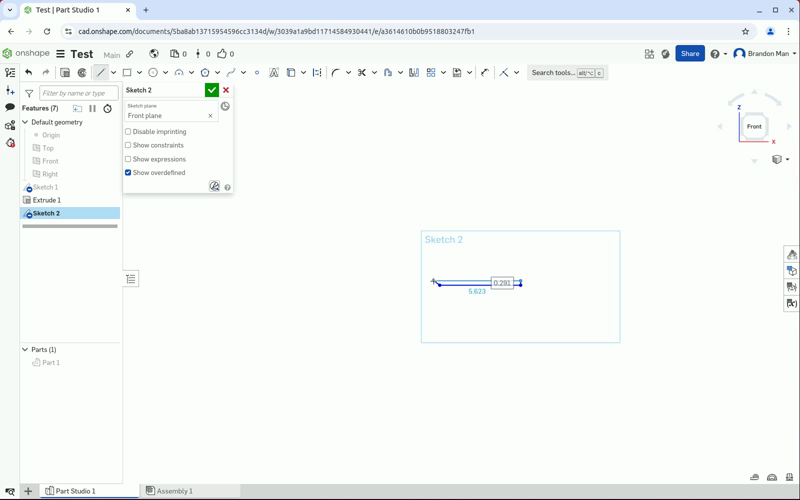
scroll(6)
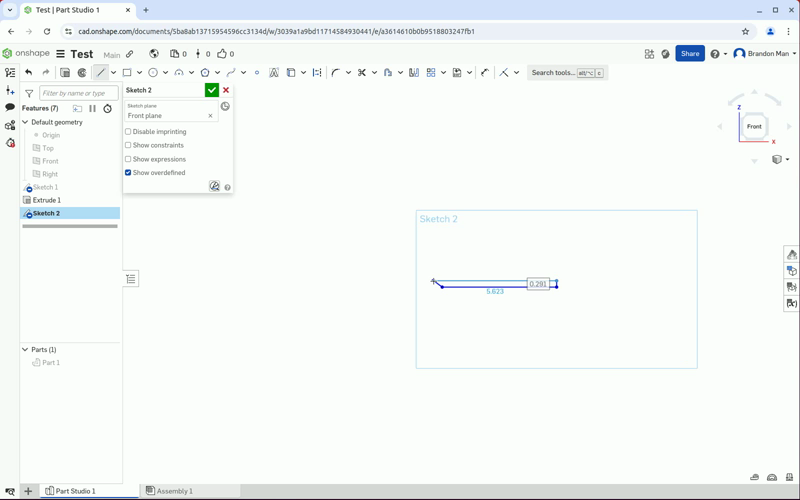
scroll(6)
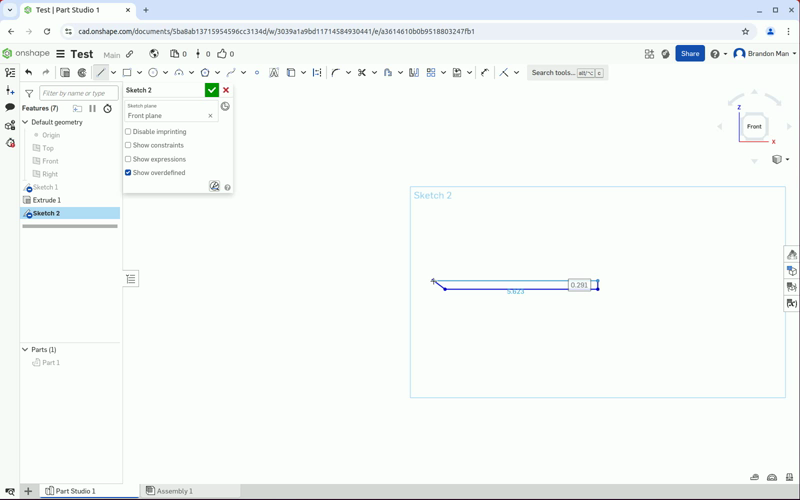
scroll(6)
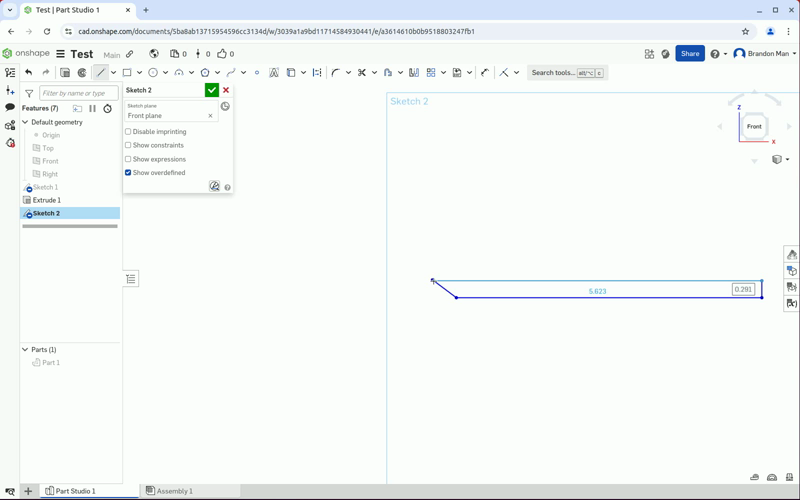
key_up(shift)
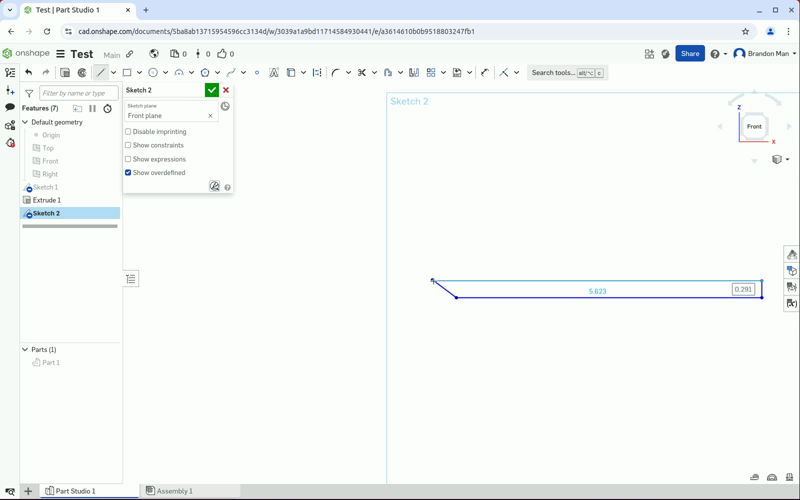
click(433, 280)
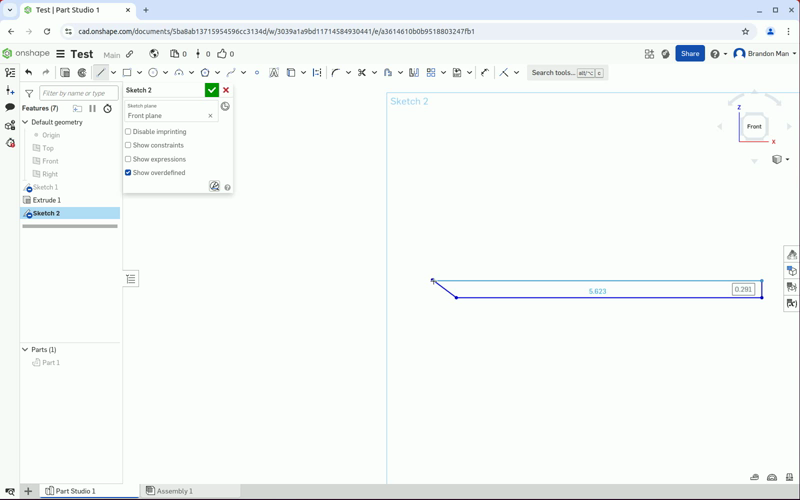
scroll(-6)
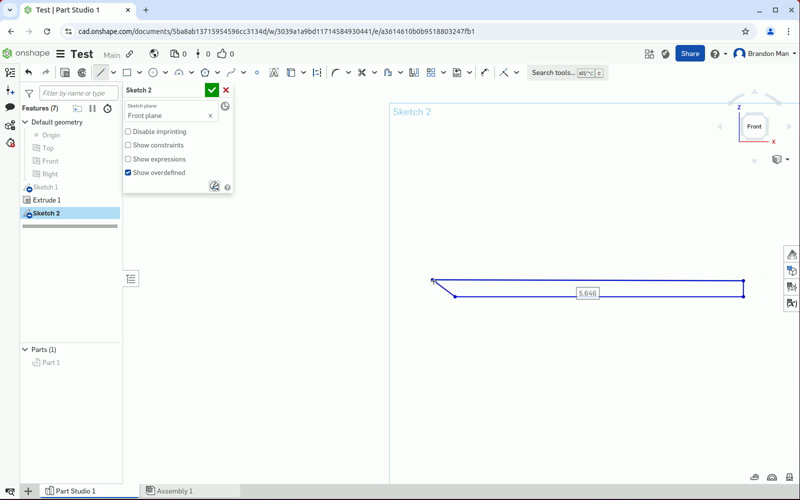
scroll(-6)
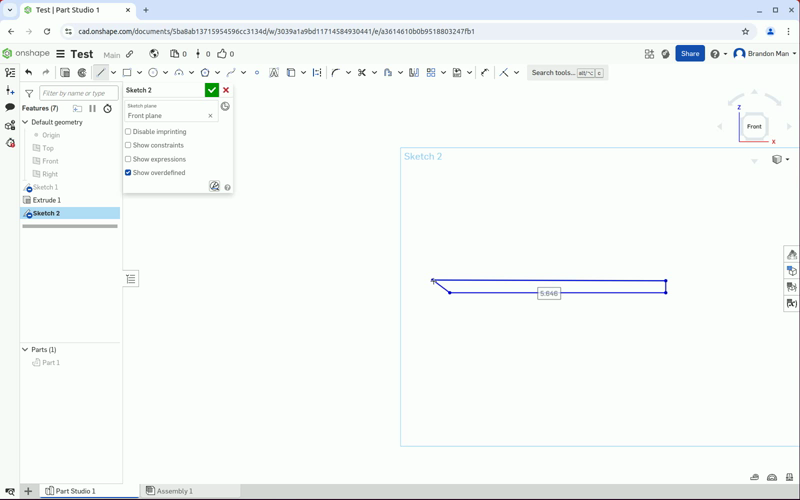
scroll(-6)
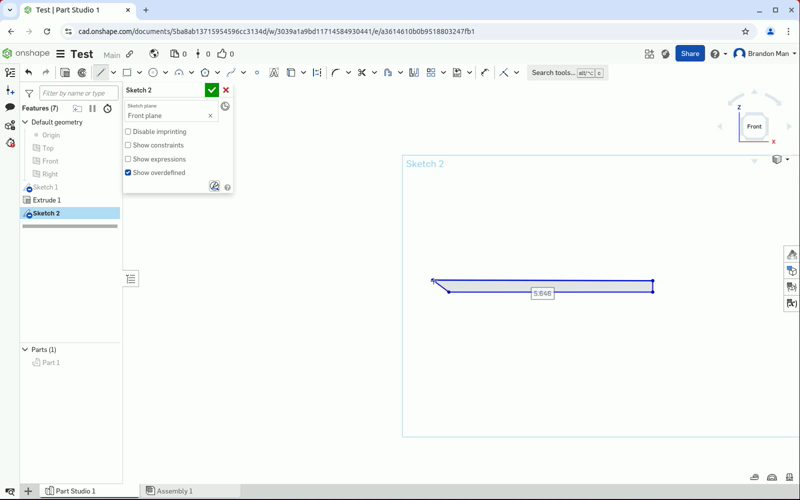
scroll(-6)
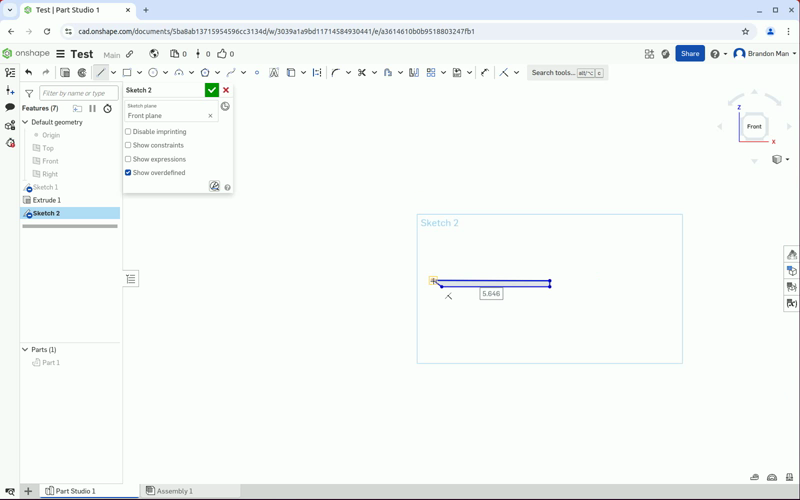
scroll(-6)
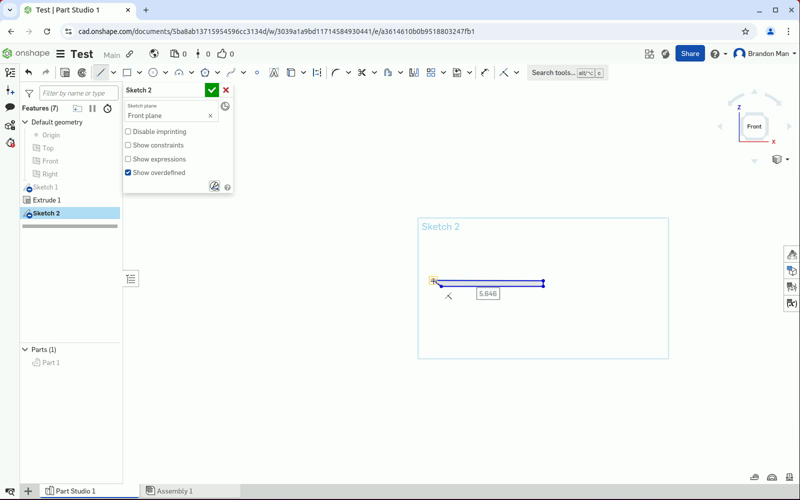
scroll(-6)
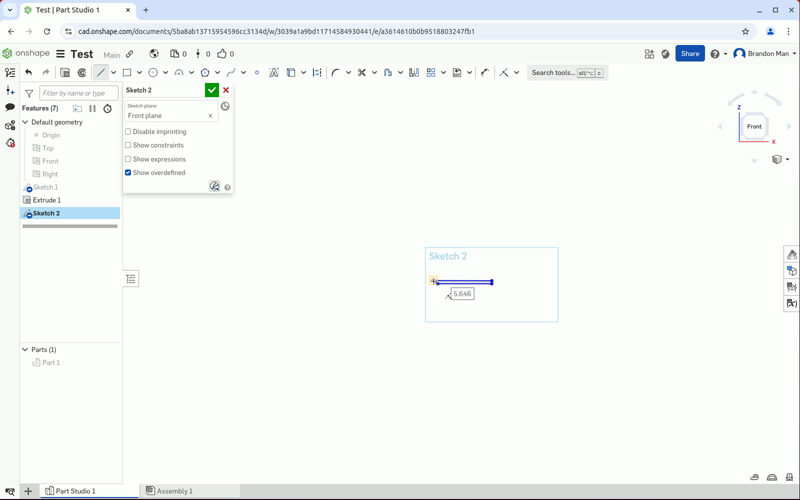
scroll(-6)
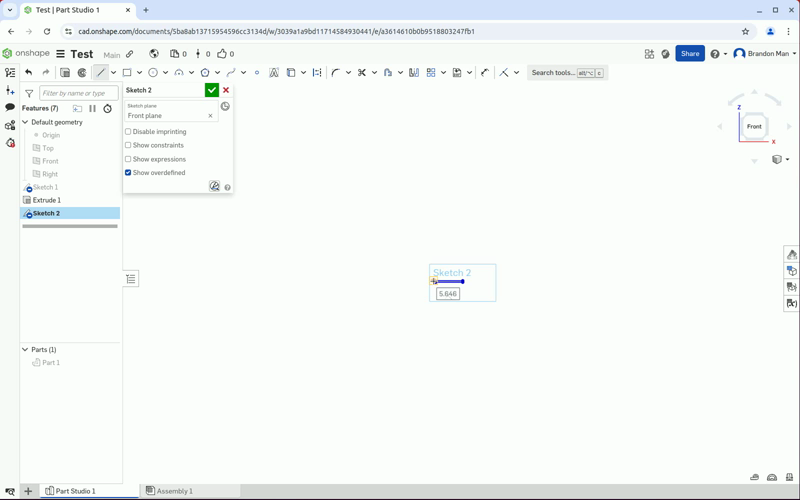
key(esc)
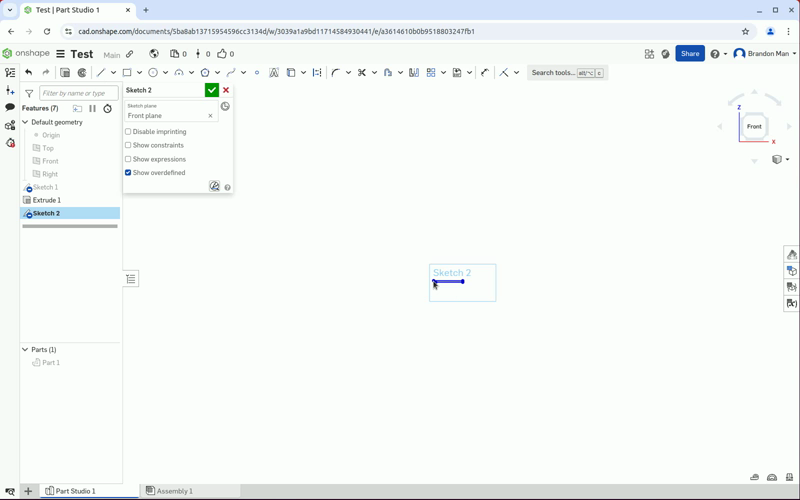
mouse_move(440, 280)
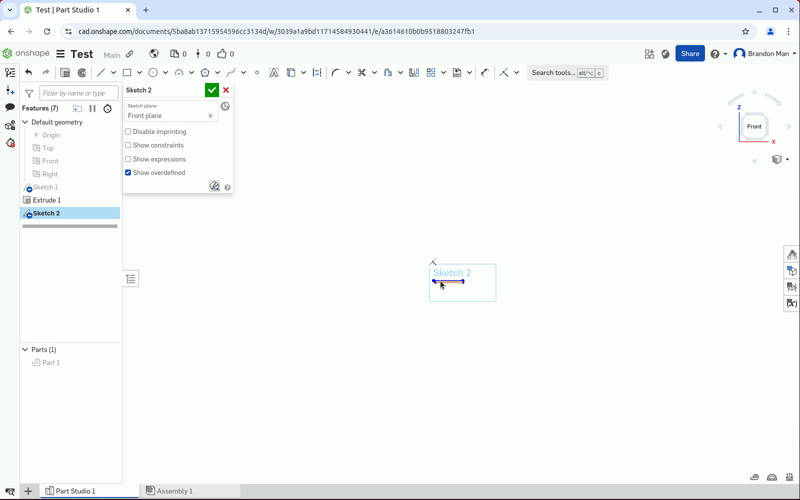
scroll(6)
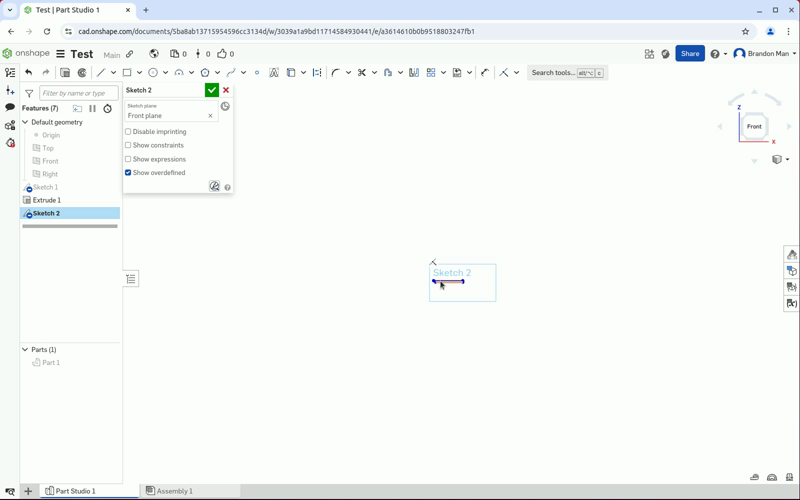
scroll(6)
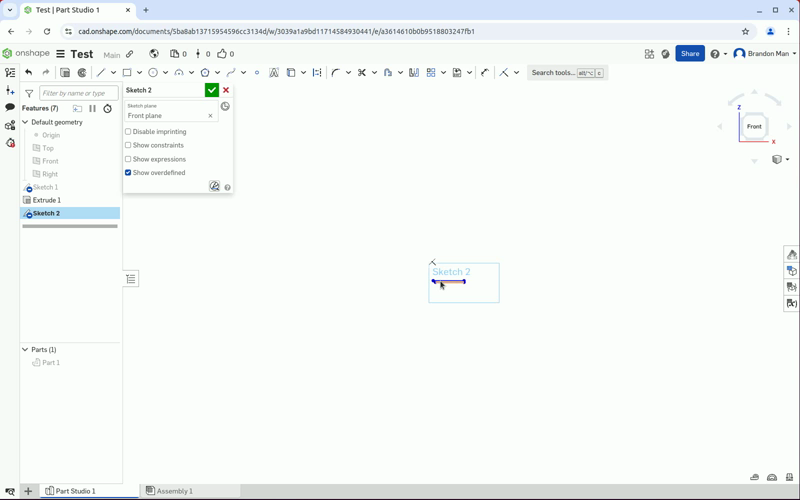
scroll(6)
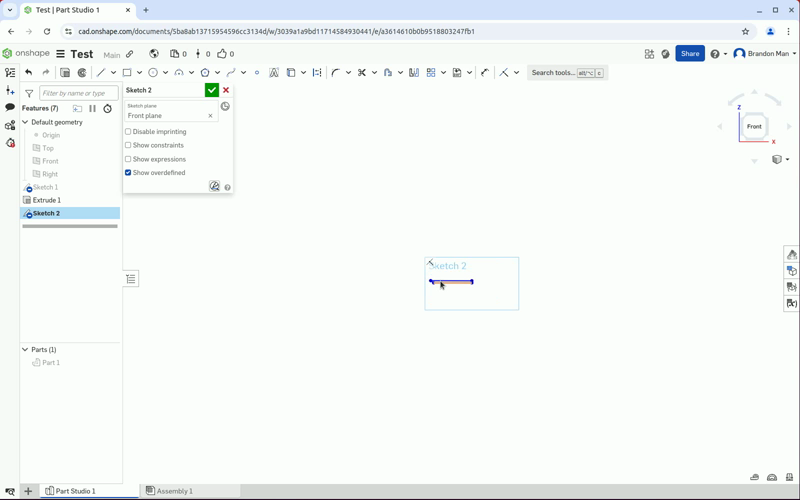
scroll(6)
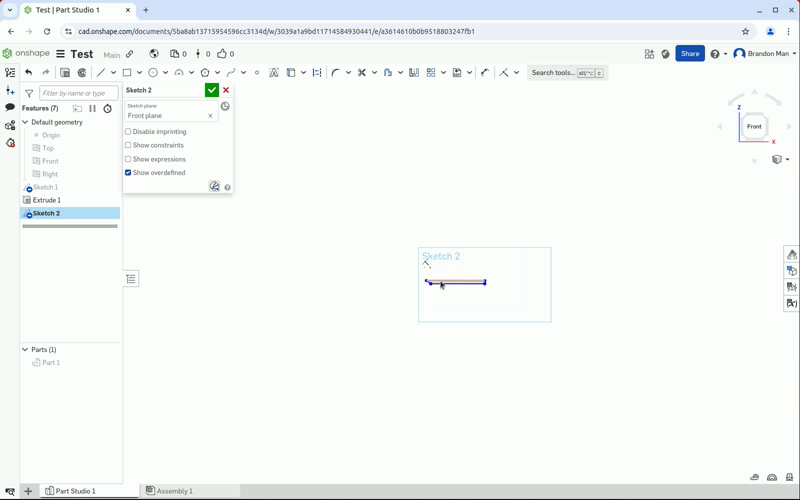
scroll(6)
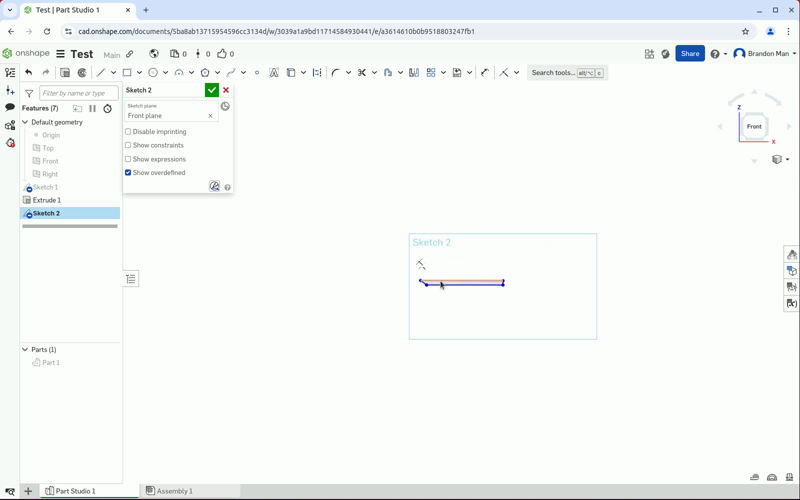
scroll(6)
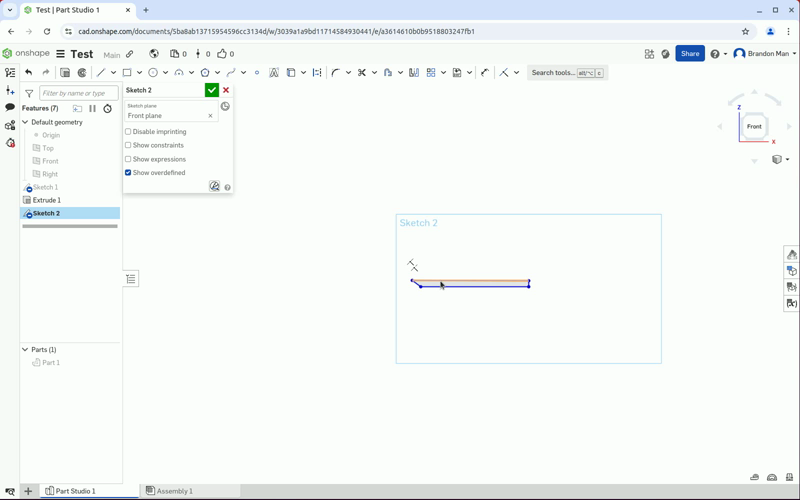
scroll(6)
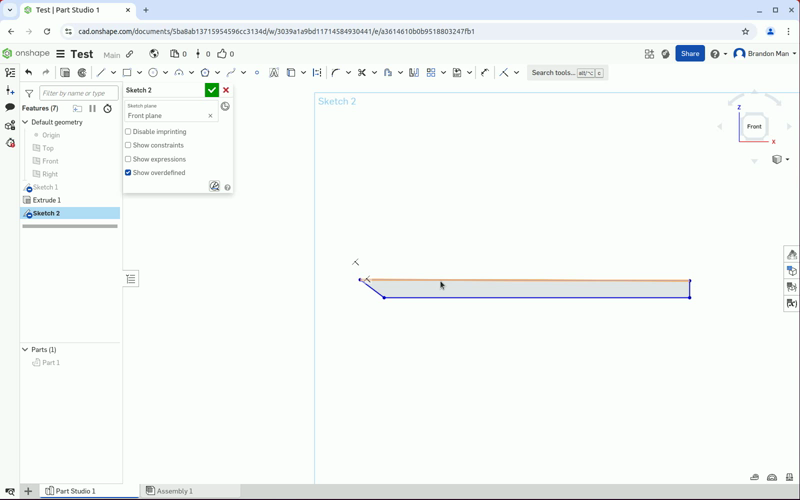
click(440, 280)
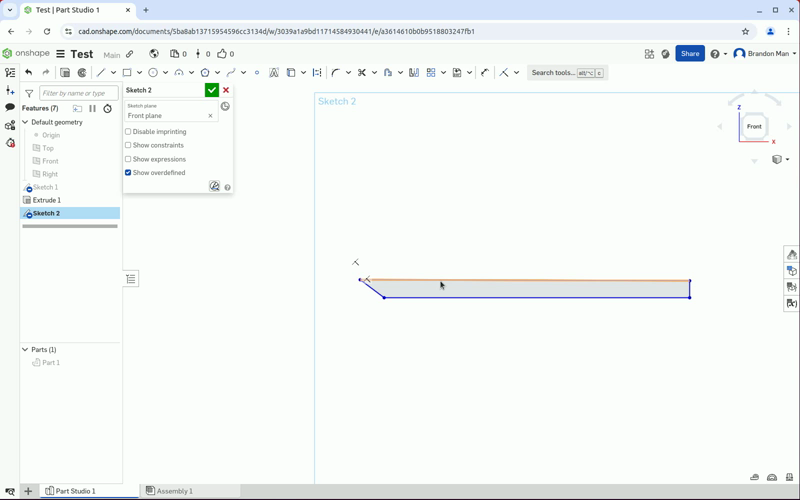
scroll(-6)
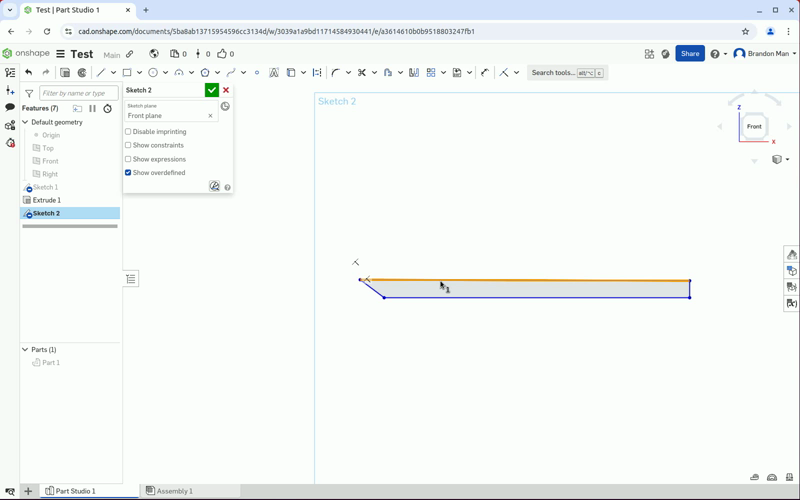
scroll(-6)
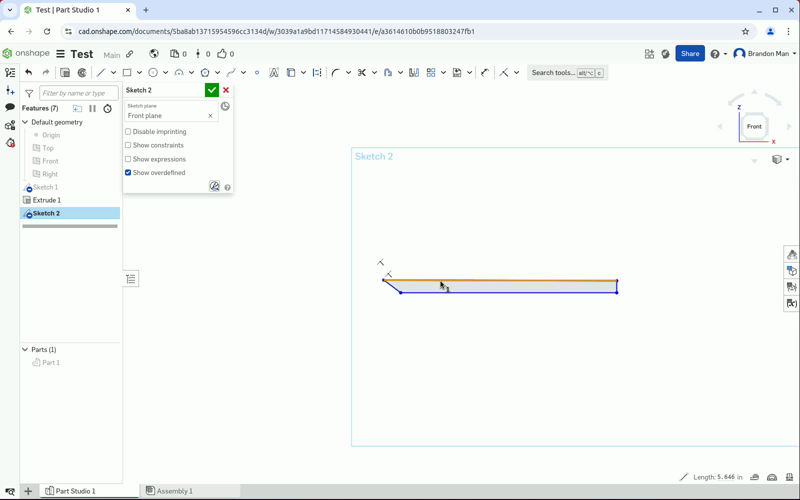
scroll(-6)
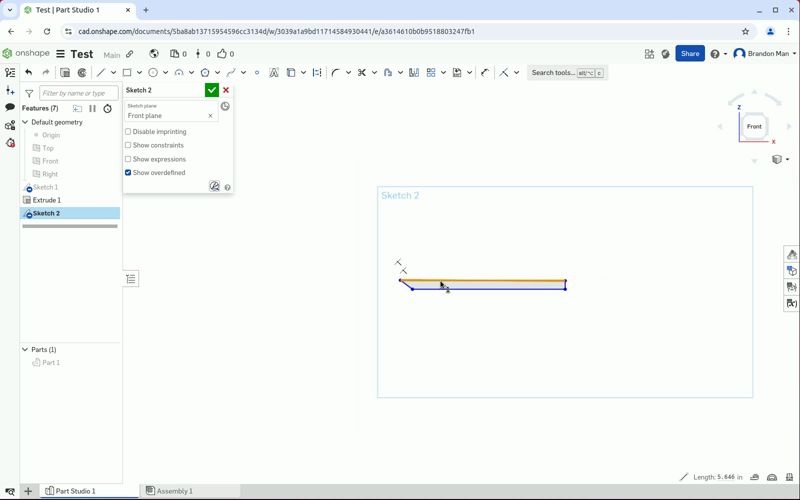
scroll(-6)
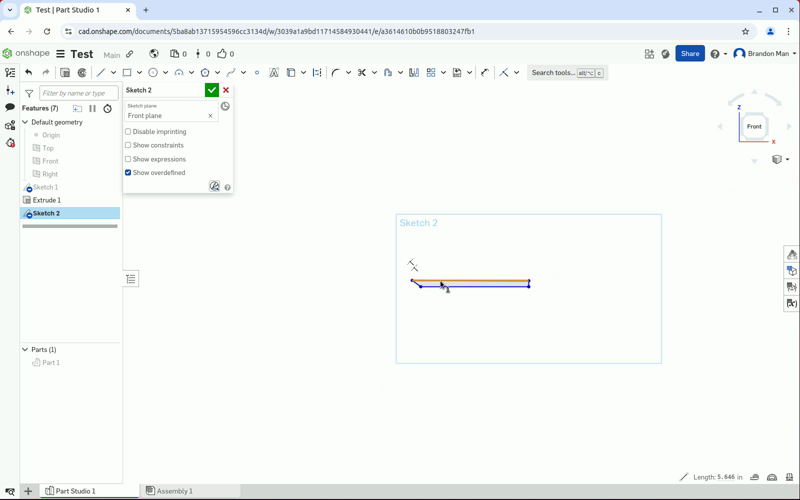
scroll(-6)
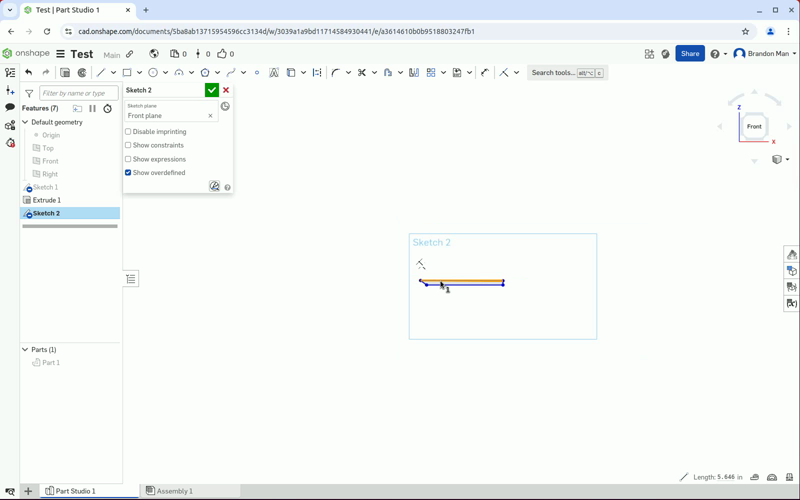
scroll(-6)
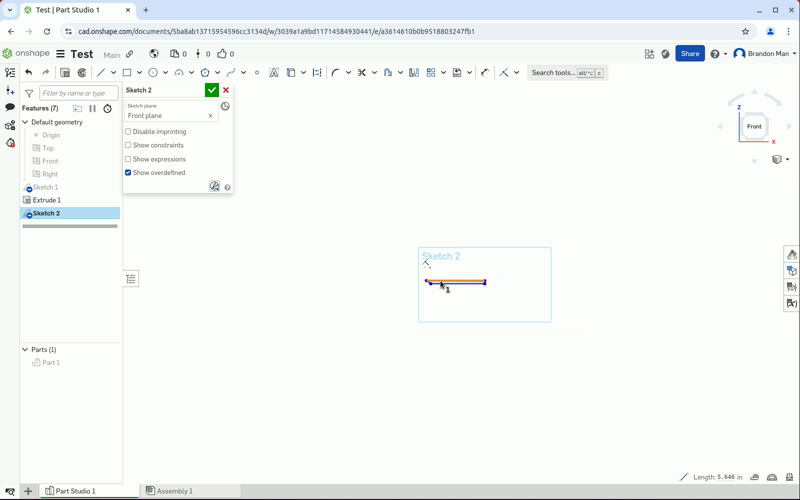
scroll(-6)
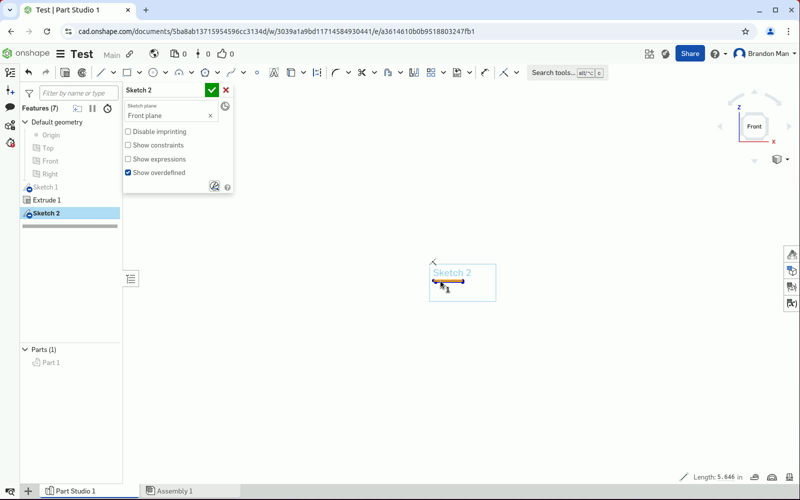
mouse_move(73, 352)
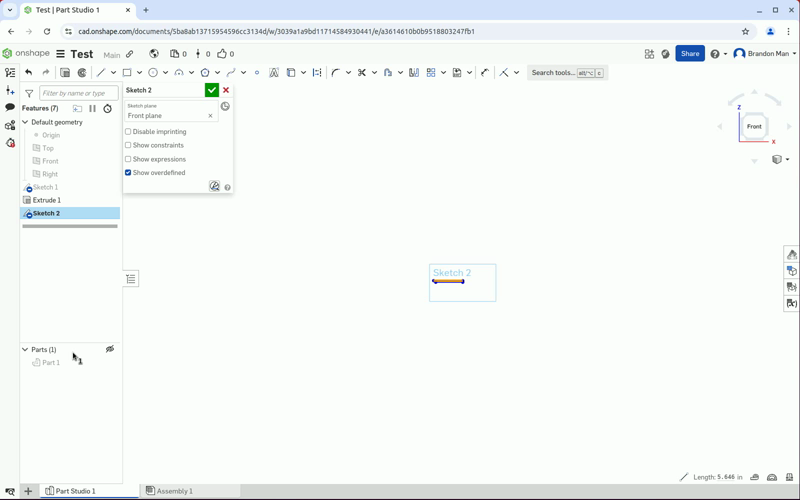
key(shift+y)
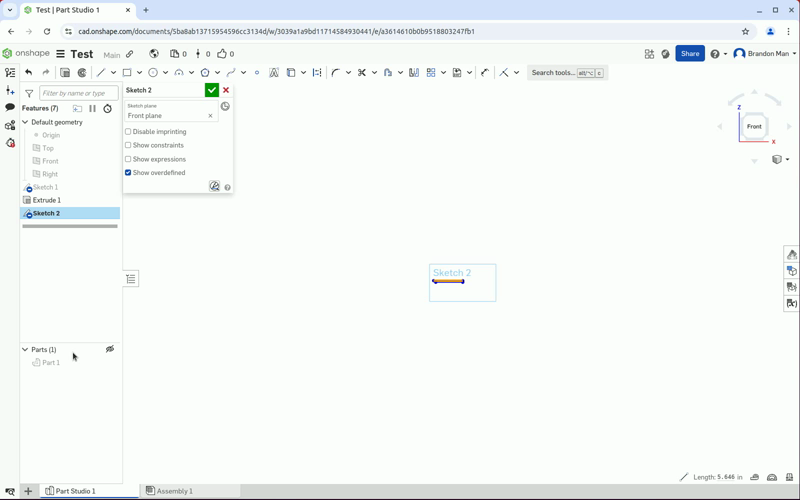
key(shift+e)
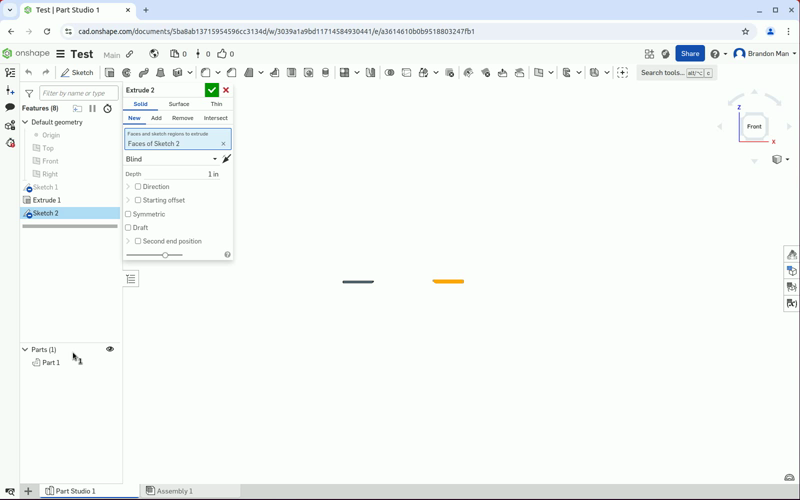
mouse_move(143, 106)
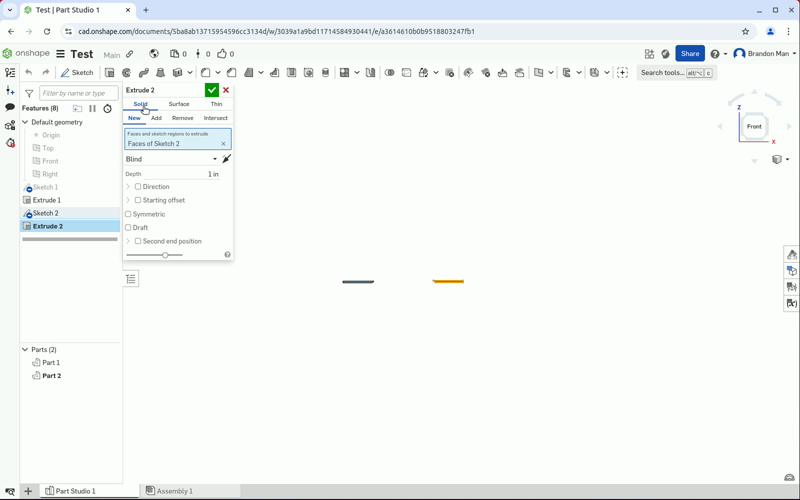
click(143, 106)
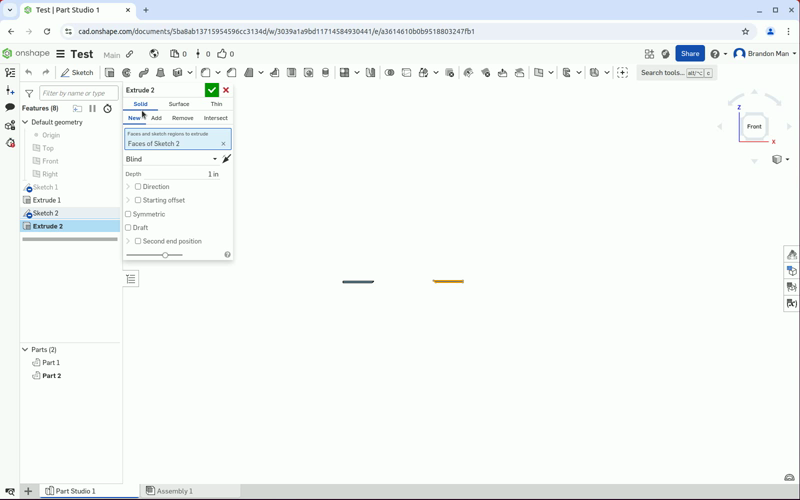
mouse_move(137, 120)
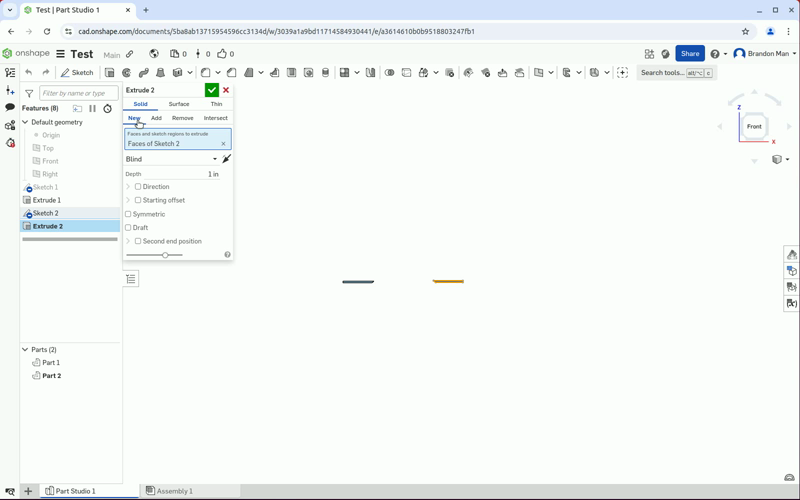
click(137, 120)
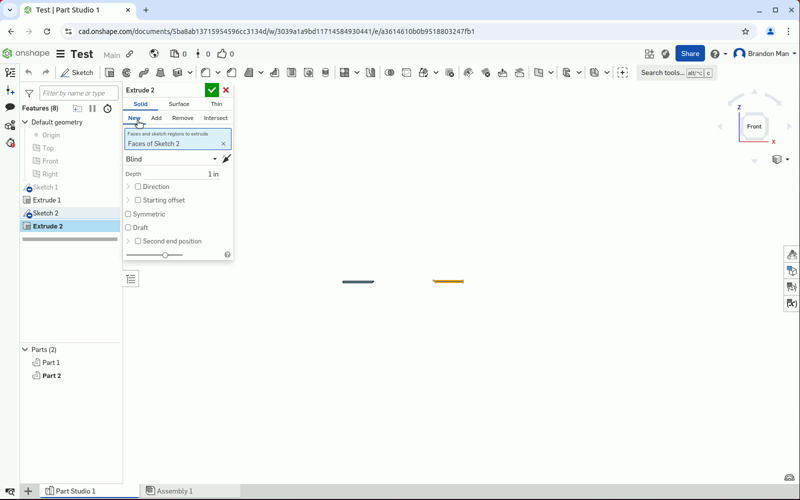
key(tab, 4)
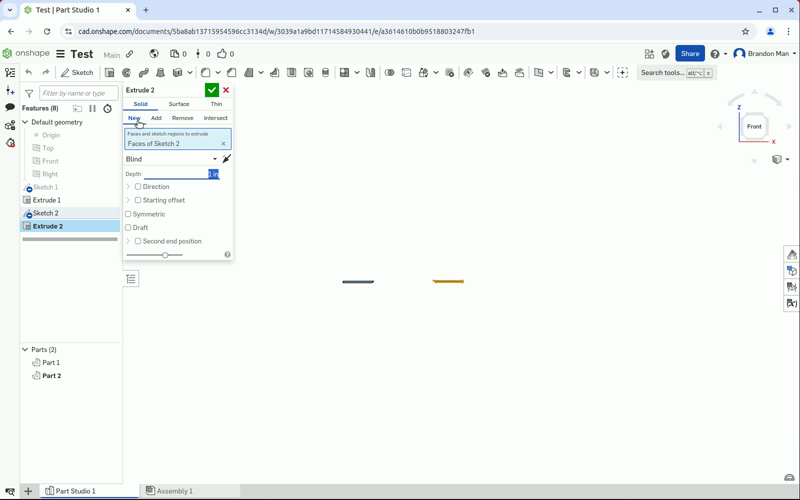
text(5.777)
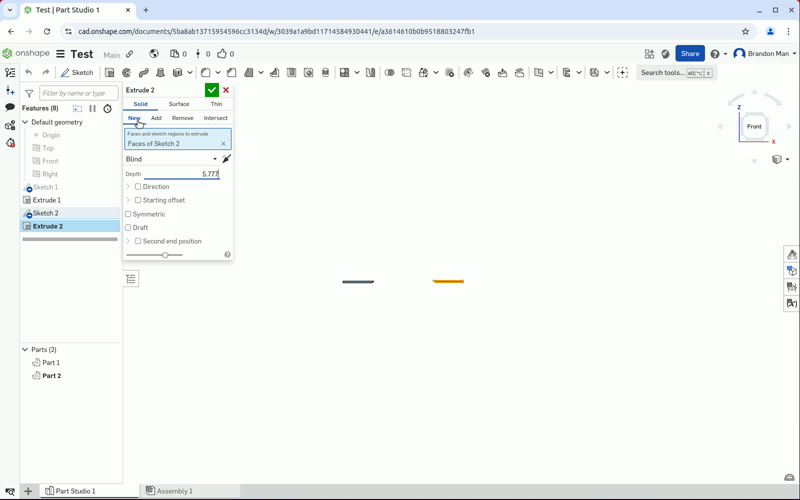
key(enter)
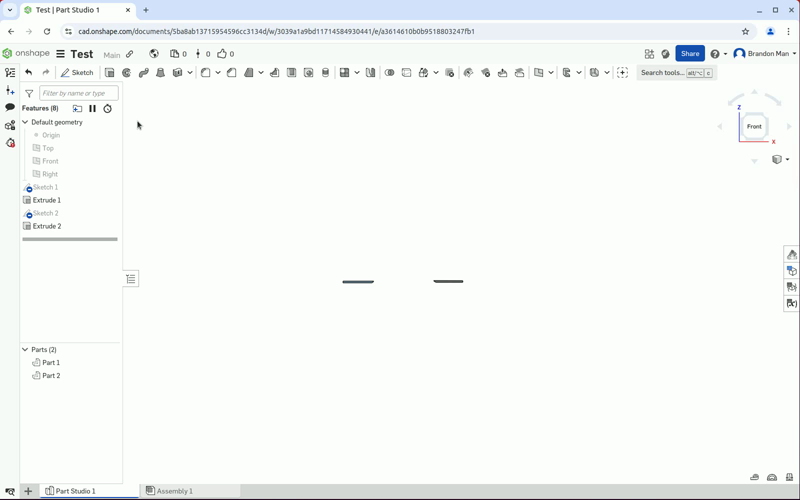
key(shift+h)
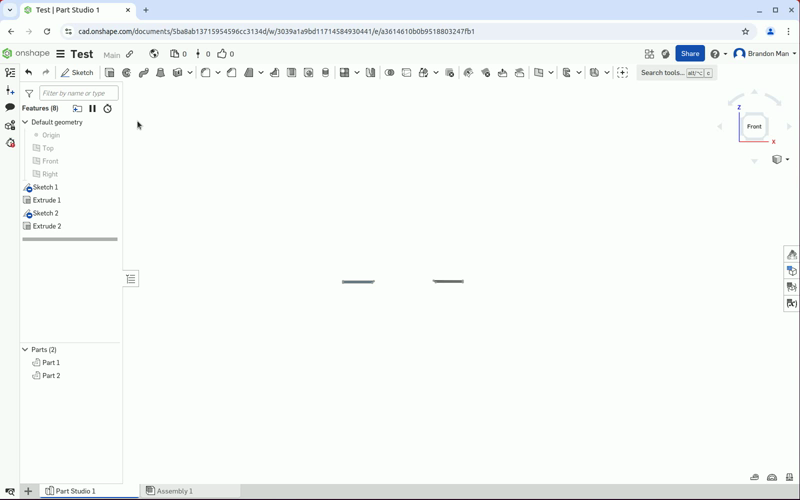
key(shift+h)
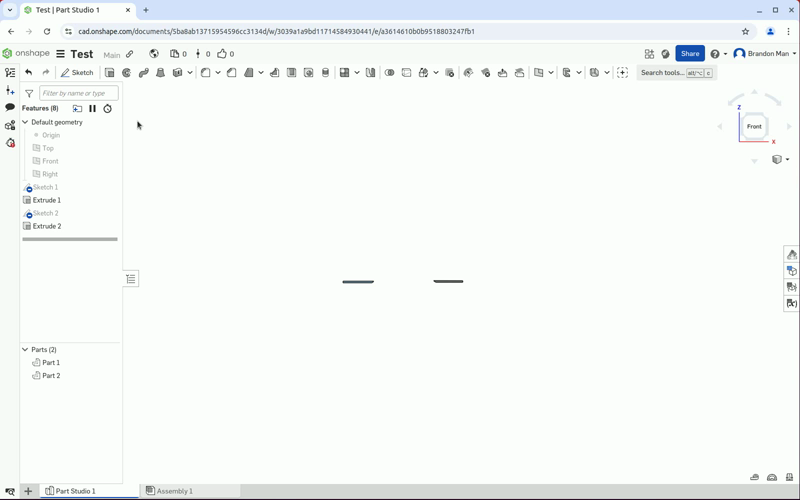
mouse_move(73, 189)
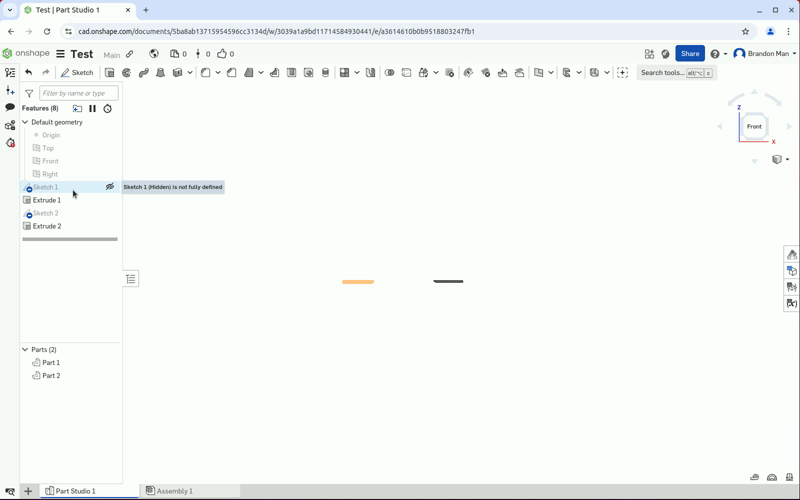
click(73, 189)
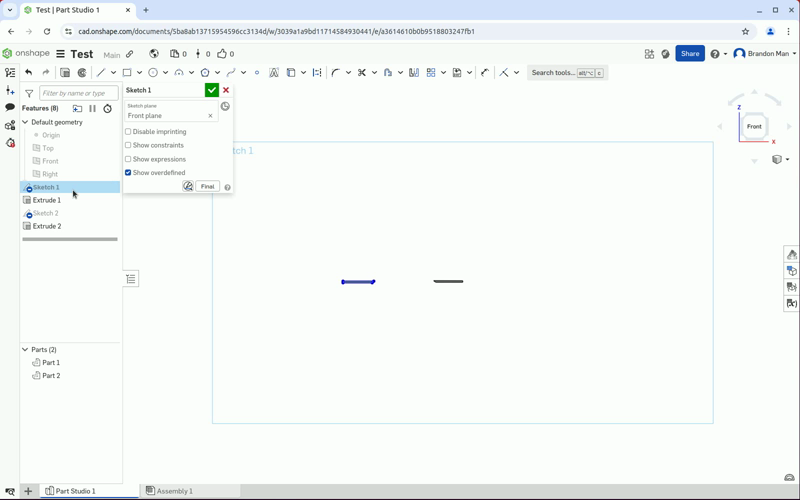
mouse_move(229, 92)
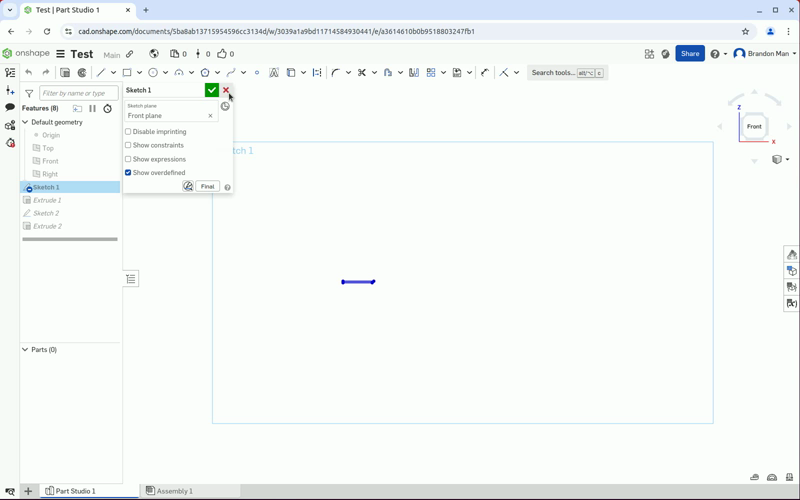
click(229, 92)
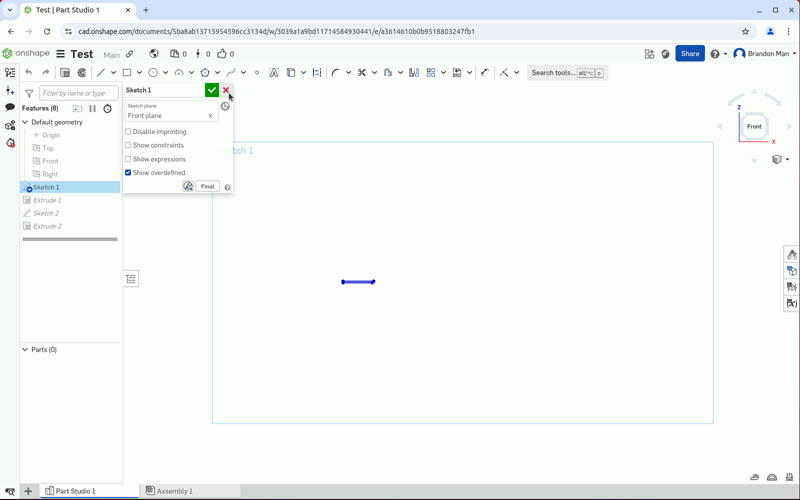
key(shift+s)
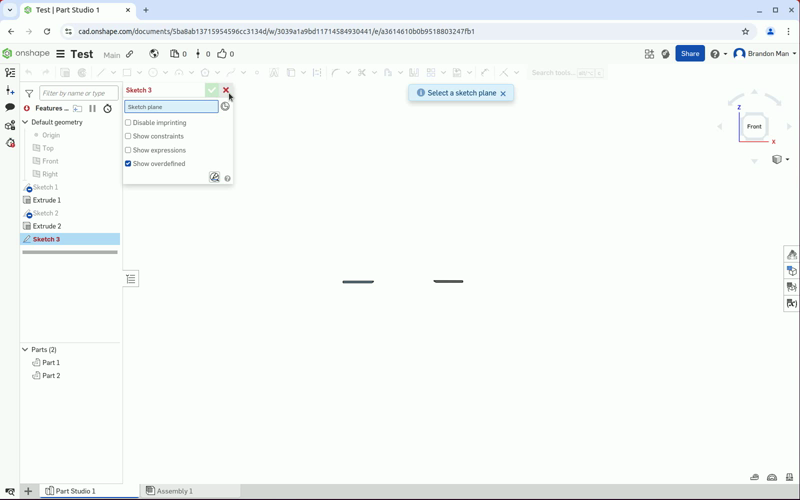
mouse_move(73, 163)
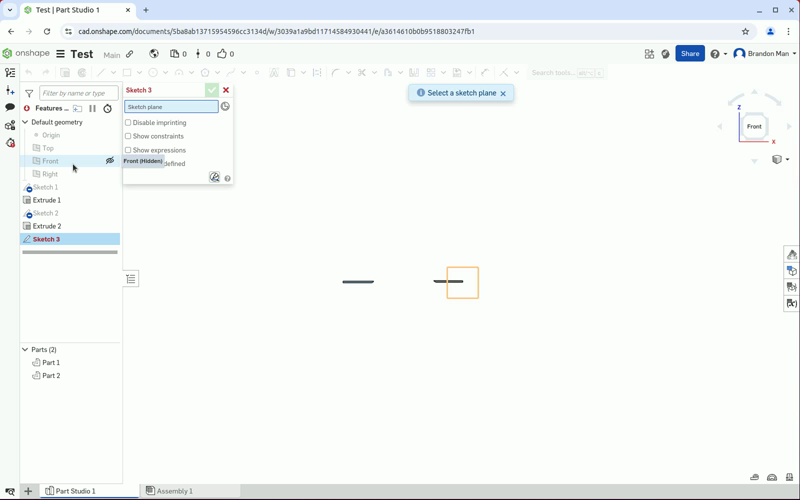
click(73, 163)
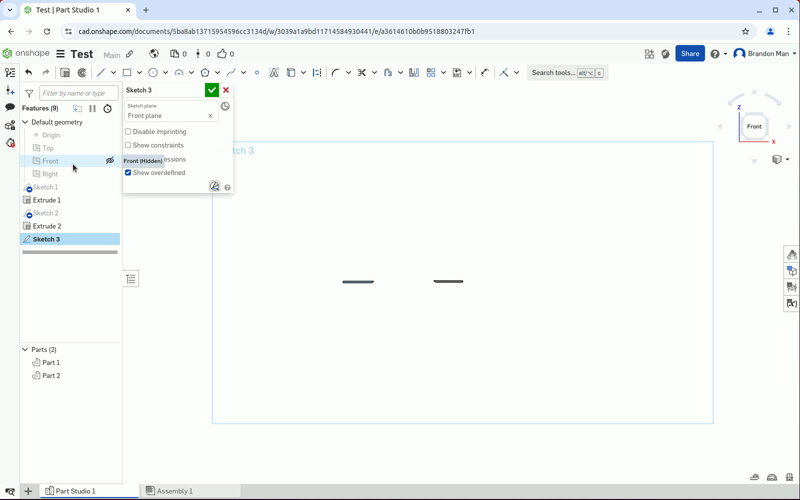
mouse_move(73, 352)
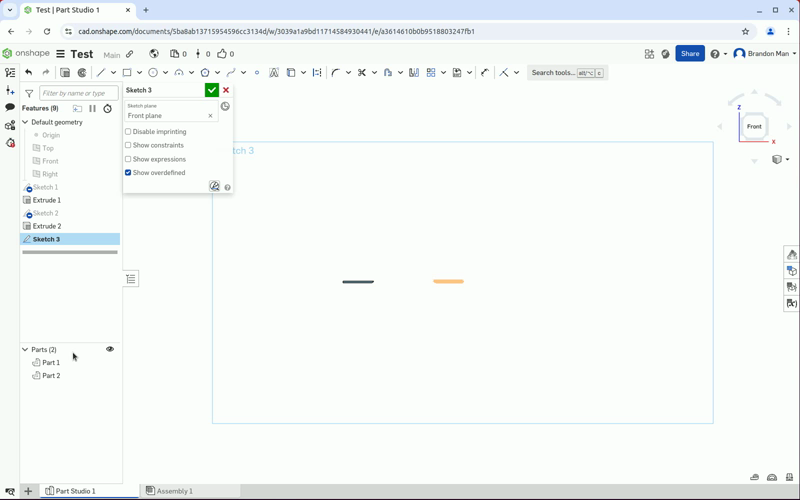
key(y)
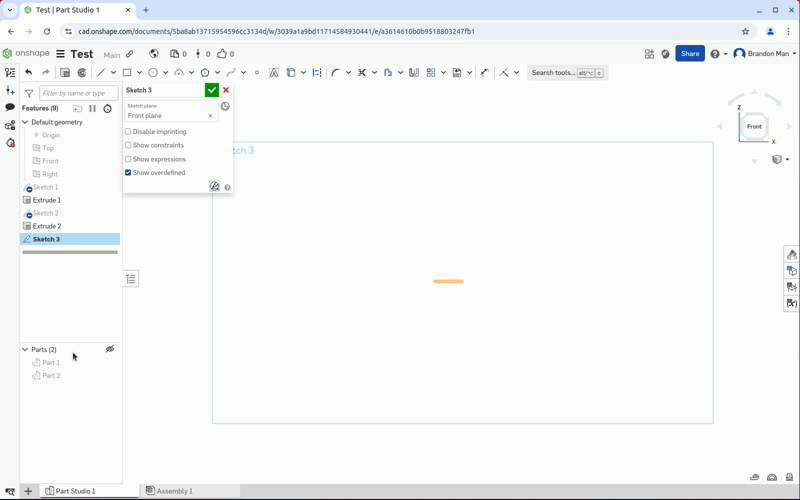
key(l)
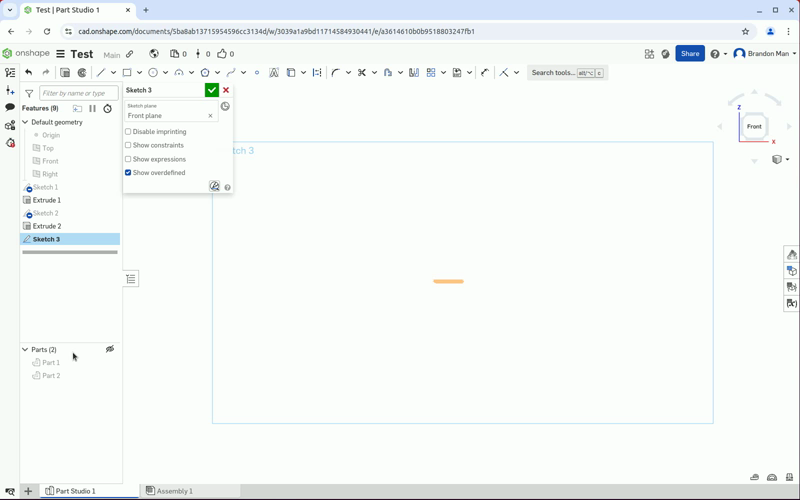
key_down(shift)
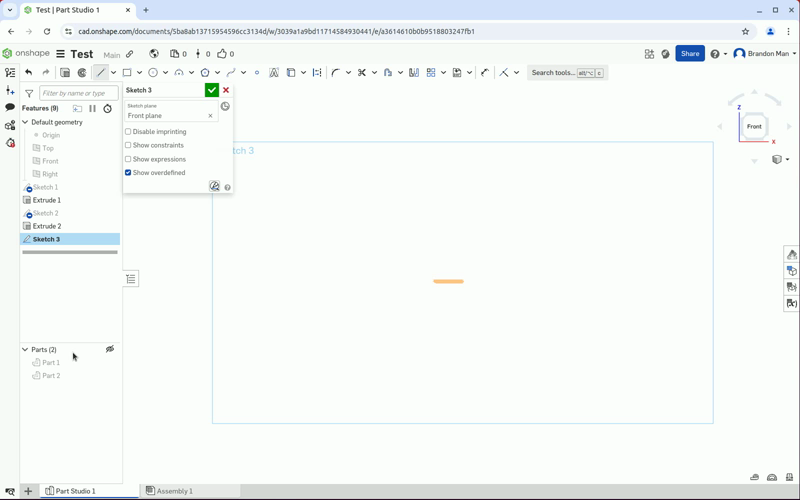
mouse_move(375, 292)
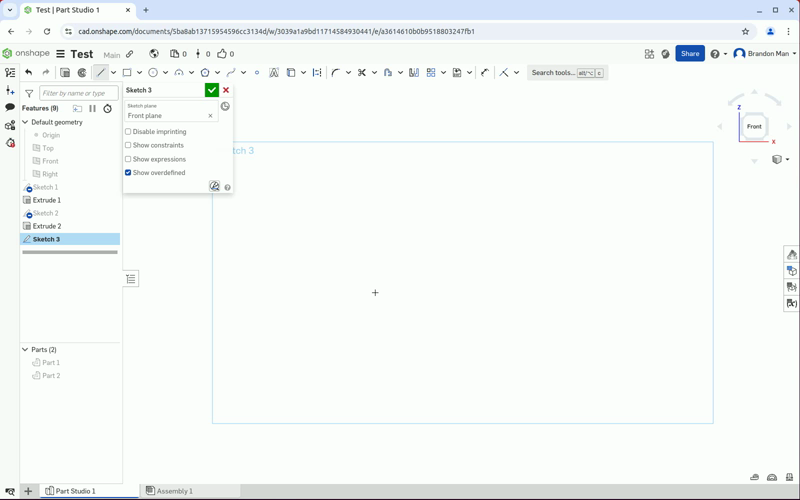
click(375, 292)
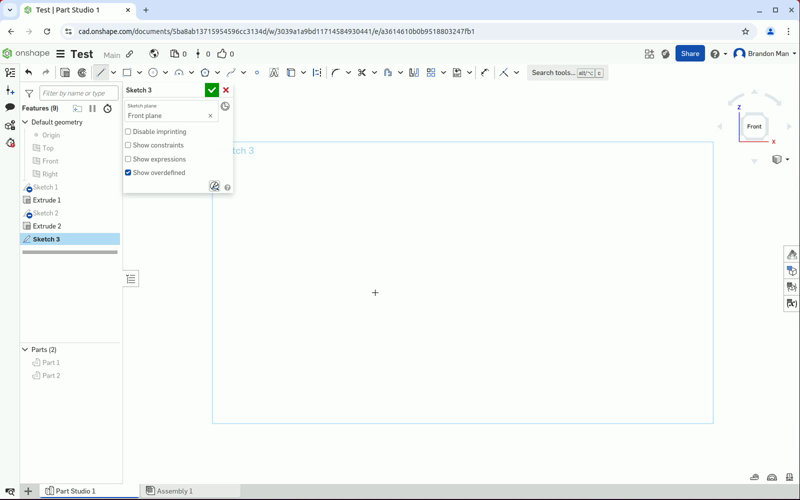
key_up(shift)
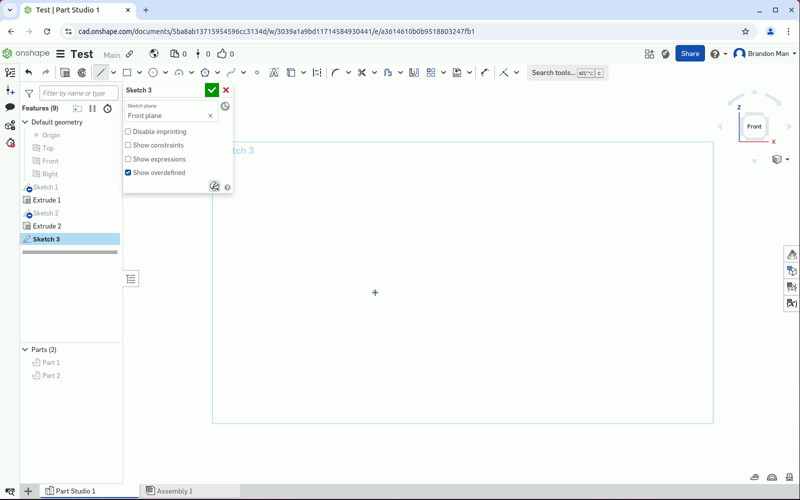
key_down(shift)
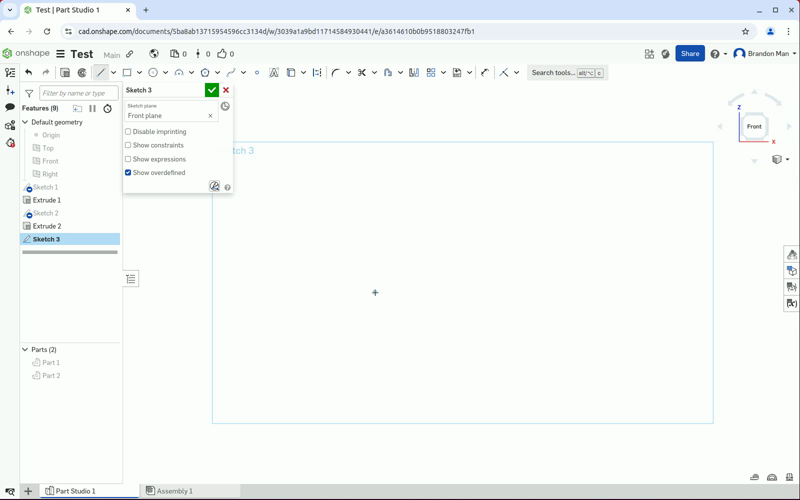
mouse_move(405, 292)
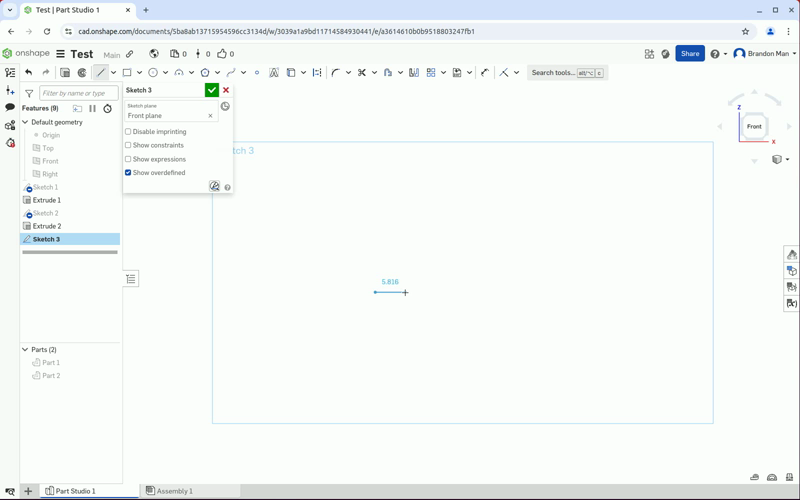
mouse_move(377, 290)
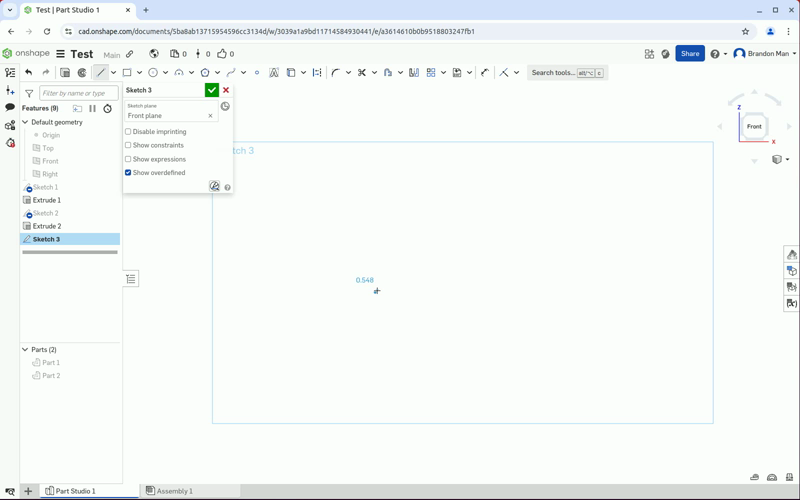
scroll(6)
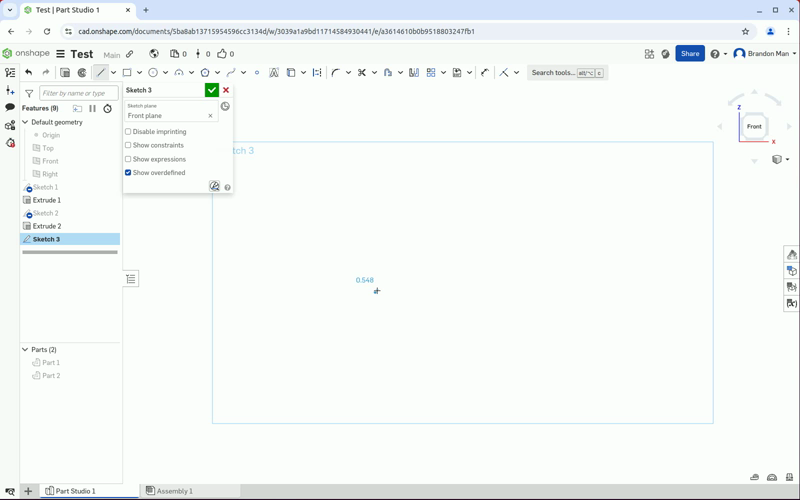
scroll(6)
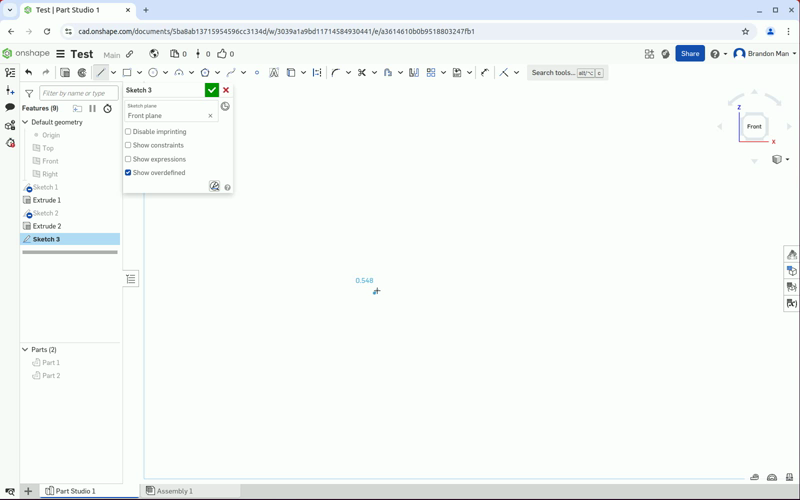
scroll(6)
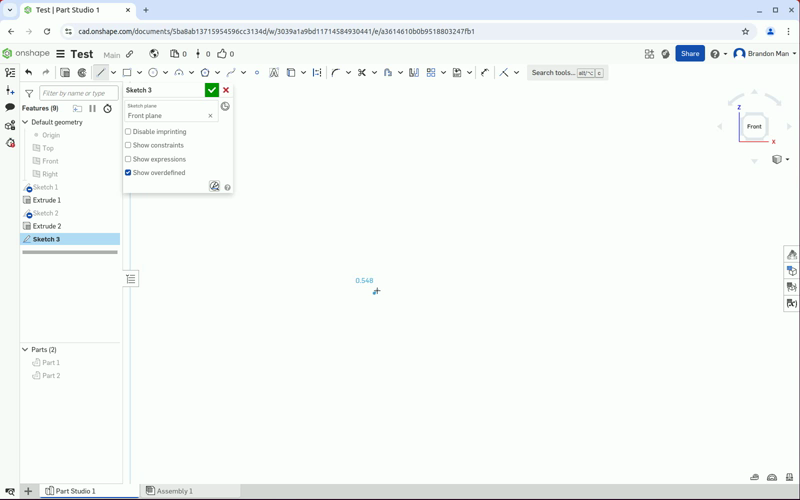
scroll(6)
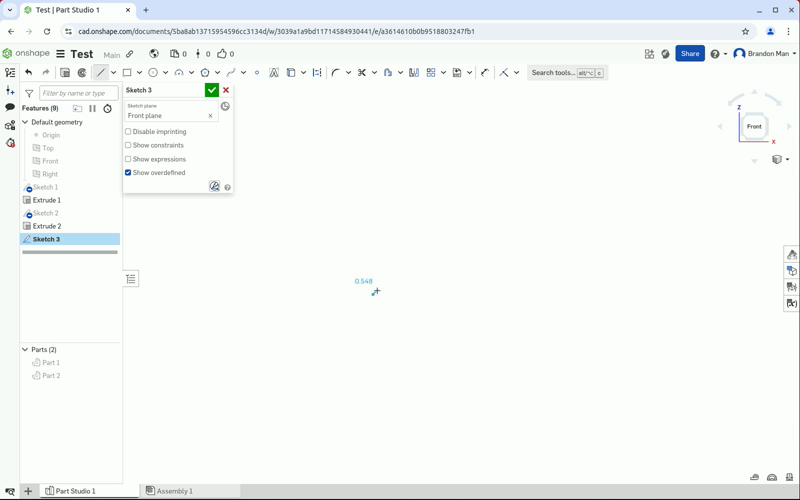
scroll(6)
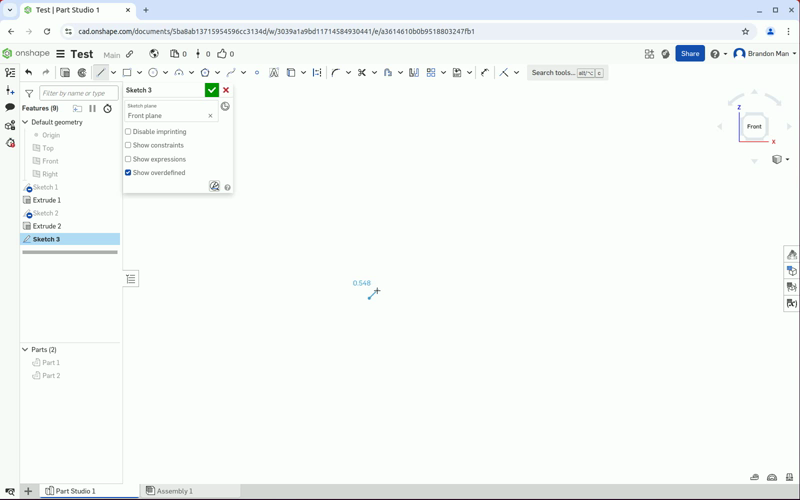
scroll(6)
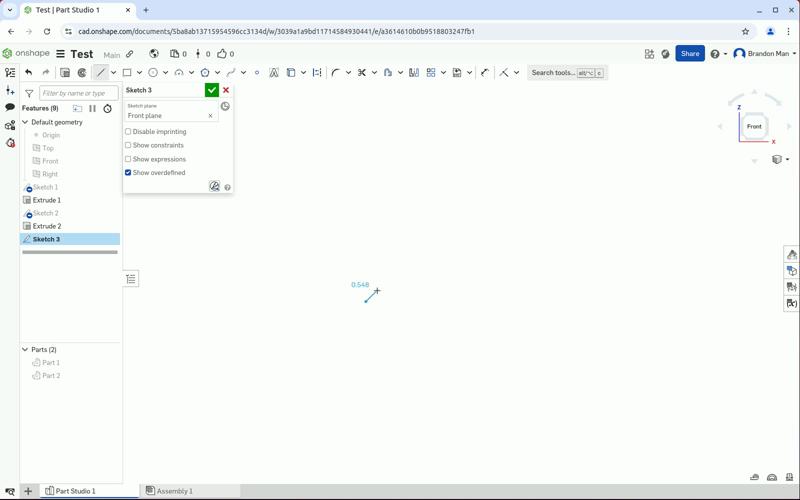
scroll(6)
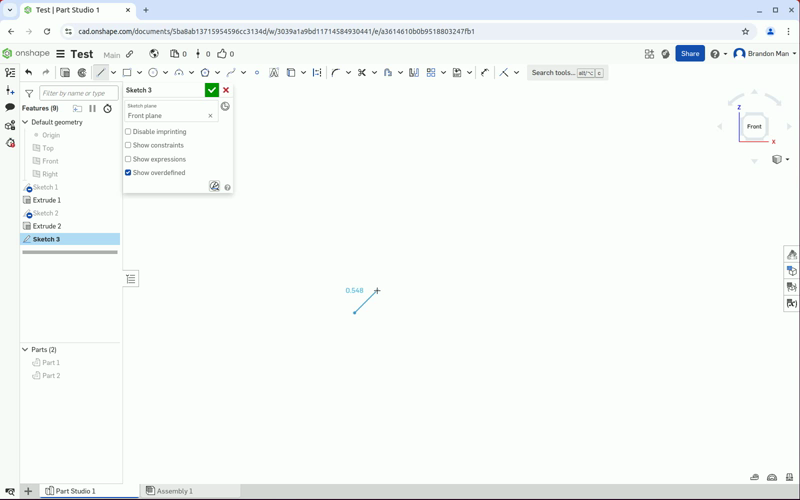
click(377, 290)
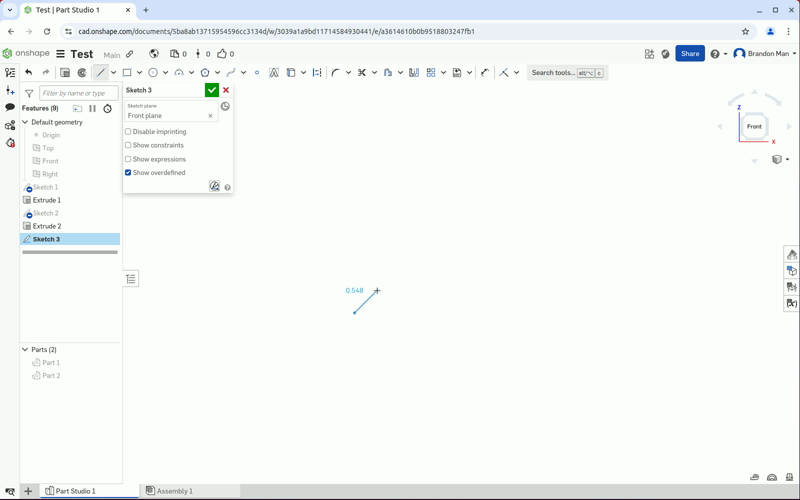
scroll(-6)
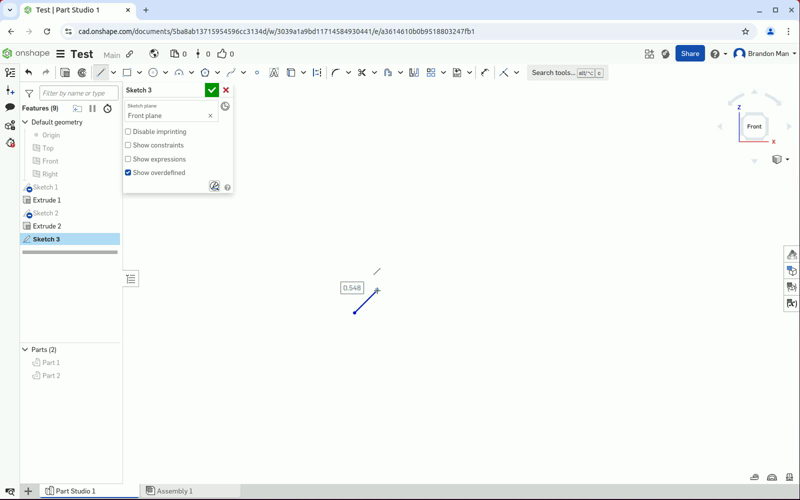
scroll(-6)
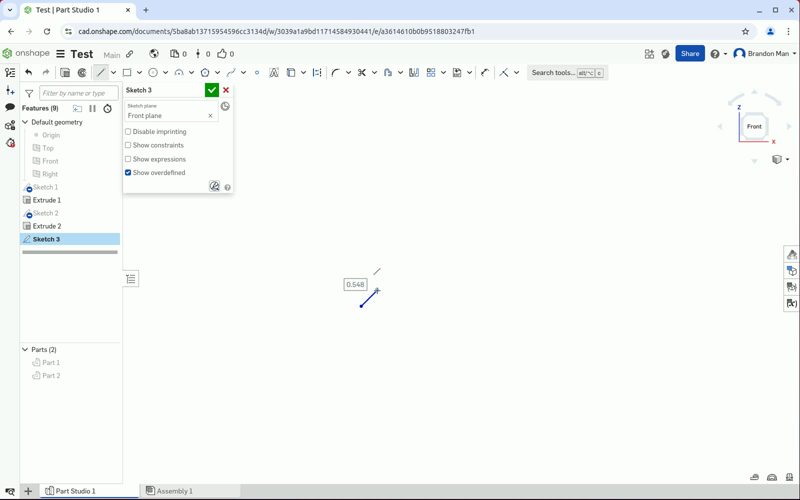
scroll(-6)
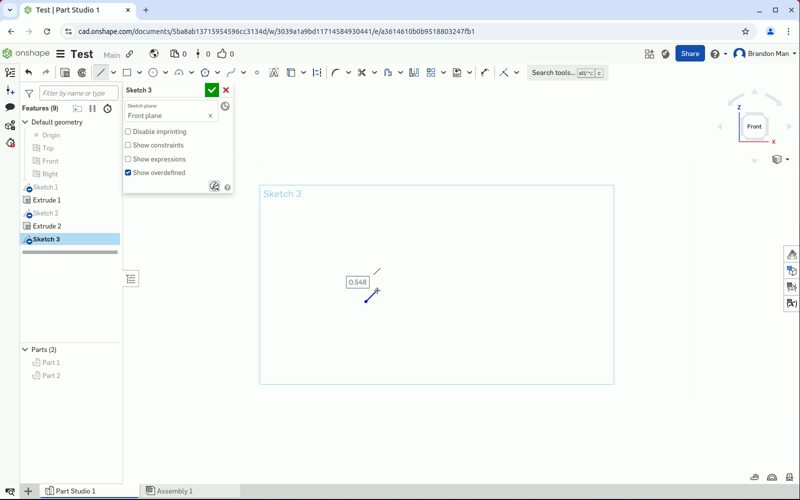
scroll(-6)
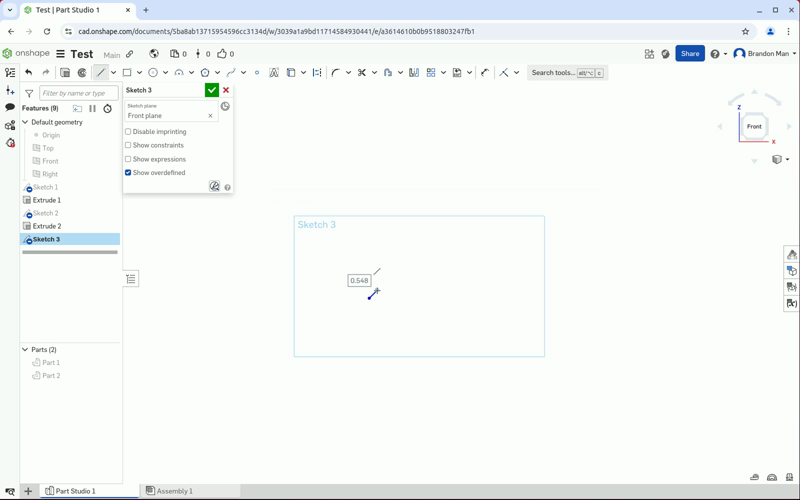
scroll(-6)
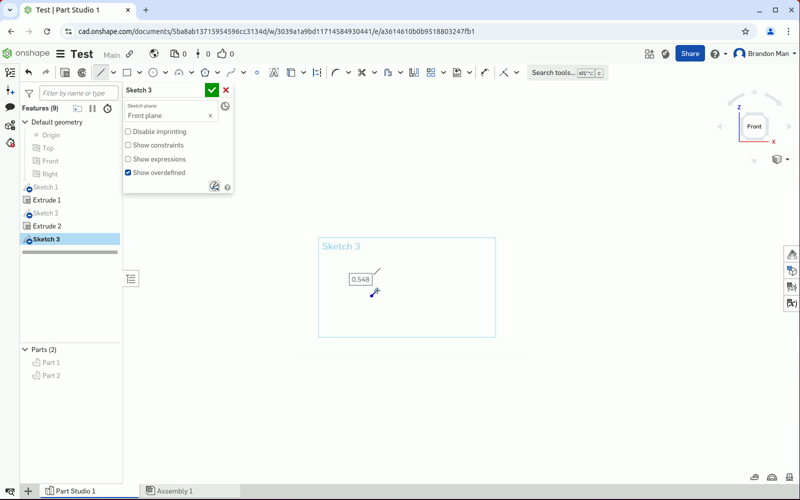
scroll(-6)
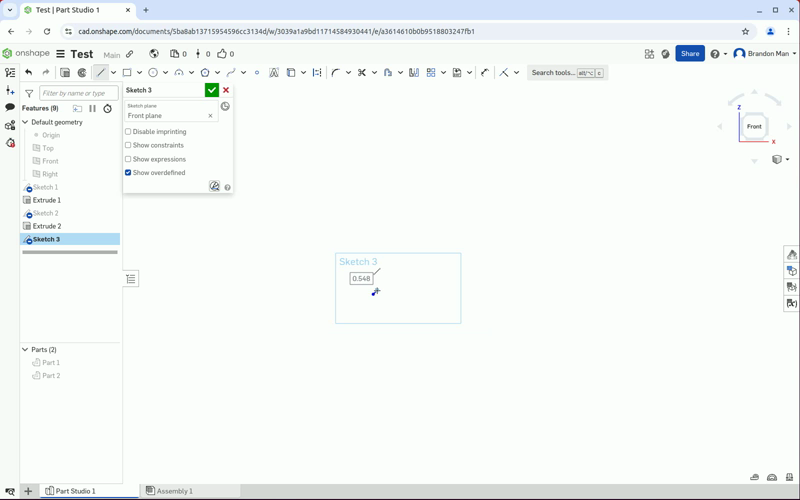
scroll(-6)
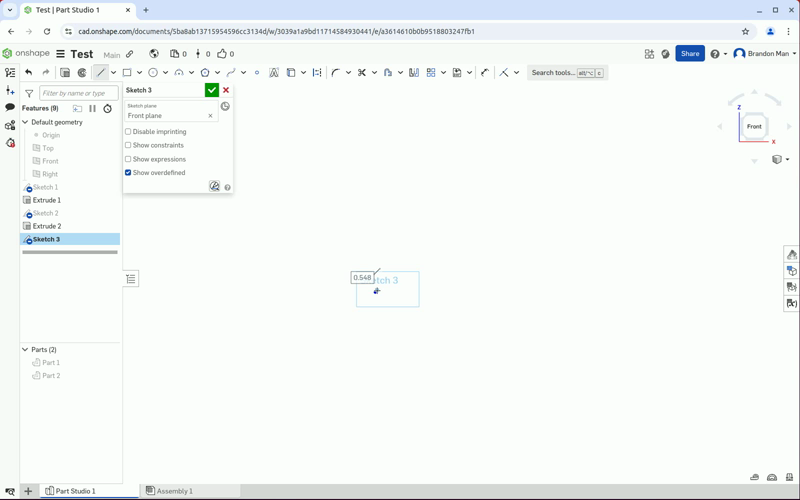
key_up(shift)
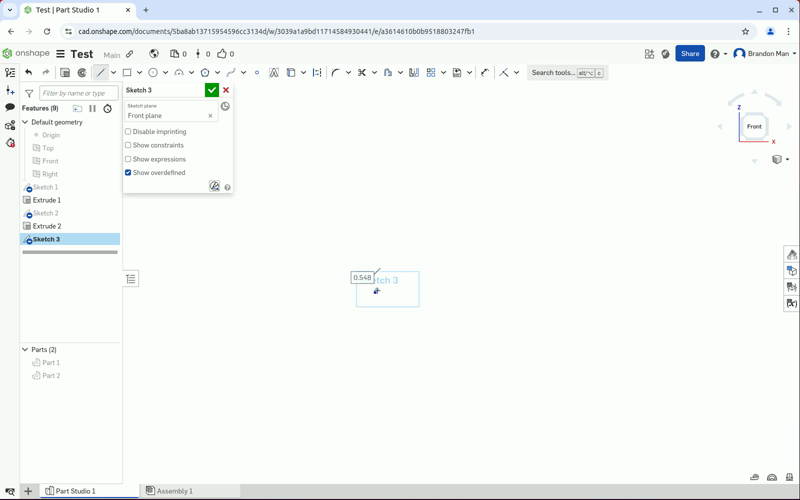
key_down(shift)
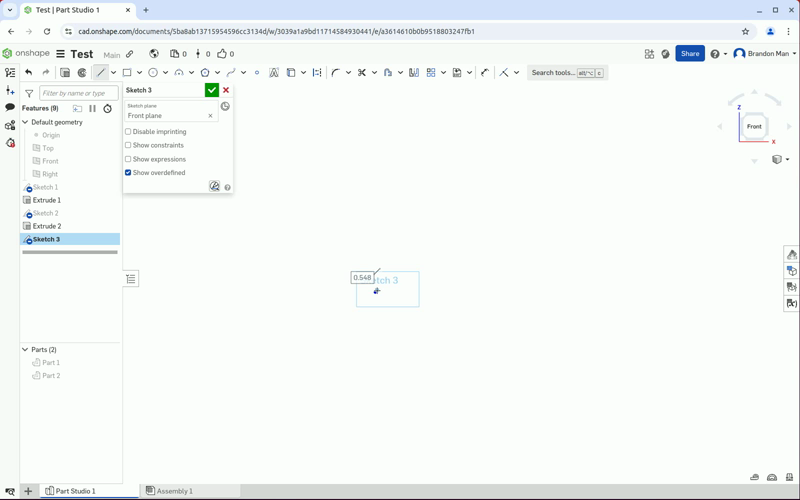
mouse_move(407, 290)
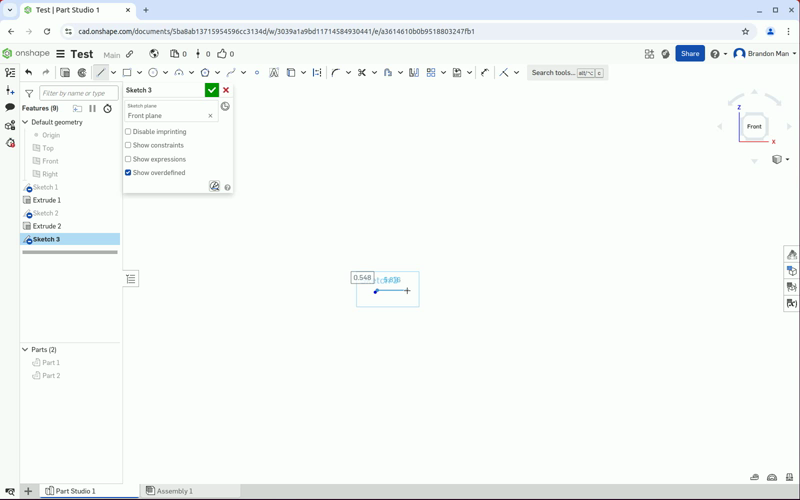
mouse_move(377, 279)
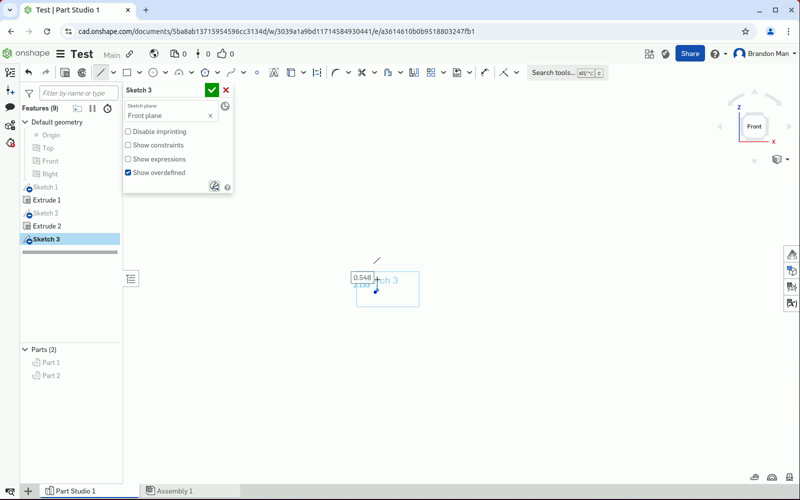
click(377, 279)
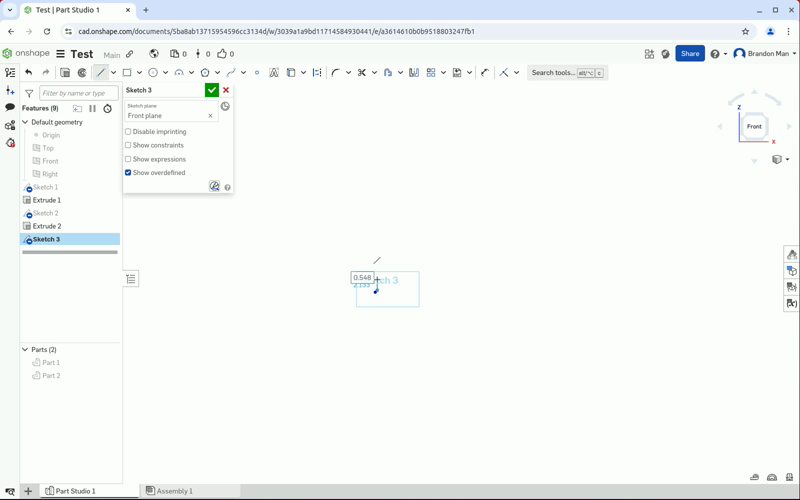
key_up(shift)
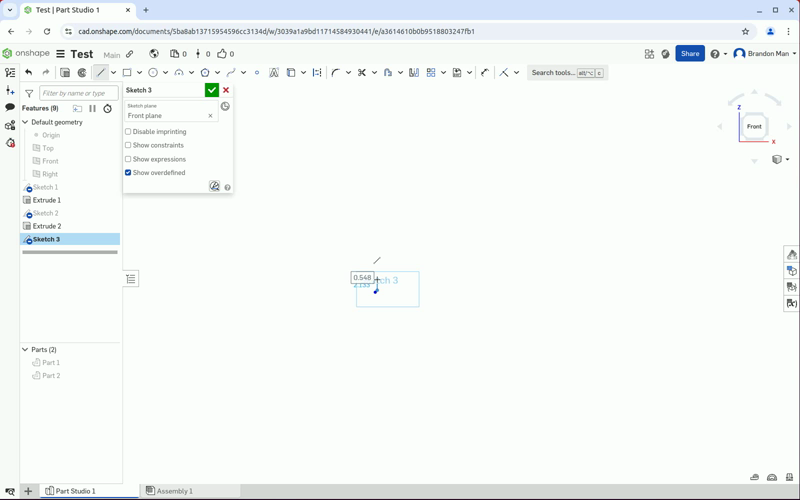
key_down(shift)
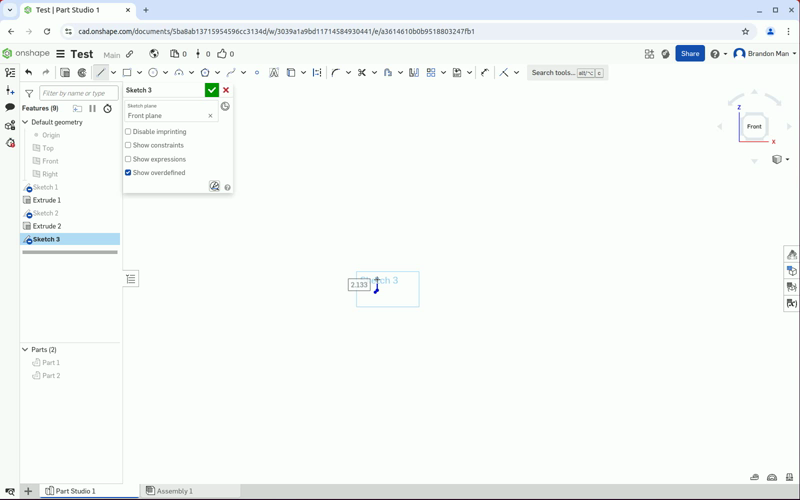
mouse_move(407, 279)
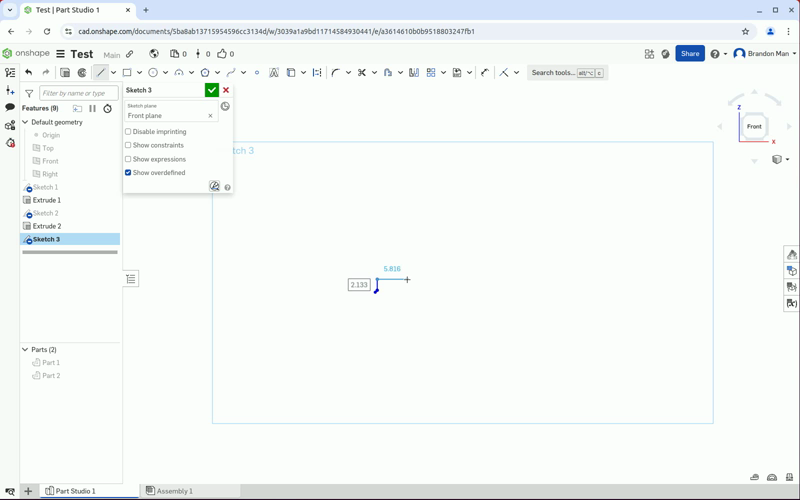
mouse_move(375, 281)
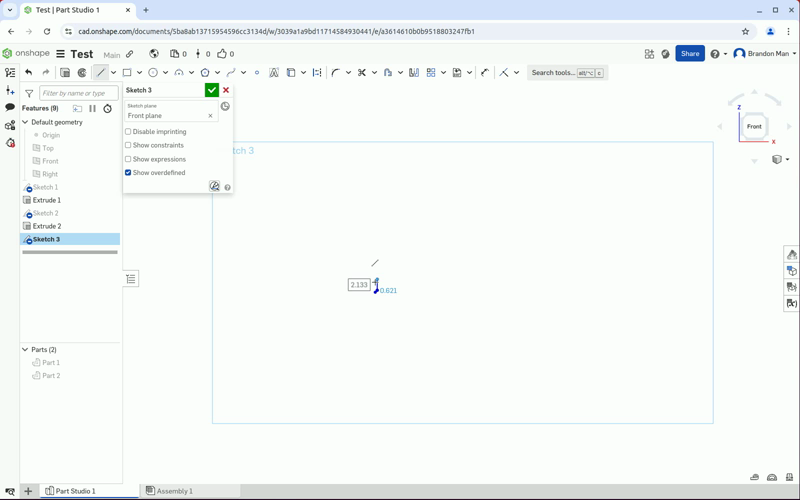
scroll(6)
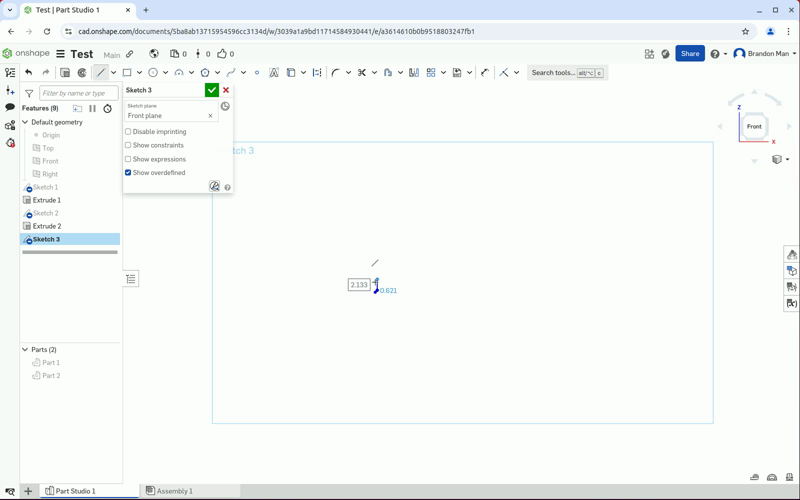
scroll(6)
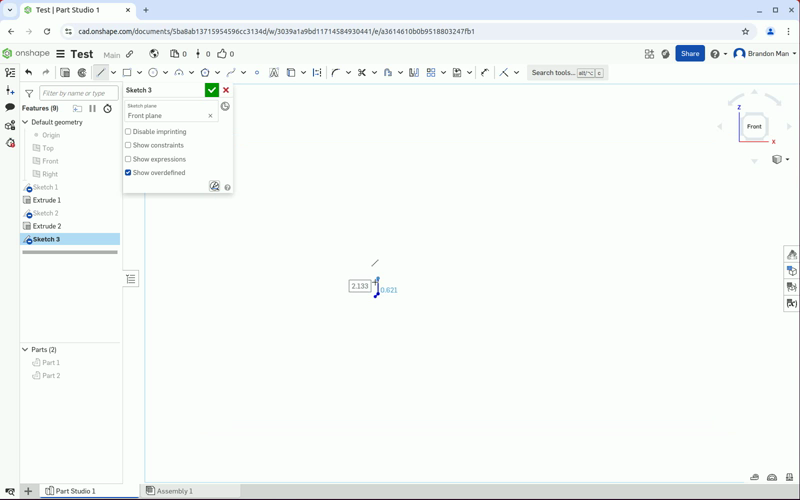
scroll(6)
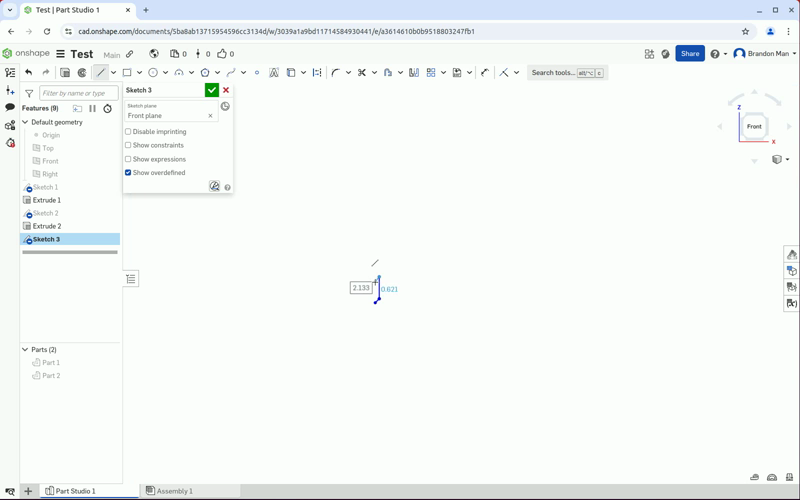
scroll(6)
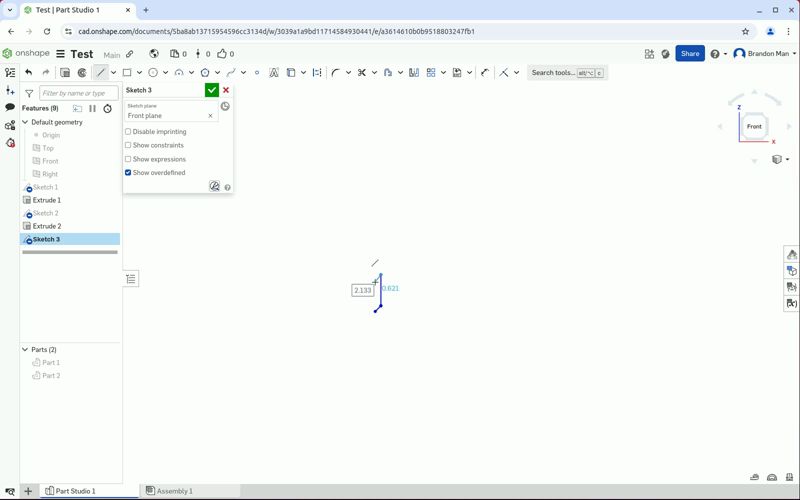
scroll(6)
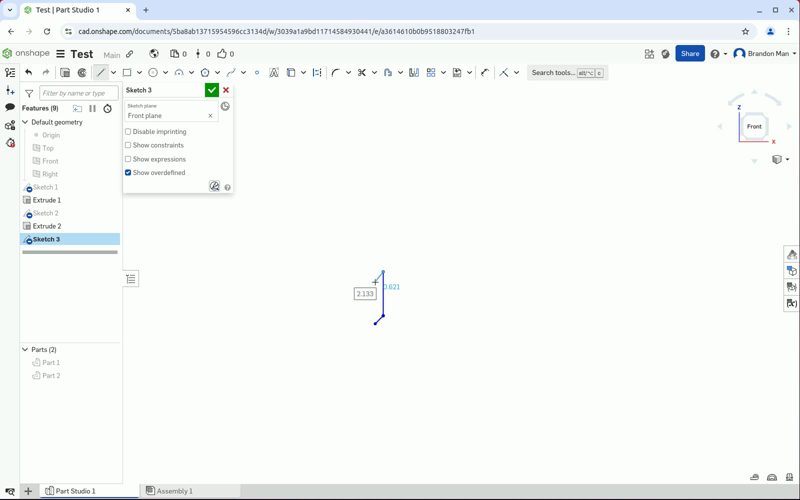
scroll(6)
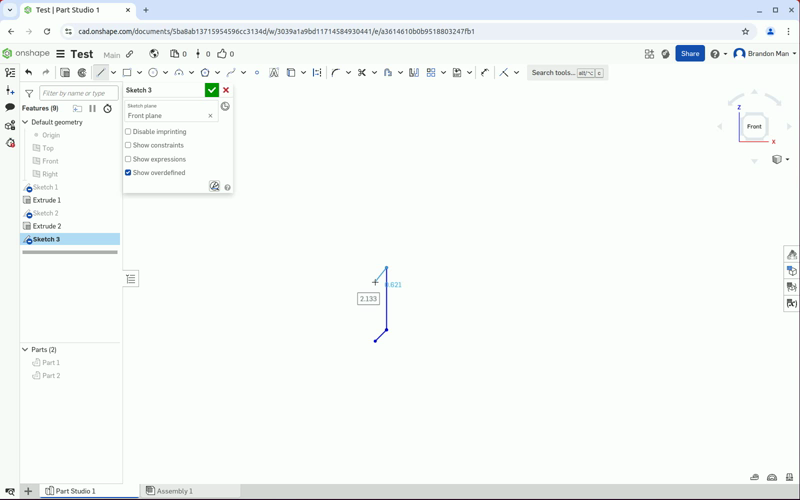
scroll(6)
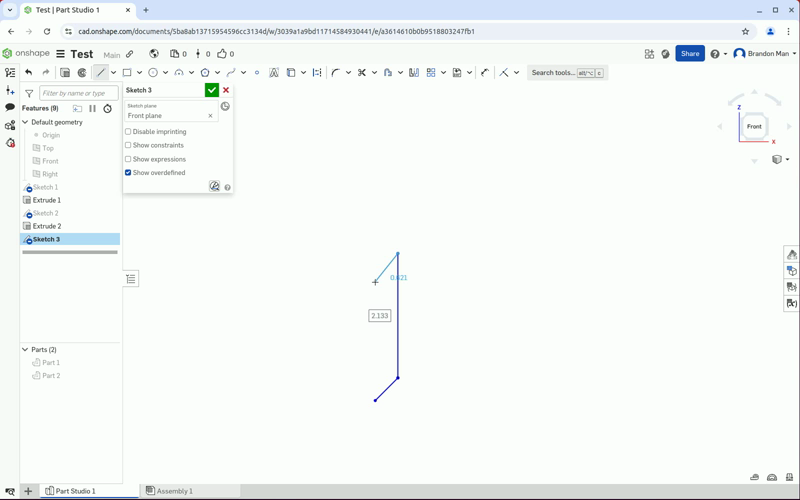
click(375, 281)
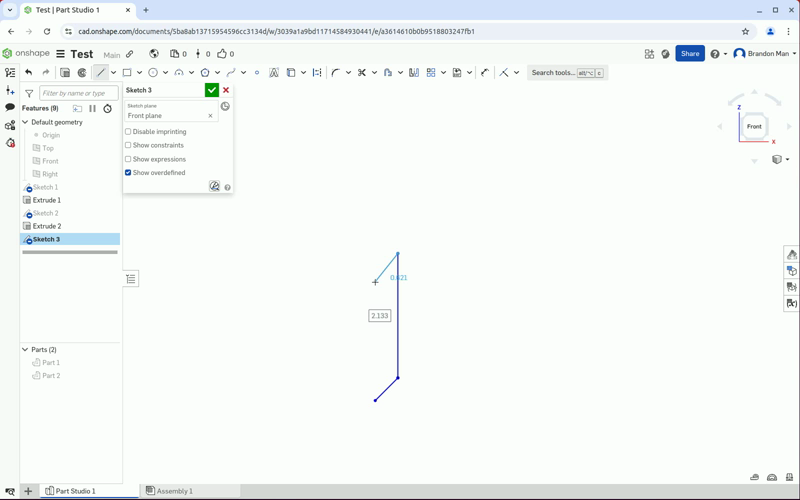
scroll(-6)
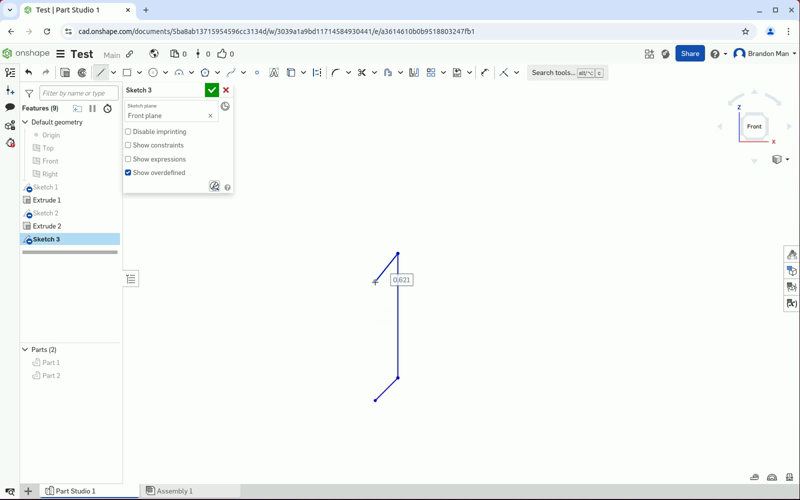
scroll(-6)
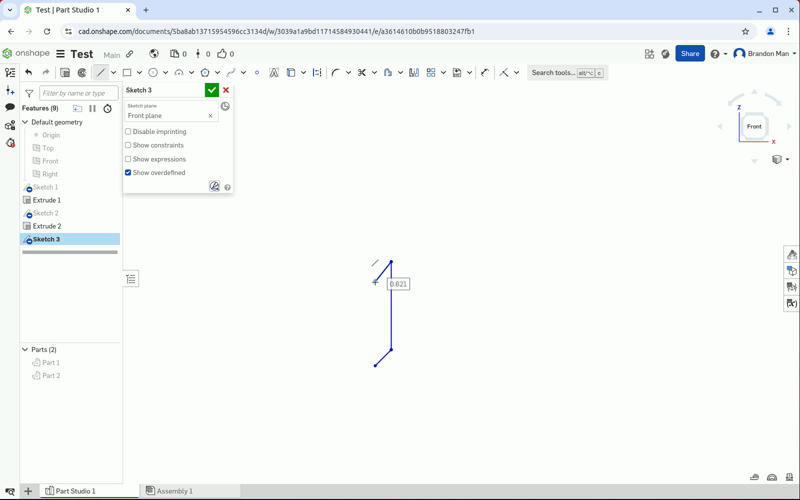
scroll(-6)
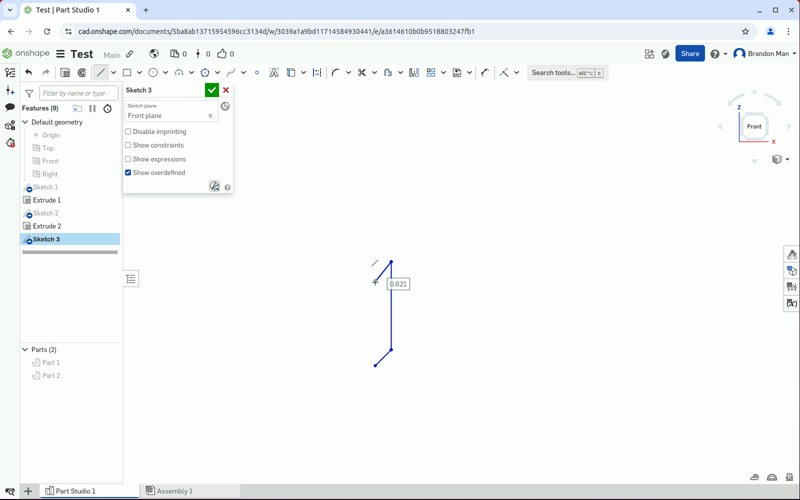
scroll(-6)
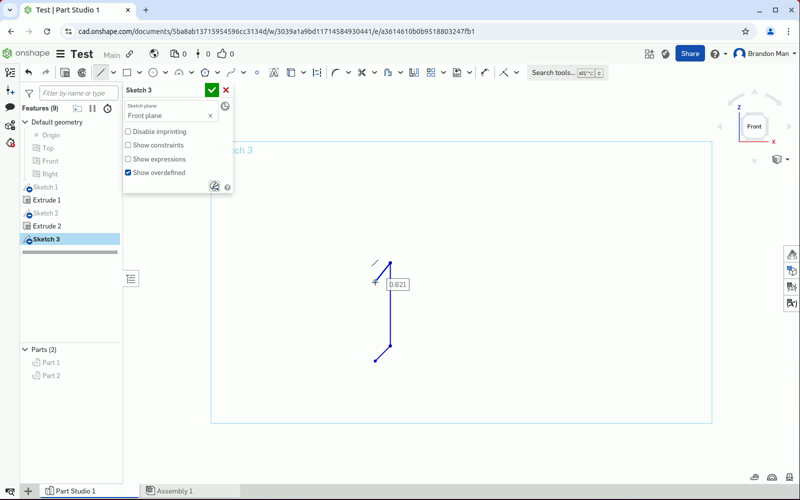
scroll(-6)
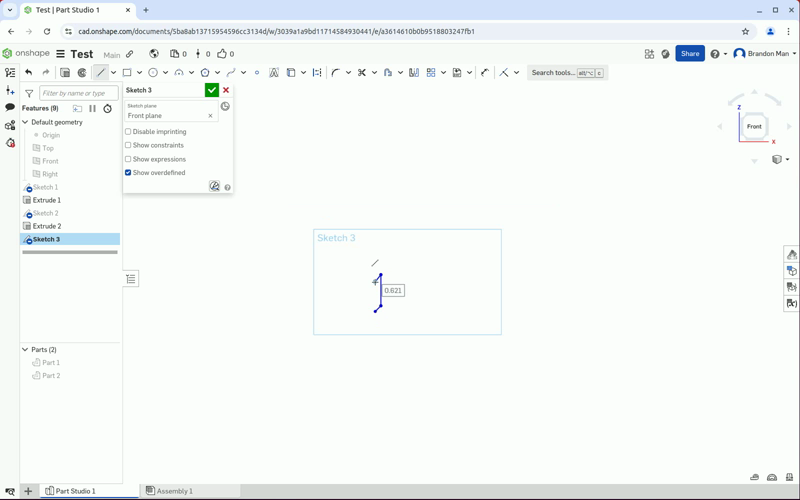
scroll(-6)
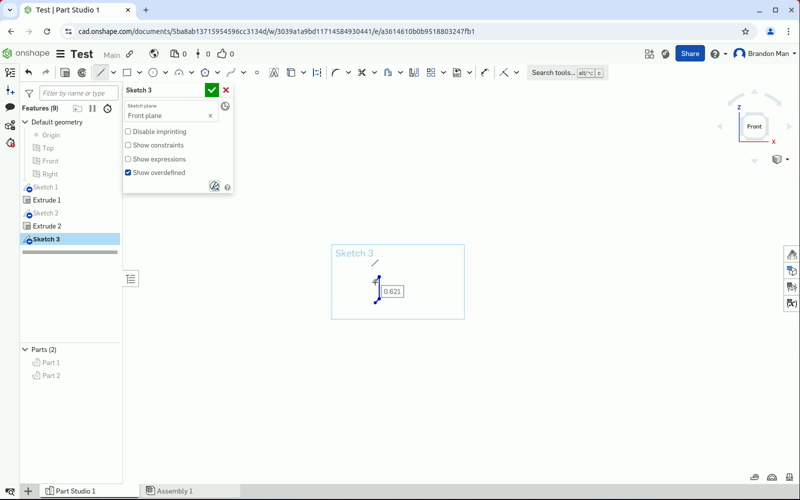
scroll(-6)
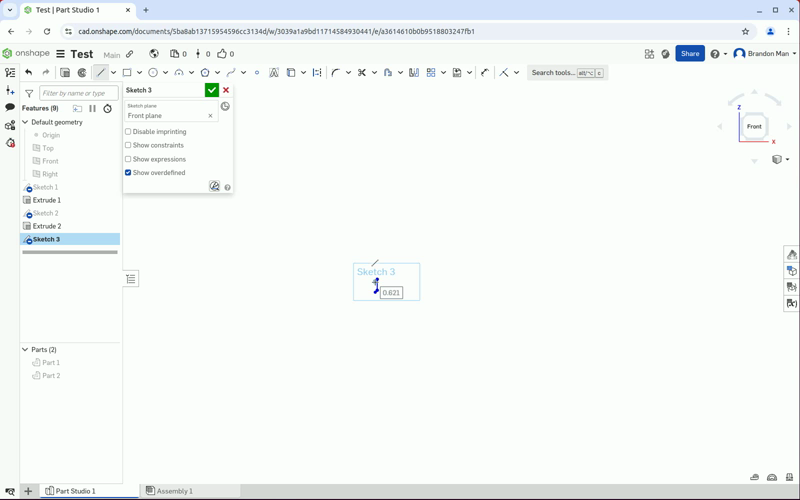
key_up(shift)
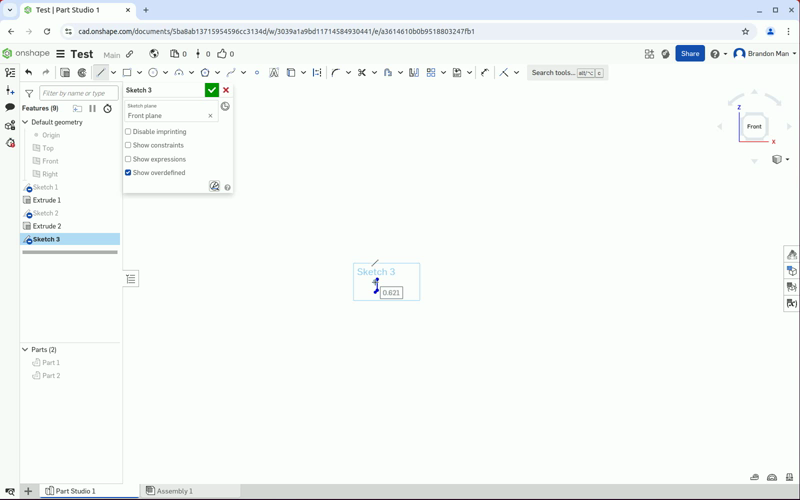
mouse_move(405, 281)
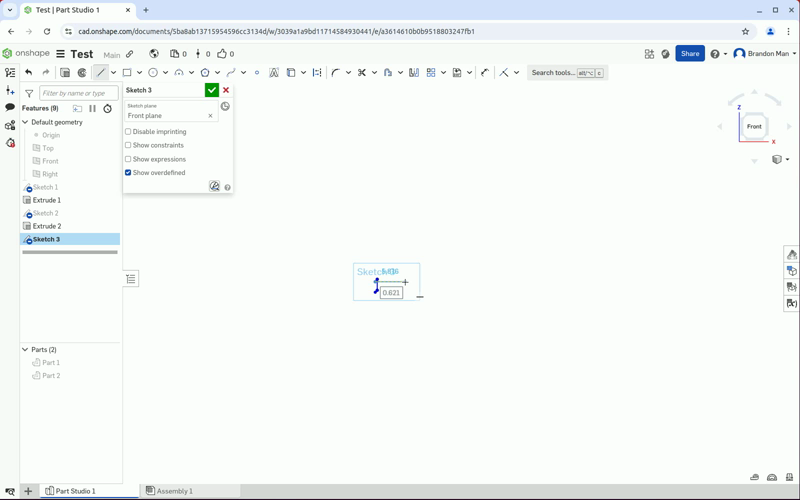
key_down(shift)
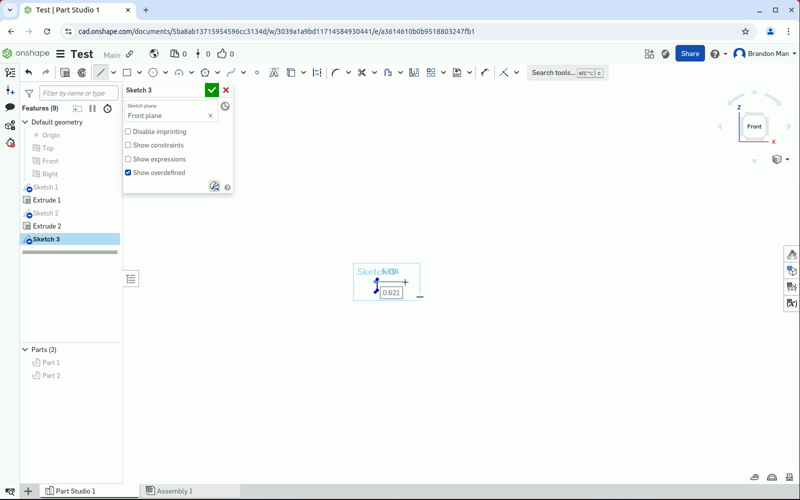
mouse_move(375, 292)
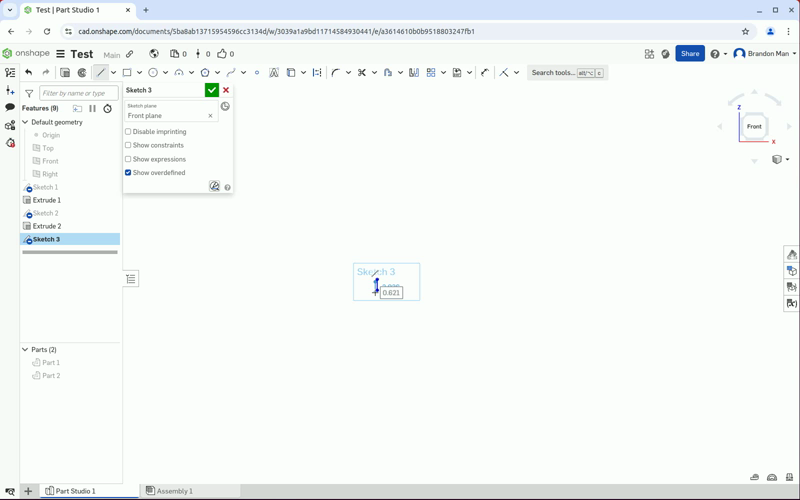
scroll(6)
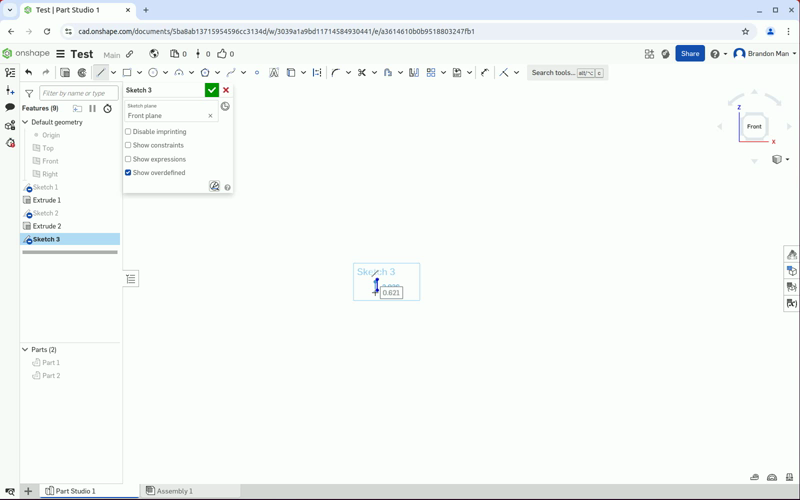
scroll(6)
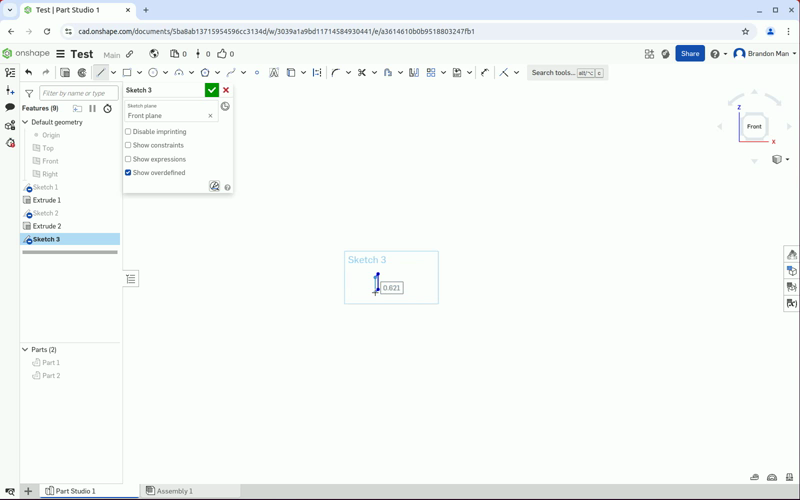
scroll(6)
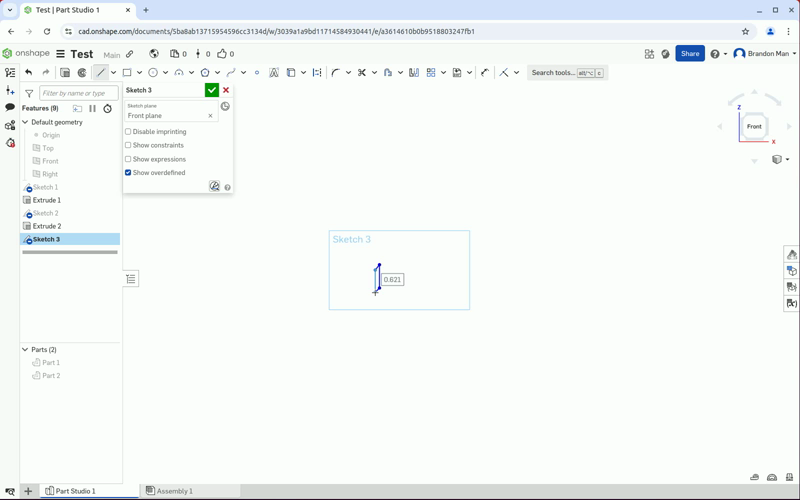
scroll(6)
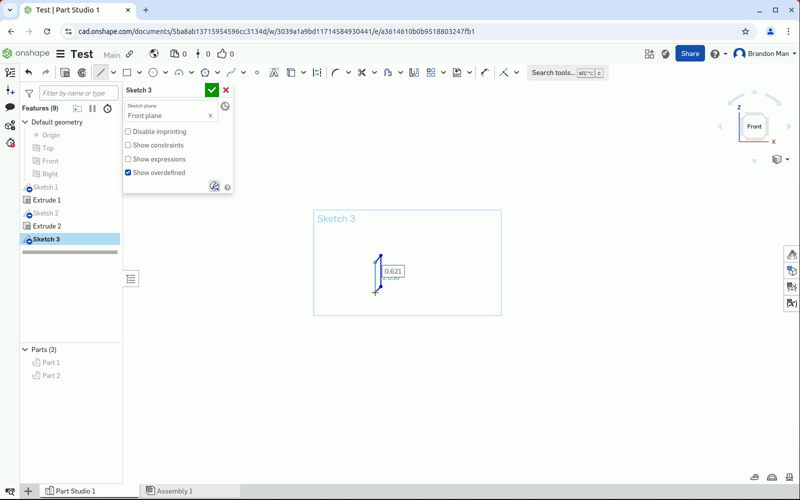
scroll(6)
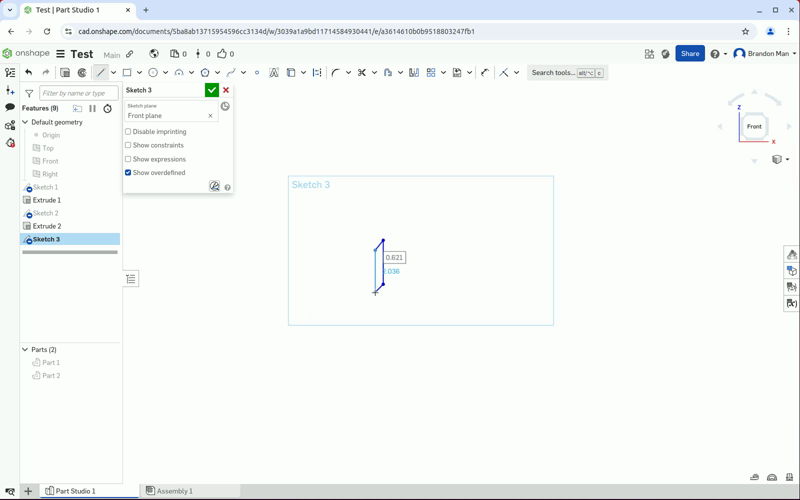
scroll(6)
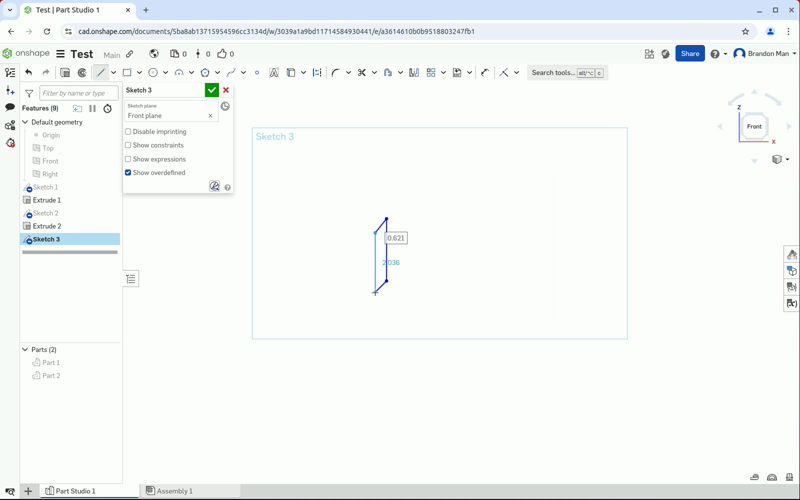
scroll(6)
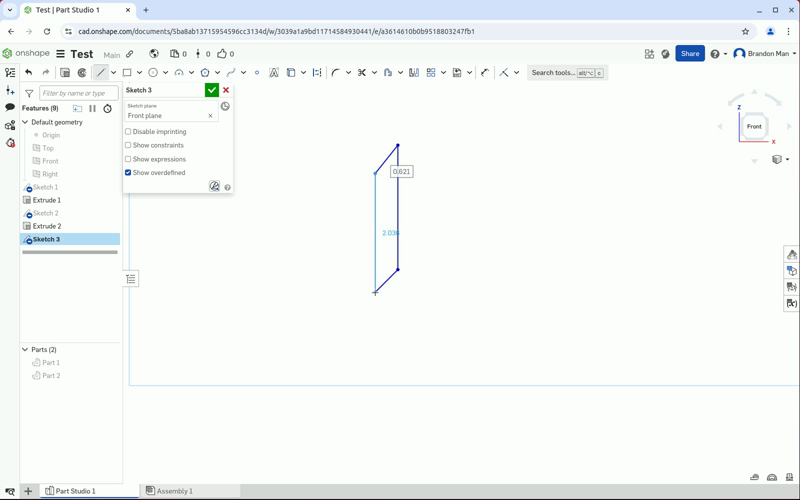
key_up(shift)
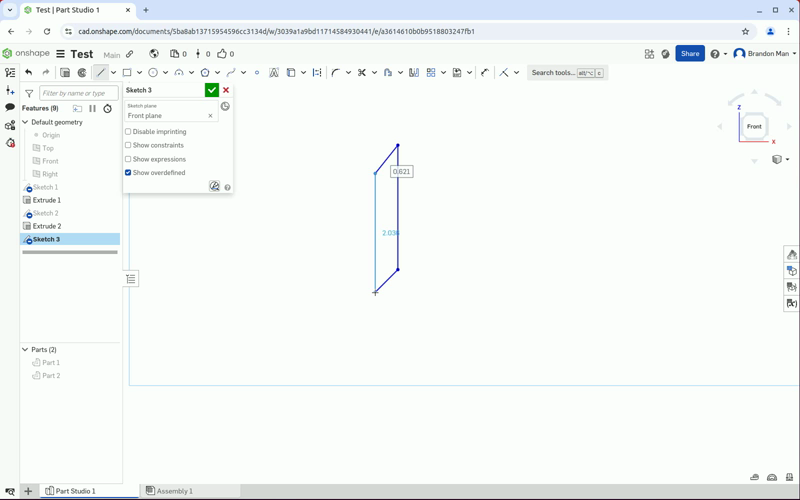
click(375, 292)
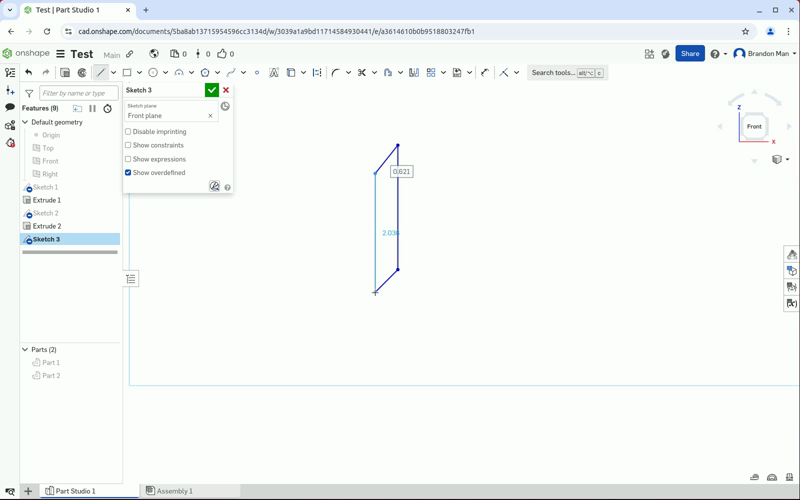
scroll(-6)
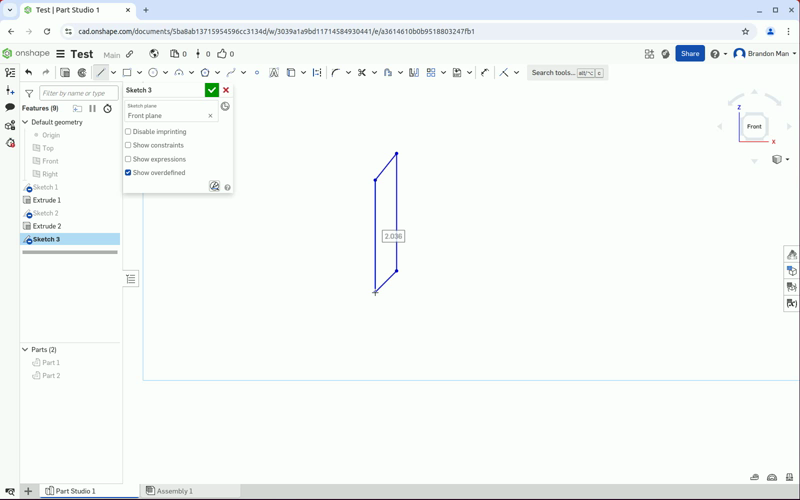
scroll(-6)
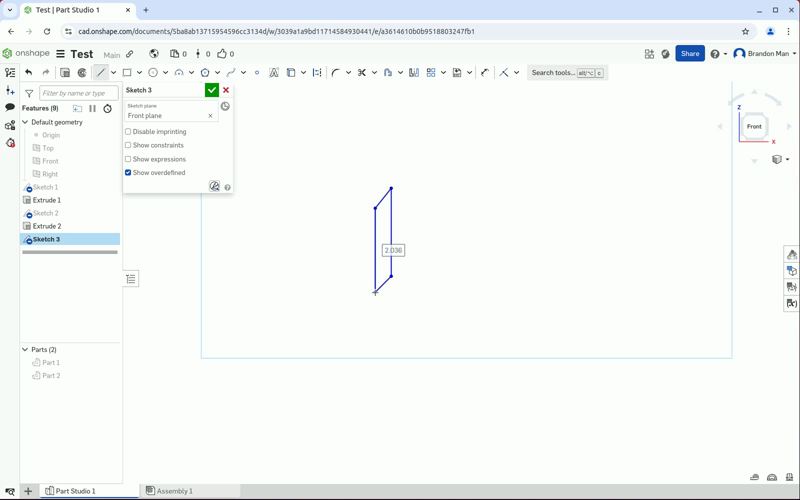
scroll(-6)
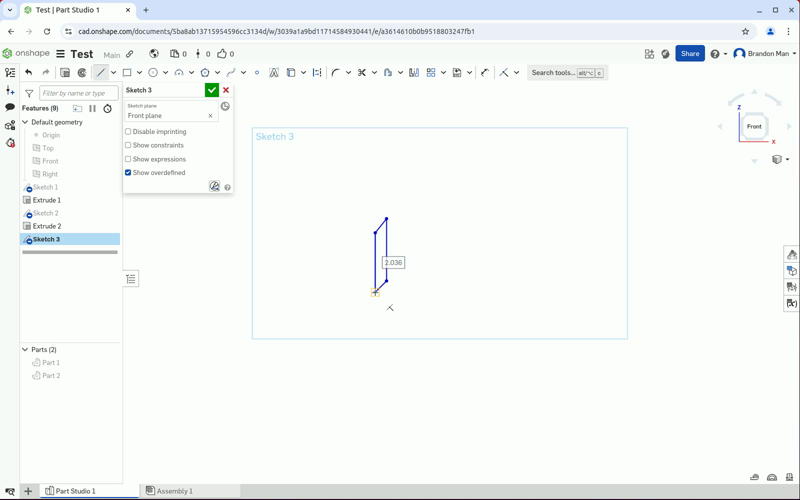
scroll(-6)
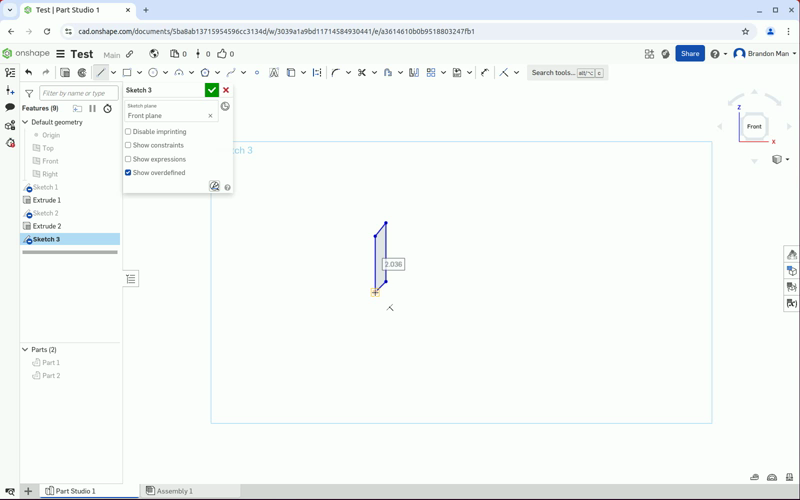
scroll(-6)
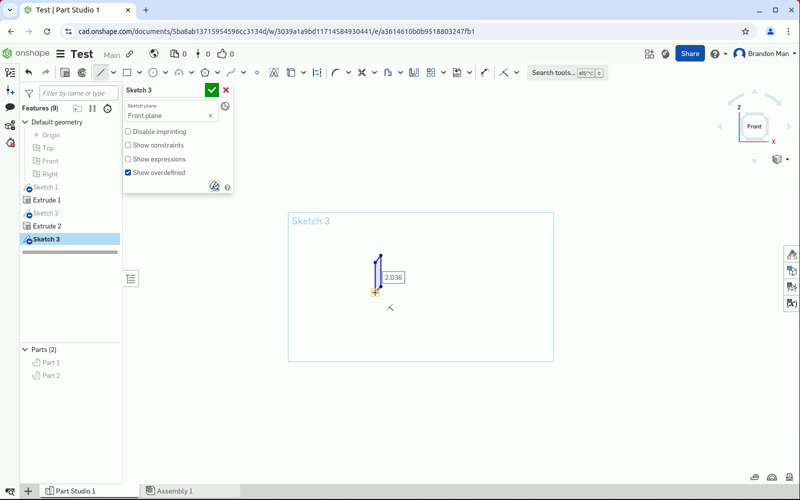
scroll(-6)
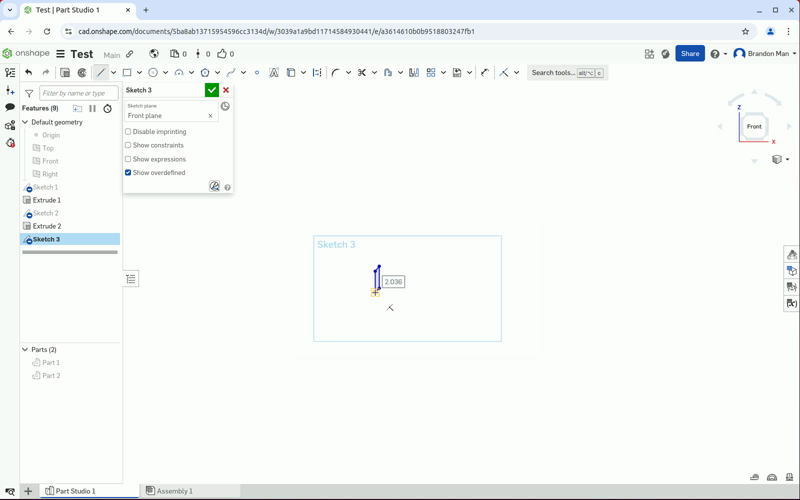
scroll(-6)
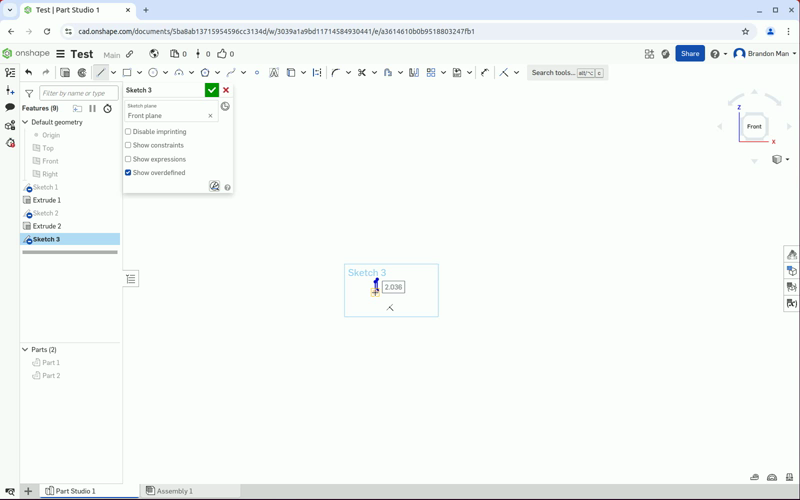
key(esc)
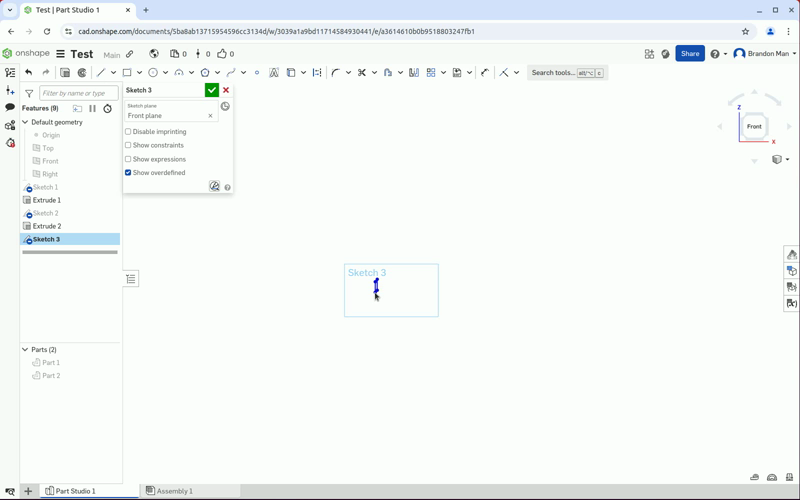
mouse_move(375, 289)
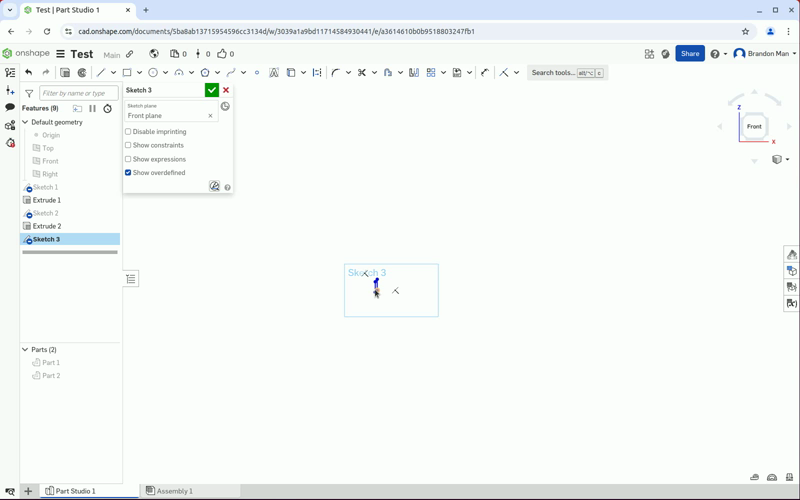
scroll(6)
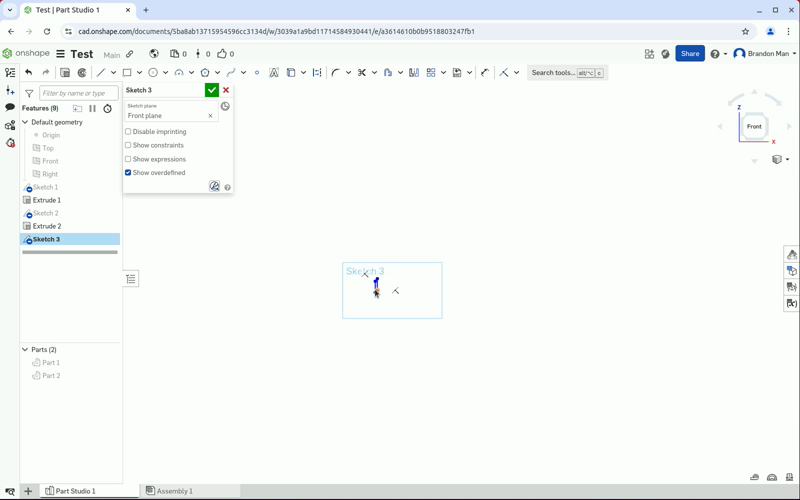
scroll(6)
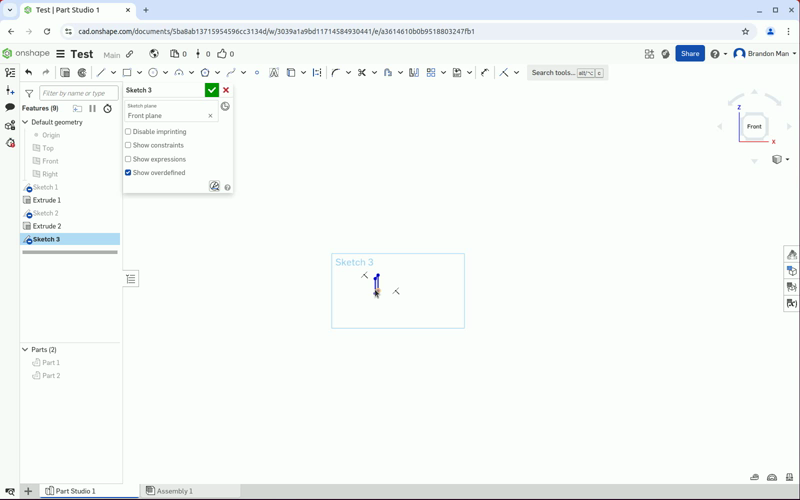
scroll(6)
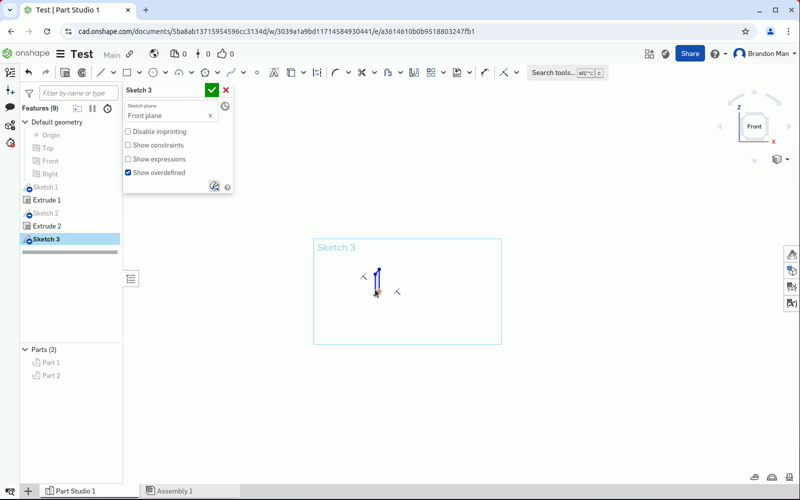
scroll(6)
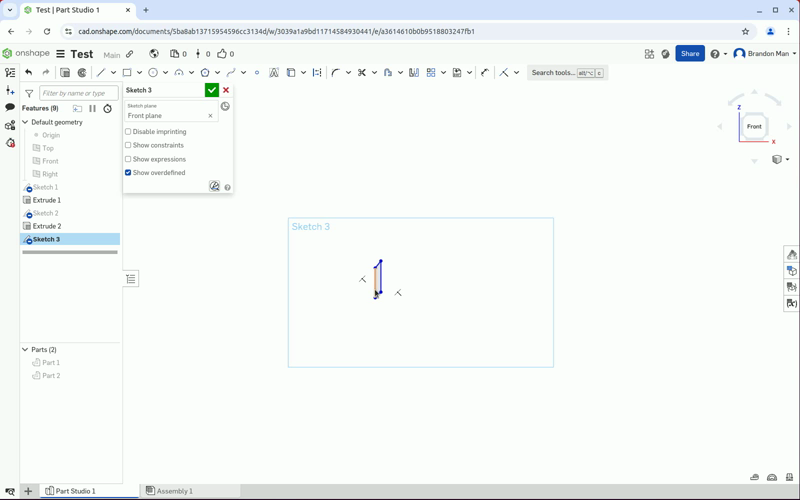
scroll(6)
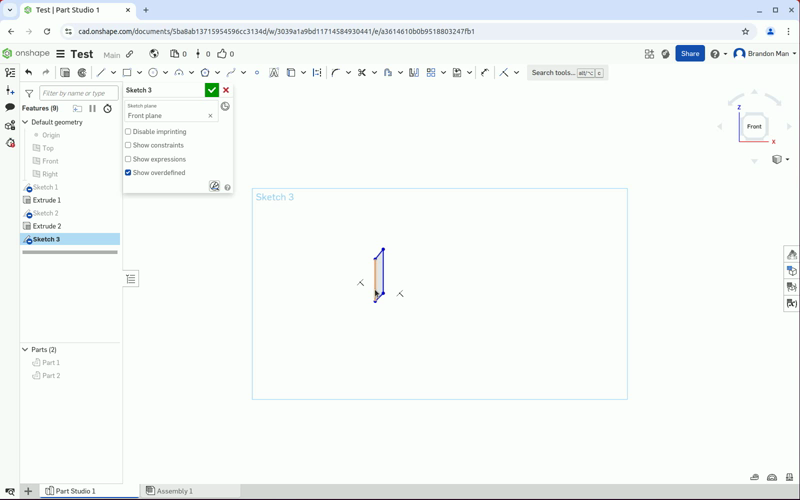
scroll(6)
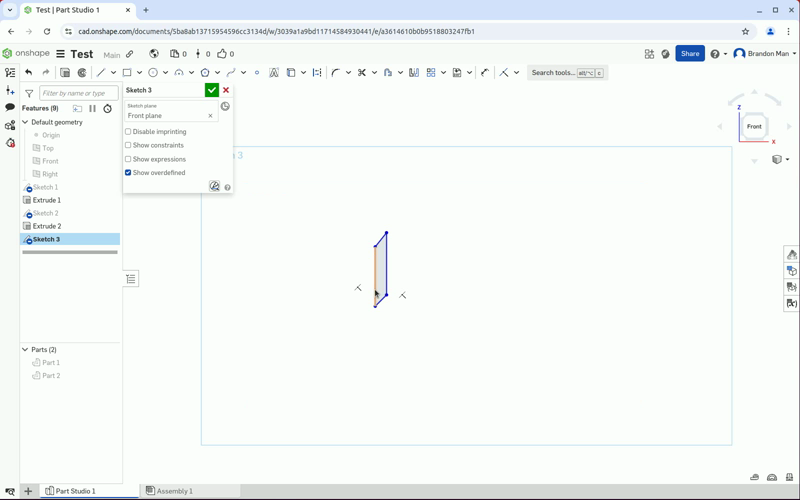
scroll(6)
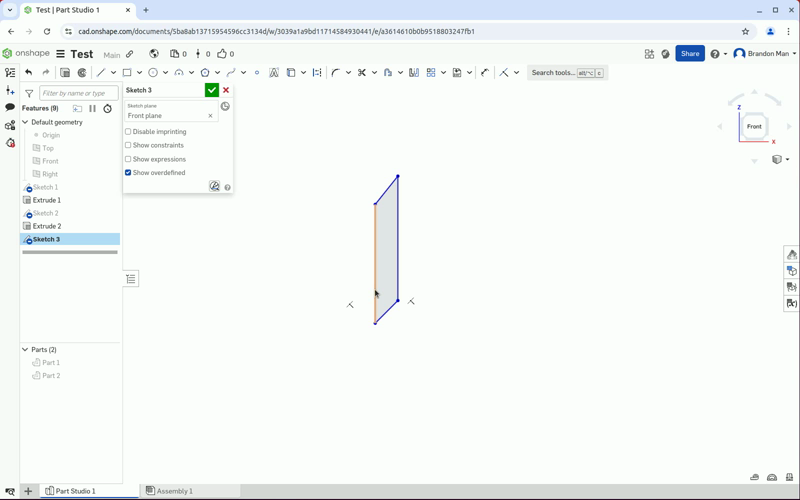
click(375, 289)
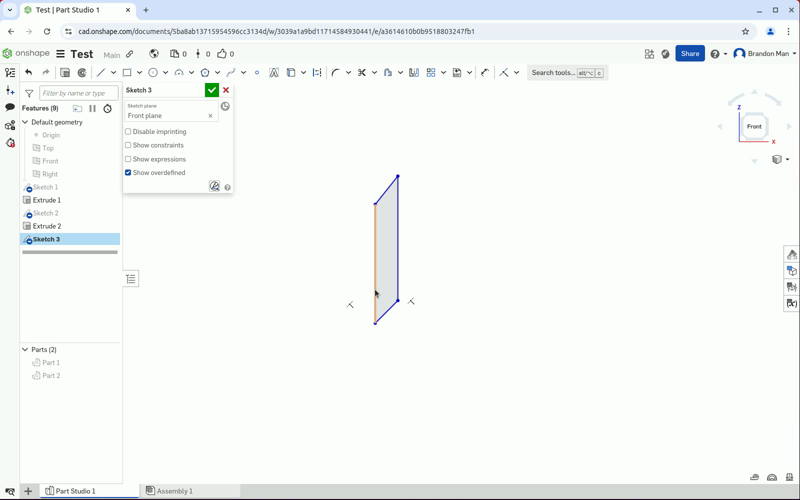
scroll(-6)
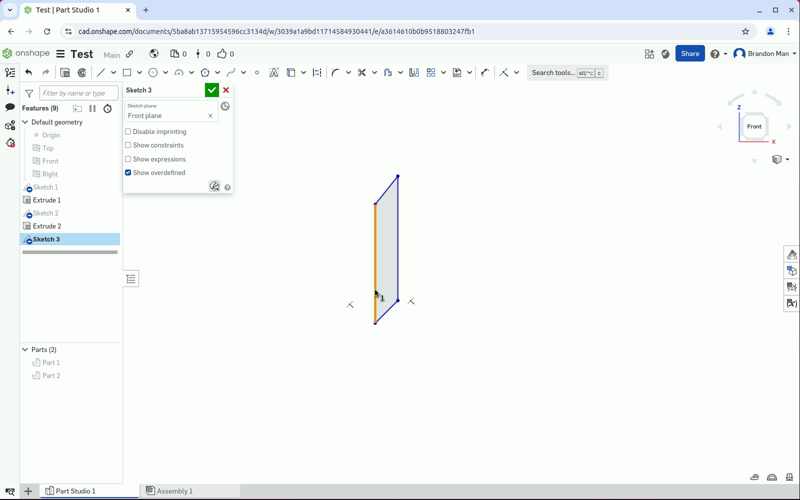
scroll(-6)
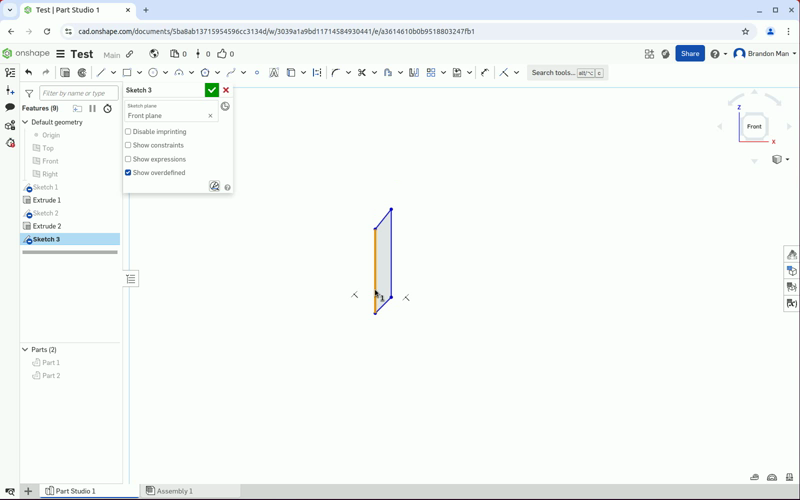
scroll(-6)
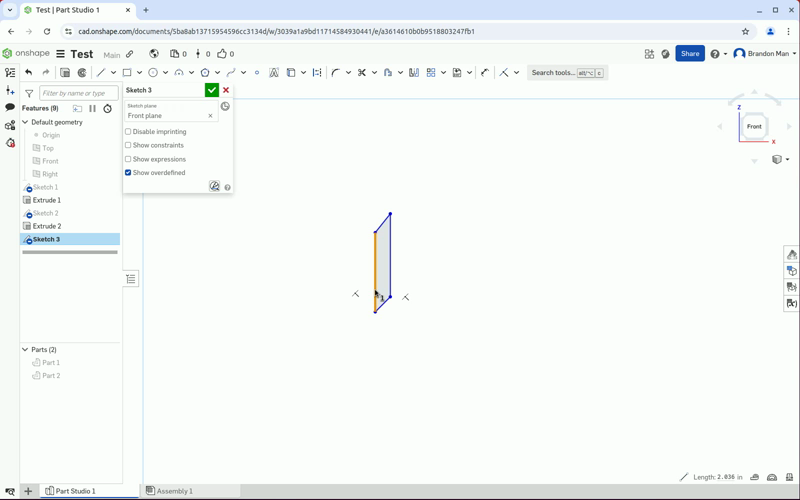
scroll(-6)
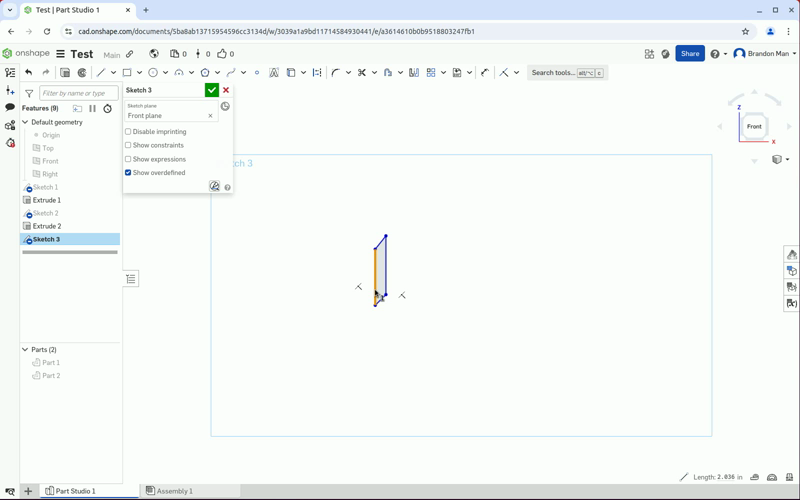
scroll(-6)
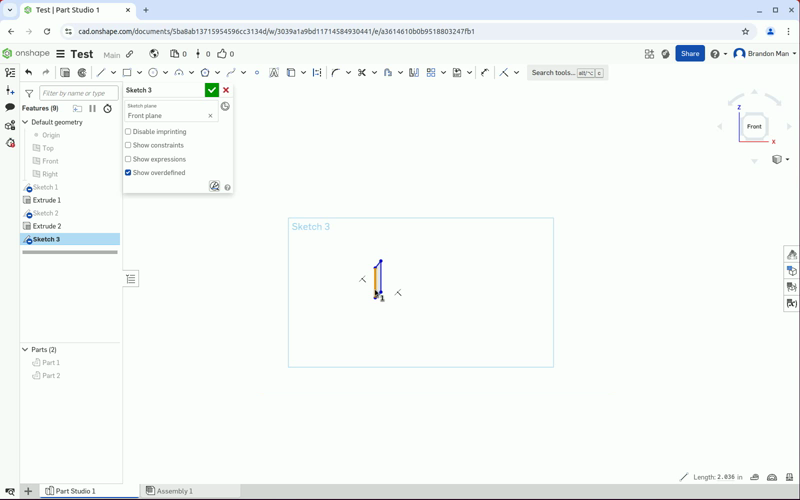
scroll(-6)
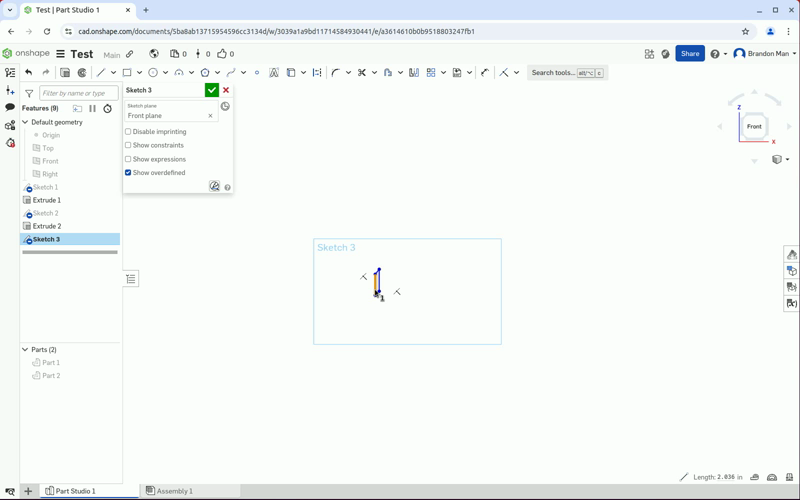
scroll(-6)
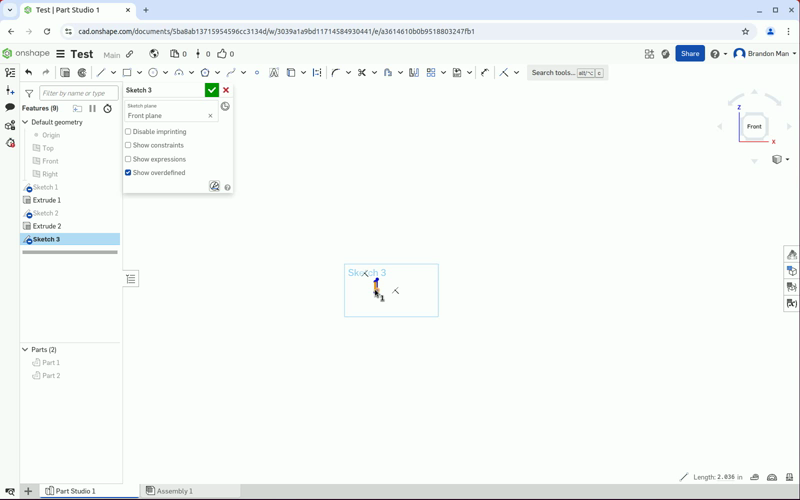
mouse_move(73, 352)
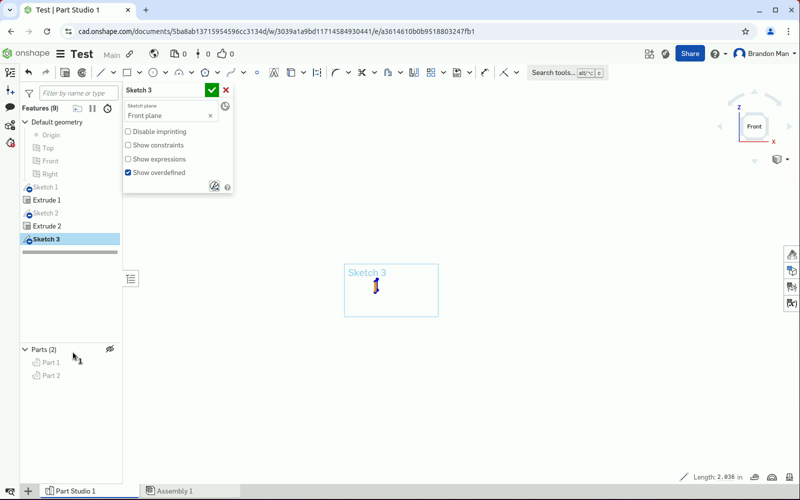
key(shift+y)
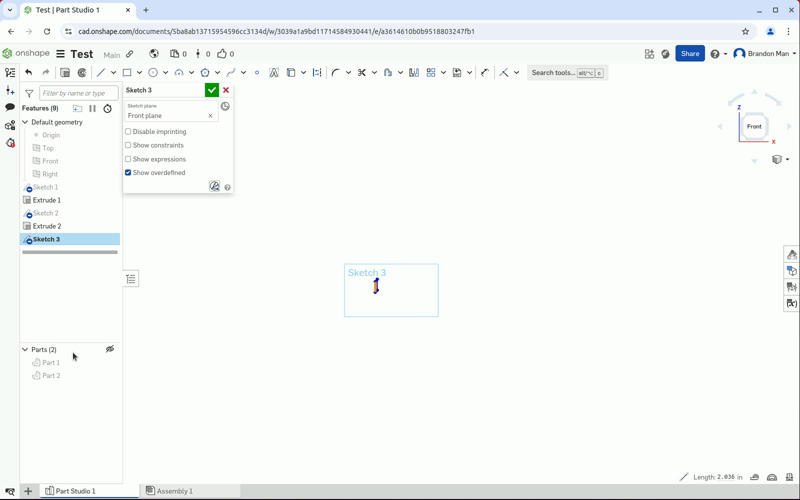
key(shift+e)
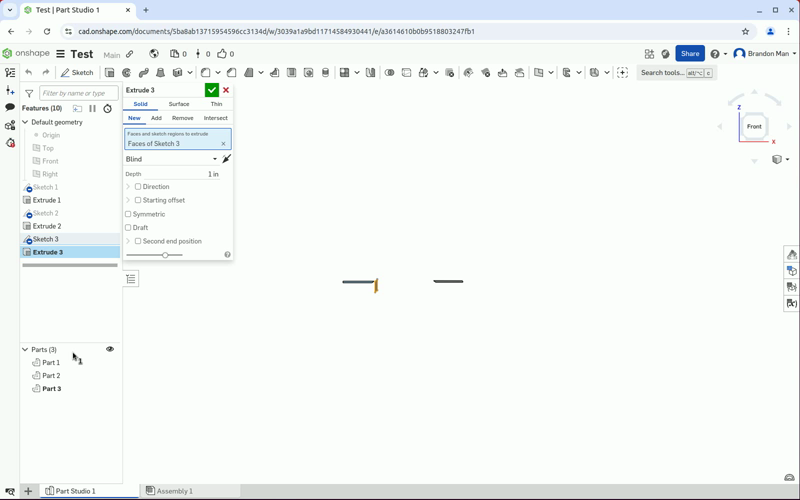
mouse_move(143, 106)
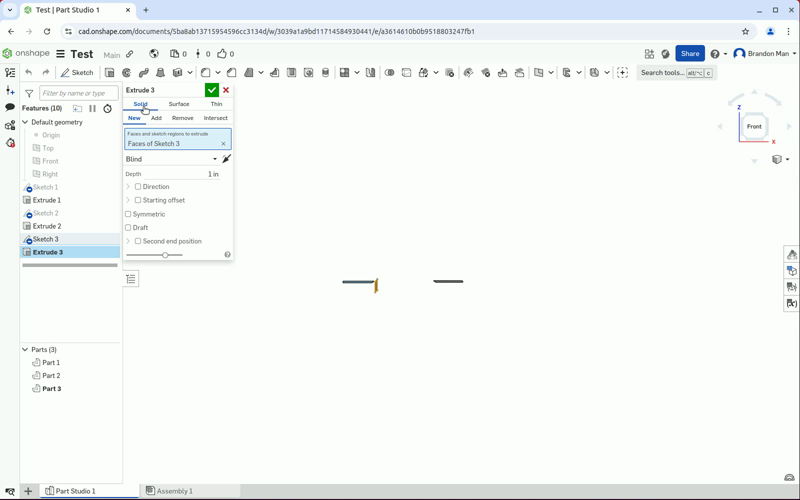
click(143, 106)
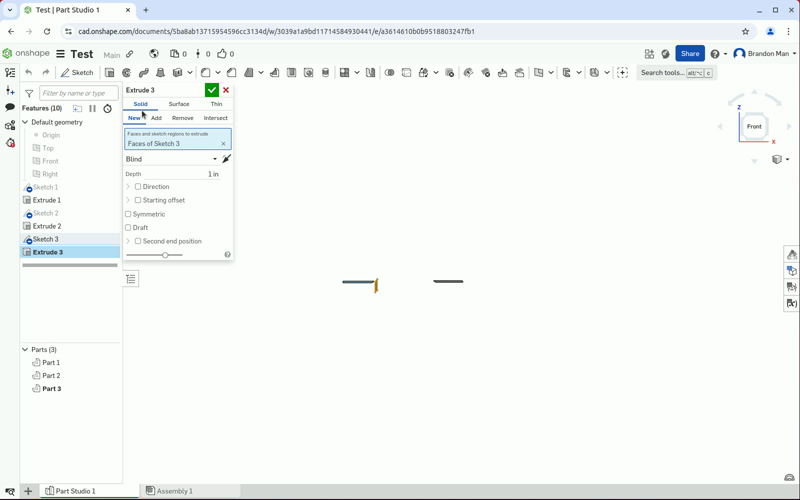
mouse_move(137, 120)
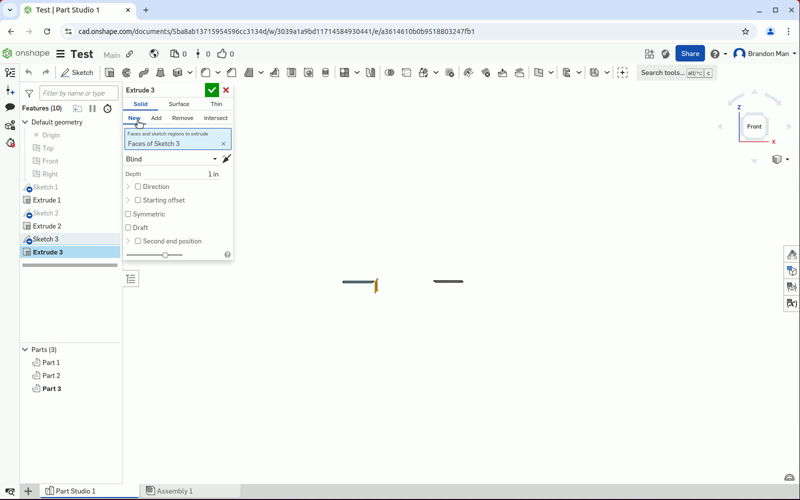
click(137, 120)
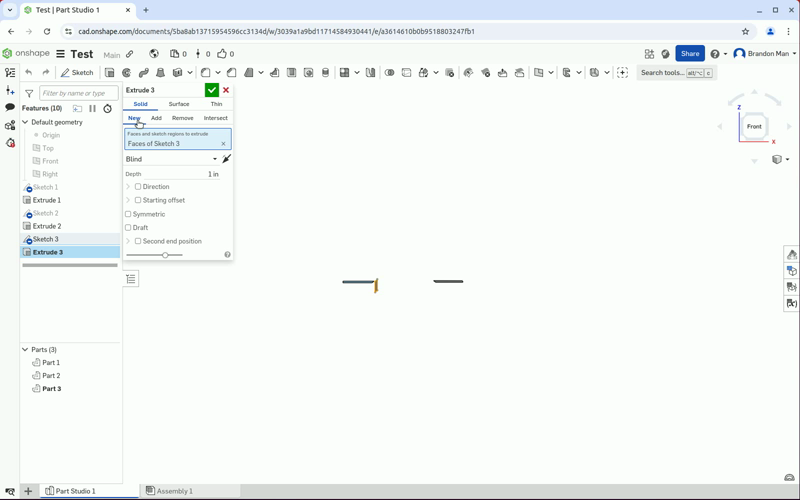
key(tab, 4)
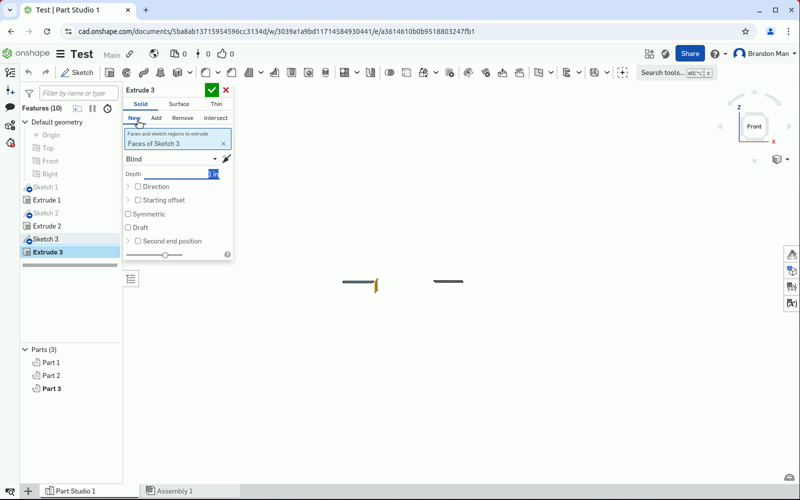
text(5.777)
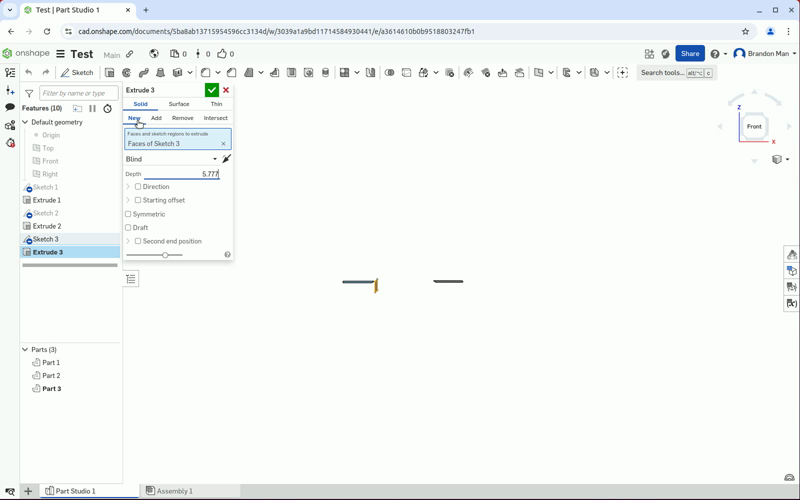
key(enter)
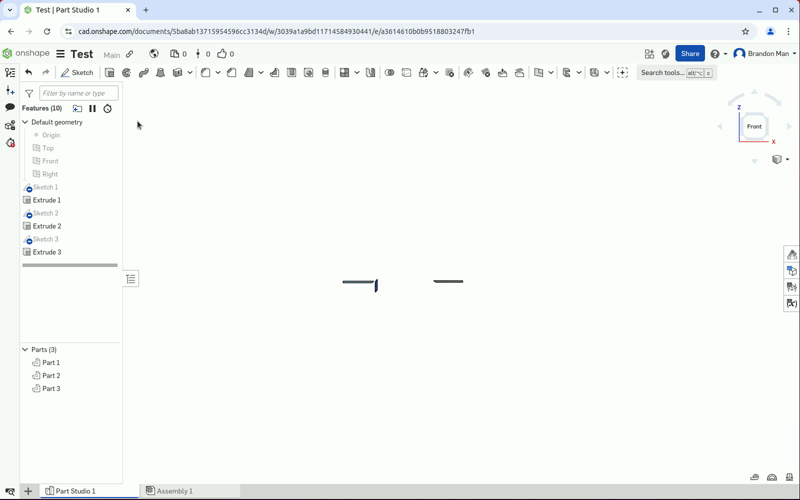
key(shift+h)
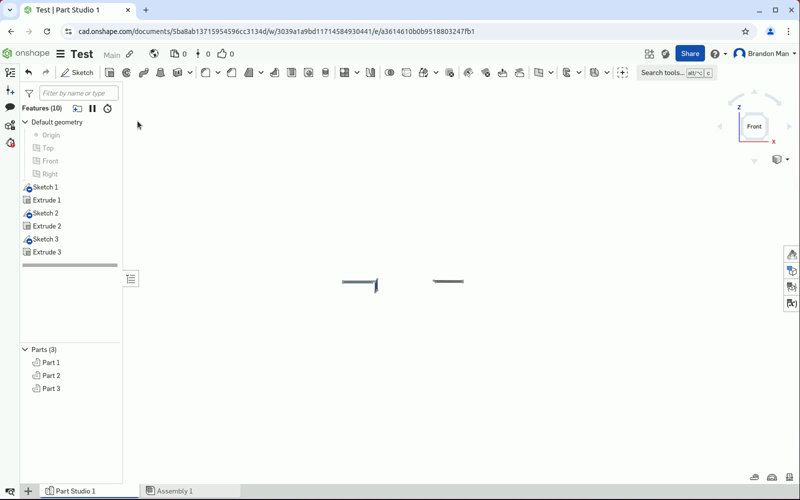
key(shift+h)
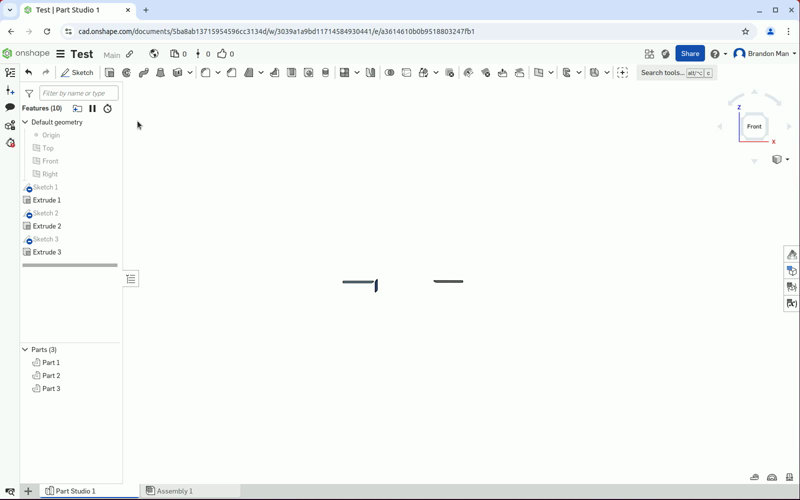
mouse_move(73, 189)
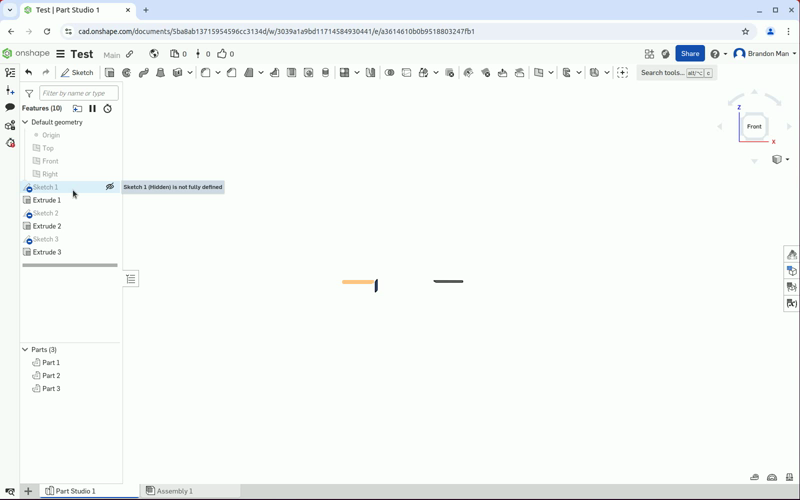
click(73, 189)
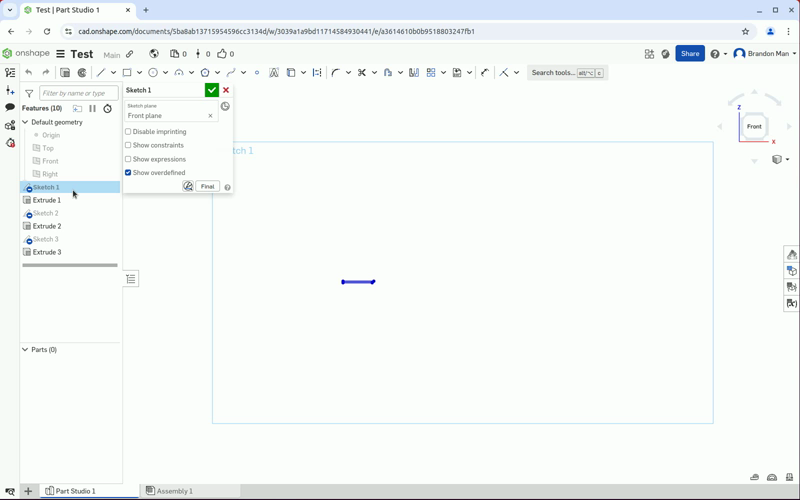
mouse_move(229, 92)
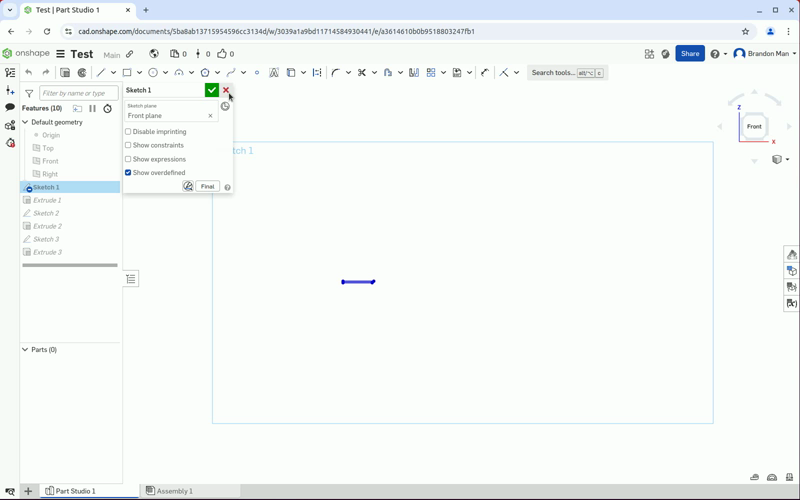
click(229, 92)
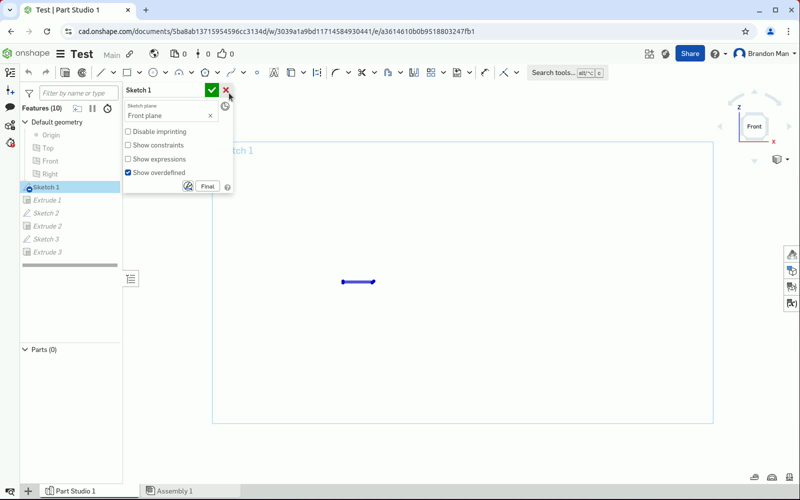
key(shift+s)
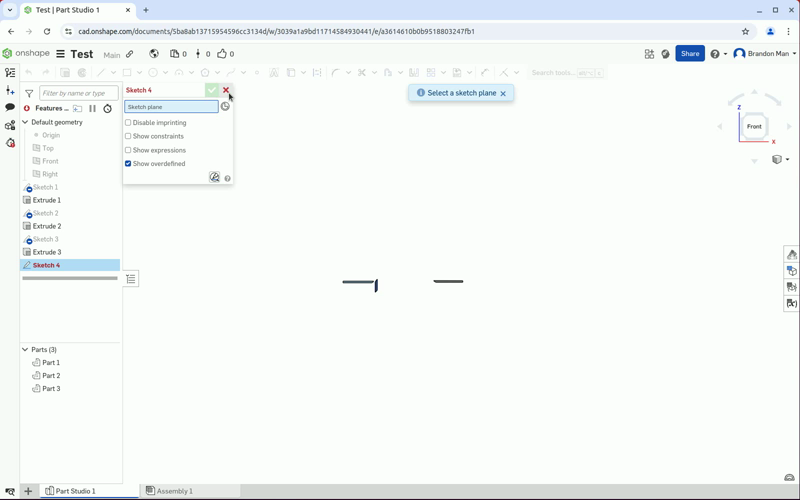
mouse_move(73, 163)
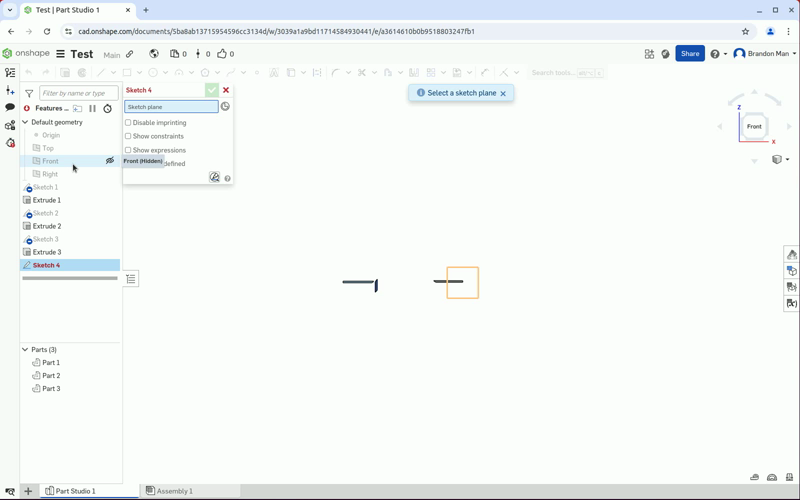
click(73, 163)
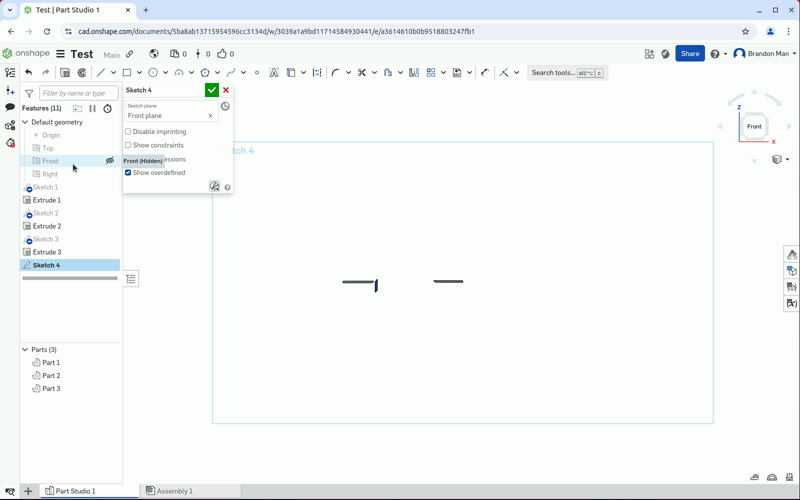
mouse_move(73, 352)
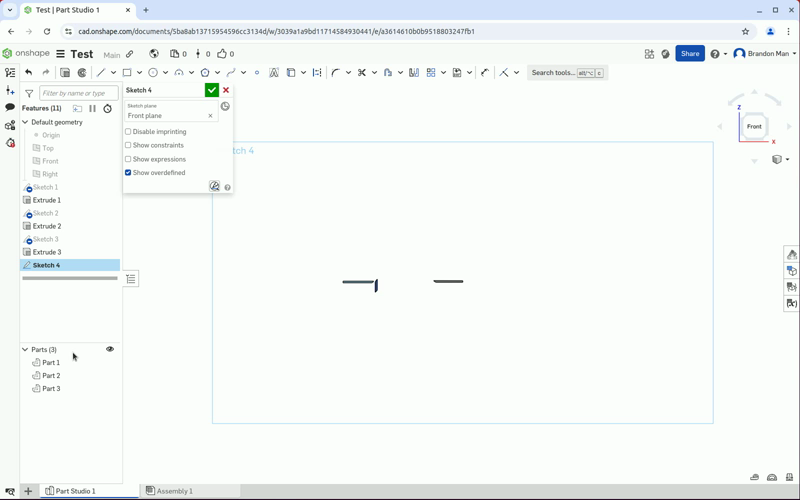
key(y)
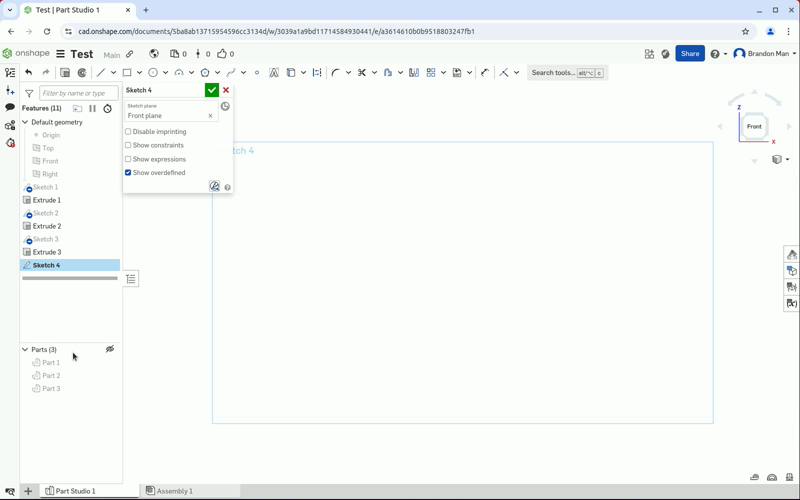
key(l)
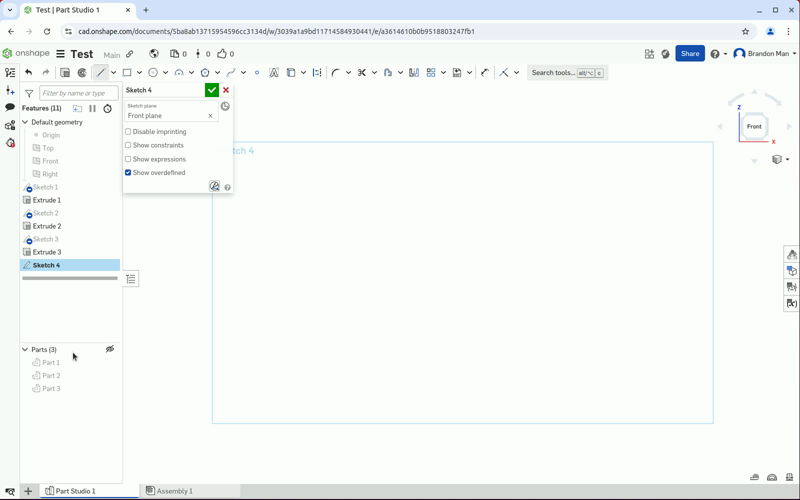
key_down(shift)
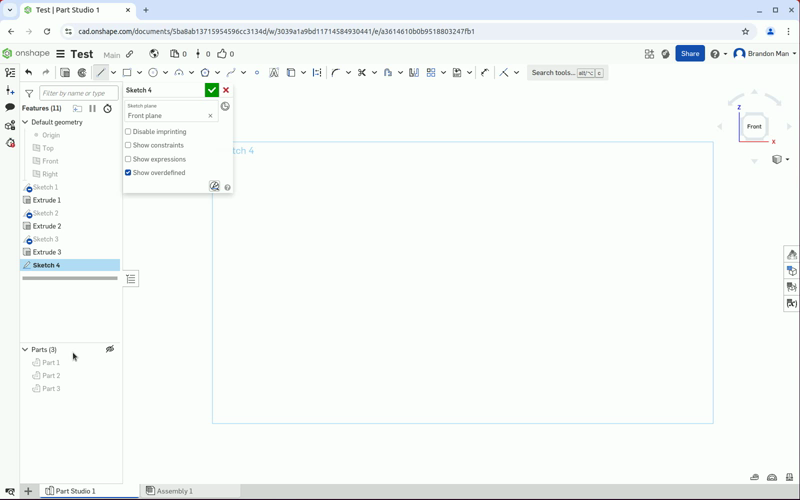
mouse_move(375, 292)
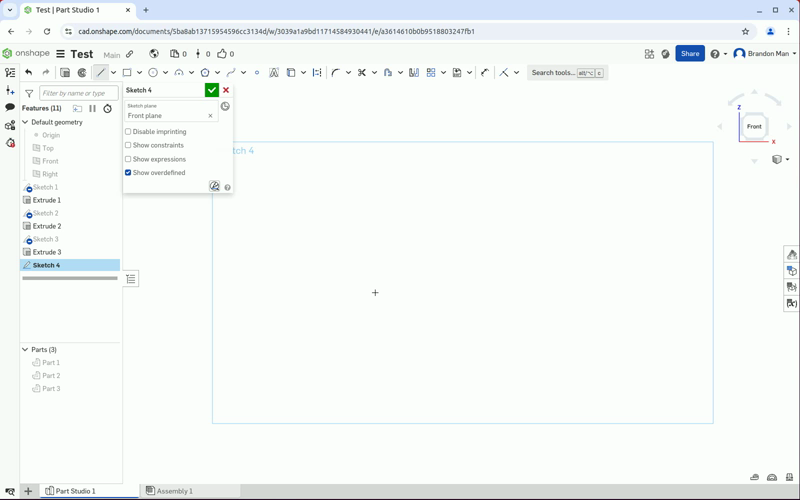
click(375, 292)
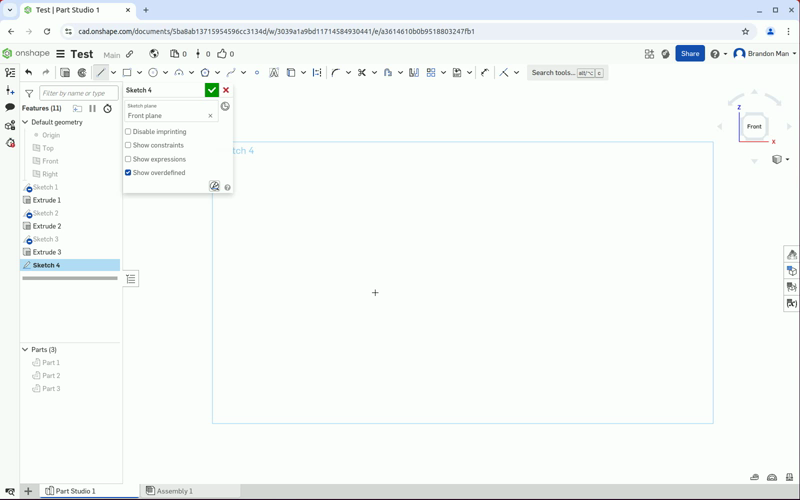
key_up(shift)
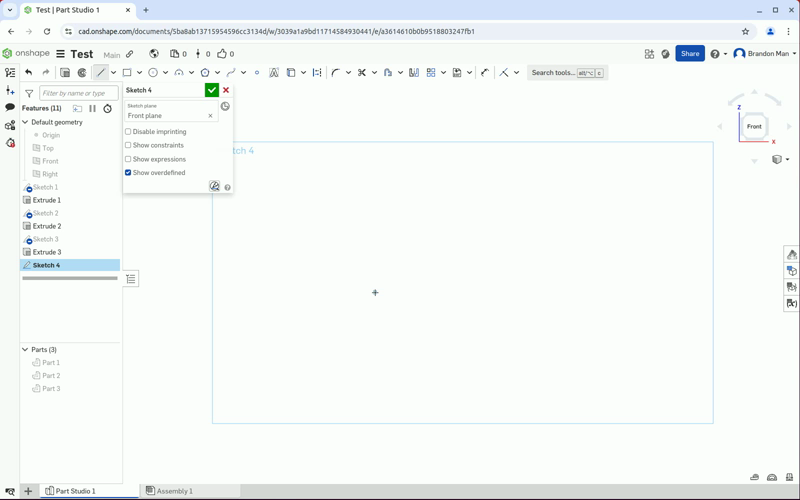
key_down(shift)
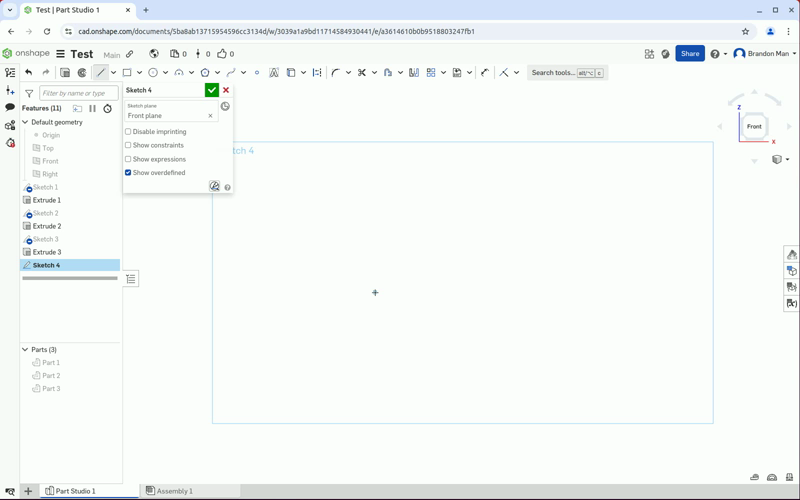
mouse_move(436, 292)
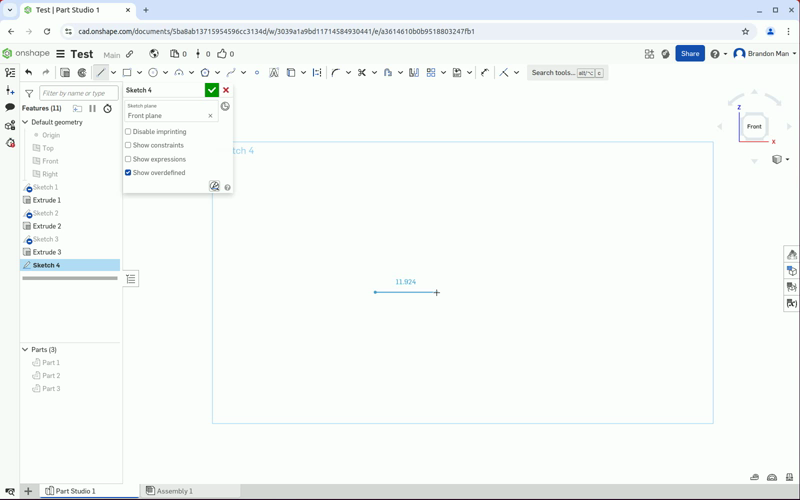
click(436, 292)
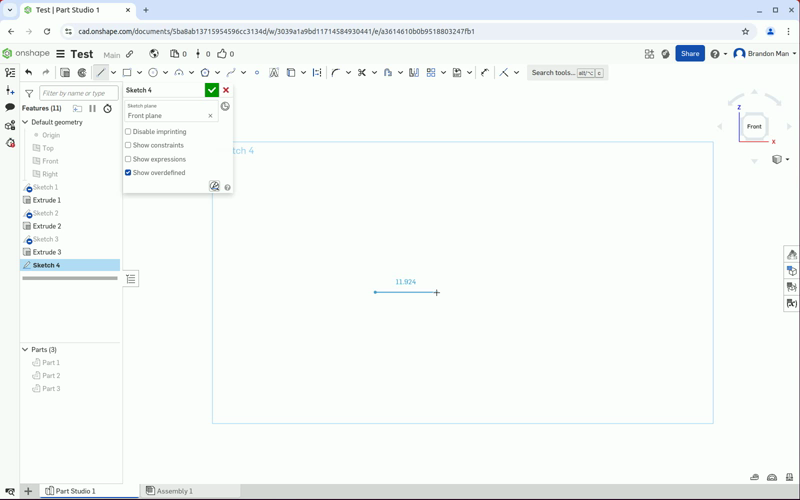
key_up(shift)
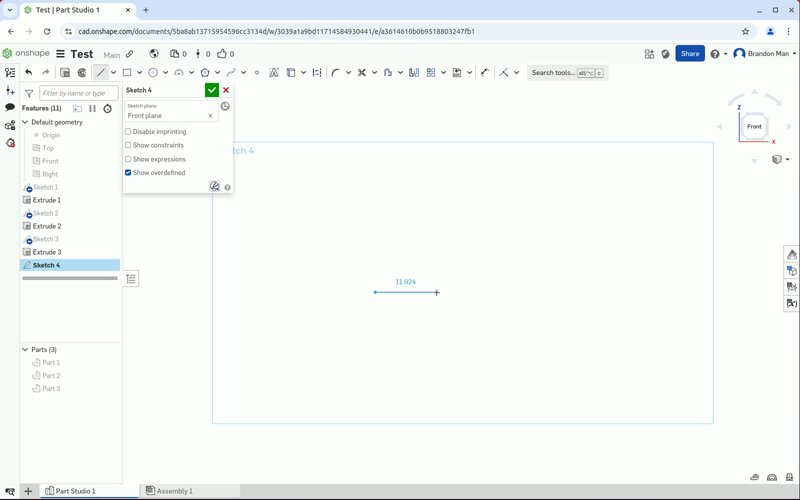
key_down(shift)
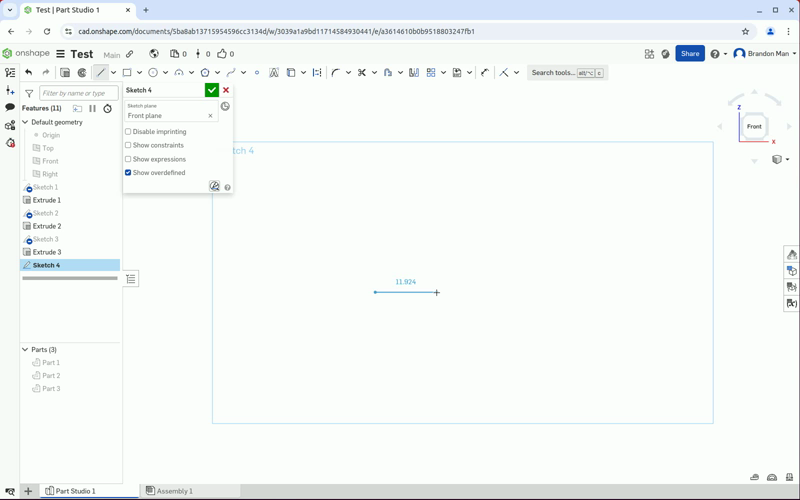
mouse_move(466, 292)
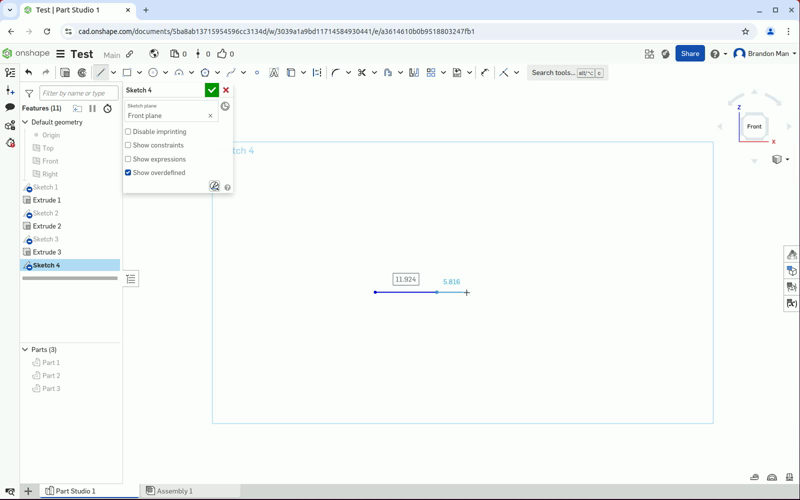
mouse_move(434, 290)
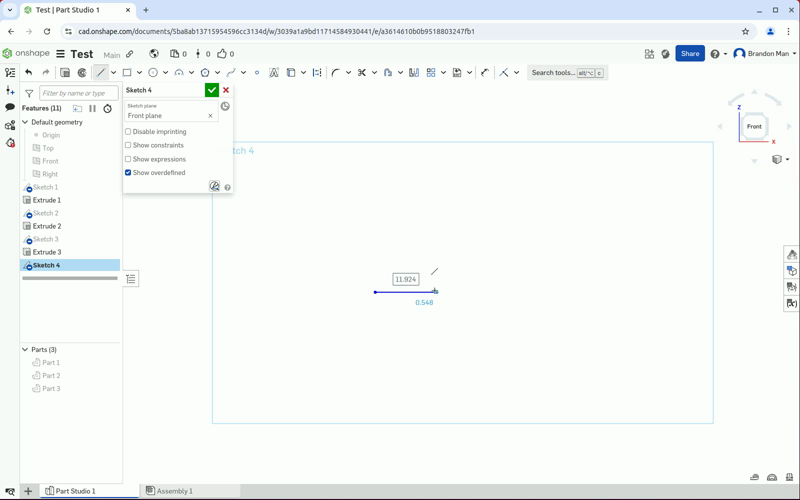
scroll(6)
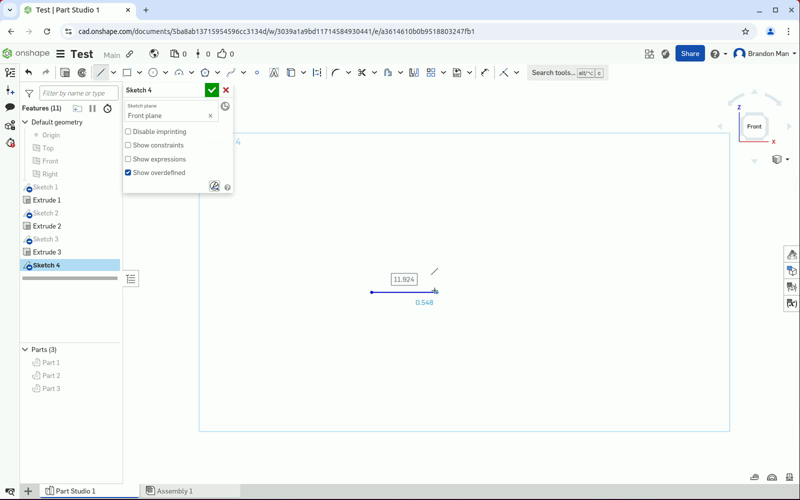
scroll(6)
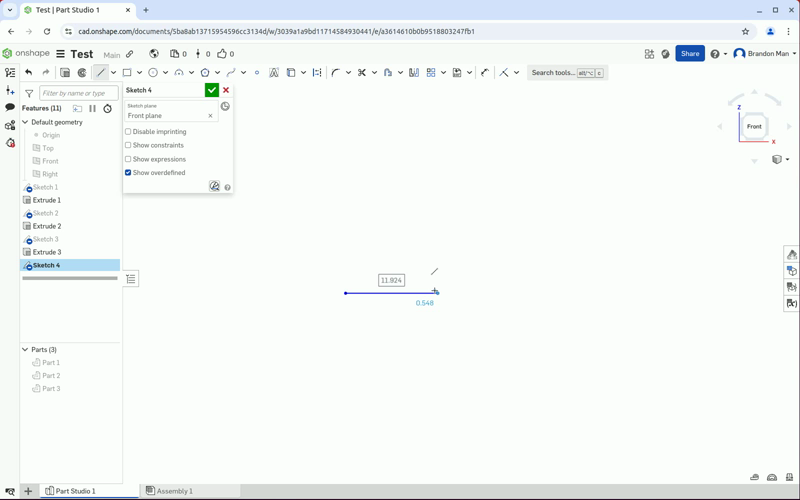
scroll(6)
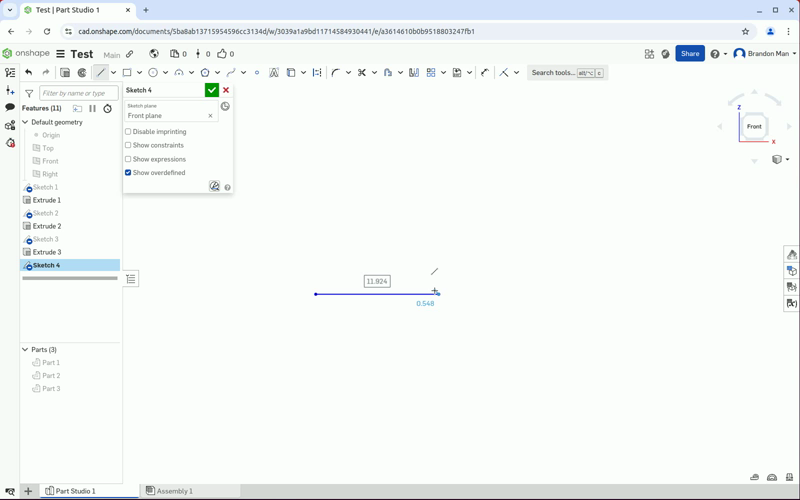
scroll(6)
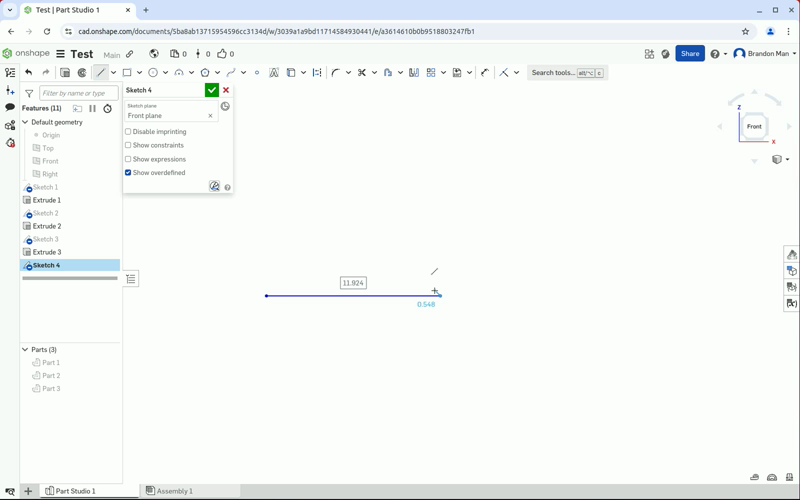
scroll(6)
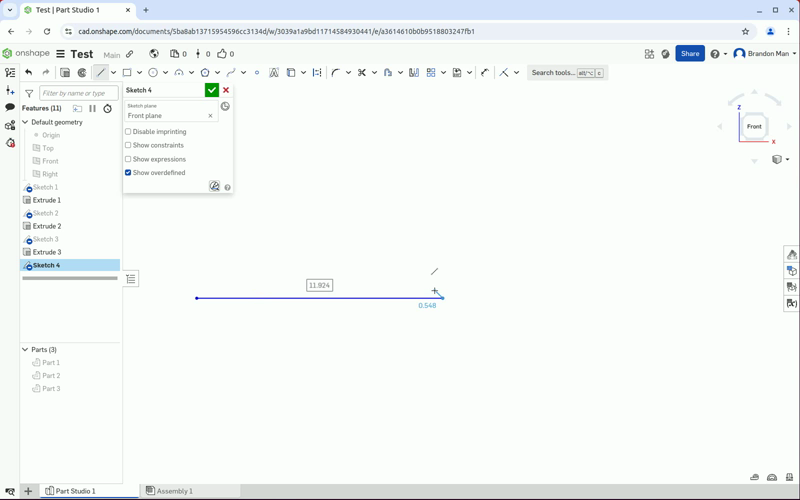
scroll(6)
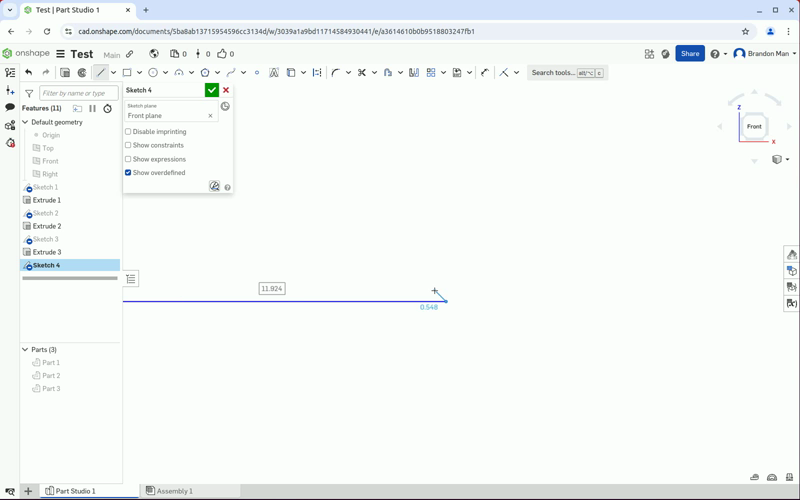
scroll(6)
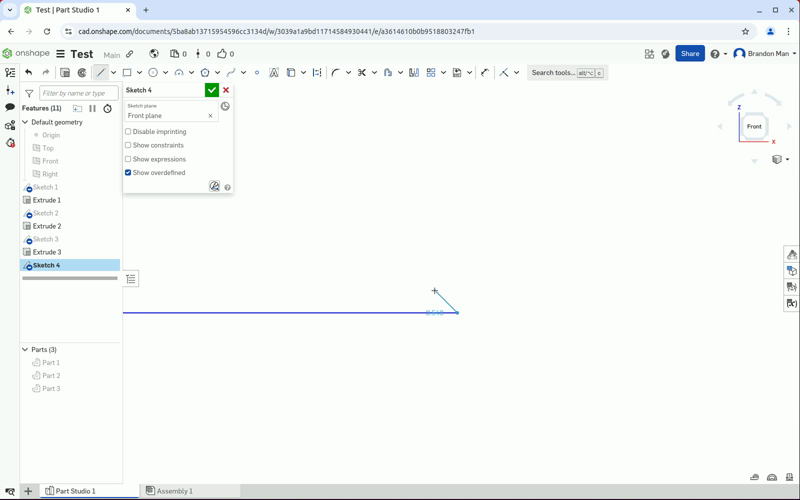
click(434, 290)
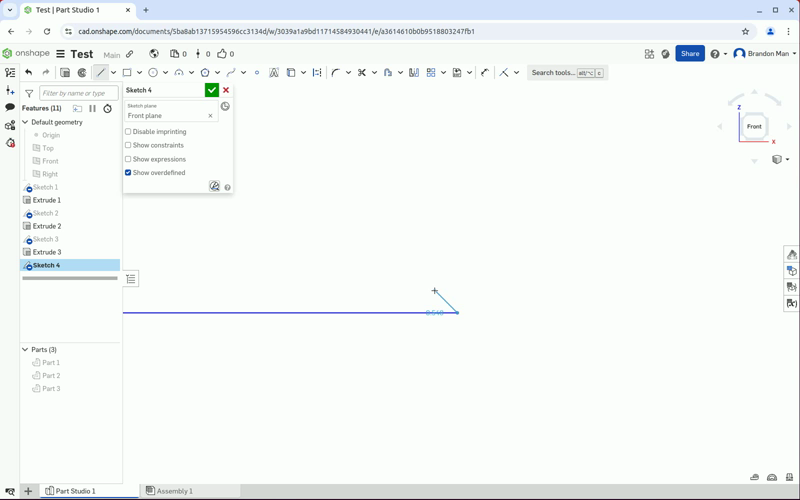
scroll(-6)
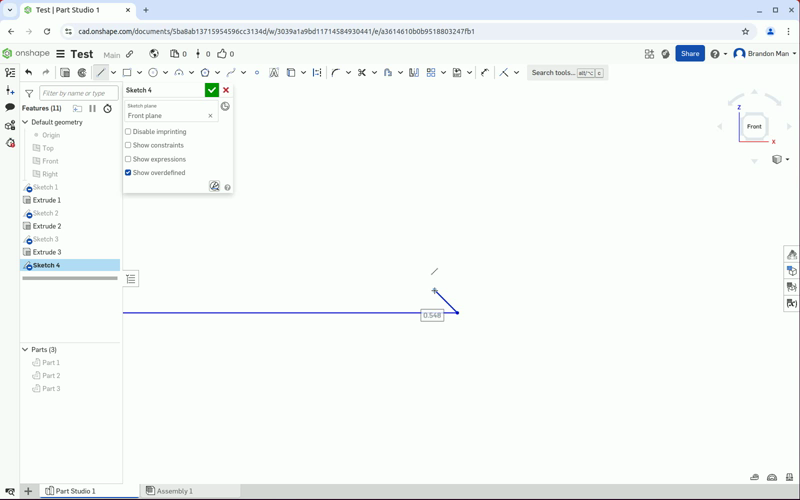
scroll(-6)
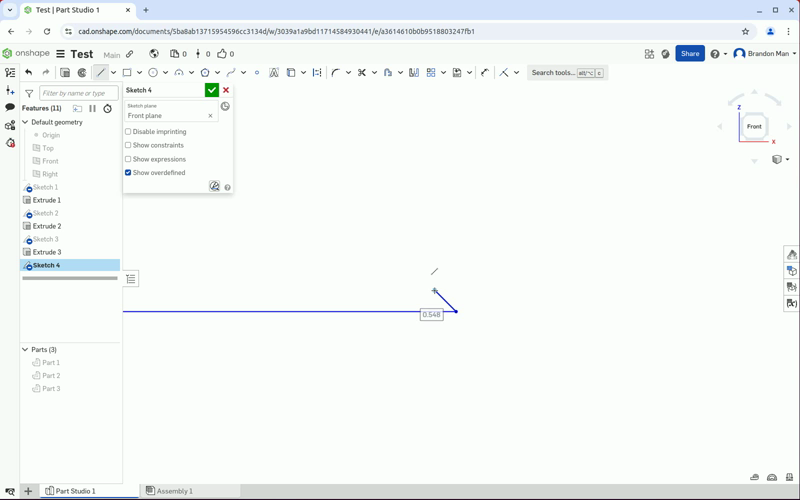
scroll(-6)
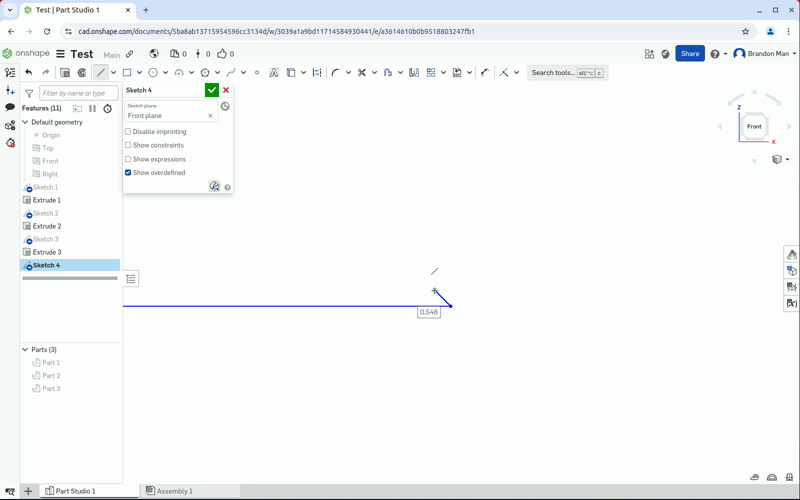
scroll(-6)
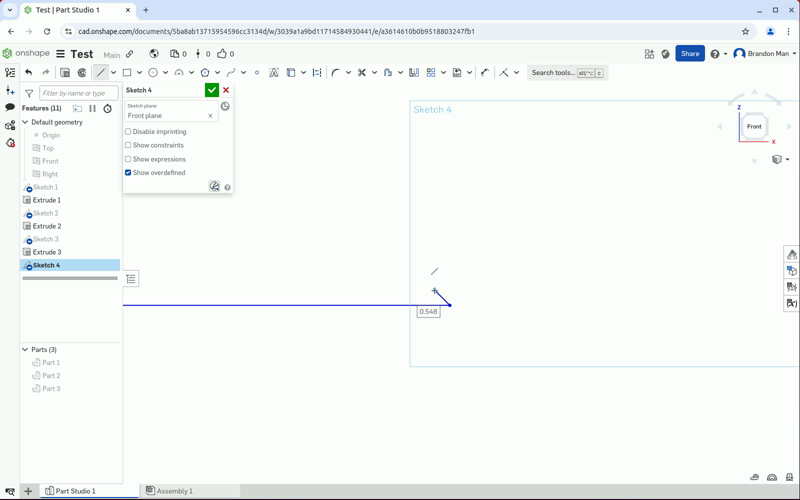
scroll(-6)
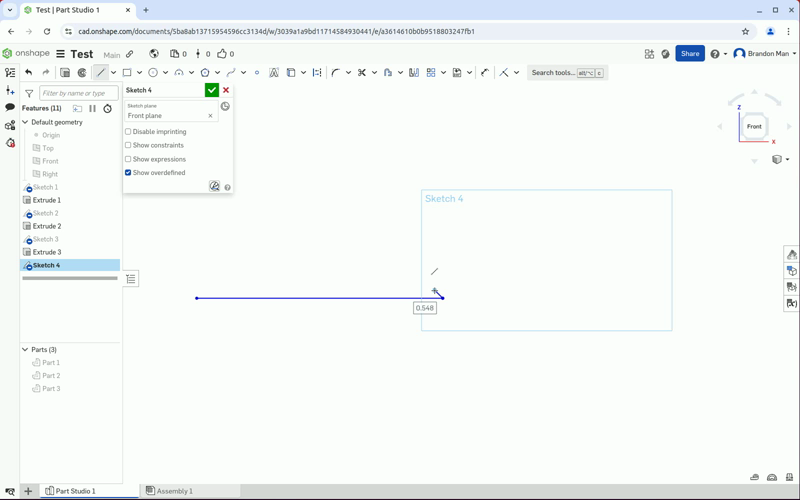
scroll(-6)
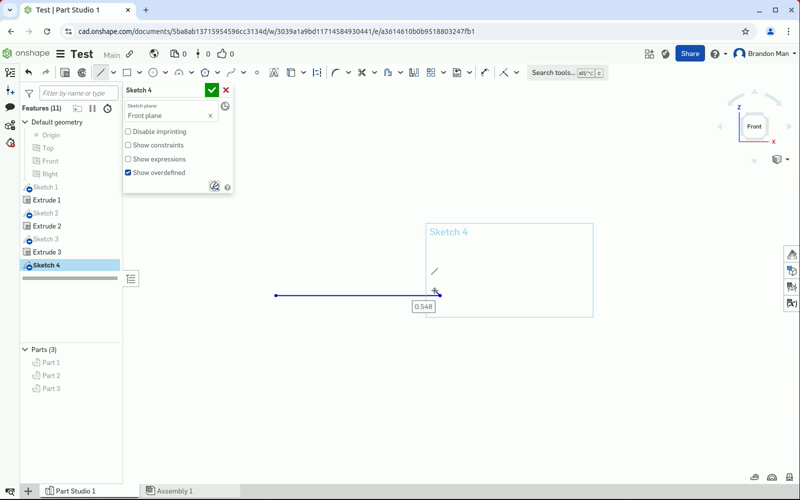
scroll(-6)
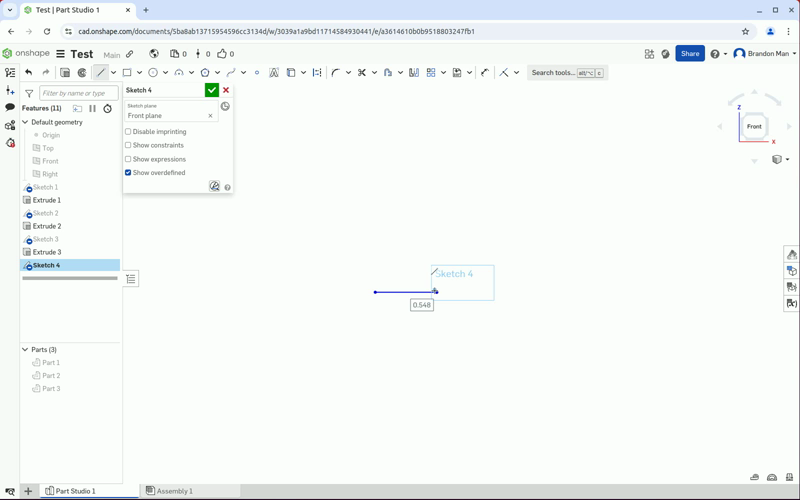
key_up(shift)
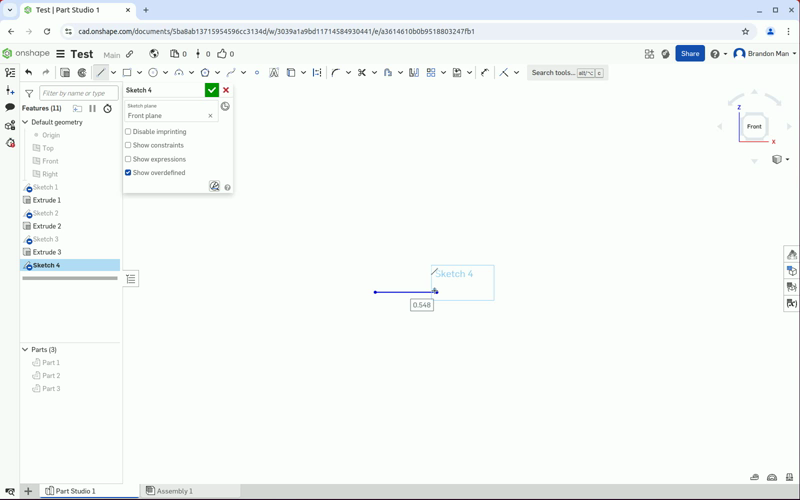
key_down(shift)
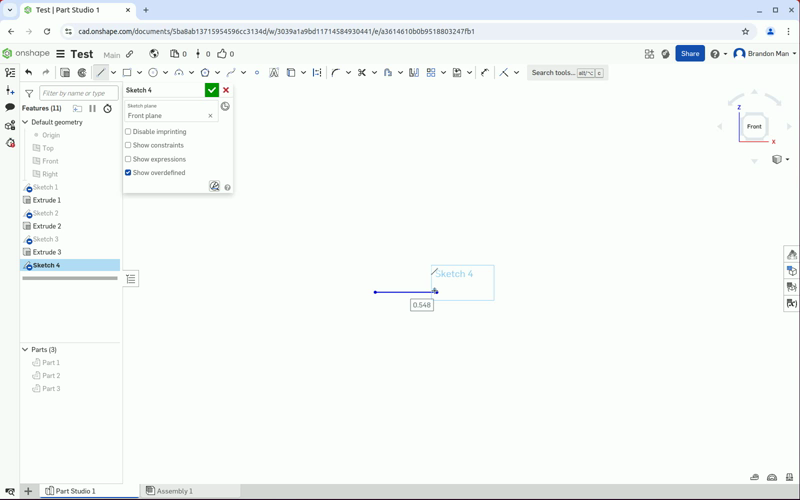
mouse_move(464, 290)
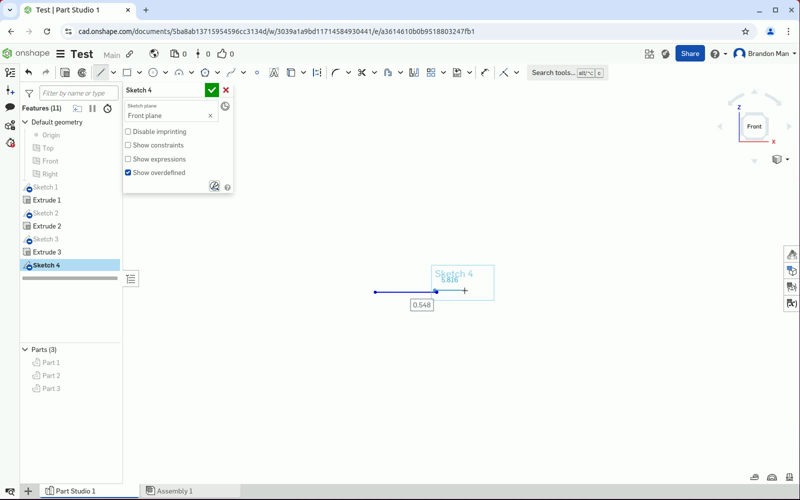
mouse_move(377, 290)
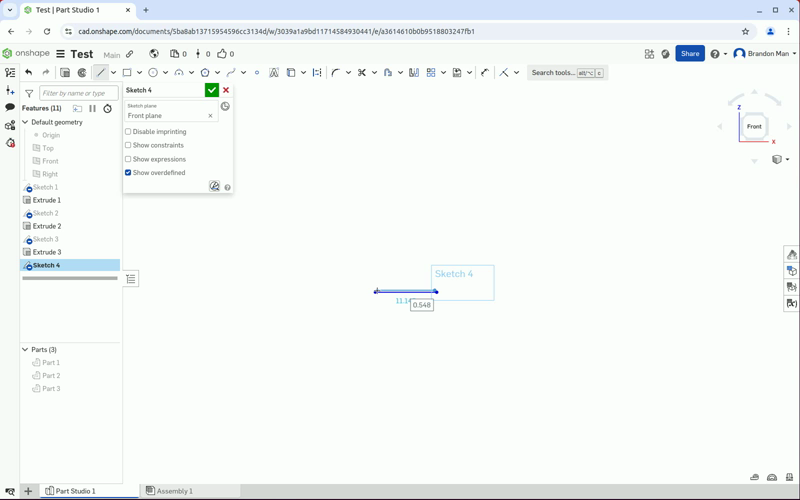
scroll(6)
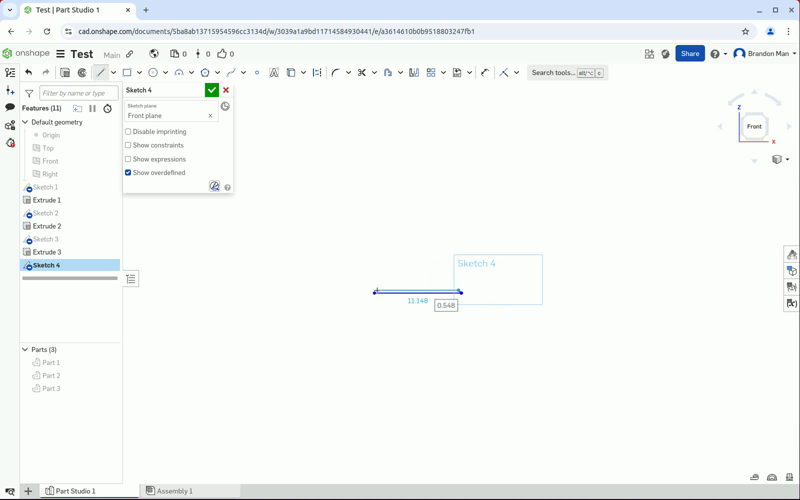
scroll(6)
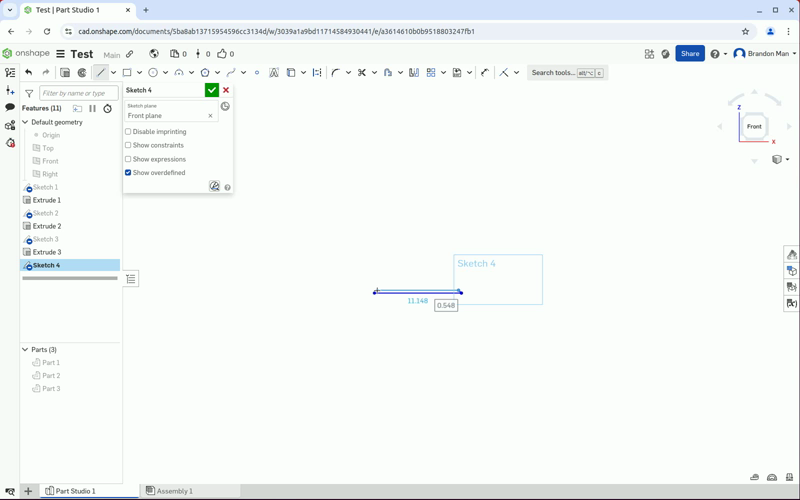
scroll(6)
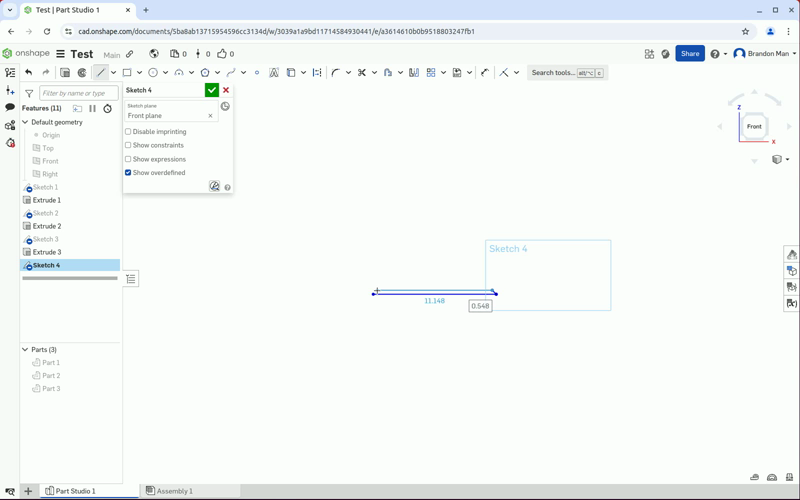
scroll(6)
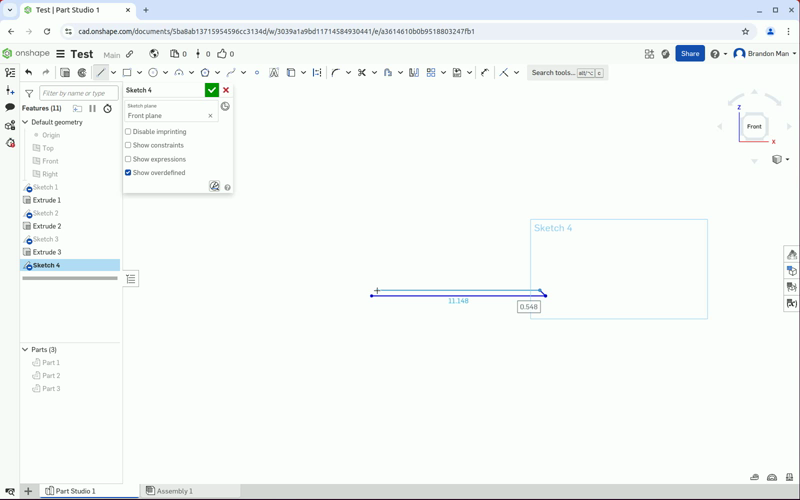
scroll(6)
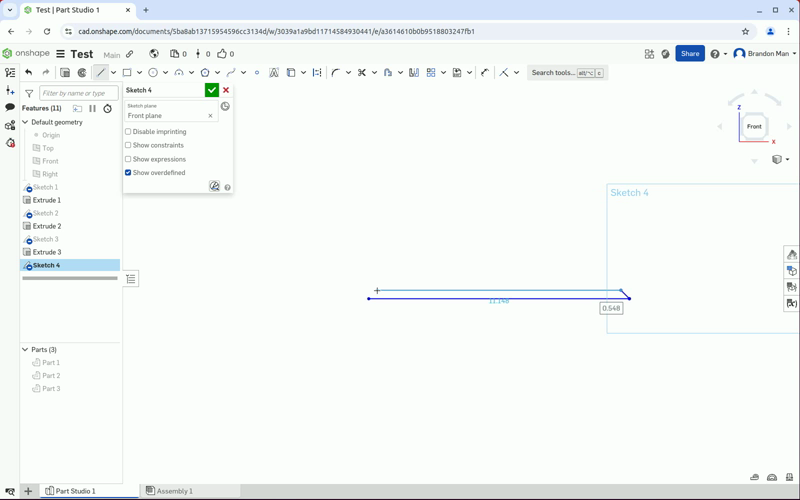
scroll(6)
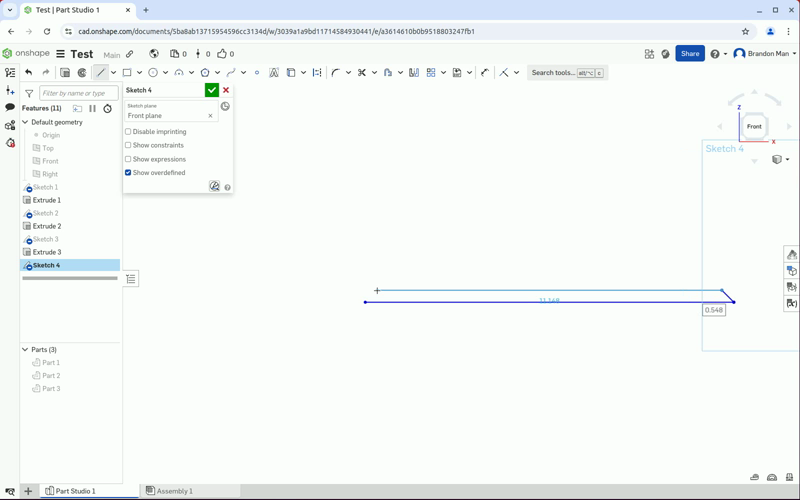
scroll(6)
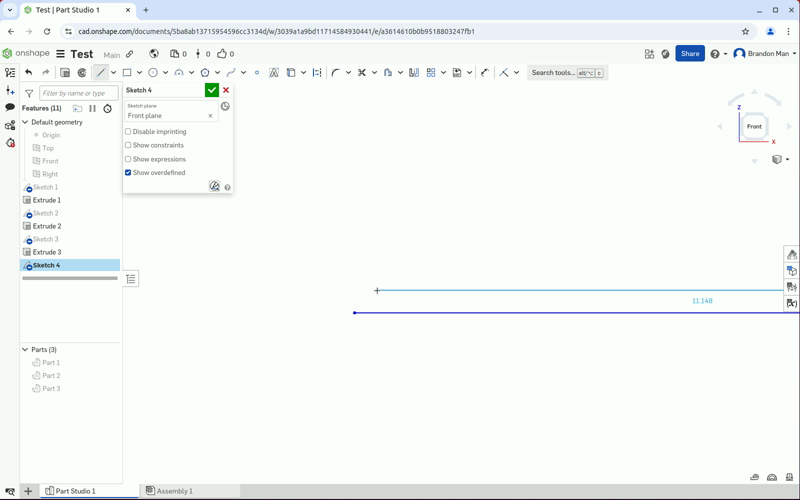
click(377, 290)
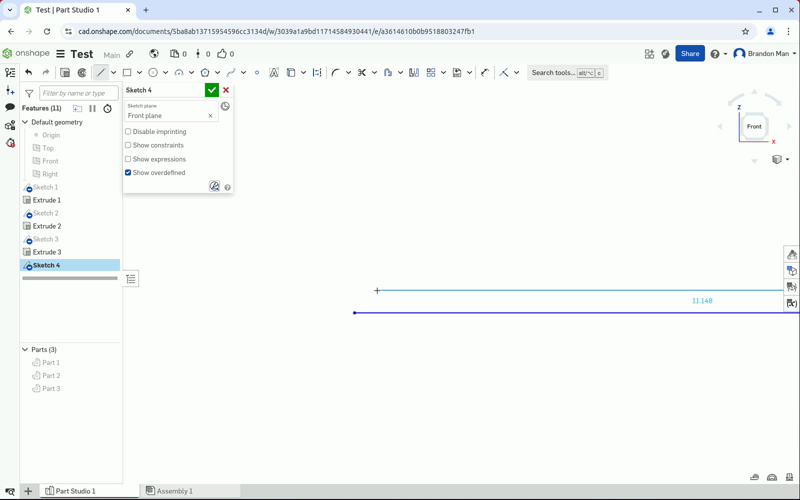
scroll(-6)
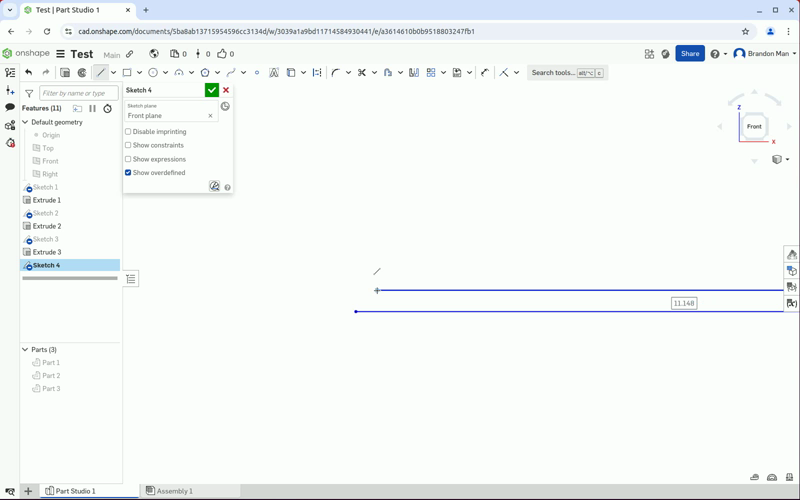
scroll(-6)
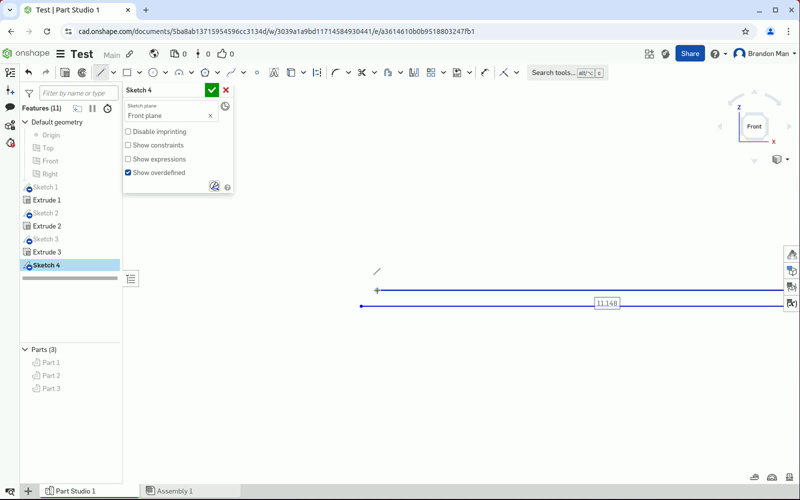
scroll(-6)
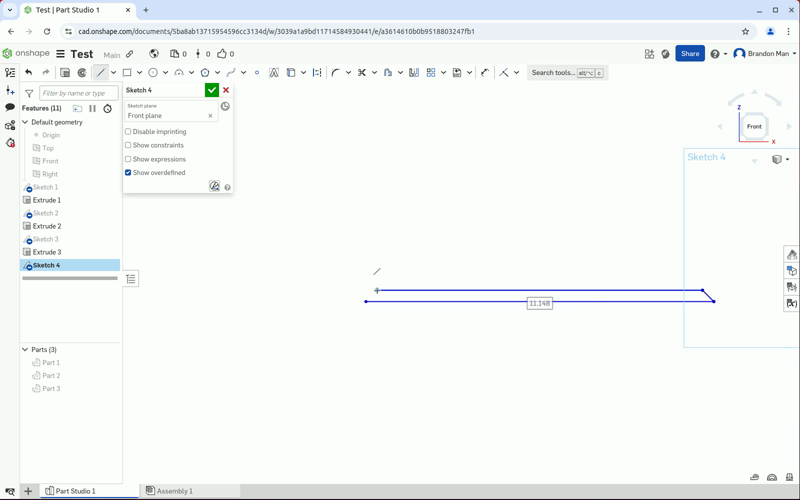
scroll(-6)
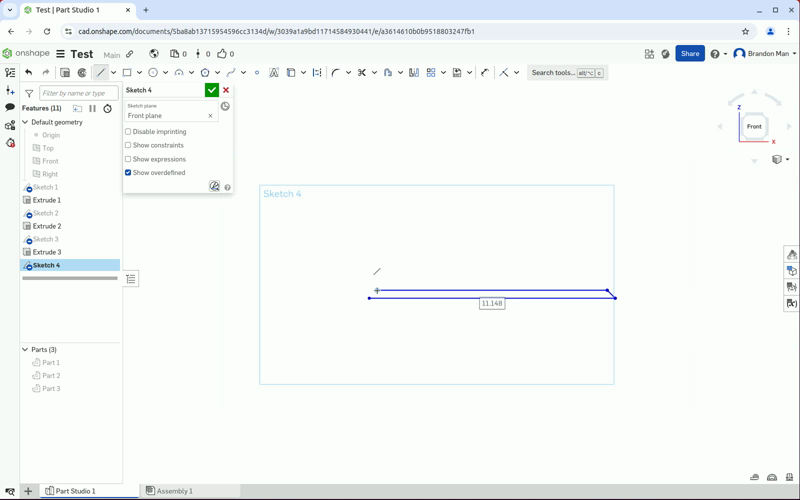
scroll(-6)
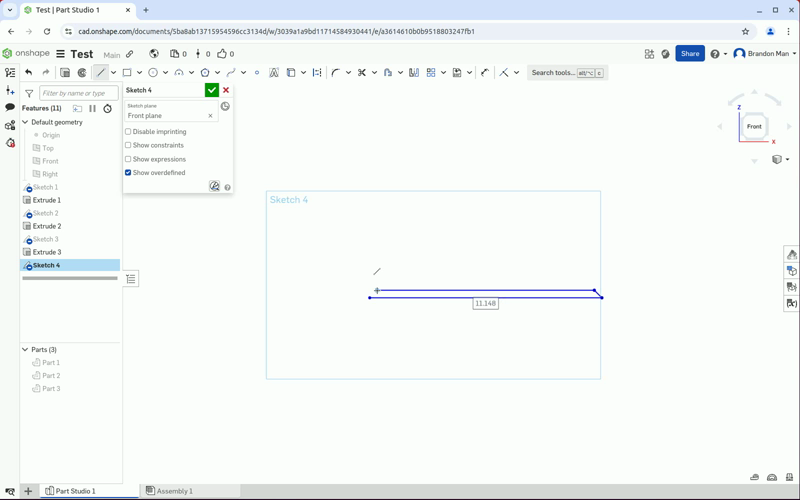
scroll(-6)
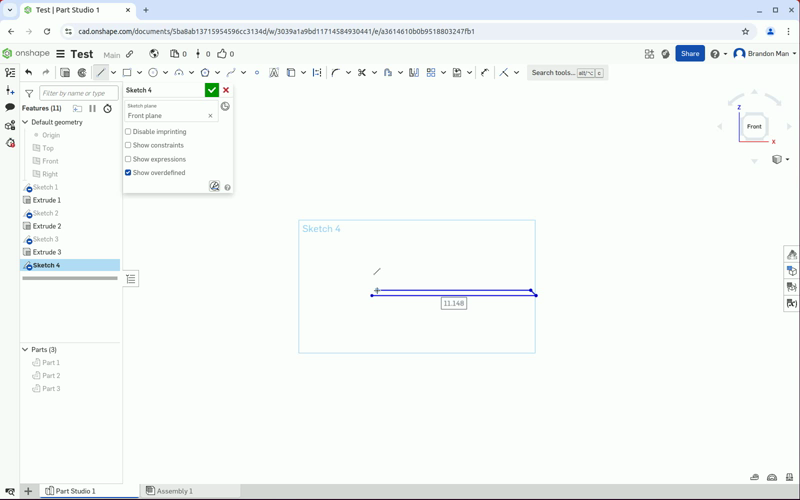
scroll(-6)
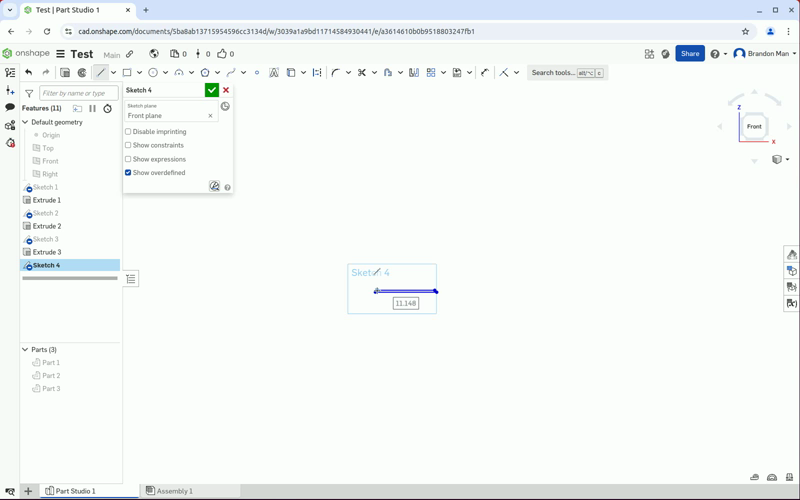
key_up(shift)
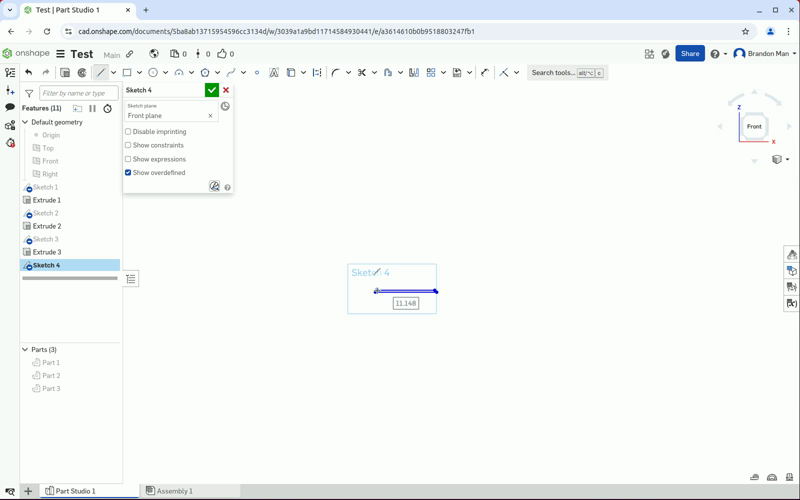
mouse_move(407, 290)
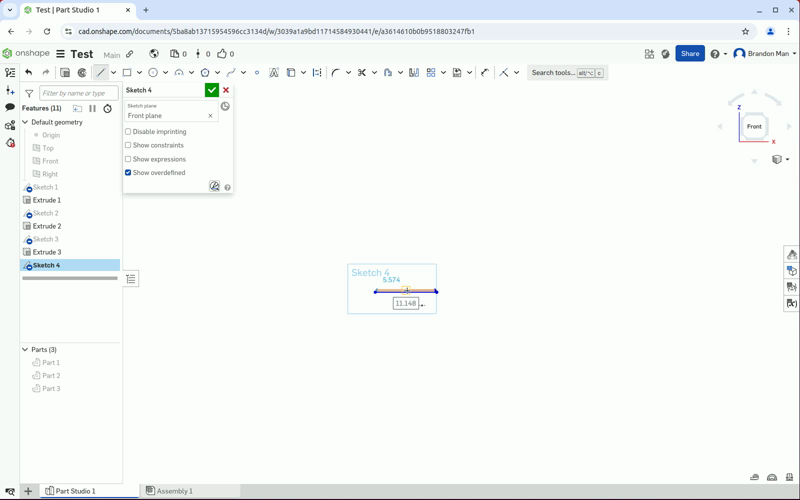
key_down(shift)
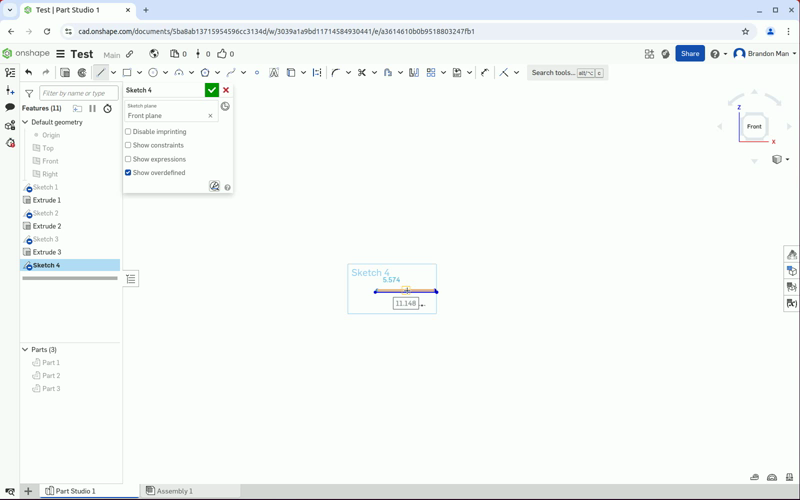
mouse_move(375, 292)
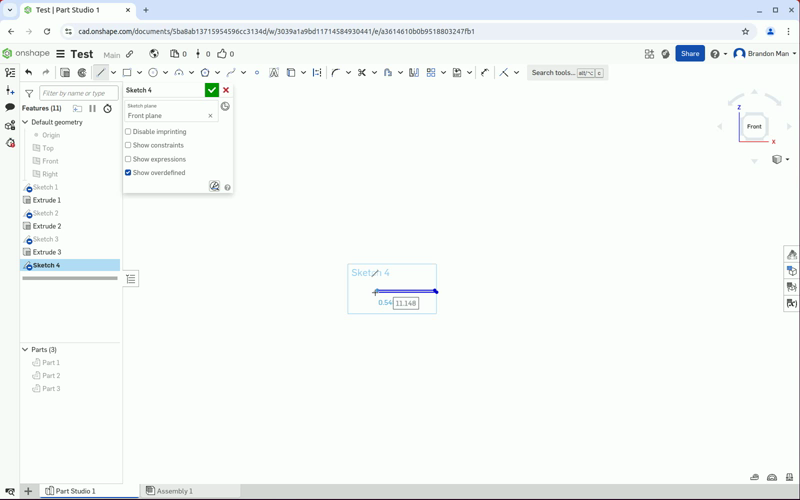
scroll(6)
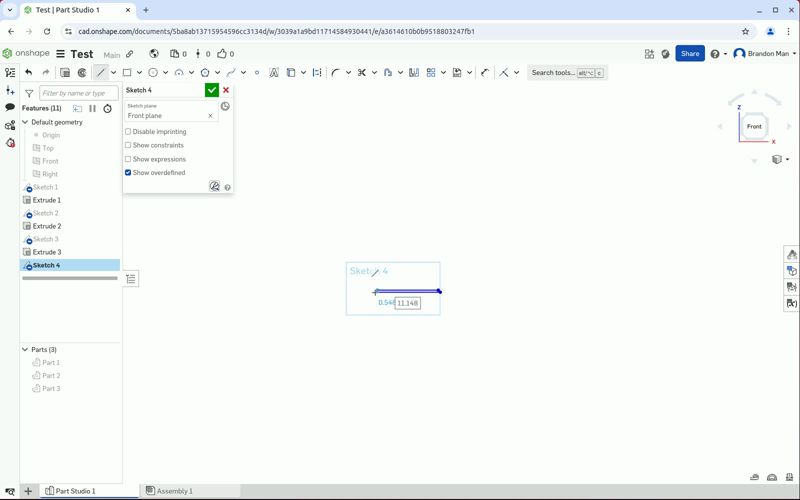
scroll(6)
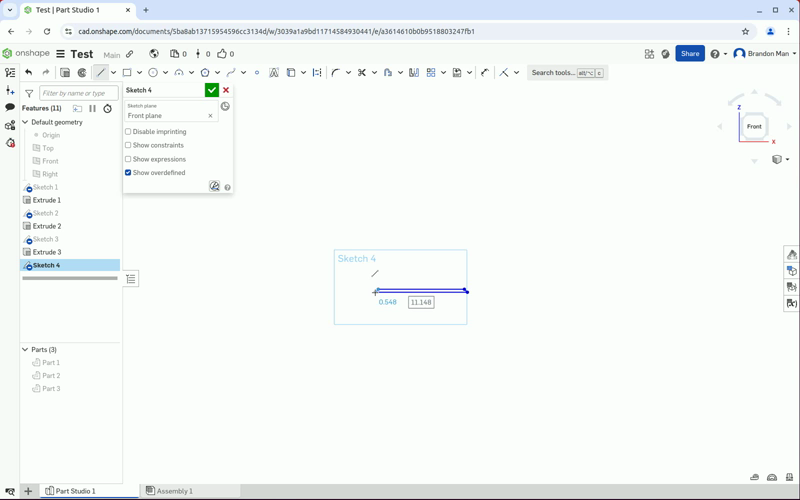
scroll(6)
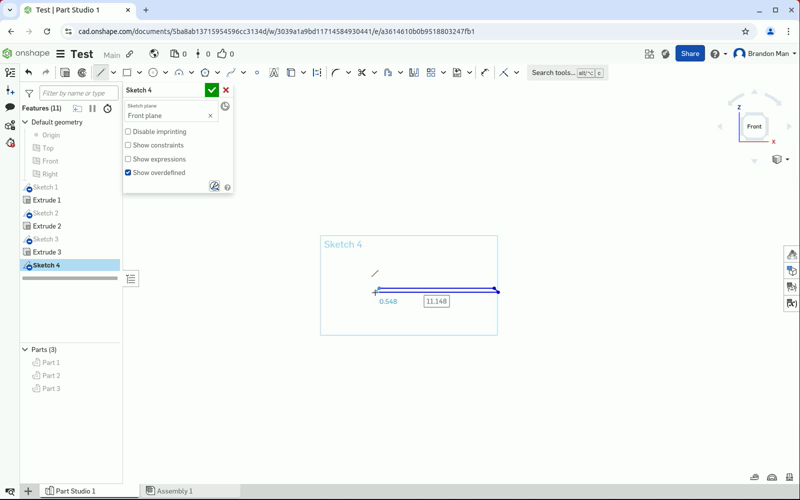
scroll(6)
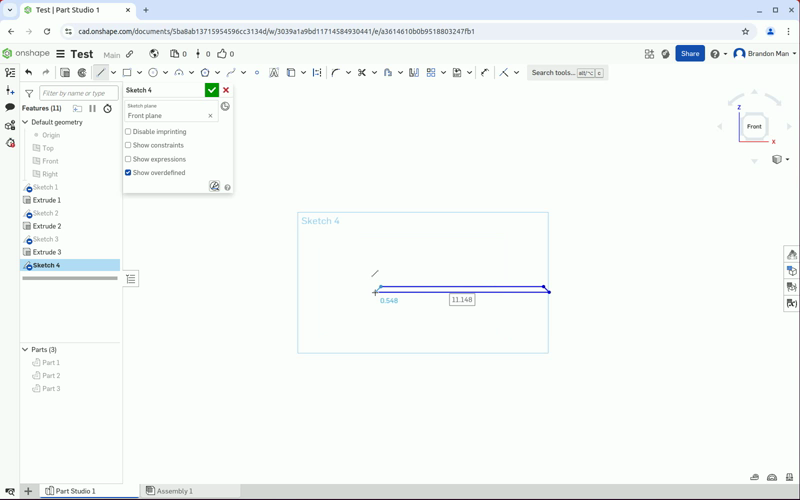
scroll(6)
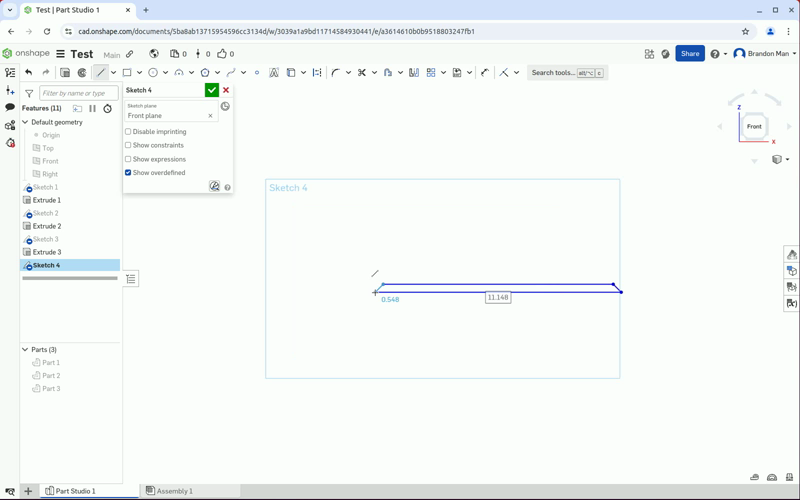
scroll(6)
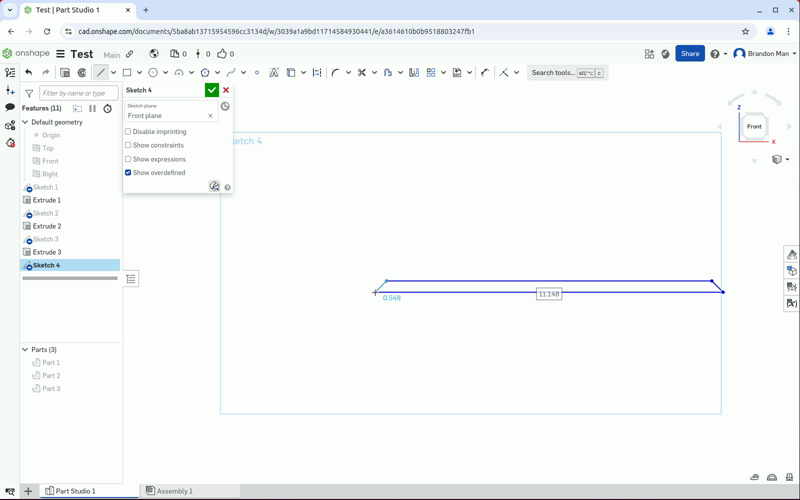
scroll(6)
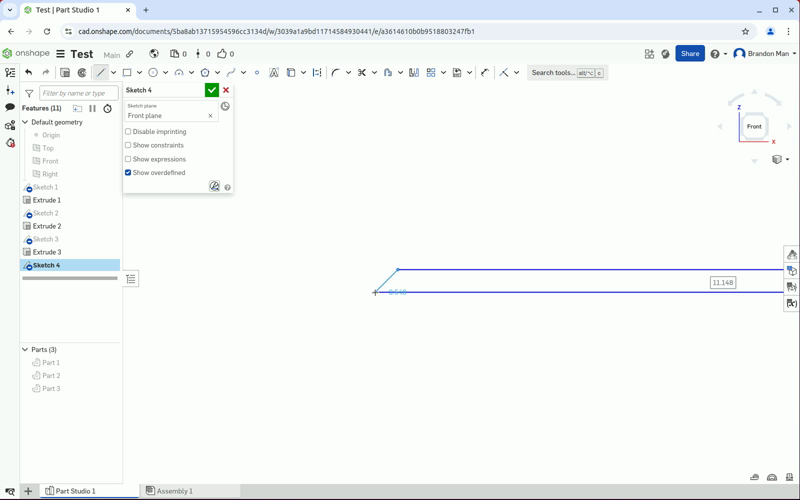
key_up(shift)
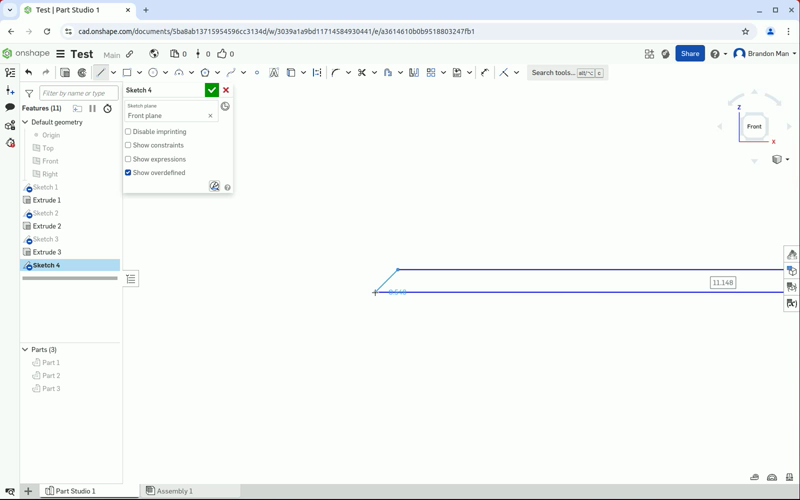
click(375, 292)
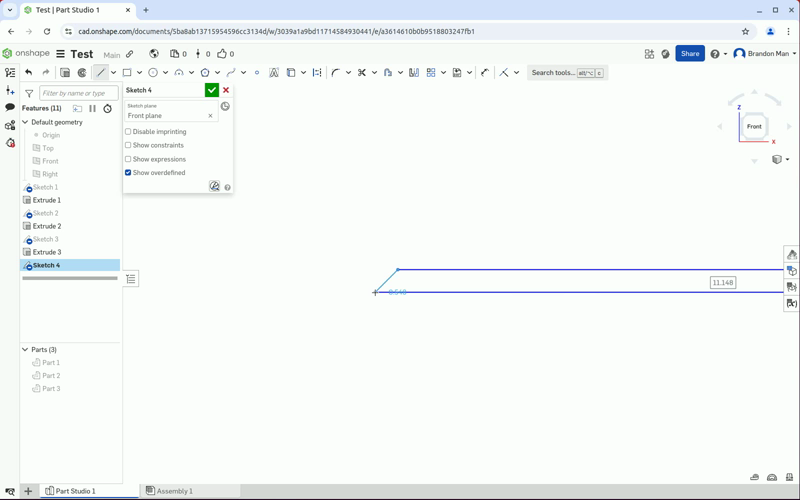
scroll(-6)
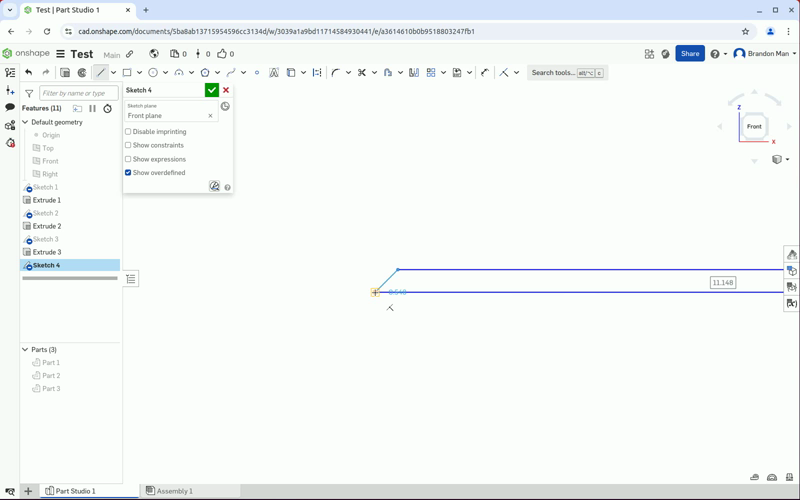
scroll(-6)
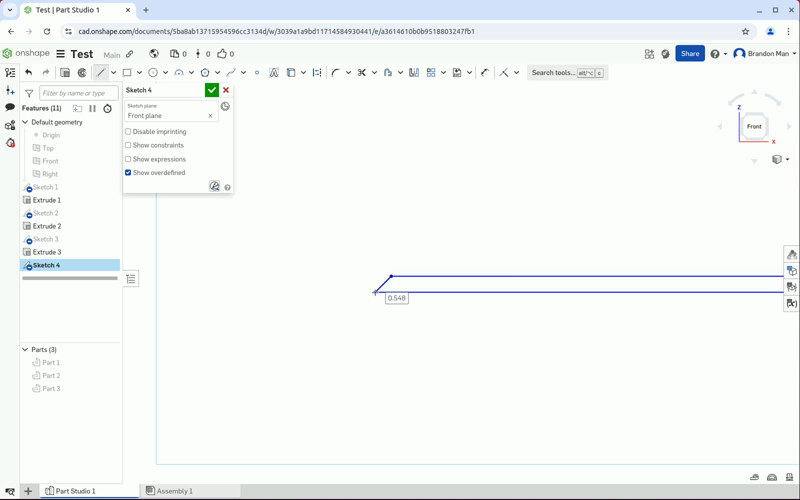
scroll(-6)
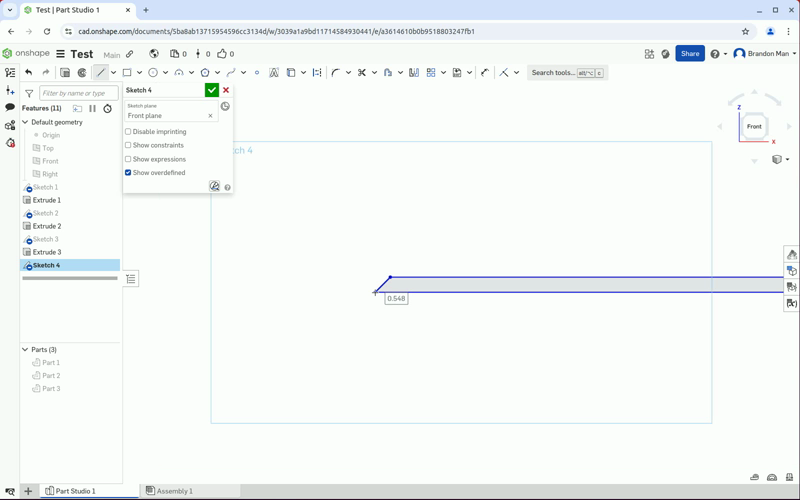
scroll(-6)
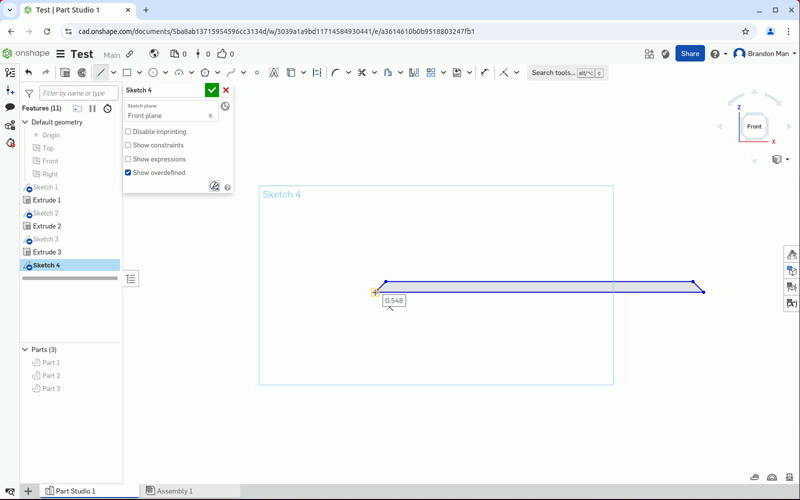
scroll(-6)
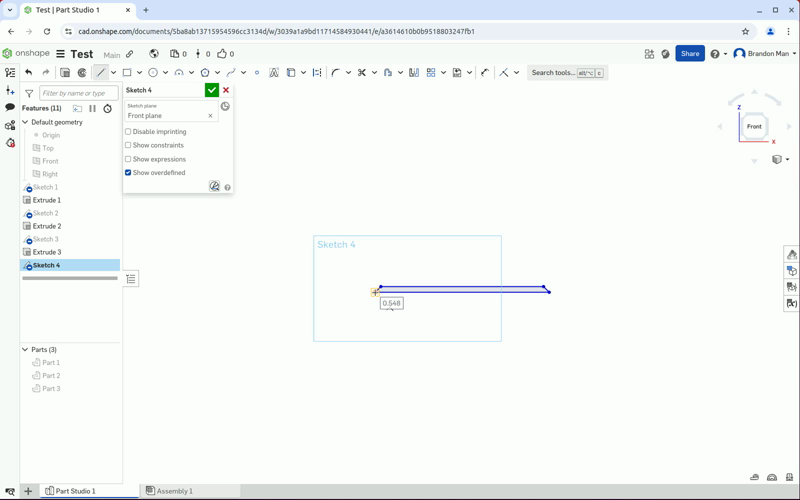
scroll(-6)
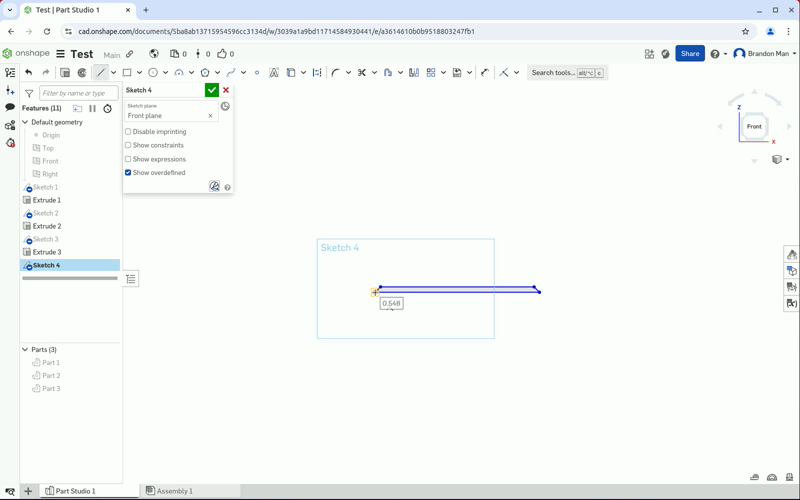
scroll(-6)
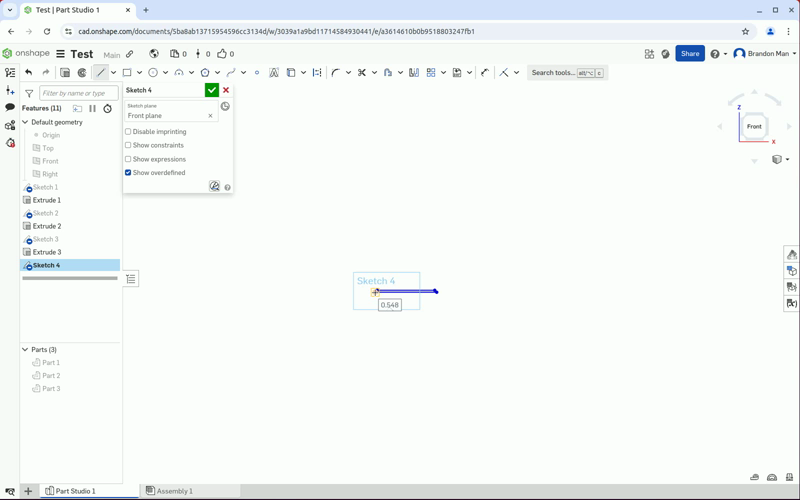
key(esc)
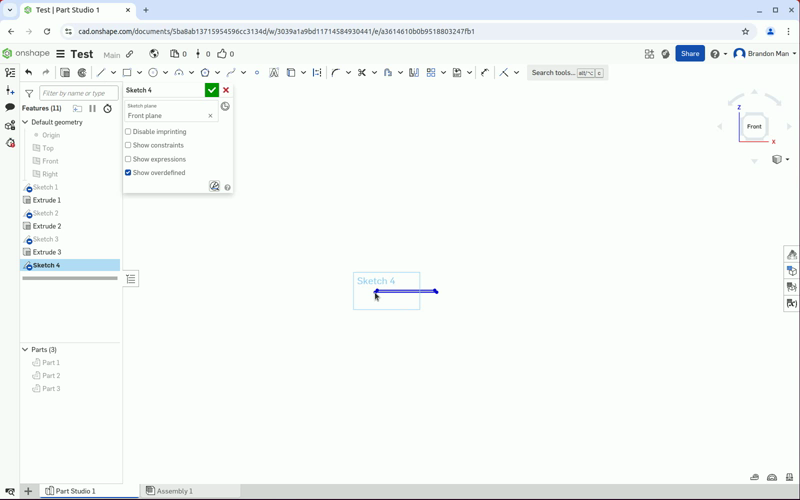
mouse_move(419, 291)
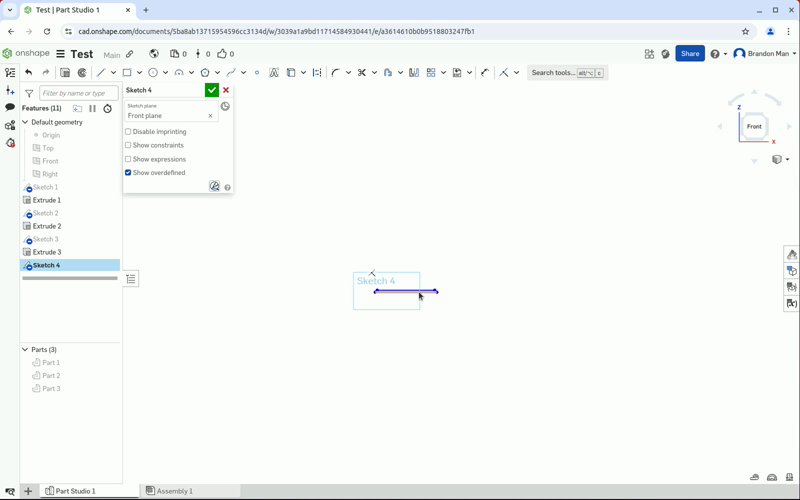
scroll(6)
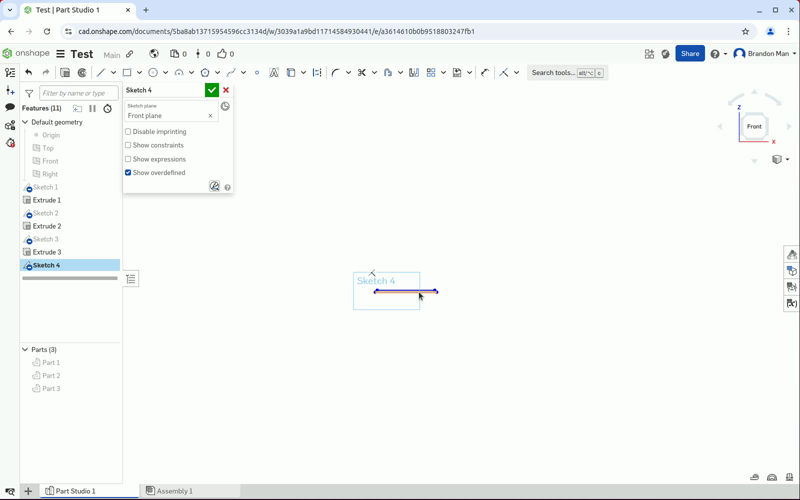
scroll(6)
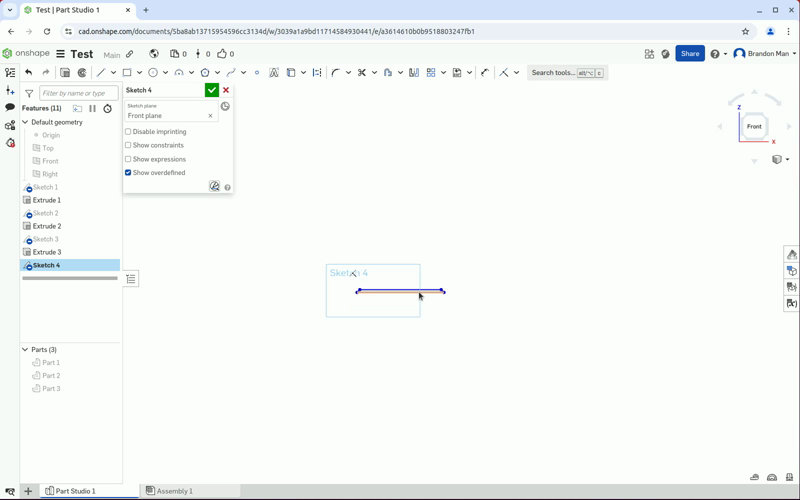
scroll(6)
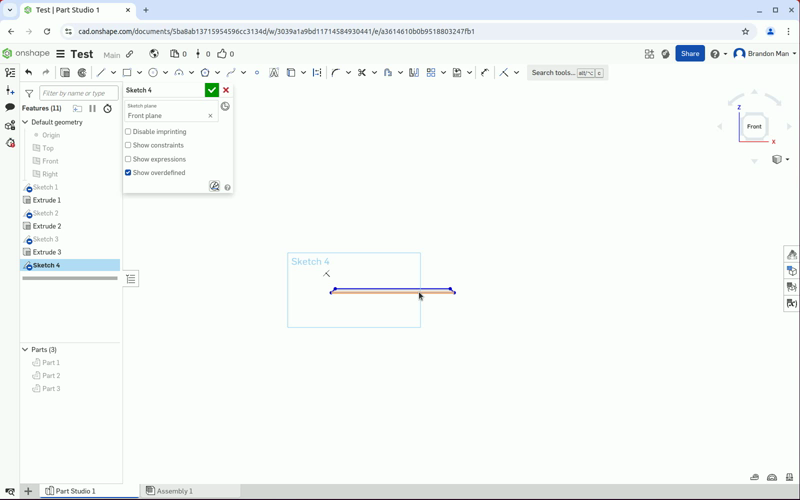
scroll(6)
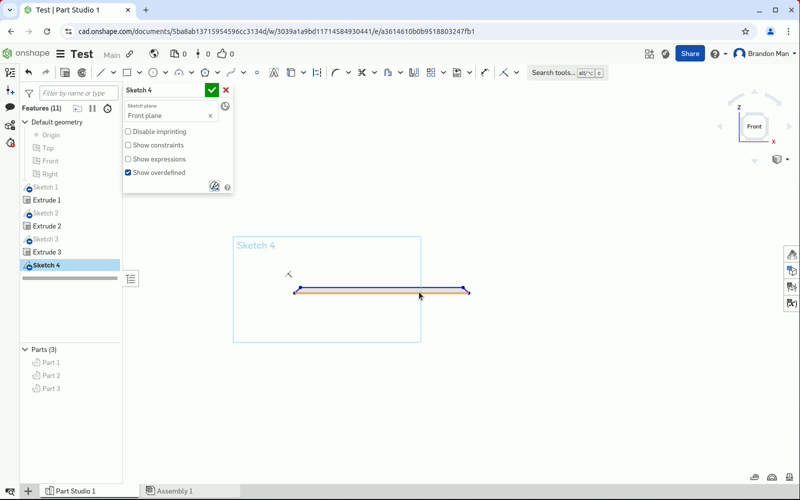
scroll(6)
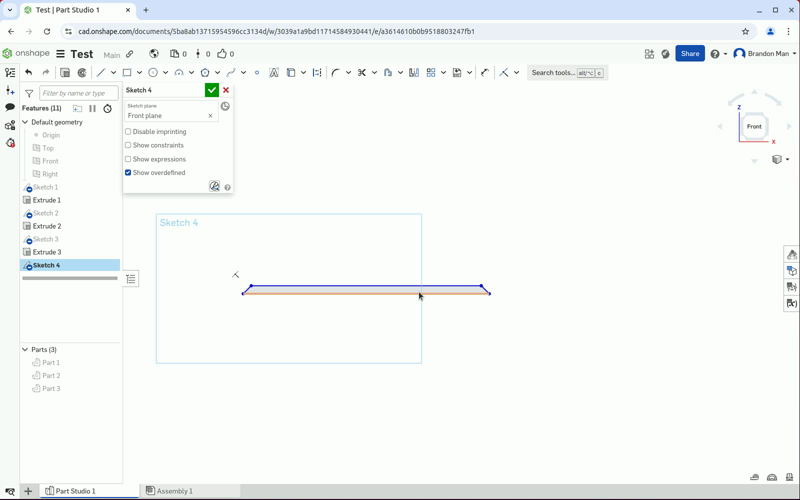
scroll(6)
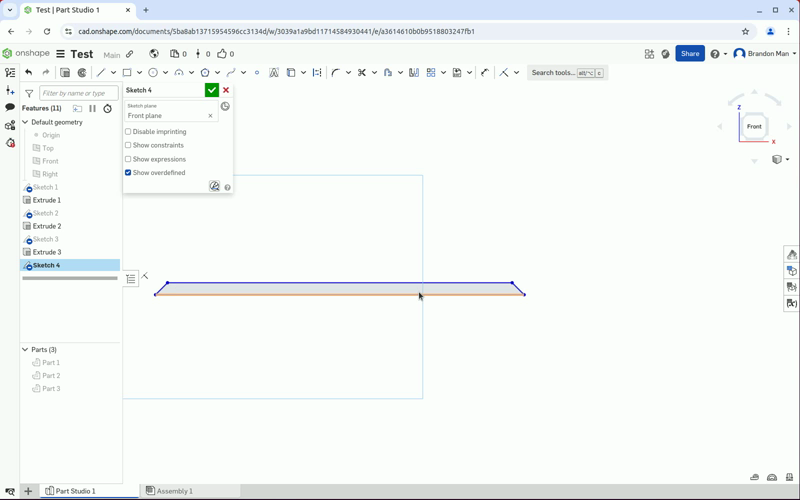
scroll(6)
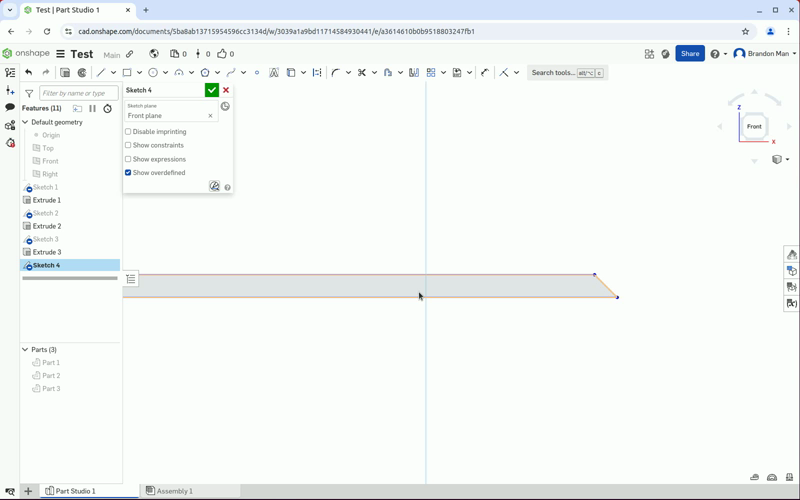
click(419, 291)
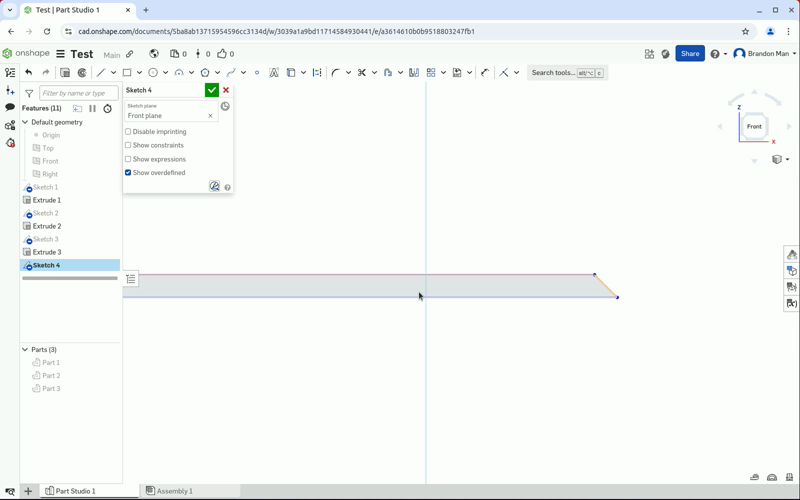
scroll(-6)
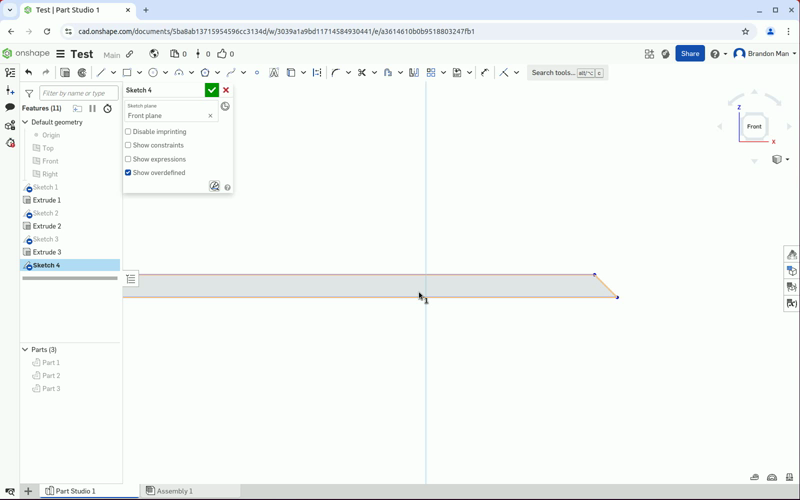
scroll(-6)
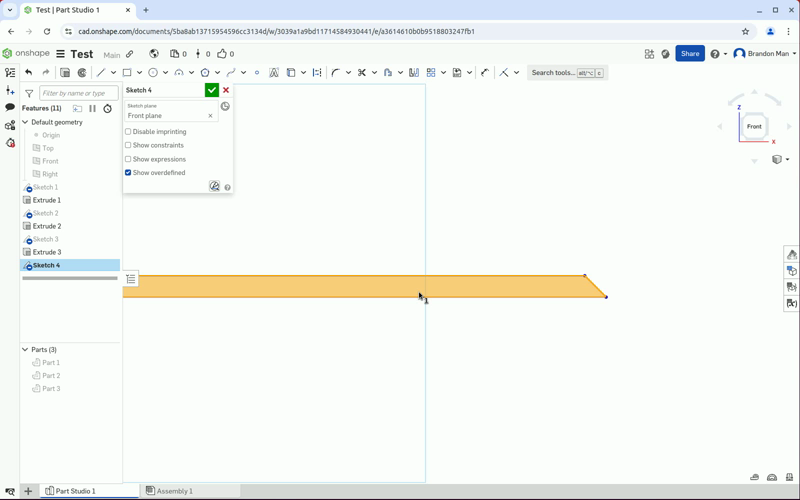
scroll(-6)
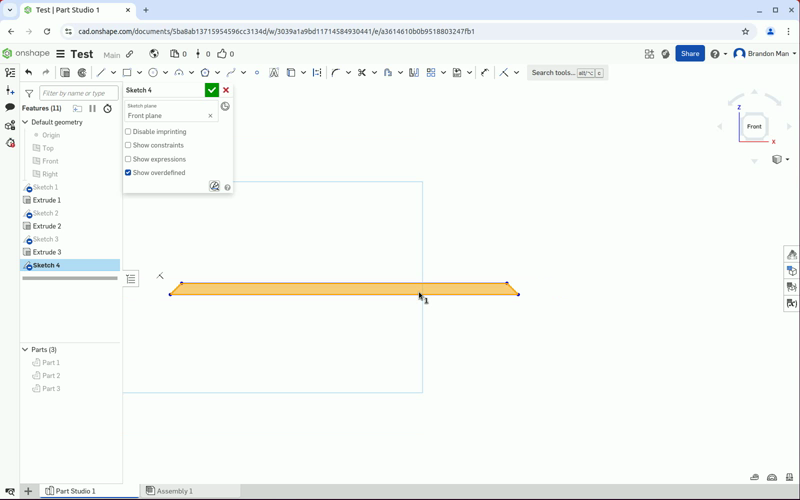
scroll(-6)
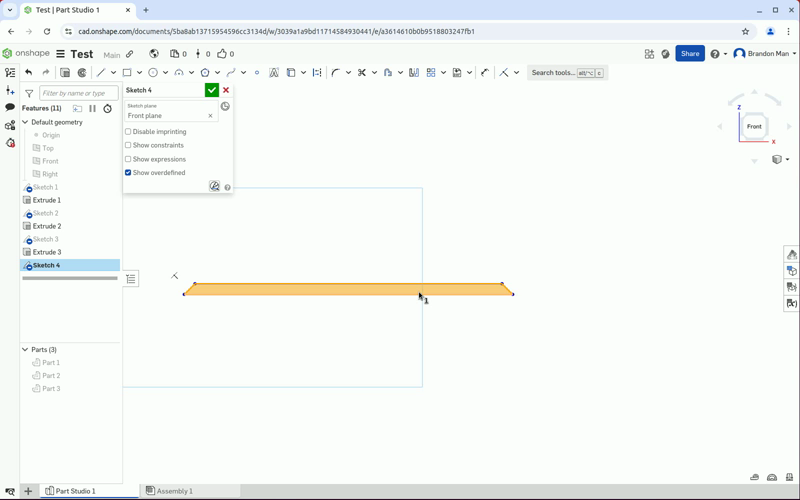
scroll(-6)
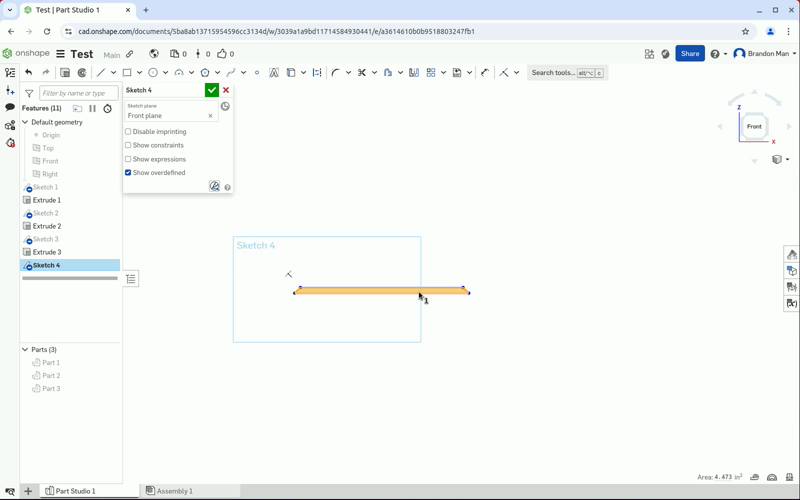
scroll(-6)
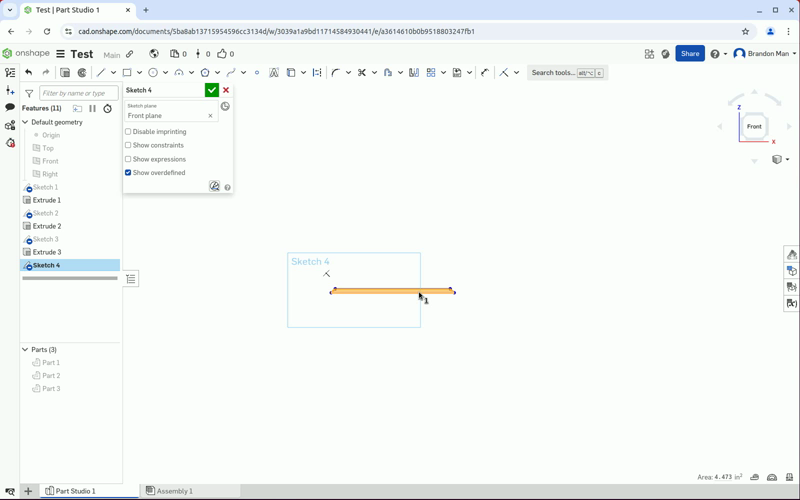
scroll(-6)
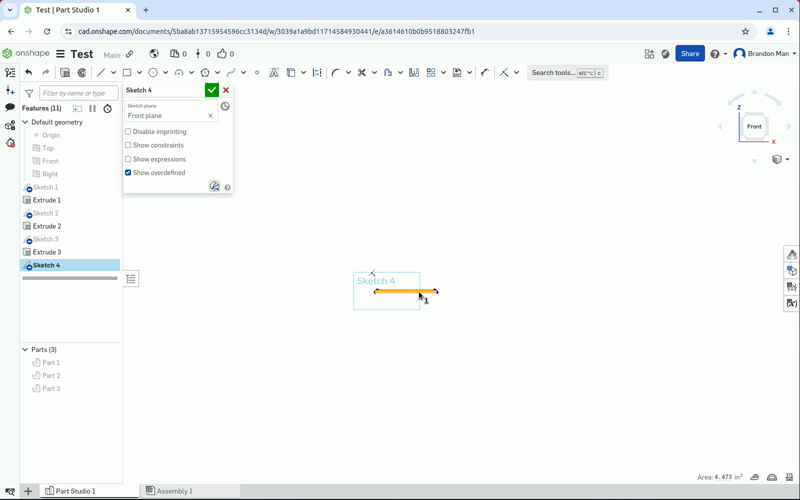
mouse_move(73, 352)
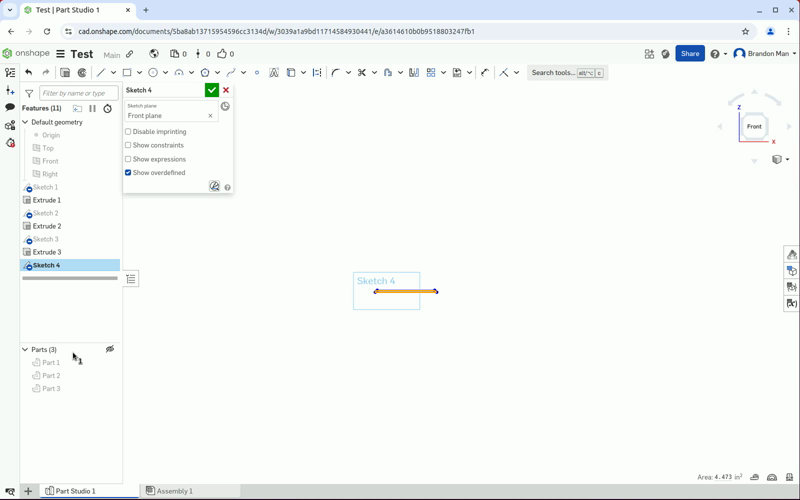
key(shift+y)
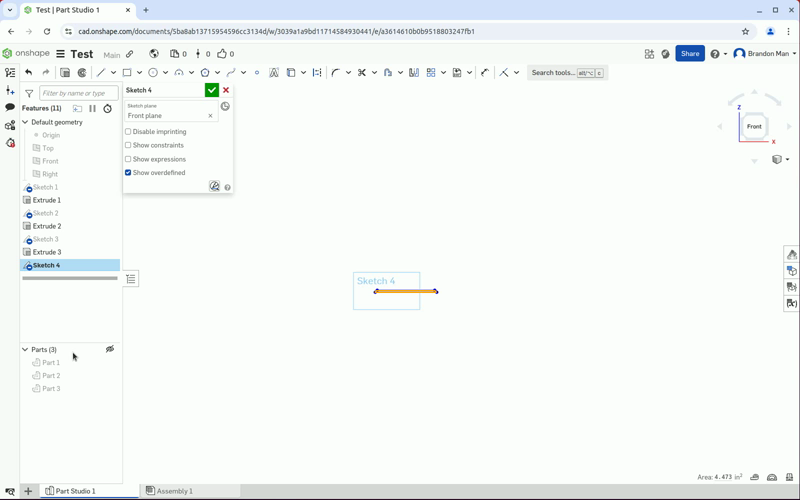
key(shift+e)
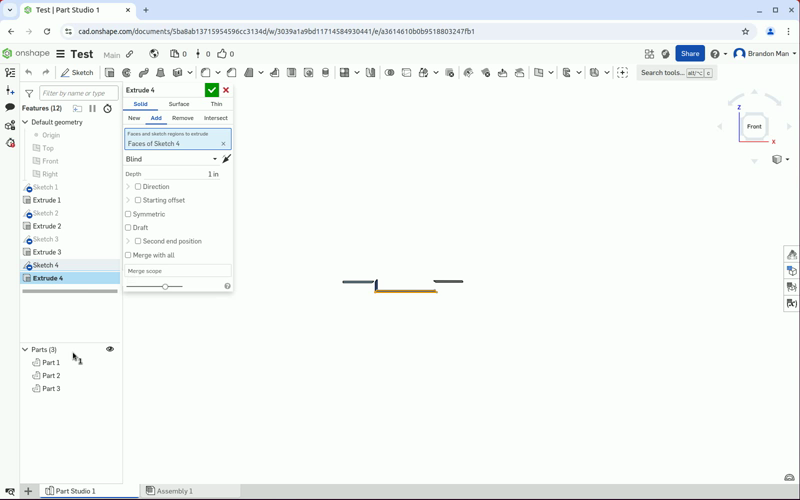
mouse_move(143, 106)
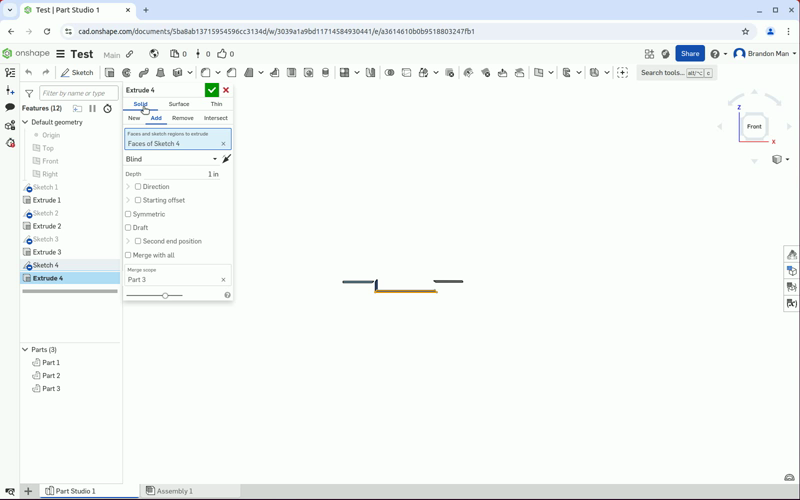
click(143, 106)
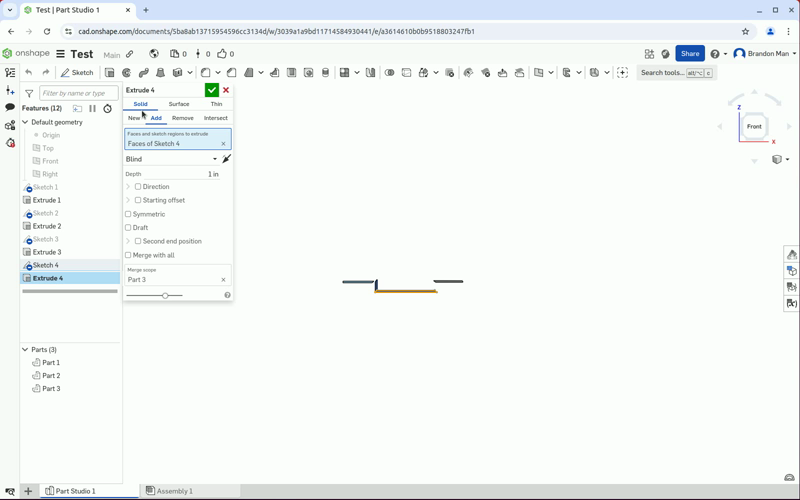
mouse_move(137, 120)
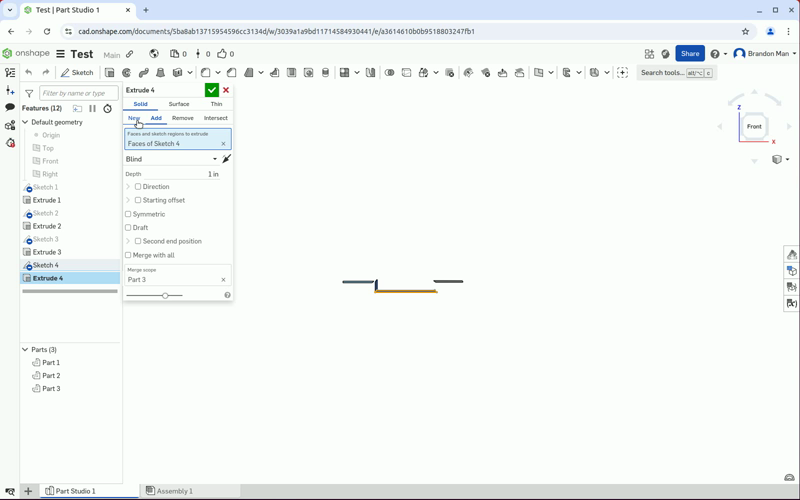
click(137, 120)
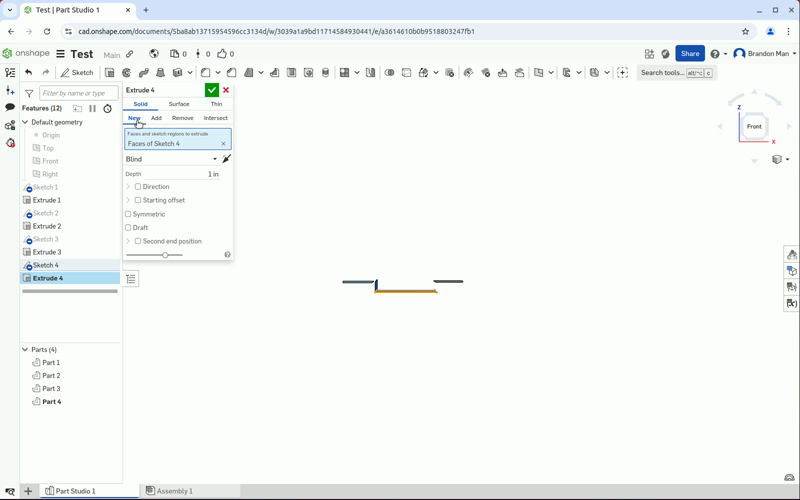
key(tab, 4)
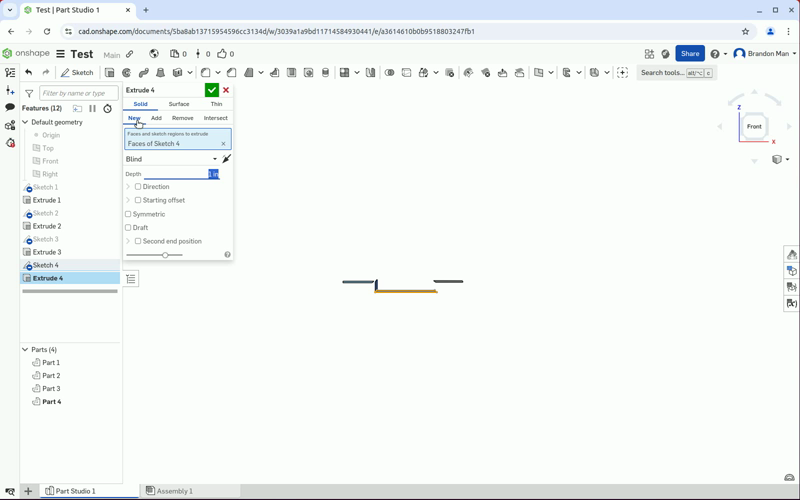
text(5.777)
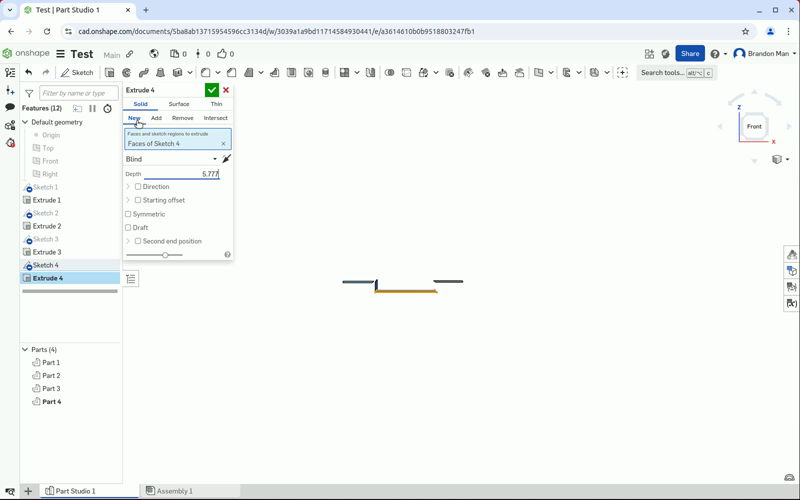
key(enter)
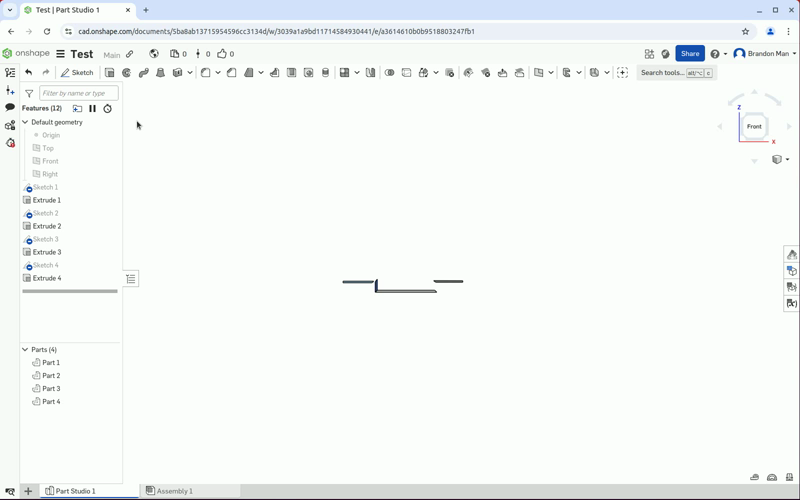
key(shift+h)
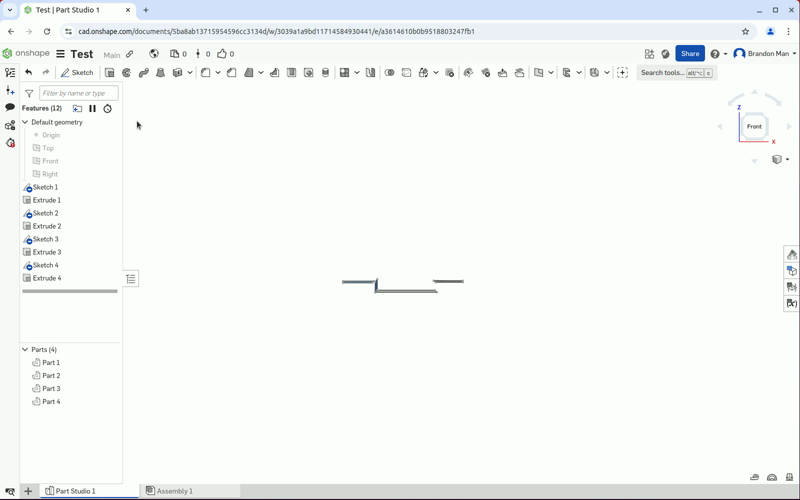
key(shift+h)
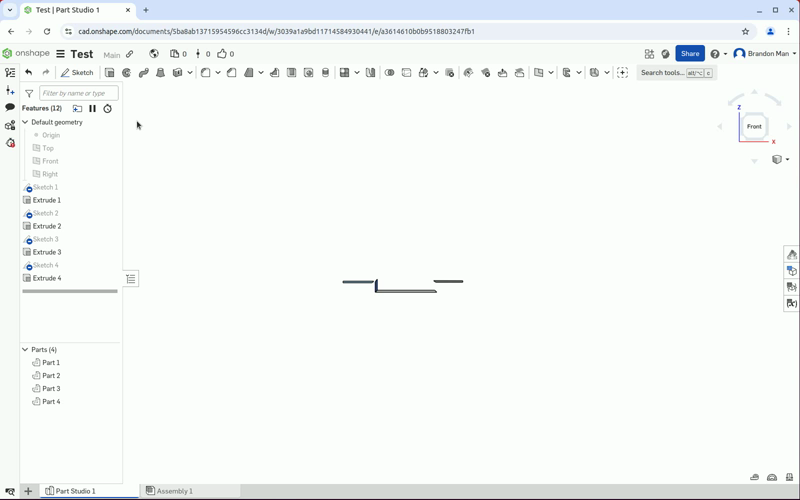
mouse_move(73, 189)
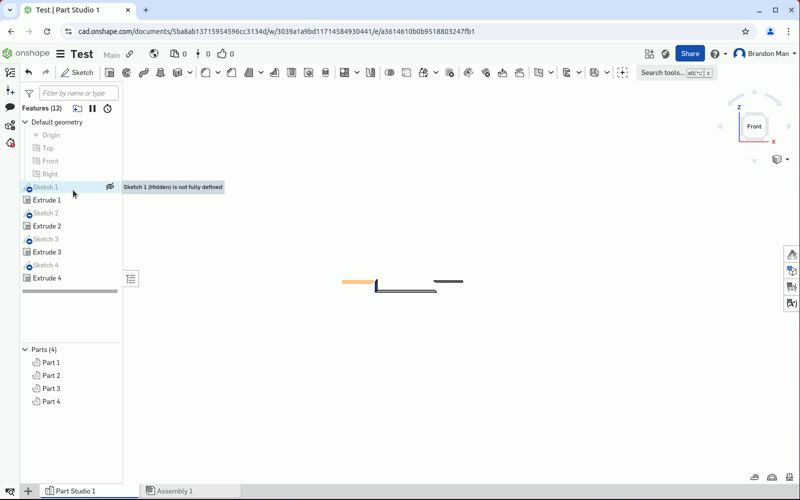
click(73, 189)
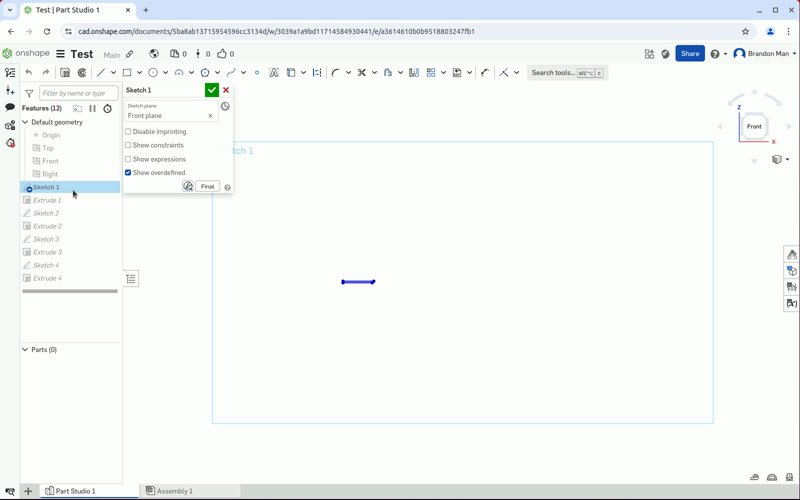
mouse_move(229, 92)
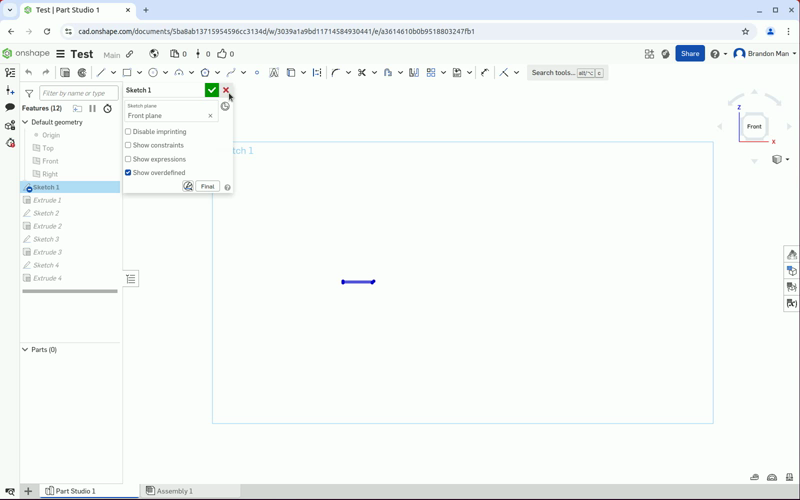
click(229, 92)
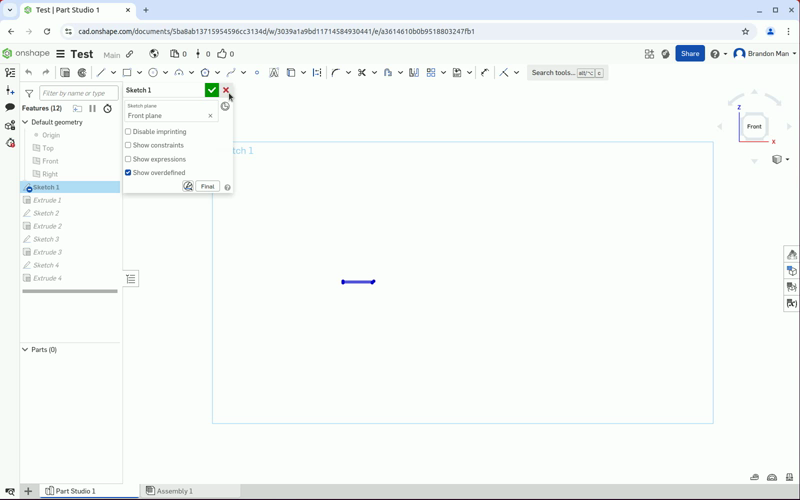
key(shift+s)
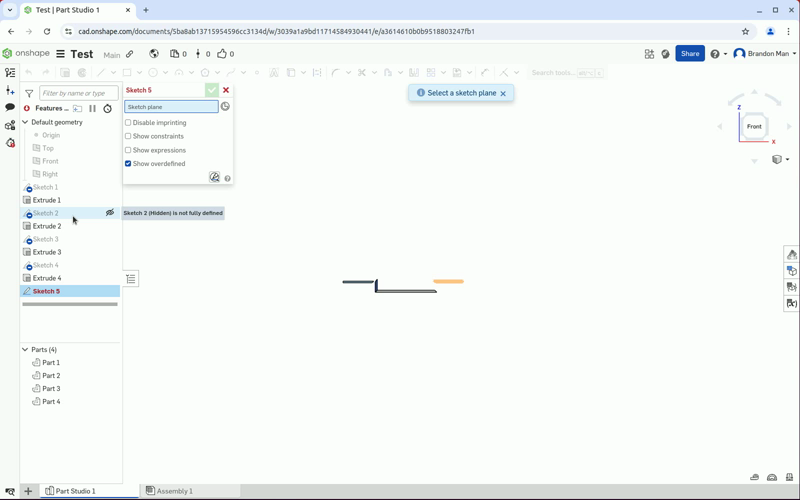
scroll(3)
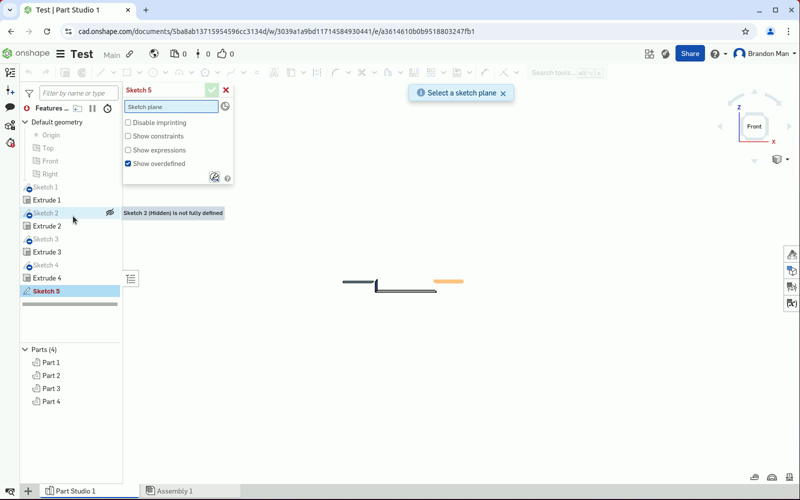
mouse_move(73, 163)
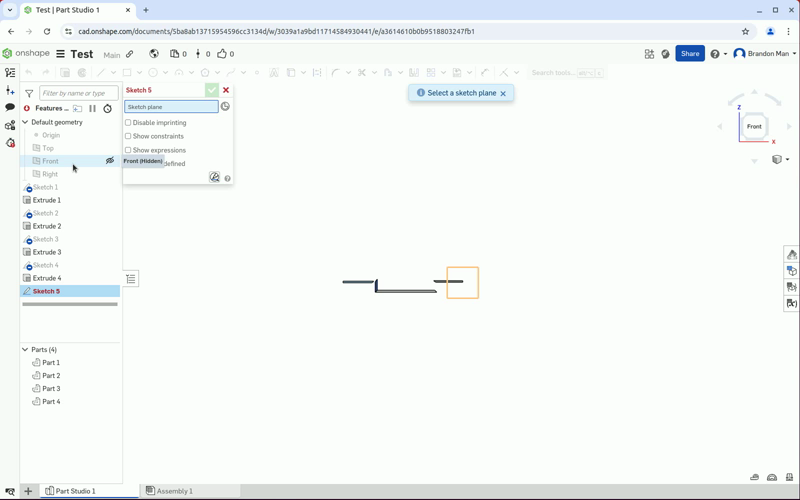
click(73, 163)
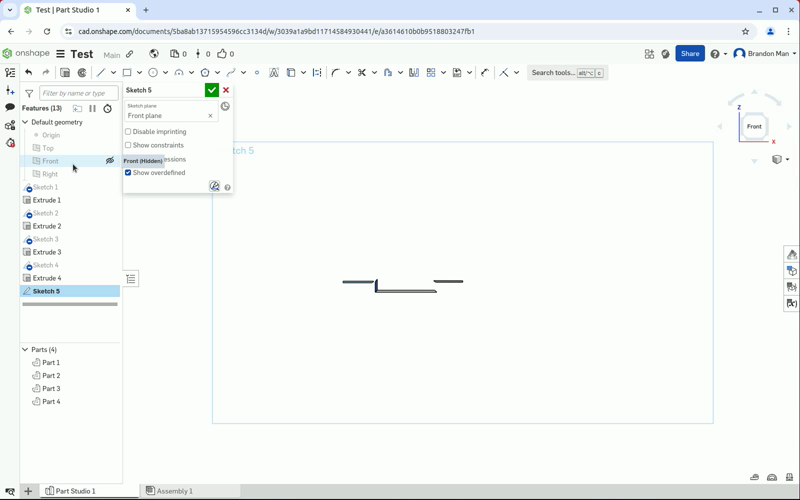
mouse_move(73, 352)
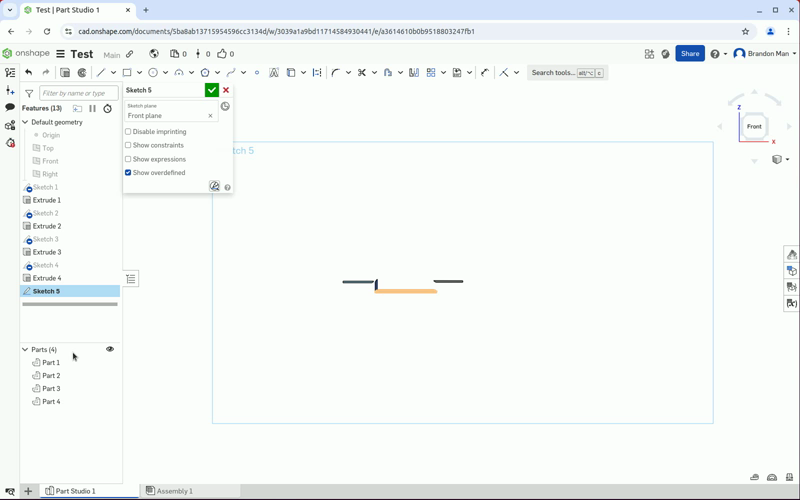
key(y)
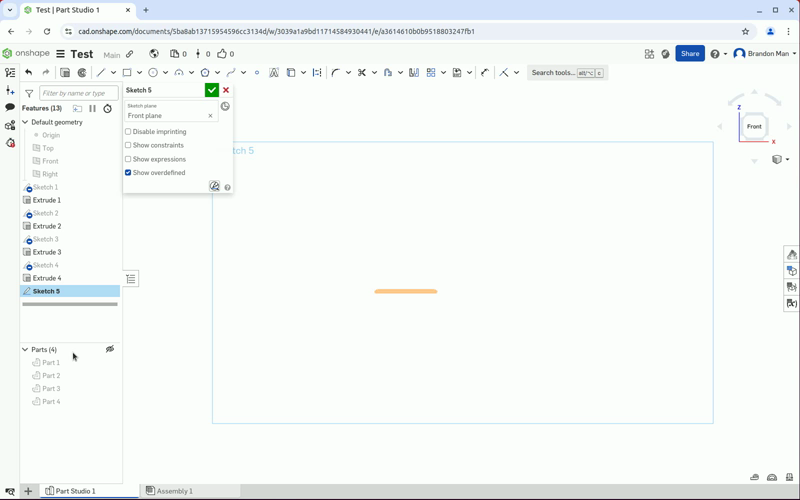
key(l)
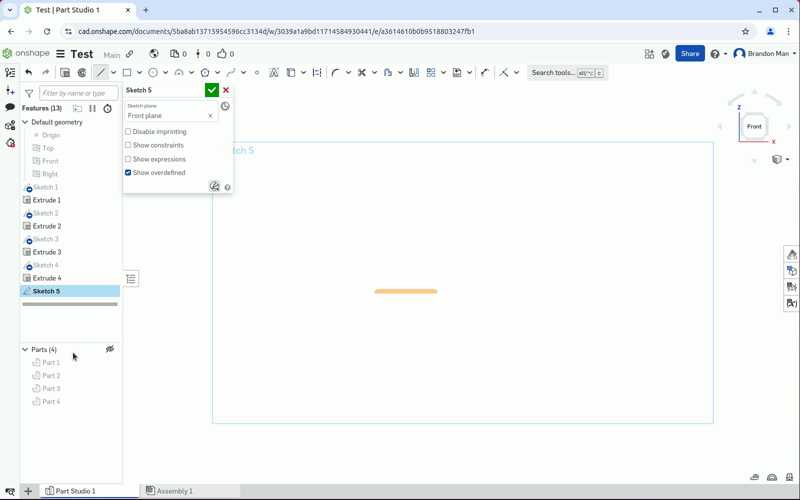
key_down(shift)
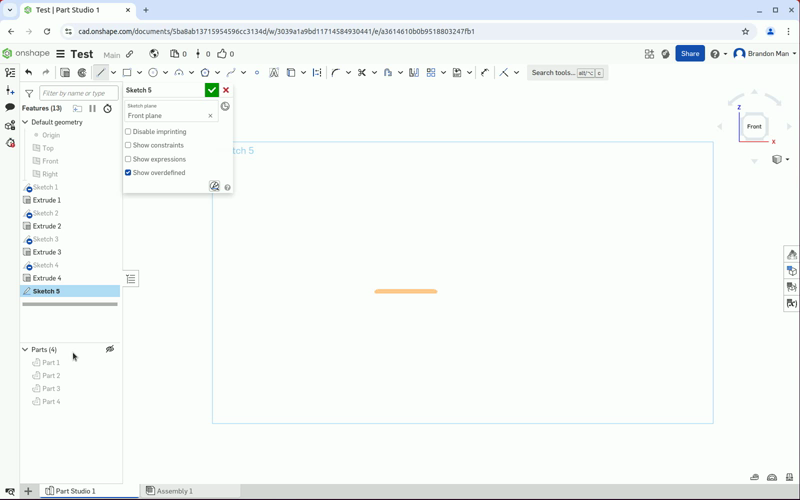
mouse_move(433, 290)
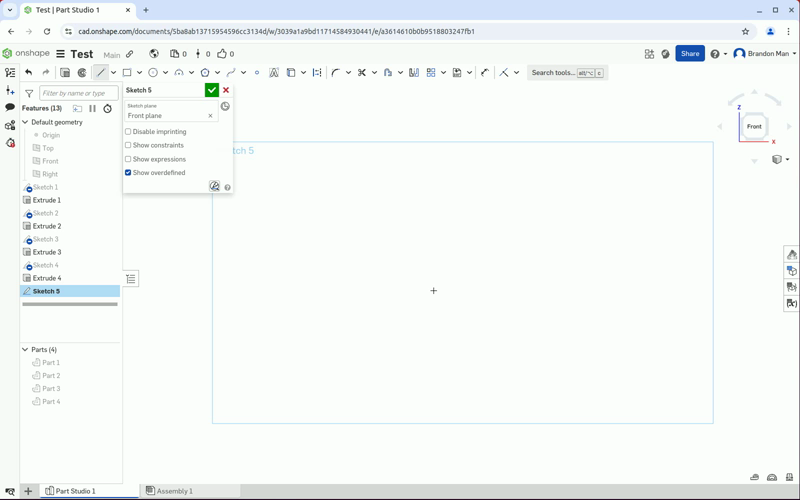
click(433, 290)
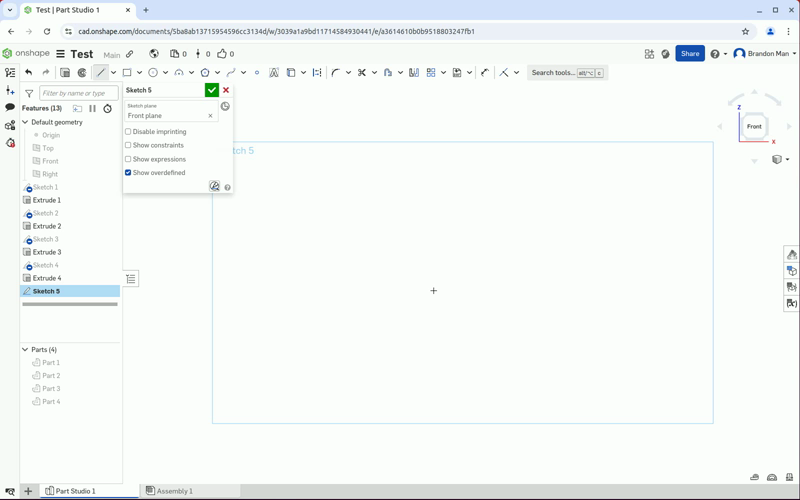
key_up(shift)
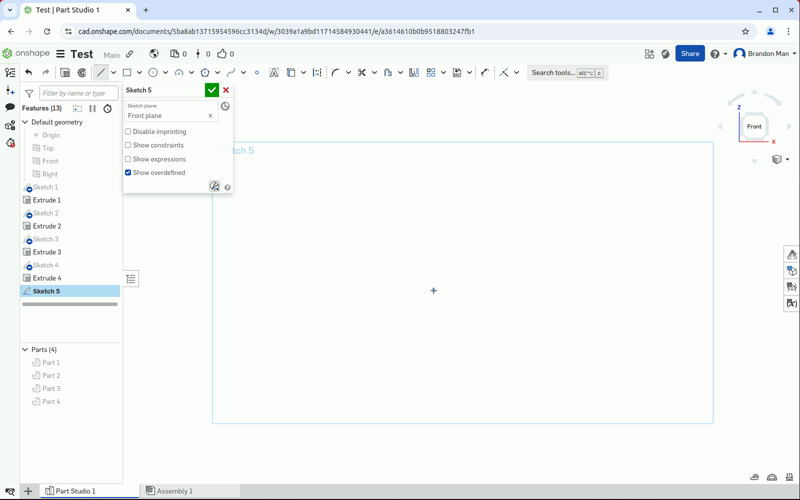
key_down(shift)
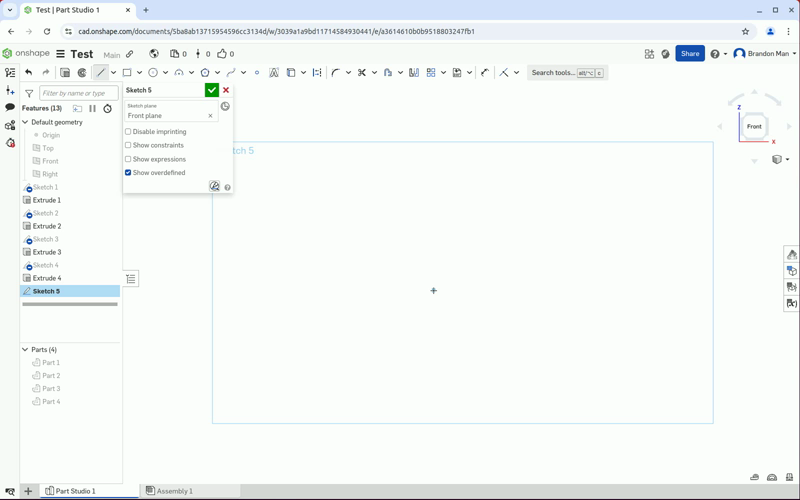
mouse_move(463, 290)
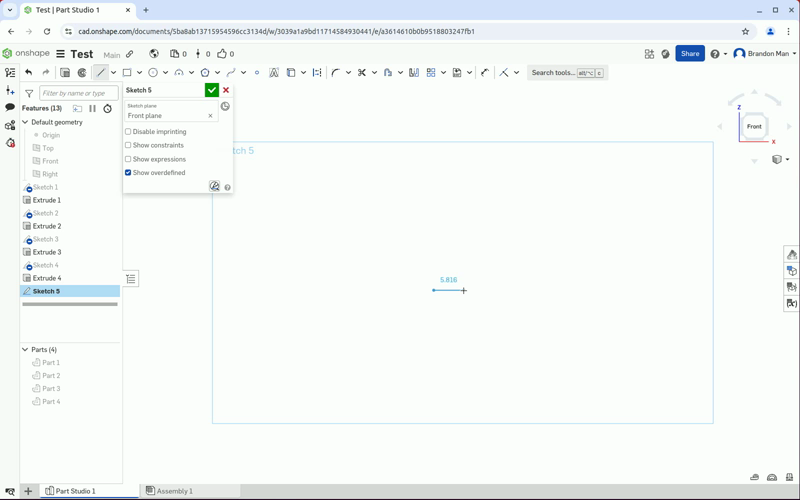
mouse_move(435, 291)
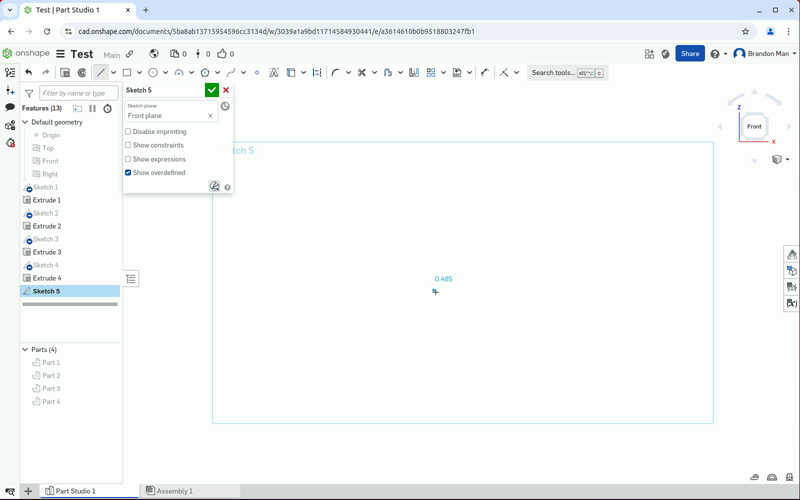
scroll(6)
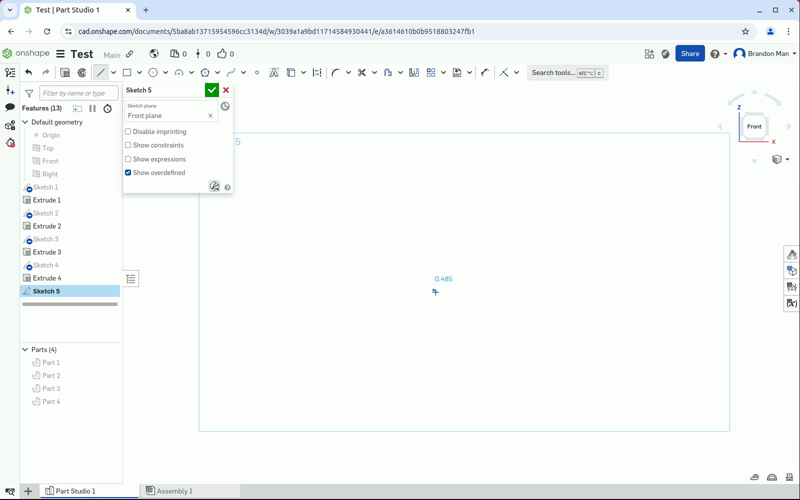
scroll(6)
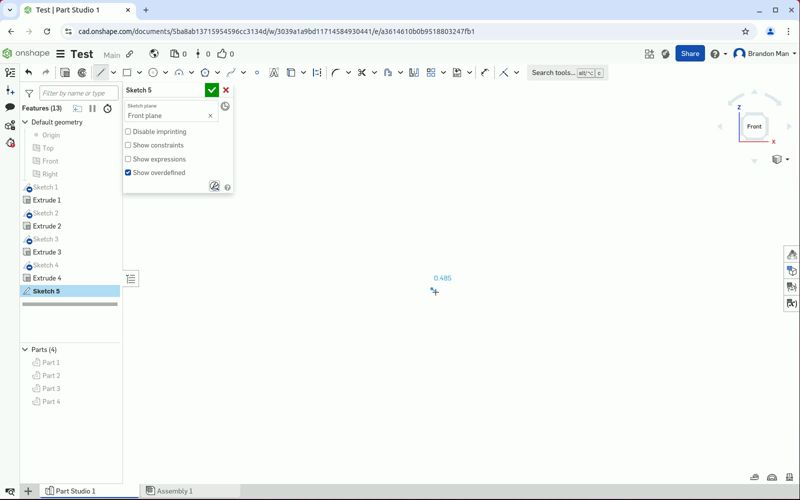
scroll(6)
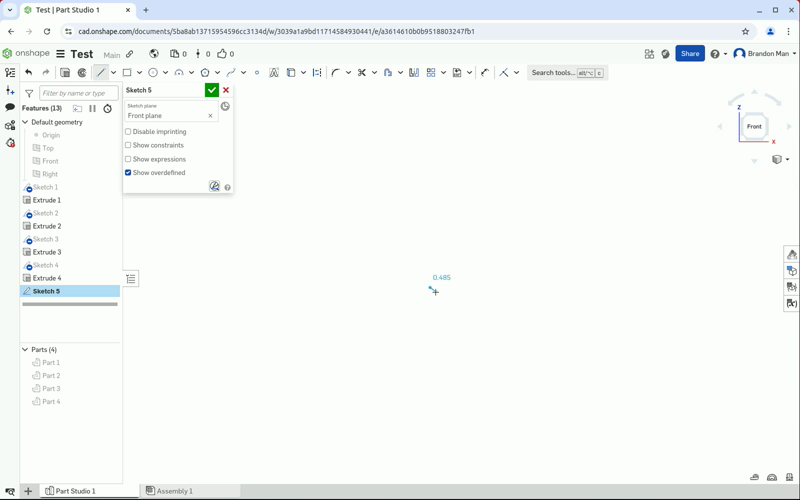
scroll(6)
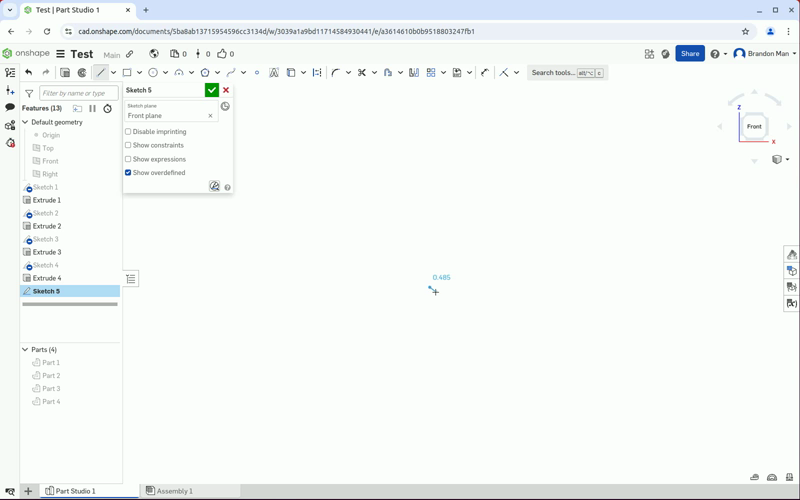
scroll(6)
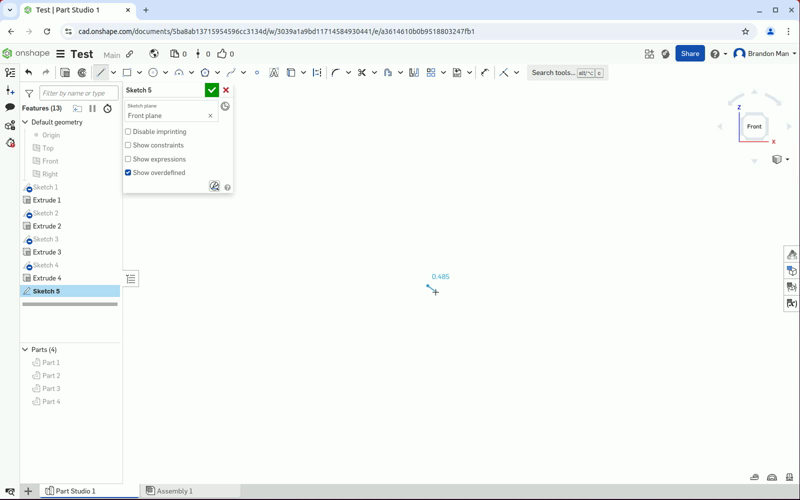
scroll(6)
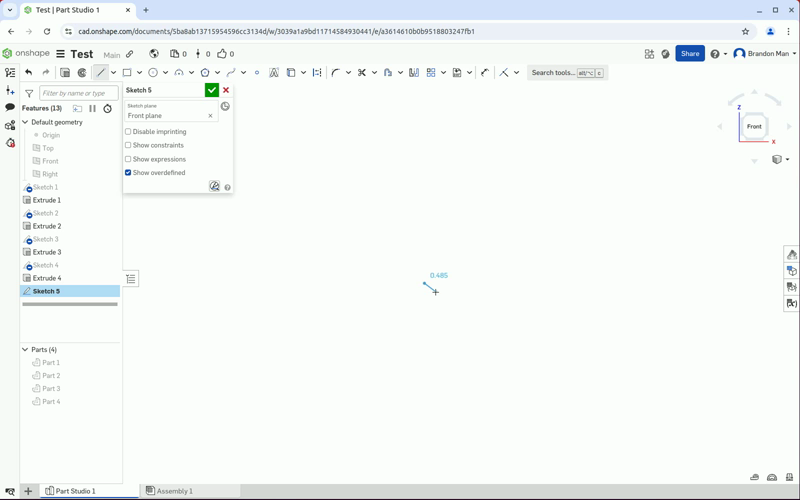
scroll(6)
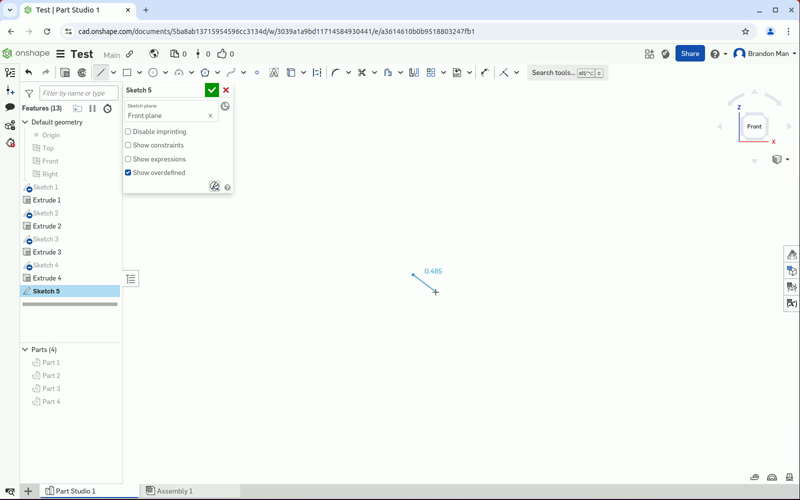
click(435, 291)
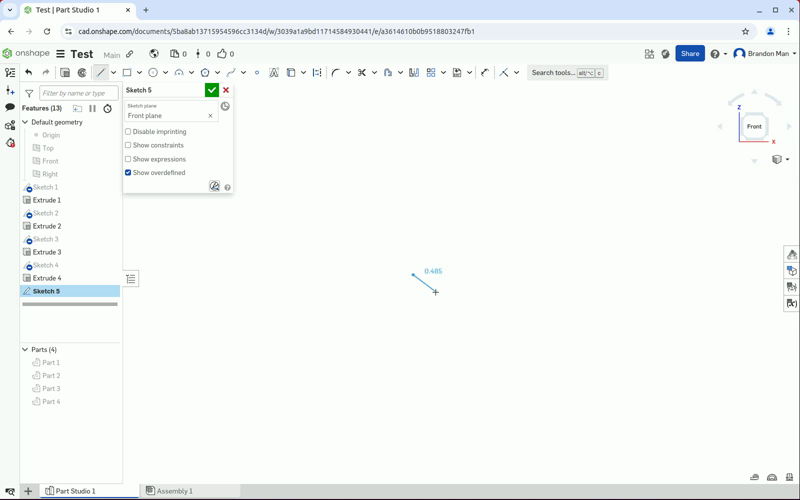
scroll(-6)
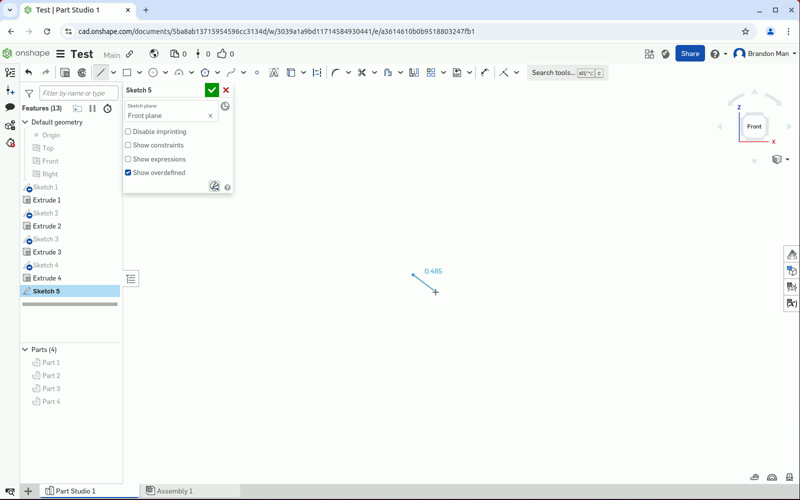
scroll(-6)
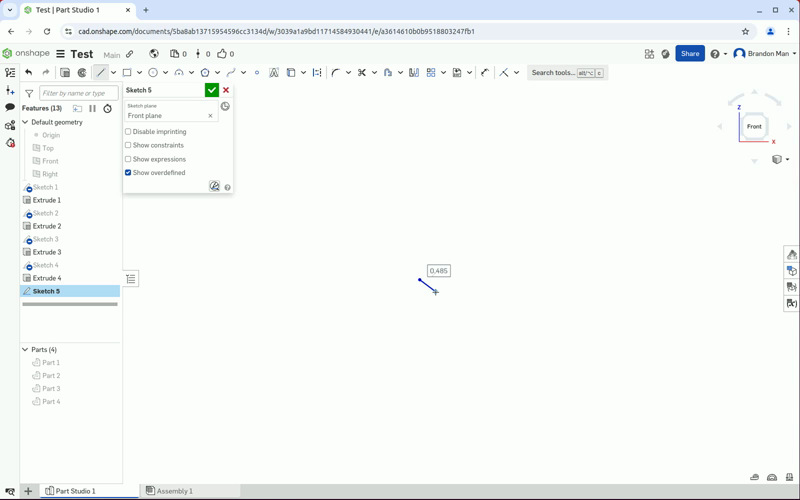
scroll(-6)
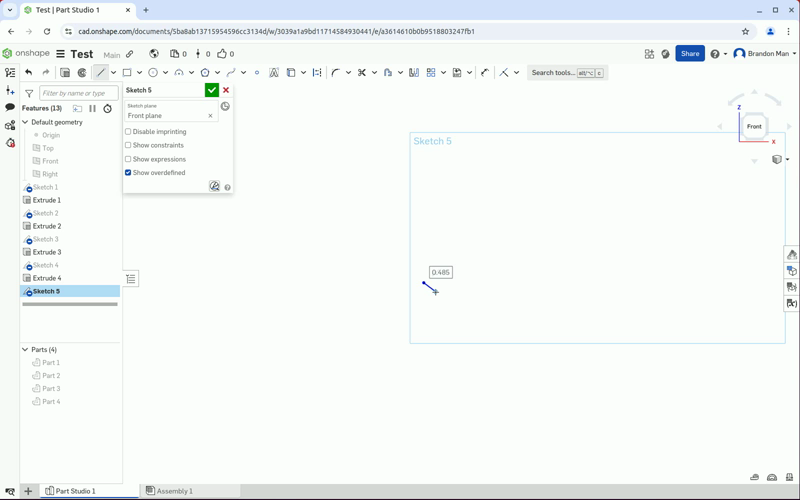
scroll(-6)
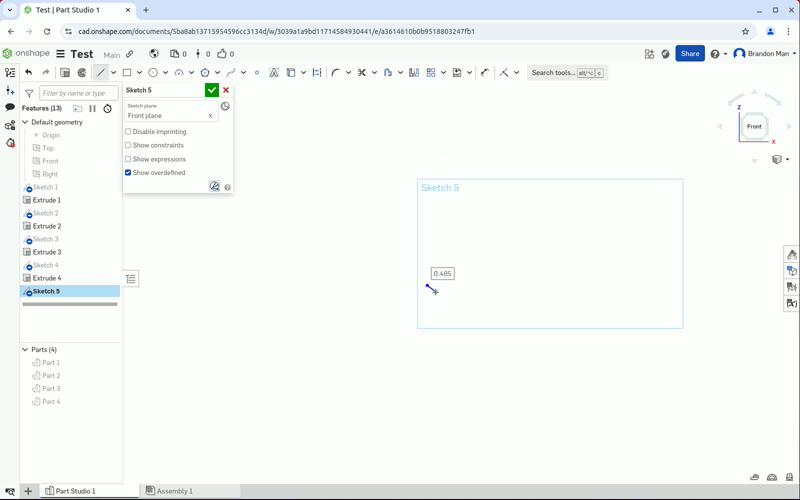
scroll(-6)
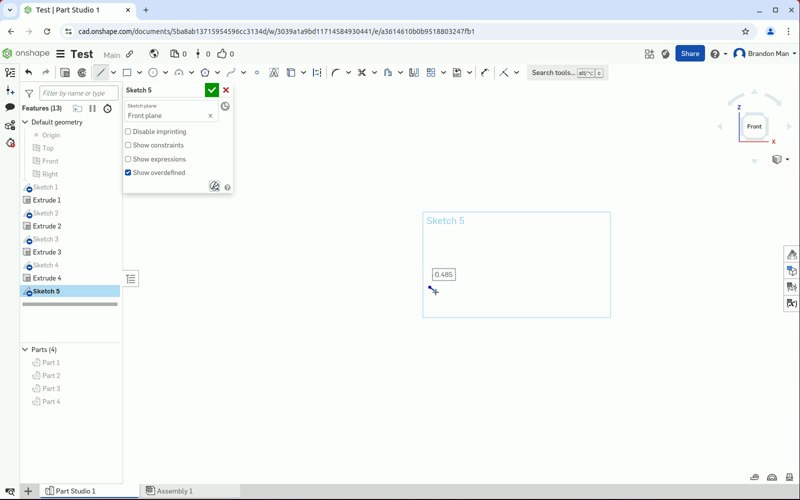
scroll(-6)
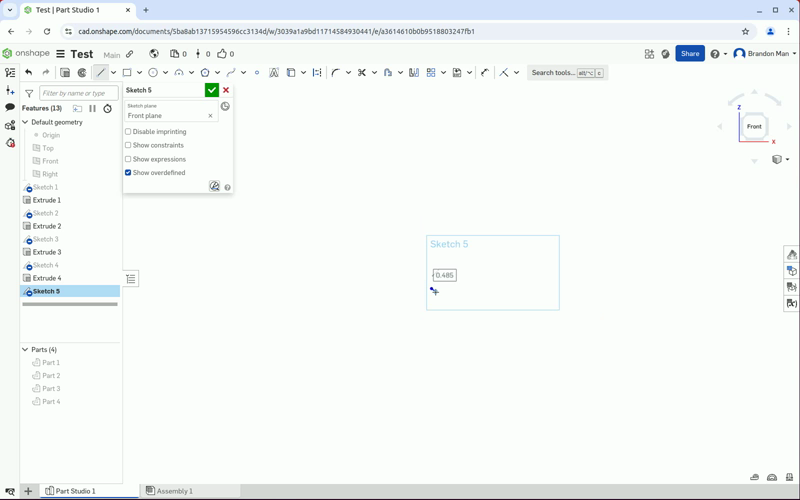
scroll(-6)
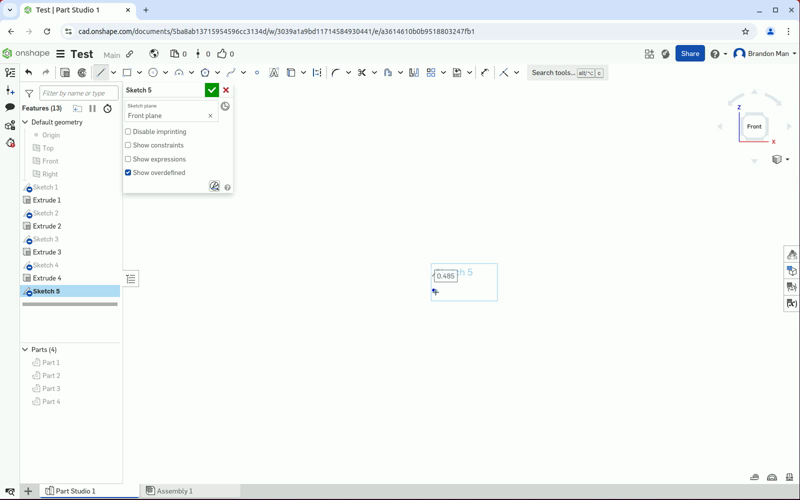
key_up(shift)
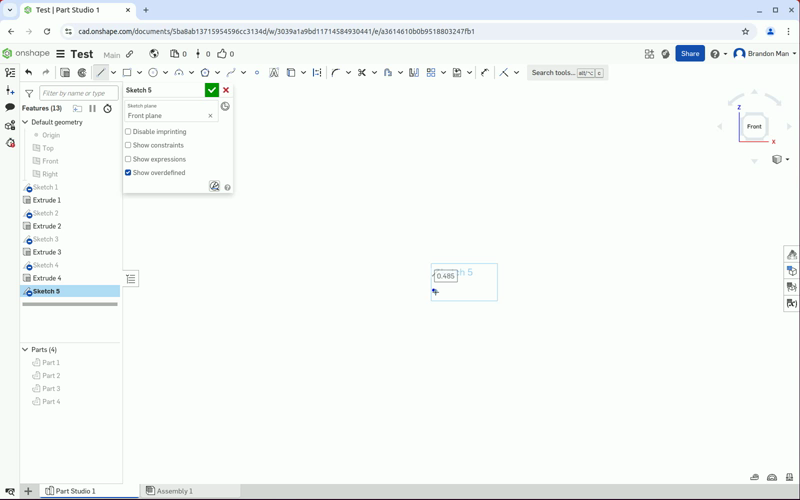
key_down(shift)
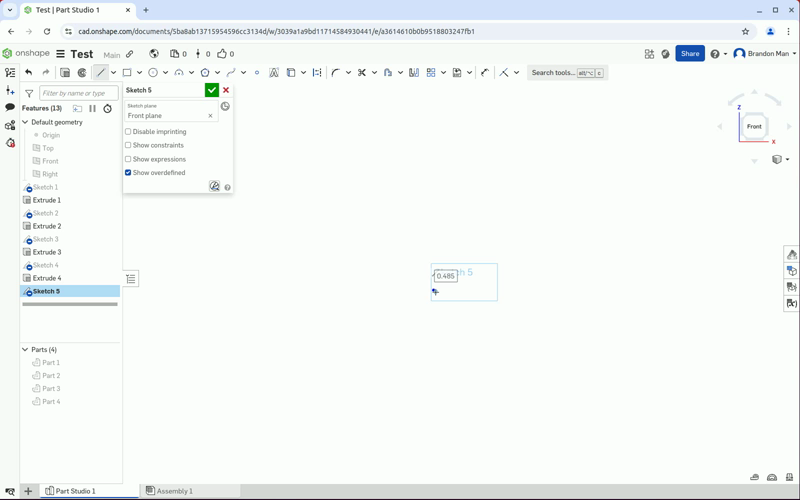
mouse_move(465, 291)
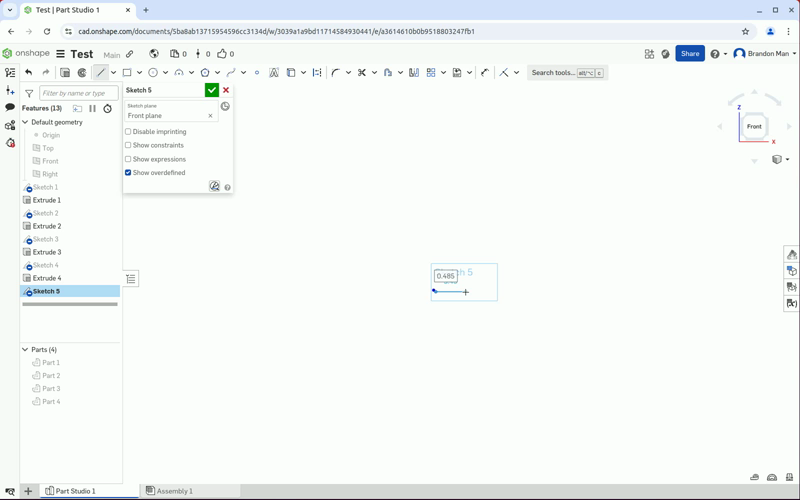
mouse_move(435, 281)
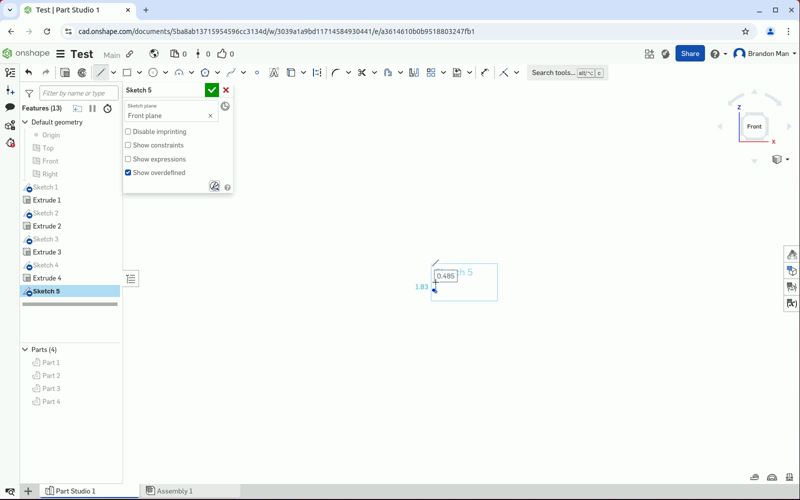
click(435, 281)
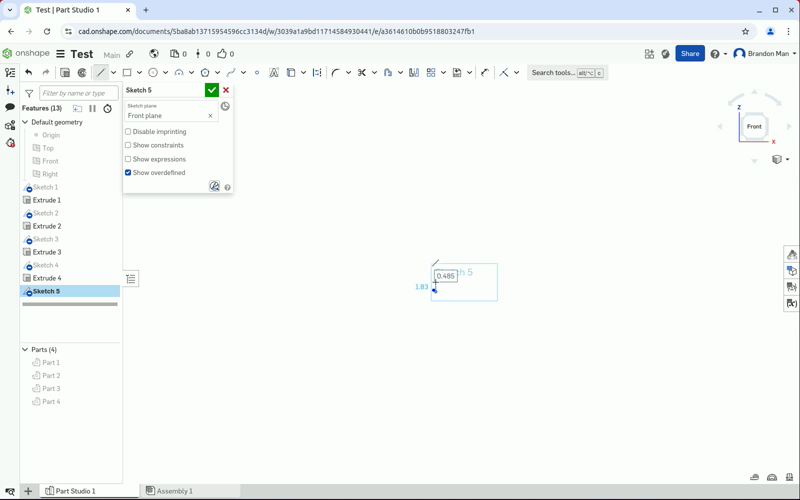
key_up(shift)
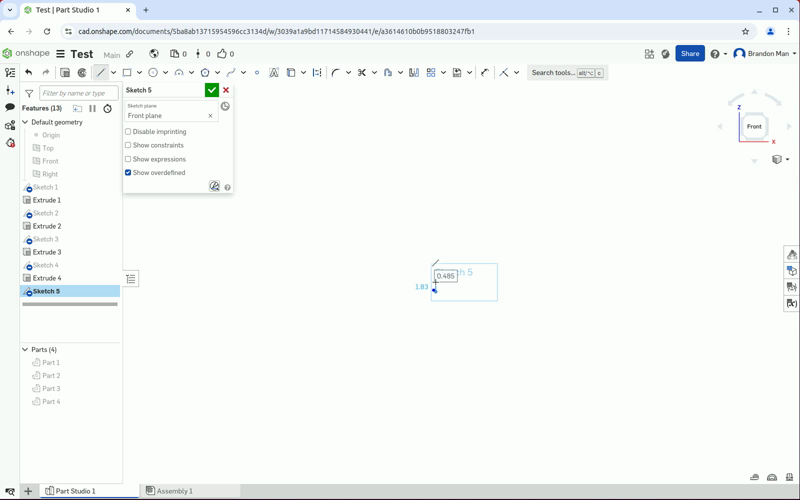
key_down(shift)
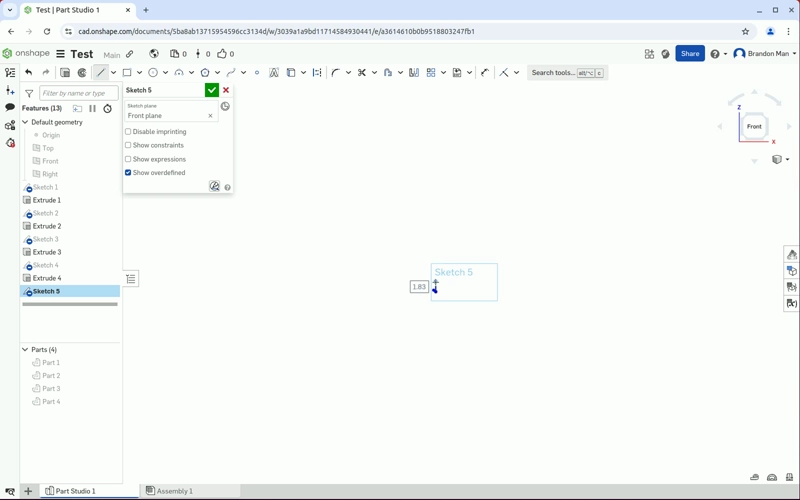
mouse_move(465, 281)
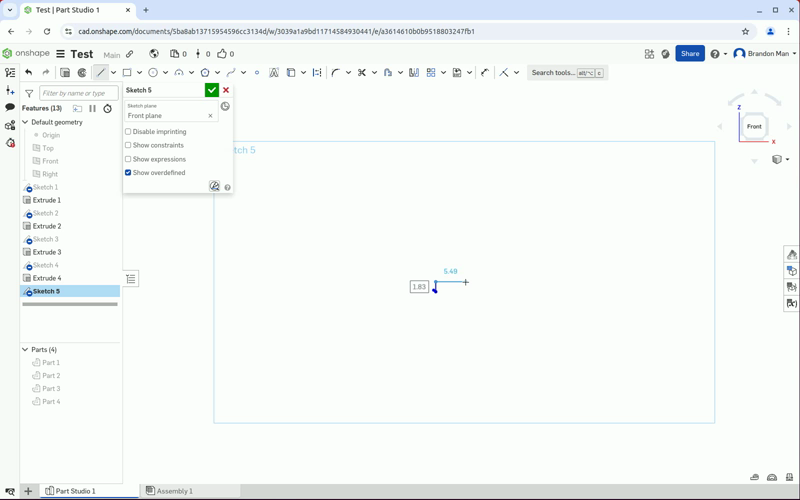
mouse_move(433, 279)
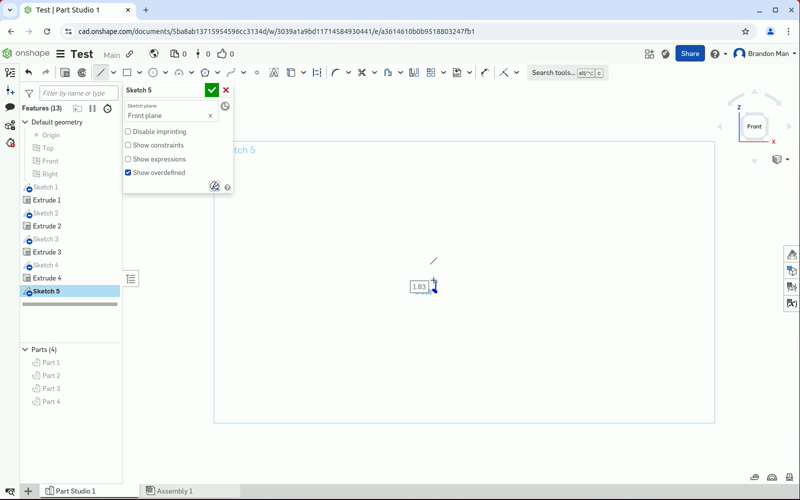
scroll(6)
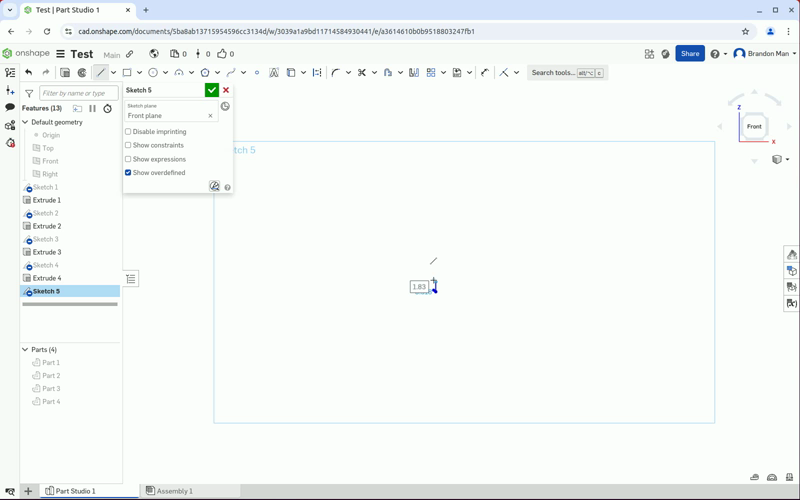
scroll(6)
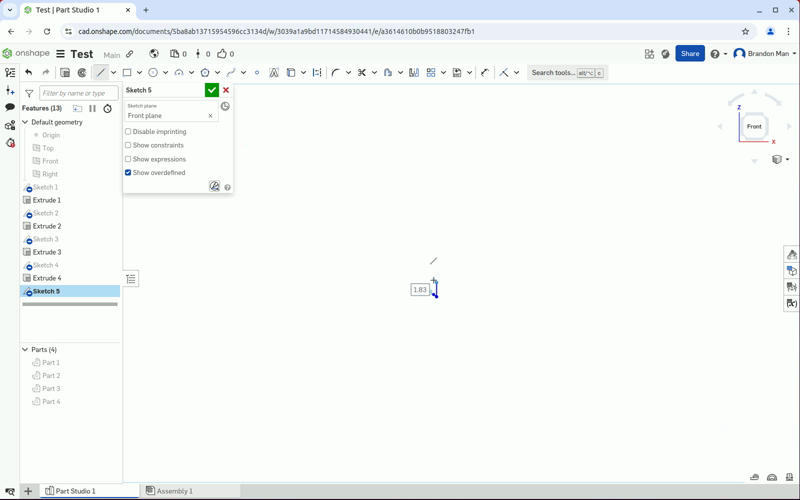
scroll(6)
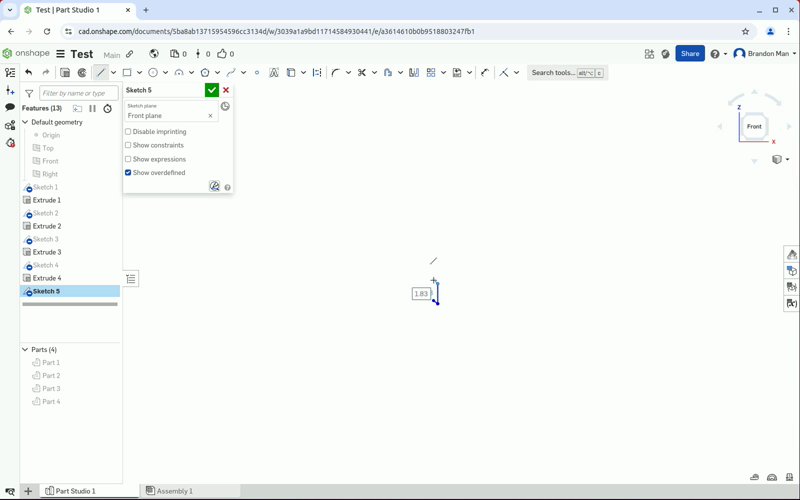
scroll(6)
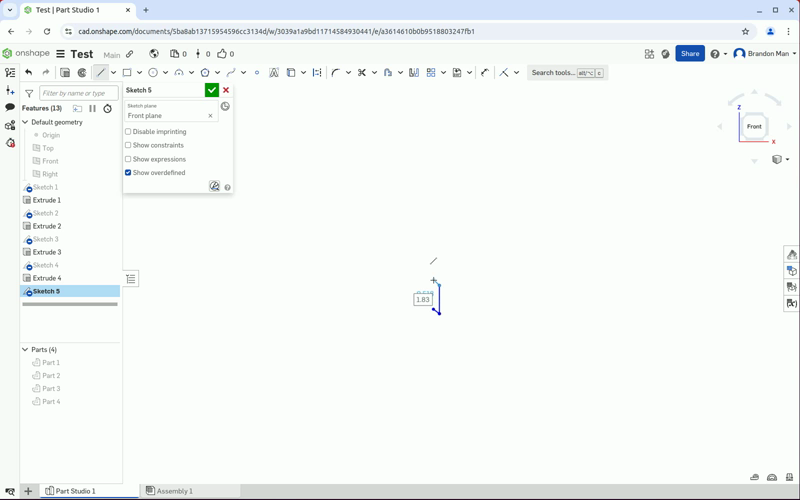
scroll(6)
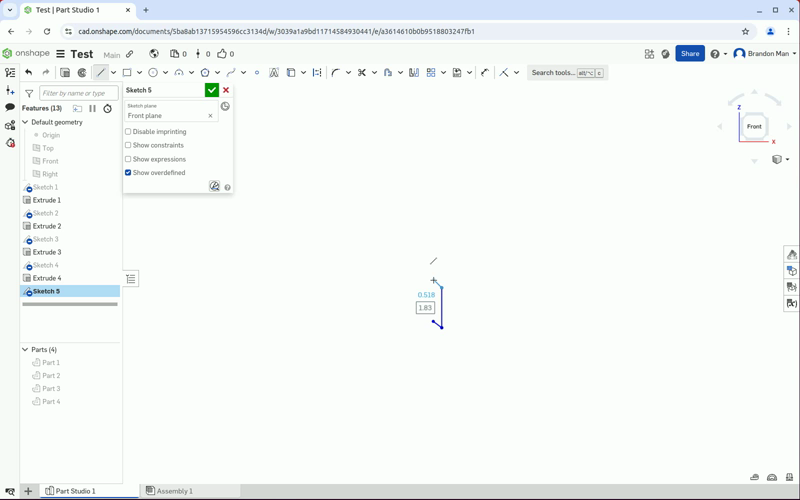
scroll(6)
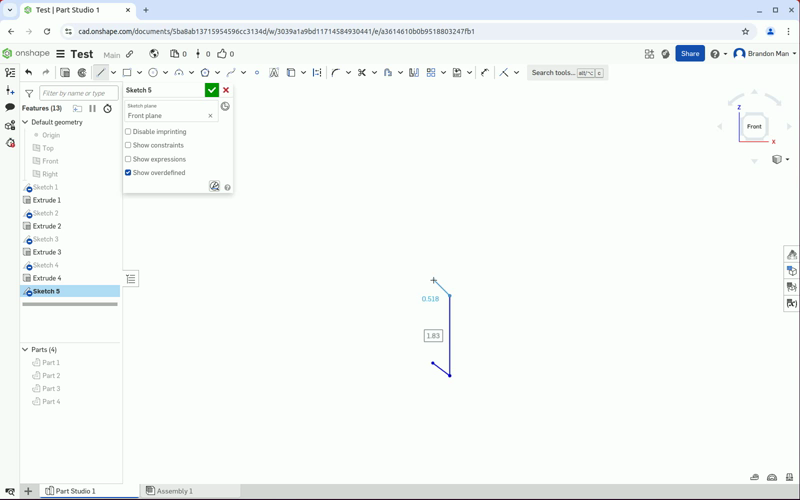
scroll(6)
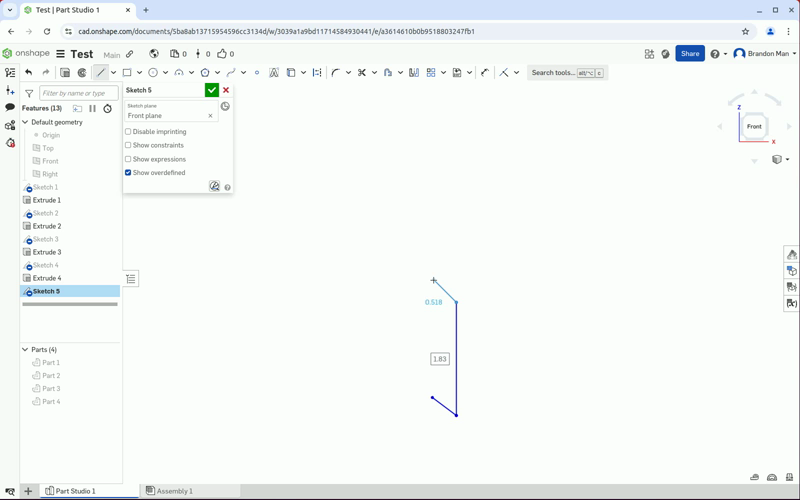
click(433, 279)
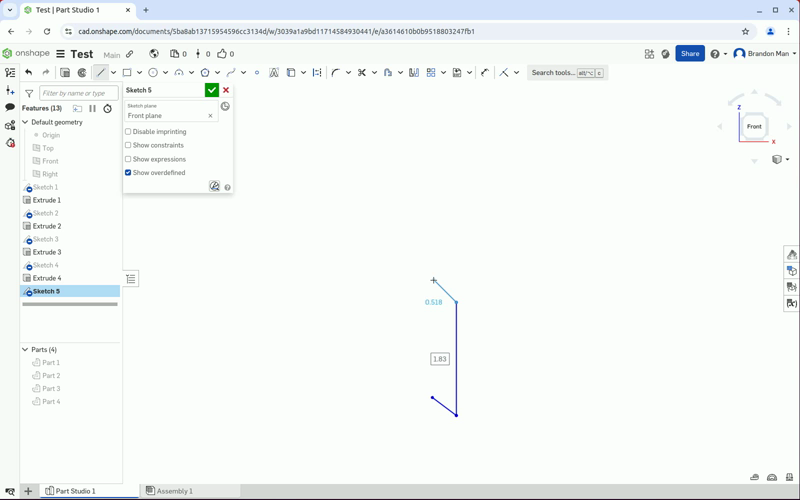
scroll(-6)
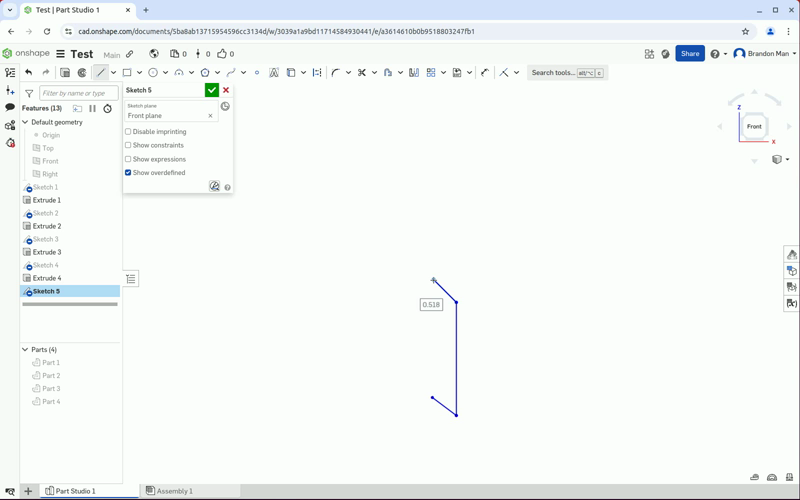
scroll(-6)
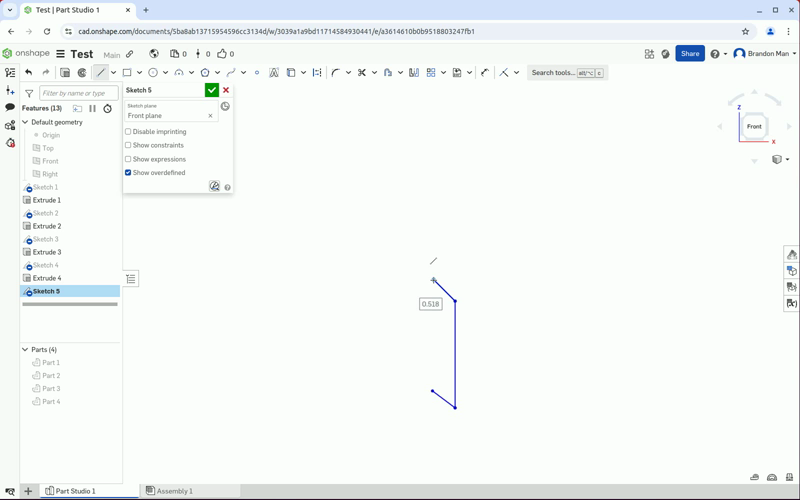
scroll(-6)
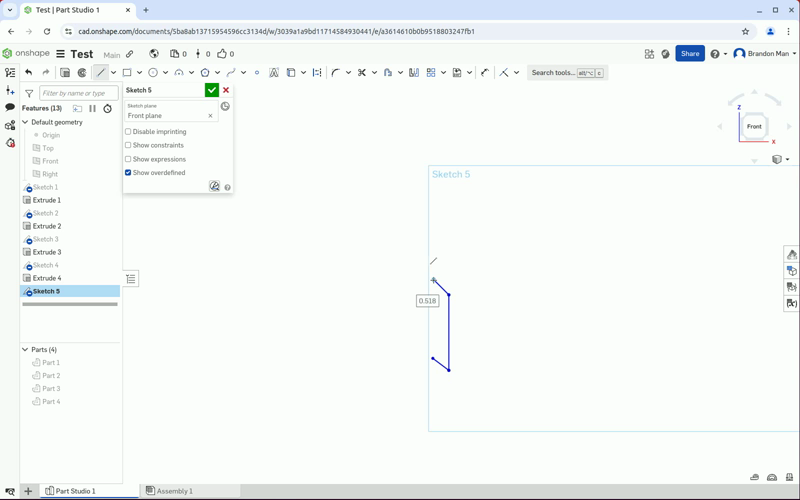
scroll(-6)
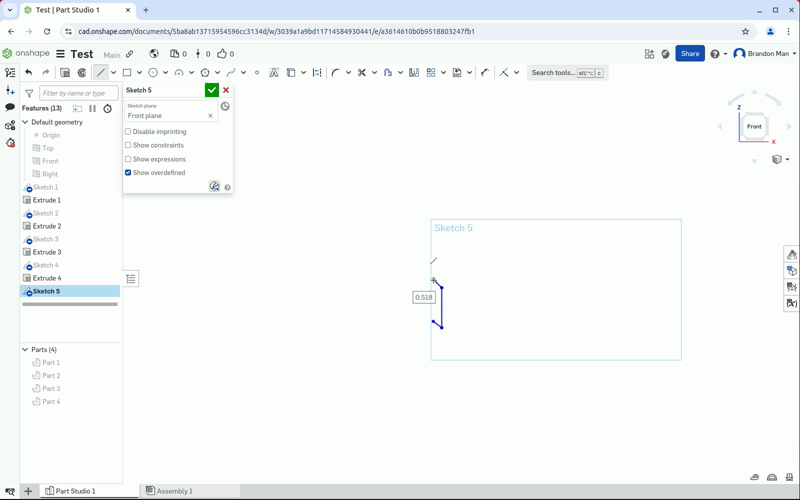
scroll(-6)
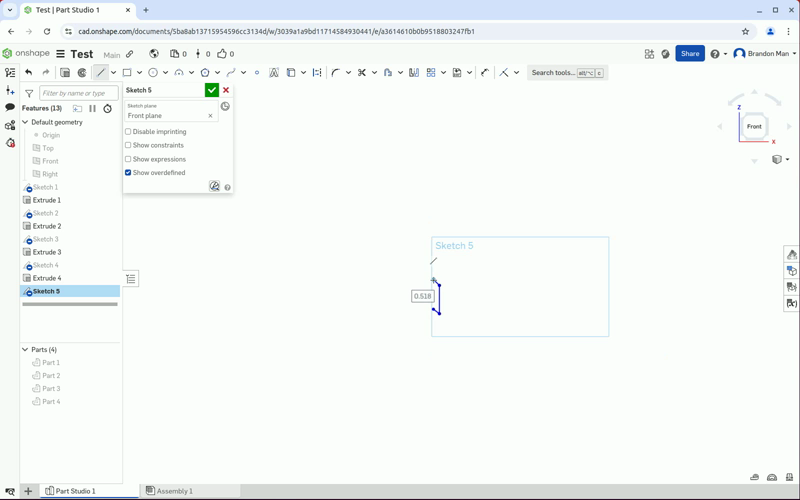
scroll(-6)
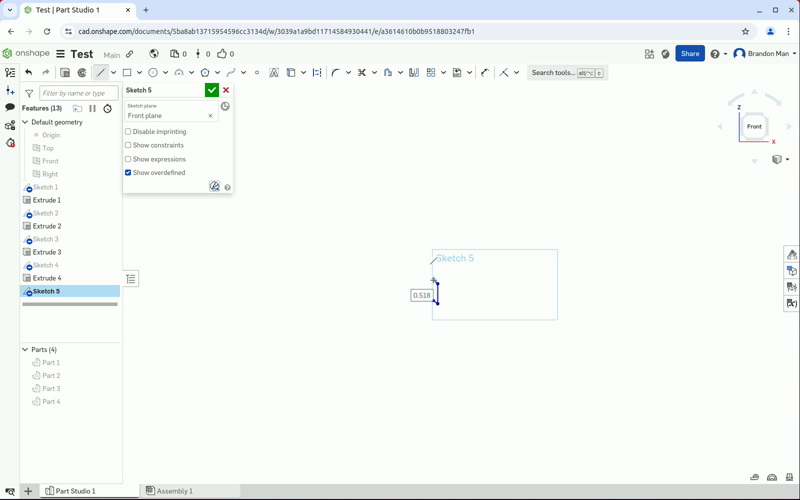
scroll(-6)
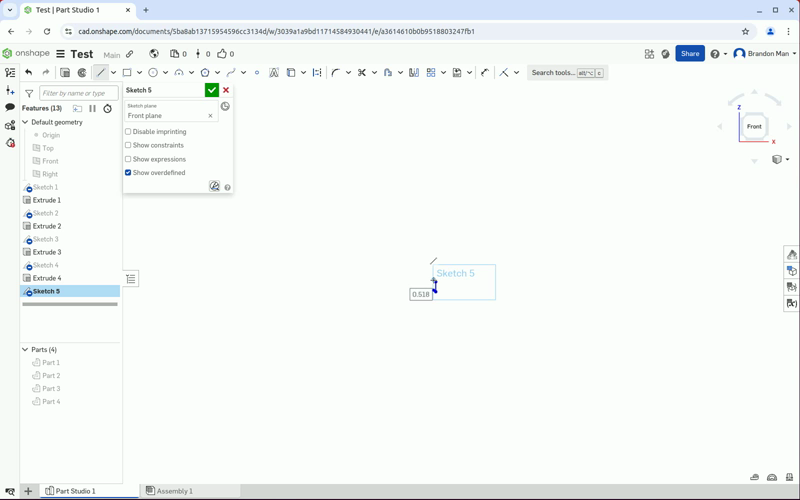
key_up(shift)
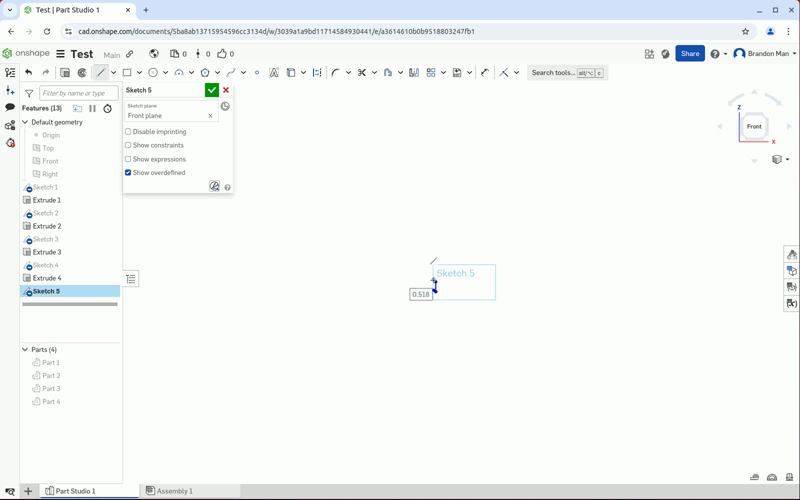
mouse_move(463, 279)
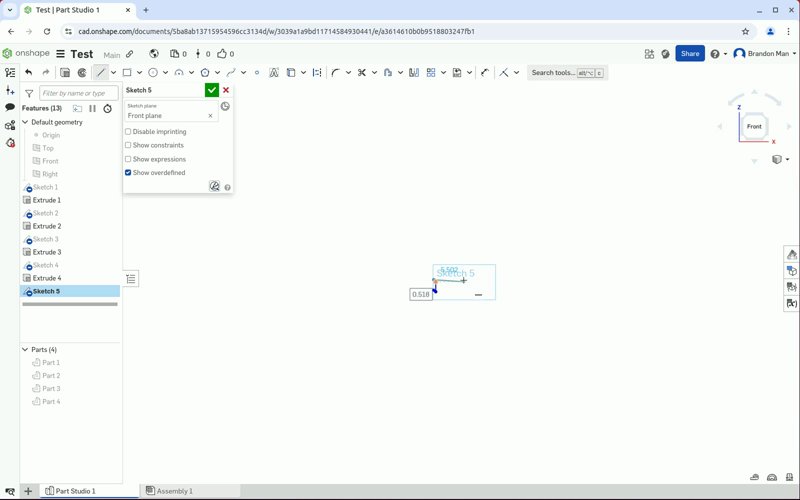
key_down(shift)
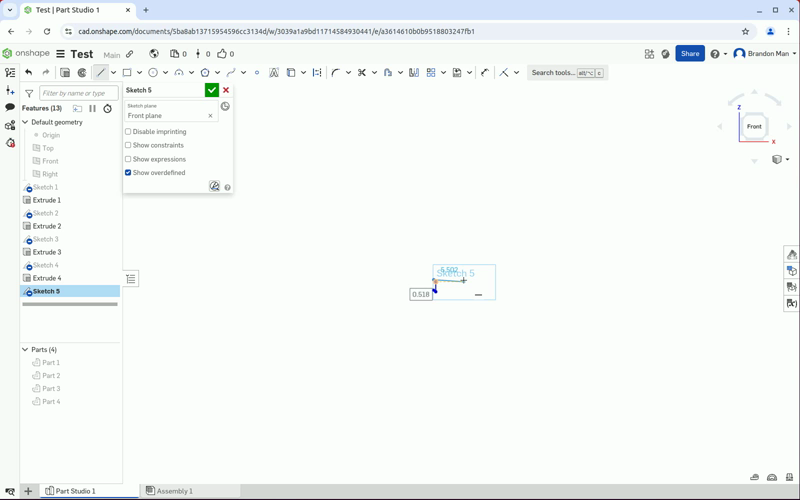
mouse_move(433, 290)
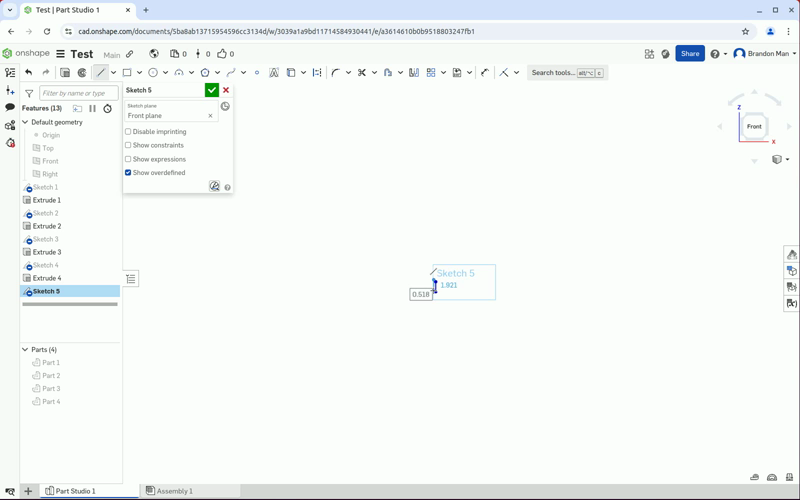
scroll(6)
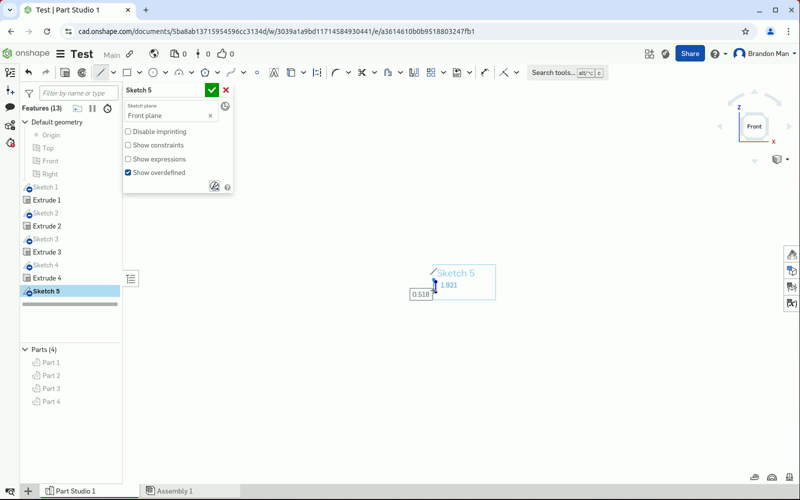
scroll(6)
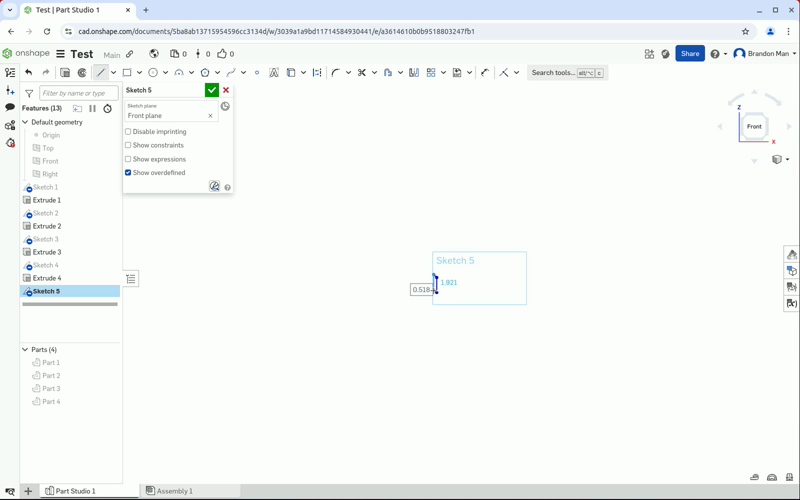
scroll(6)
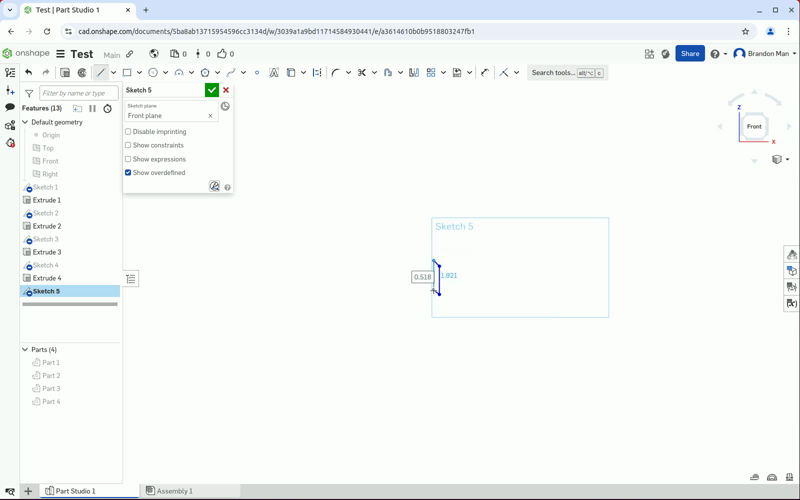
scroll(6)
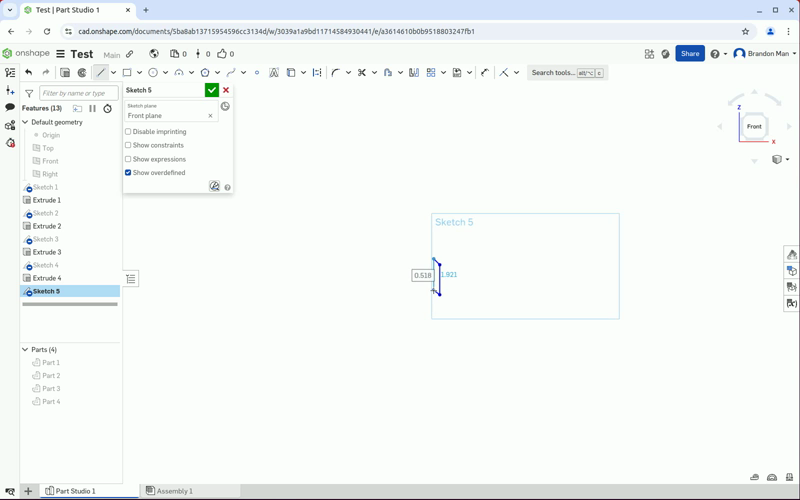
scroll(6)
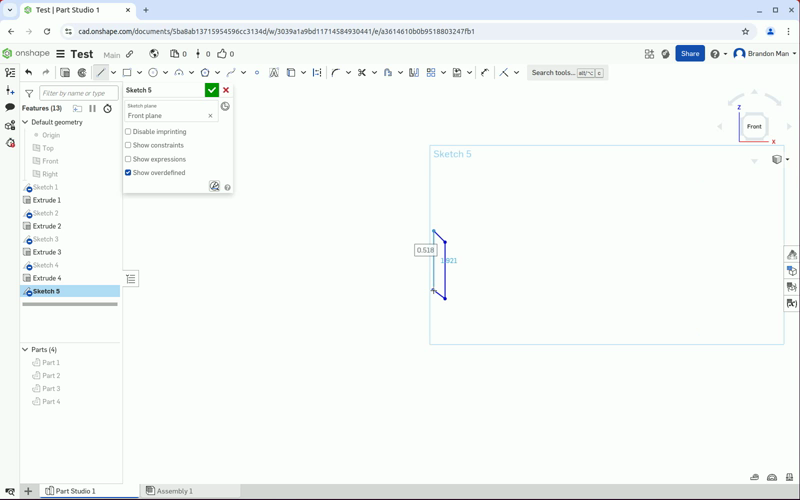
scroll(6)
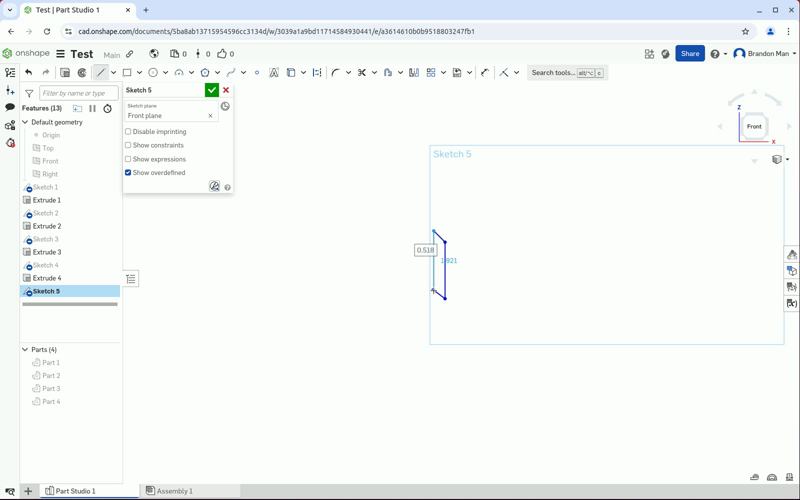
scroll(6)
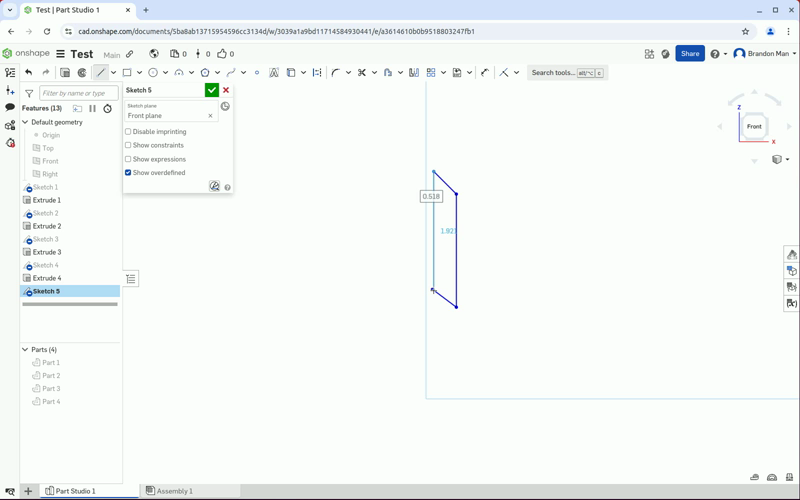
key_up(shift)
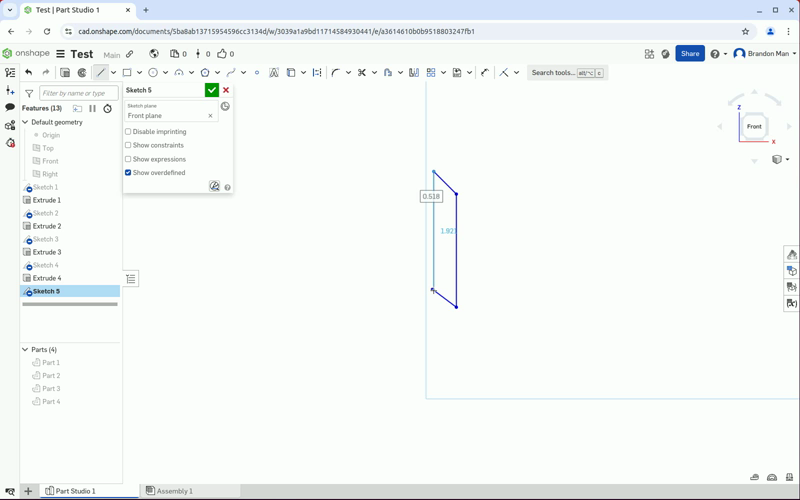
click(433, 290)
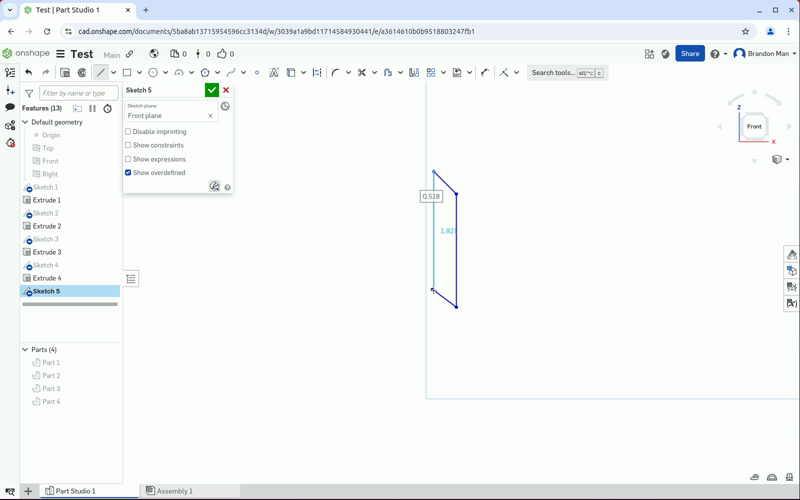
scroll(-6)
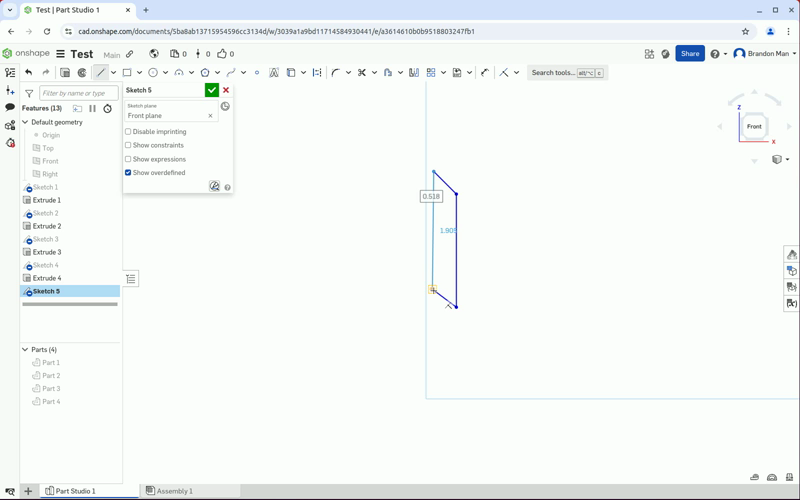
scroll(-6)
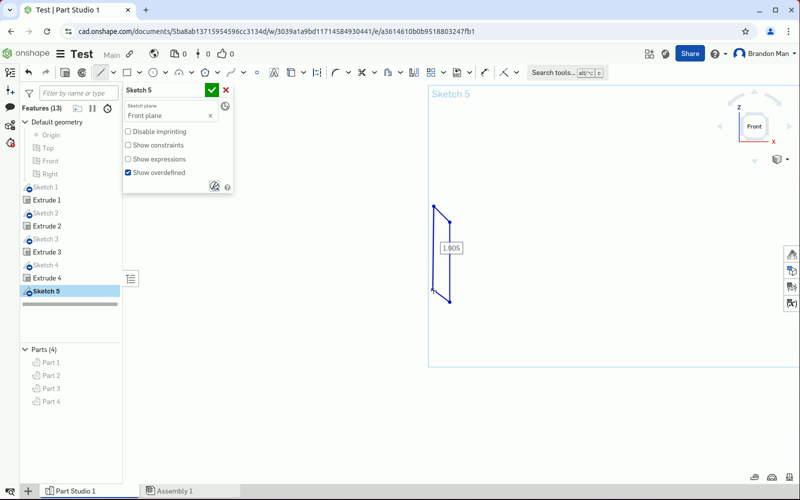
scroll(-6)
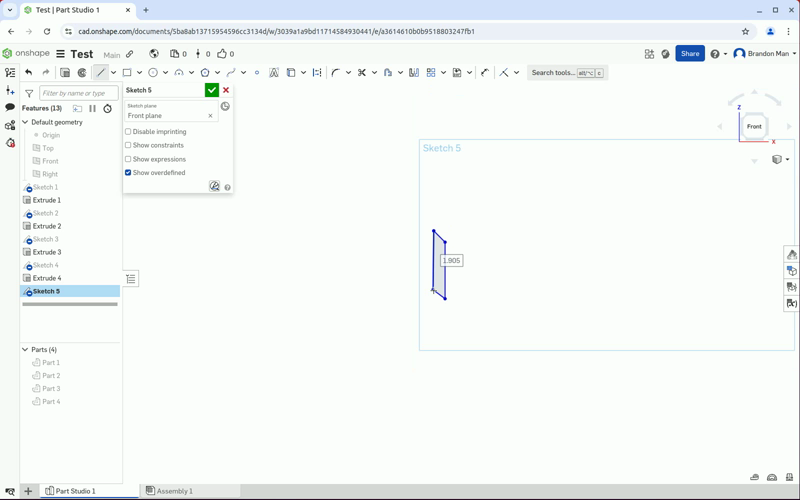
scroll(-6)
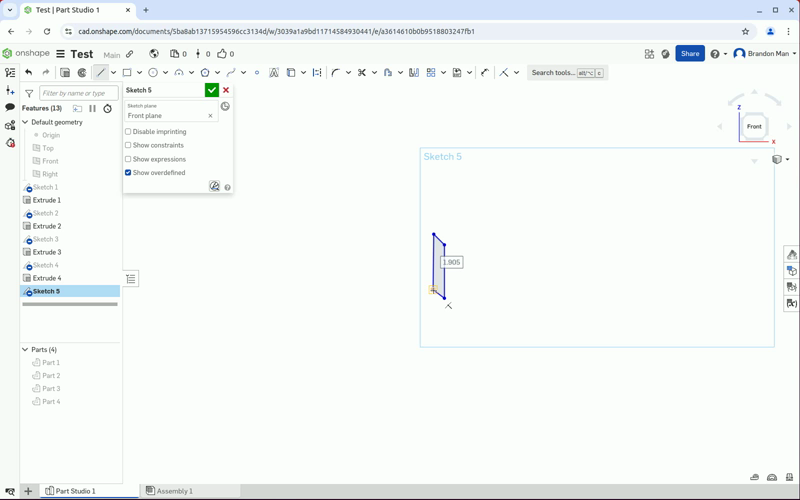
scroll(-6)
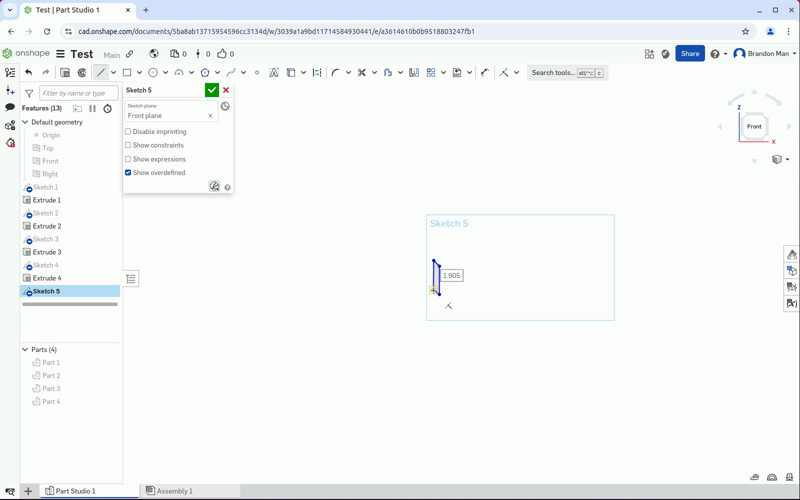
scroll(-6)
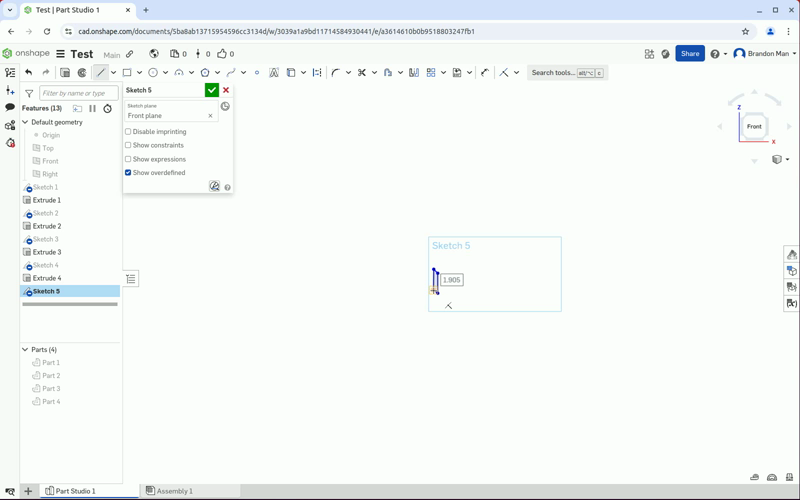
scroll(-6)
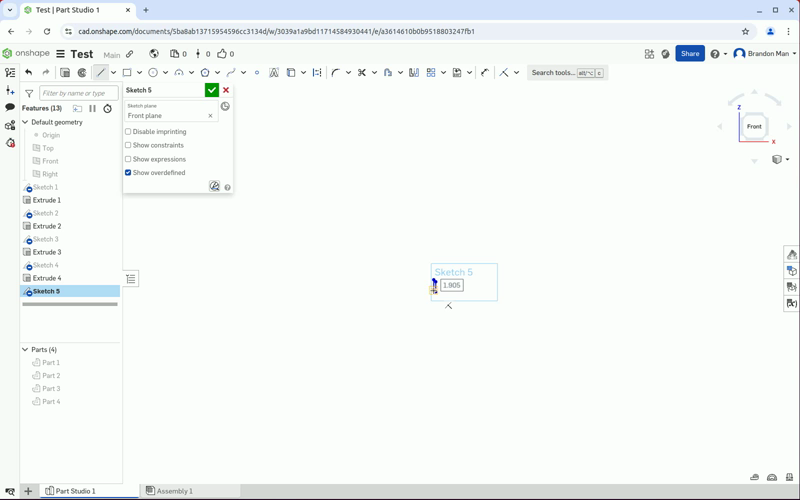
key(esc)
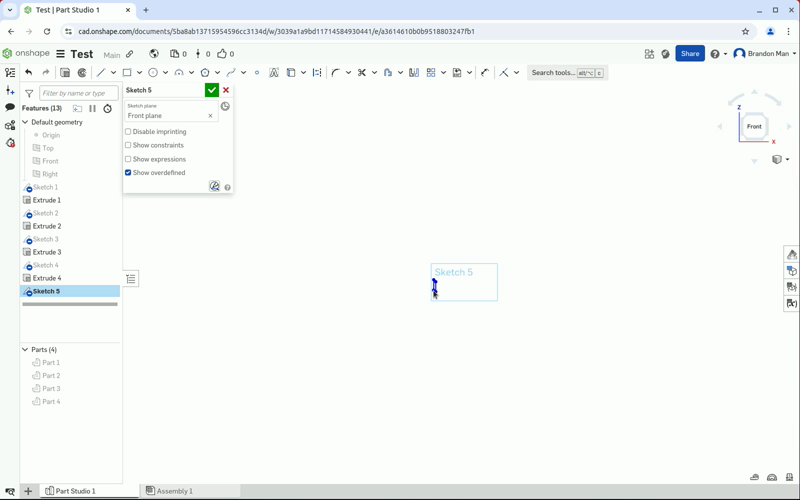
mouse_move(435, 285)
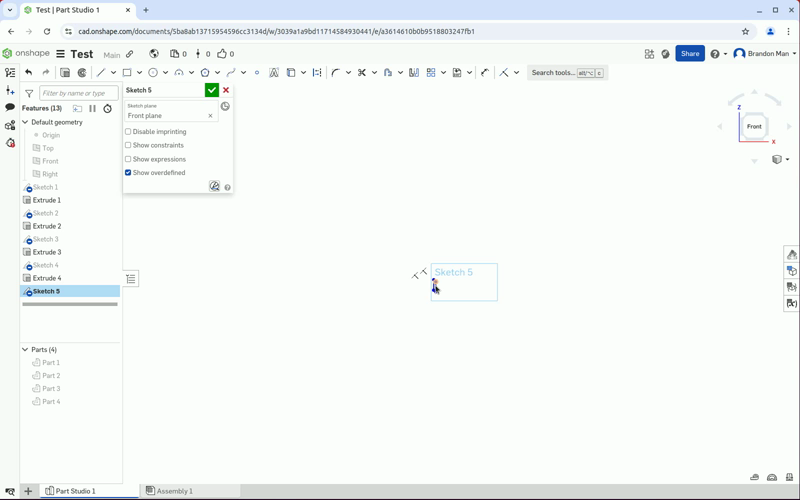
scroll(6)
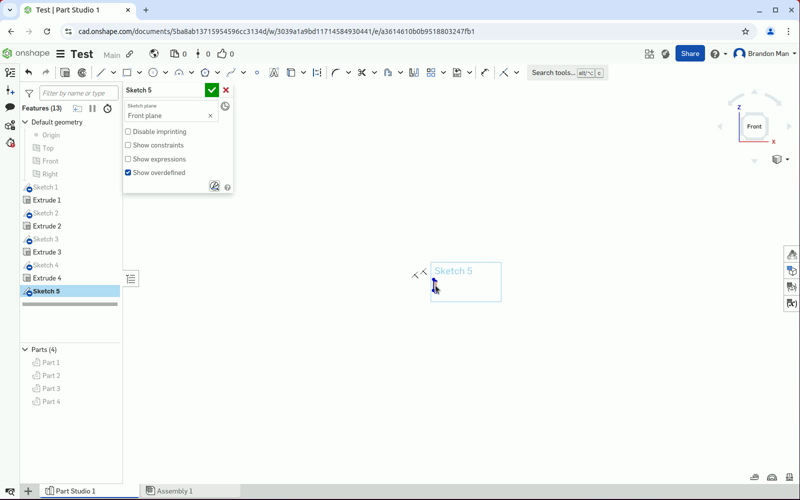
scroll(6)
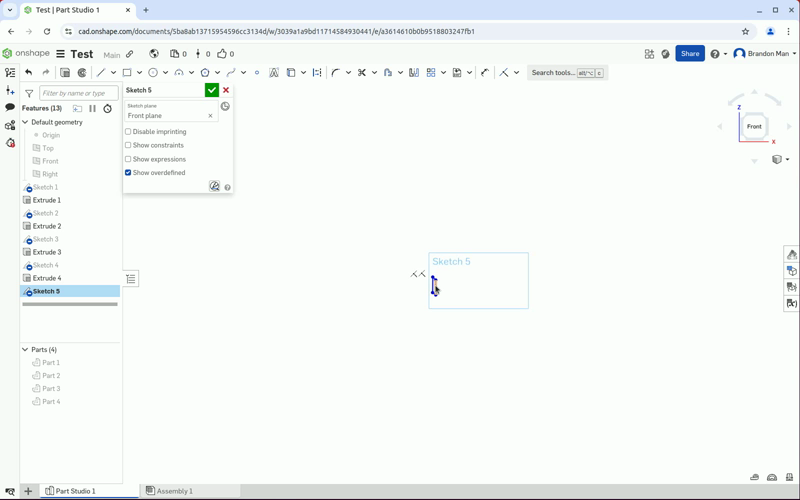
scroll(6)
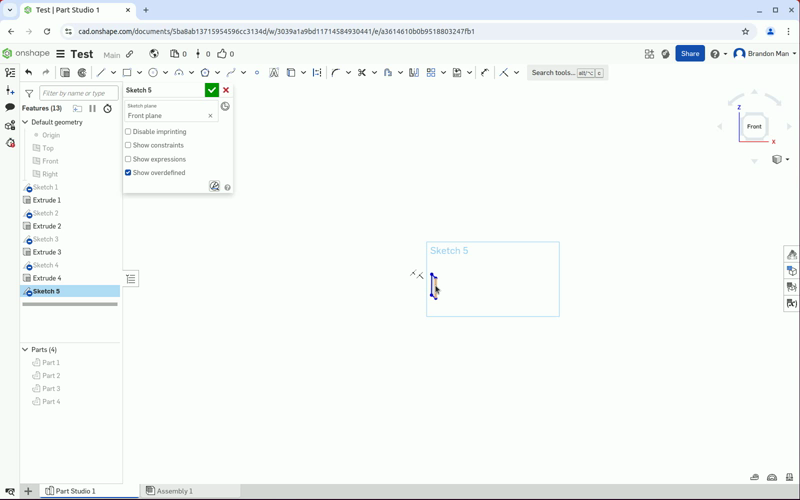
scroll(6)
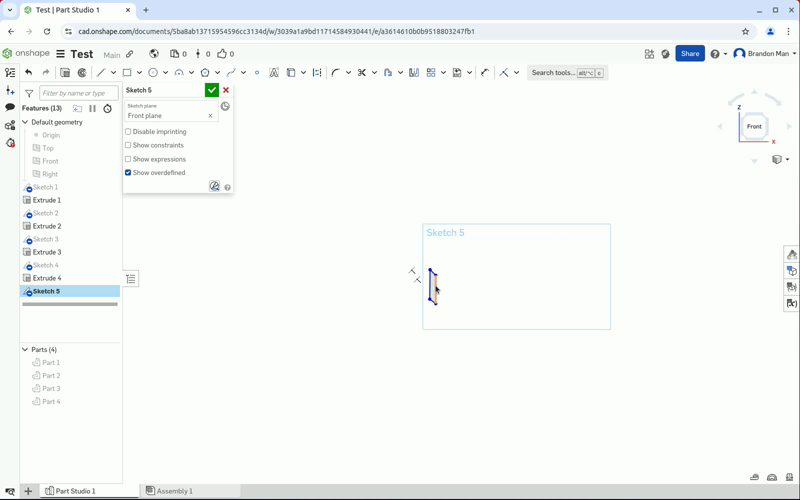
scroll(6)
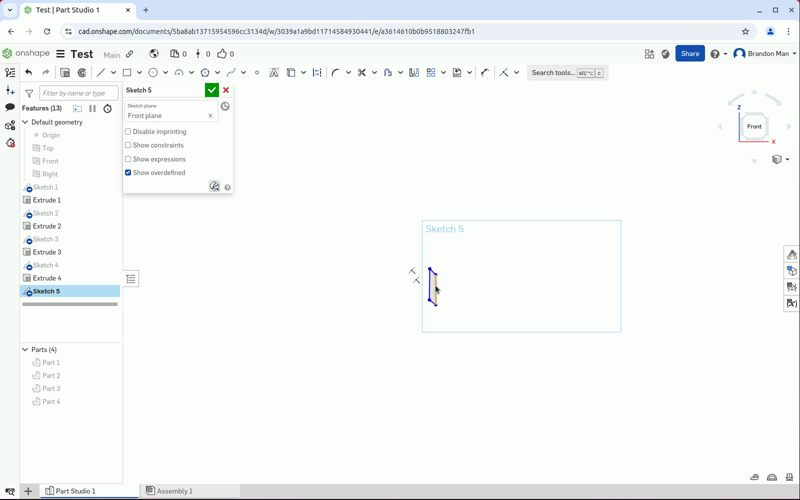
scroll(6)
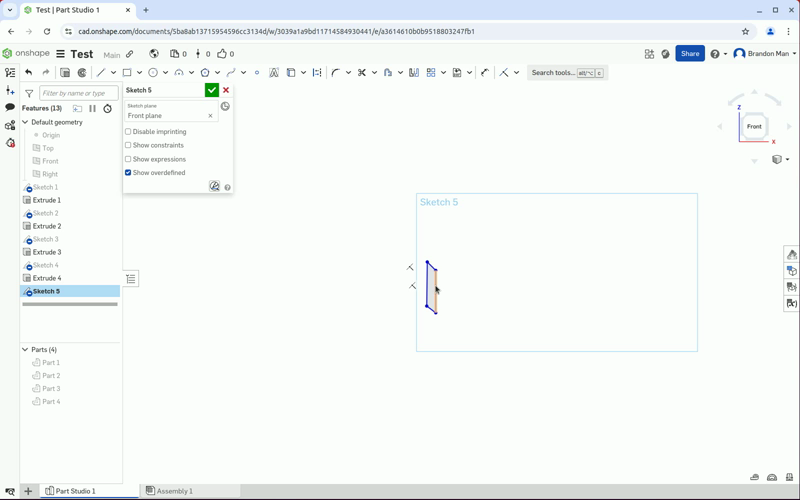
scroll(6)
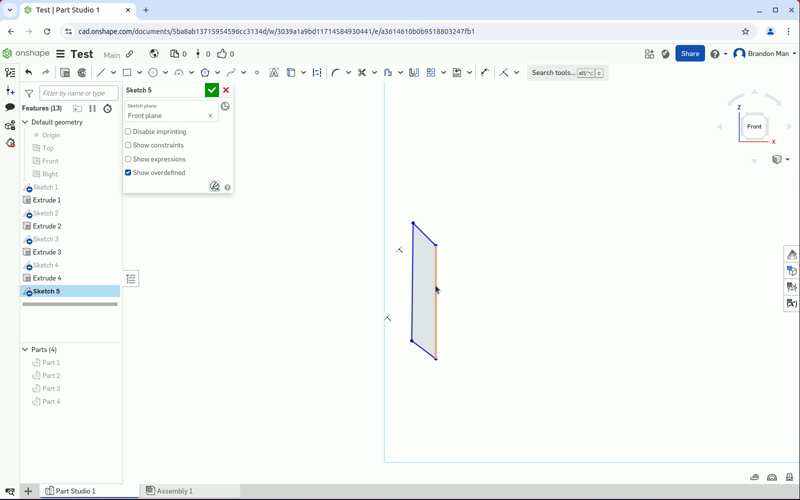
click(435, 285)
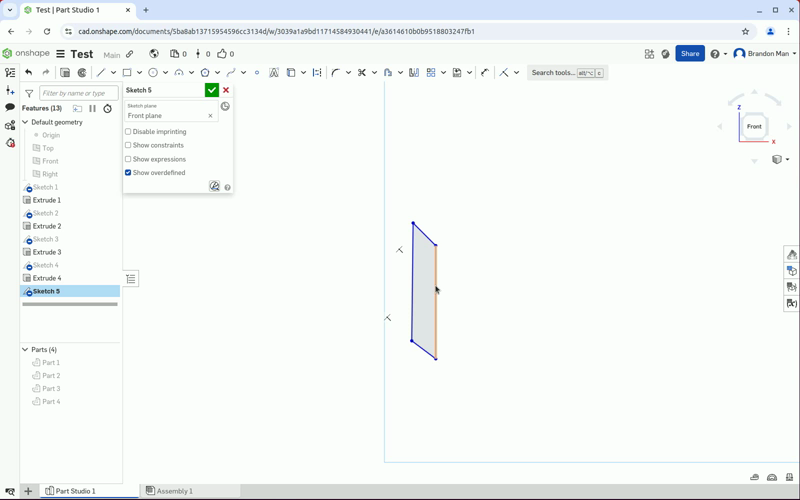
scroll(-6)
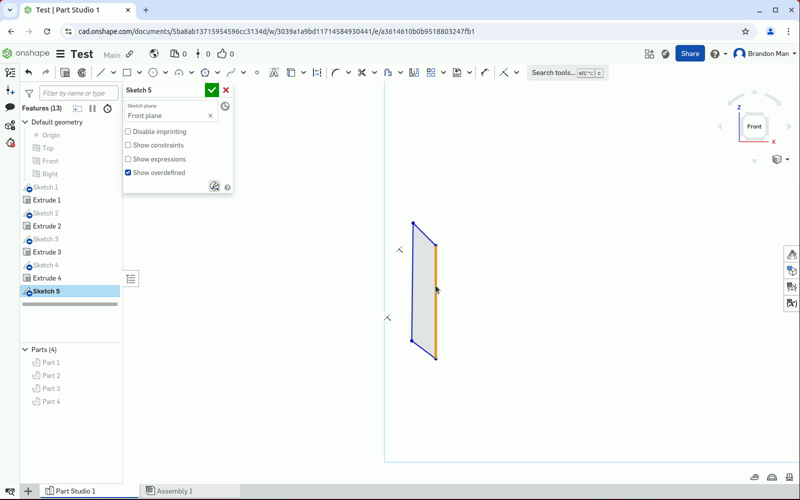
scroll(-6)
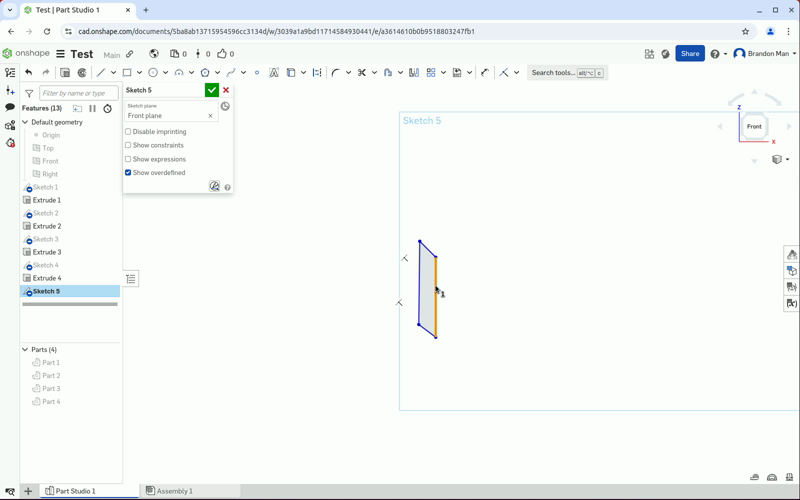
scroll(-6)
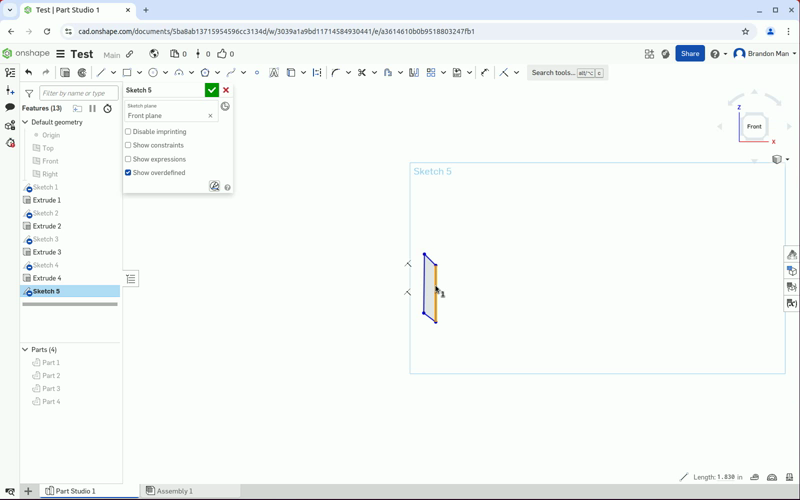
scroll(-6)
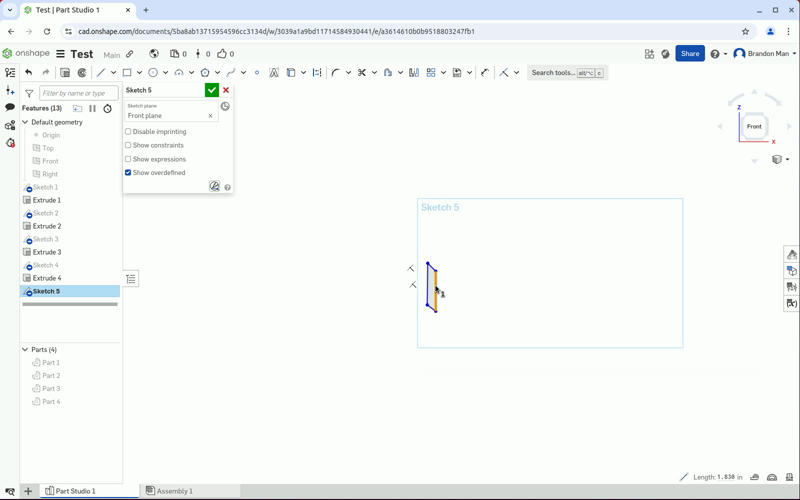
scroll(-6)
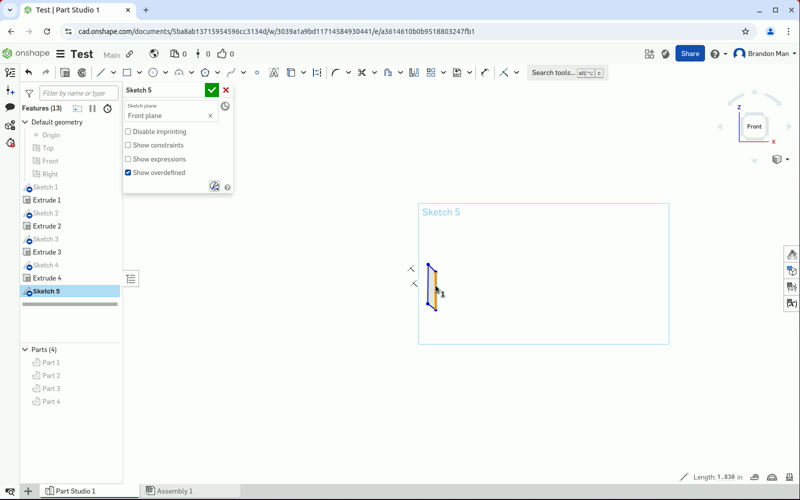
scroll(-6)
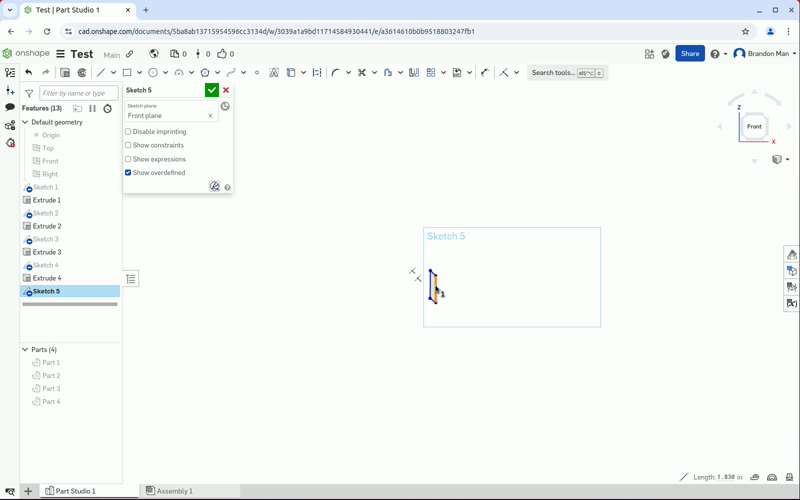
scroll(-6)
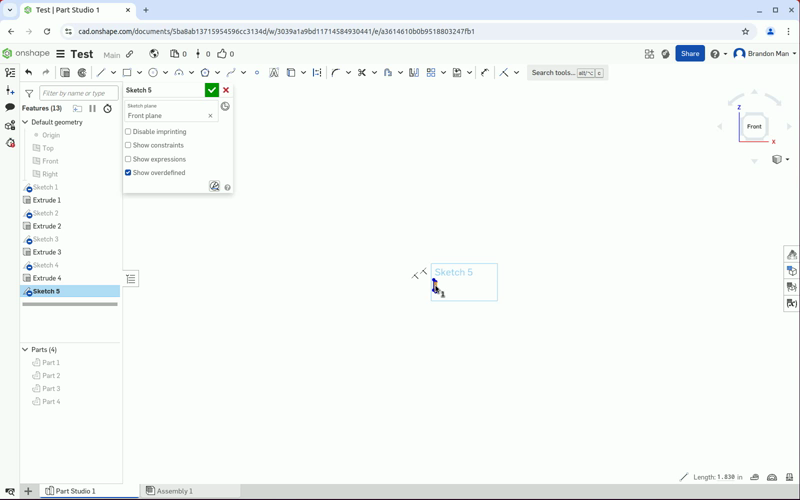
mouse_move(73, 352)
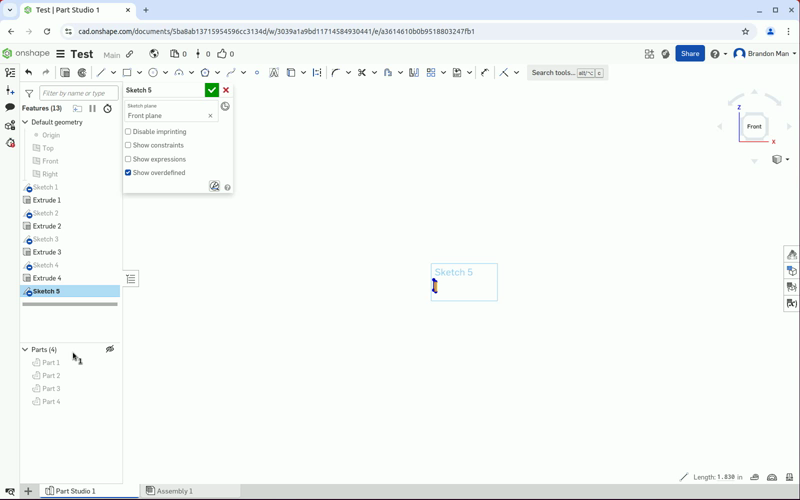
key(shift+y)
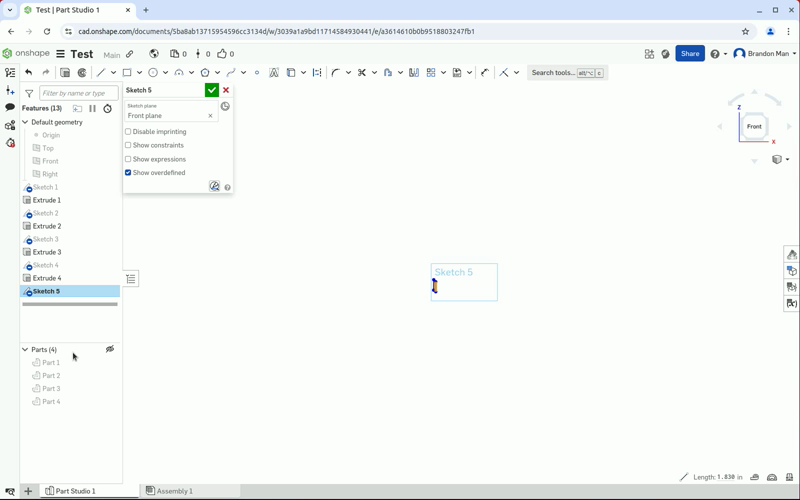
key(shift+e)
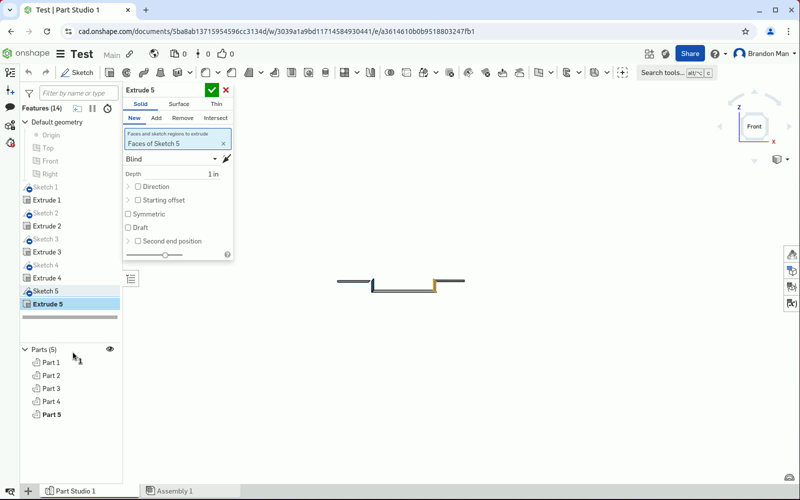
mouse_move(143, 106)
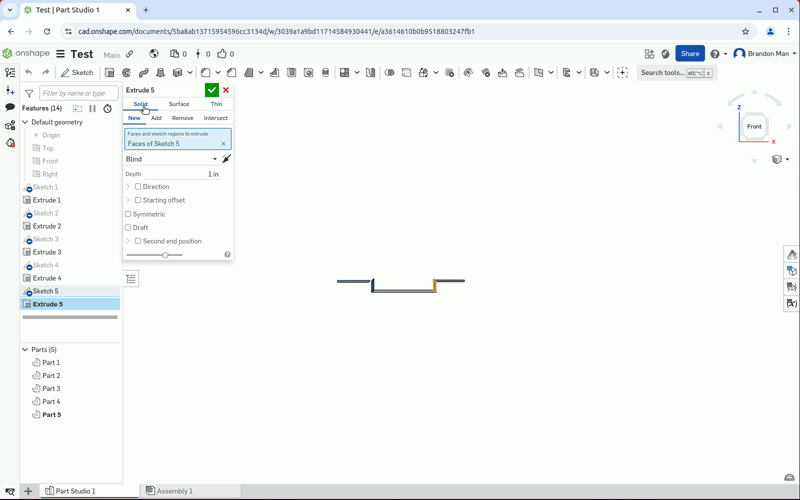
click(143, 106)
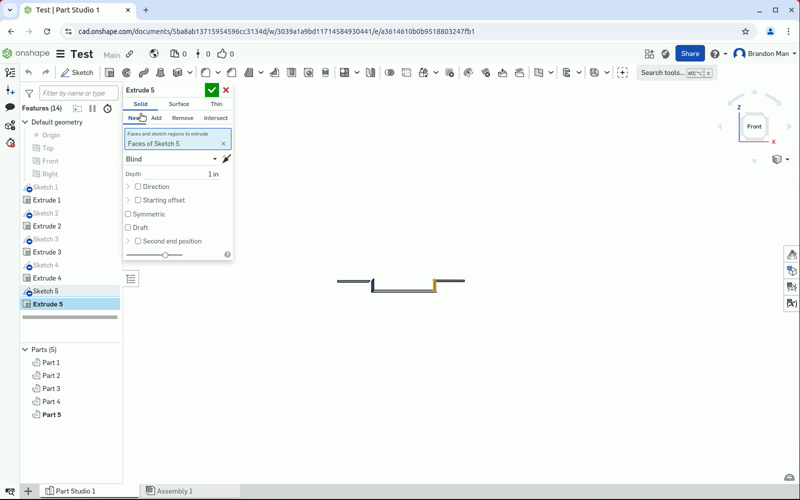
mouse_move(137, 120)
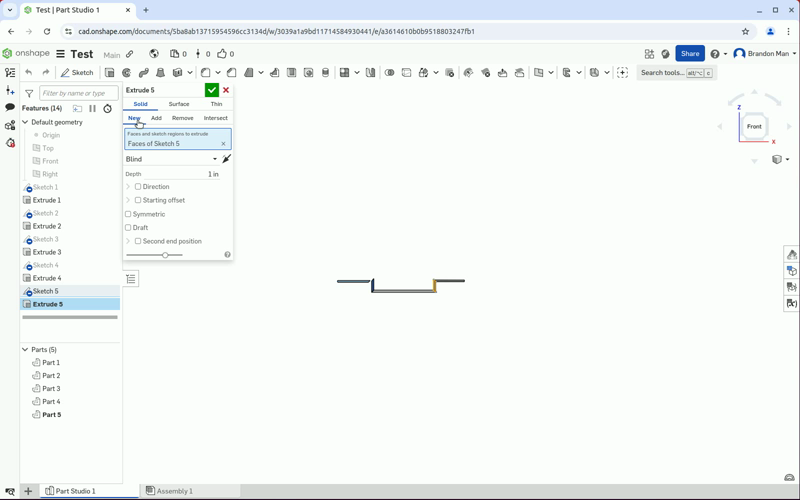
click(137, 120)
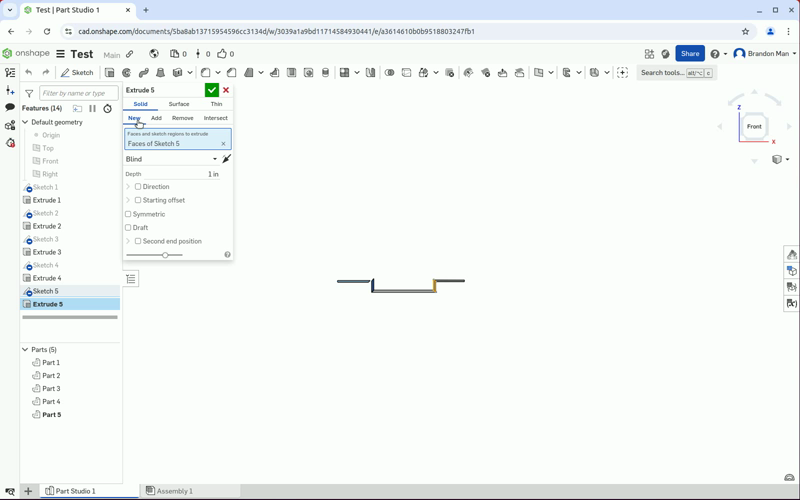
key(tab, 4)
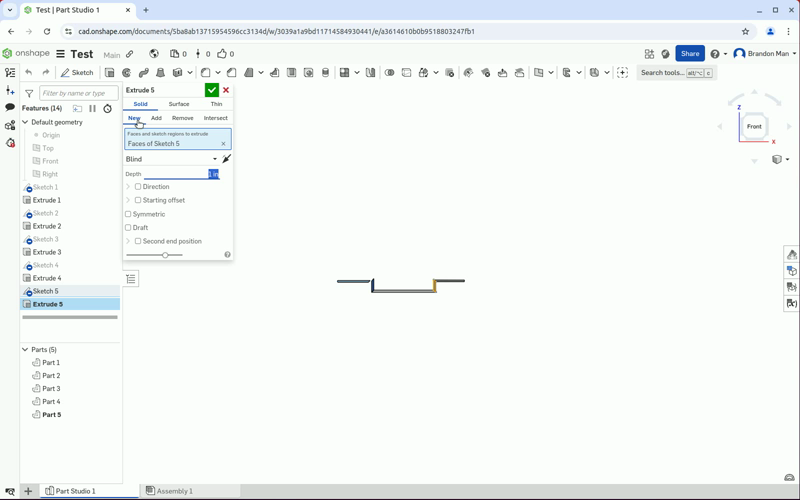
text(5.777)
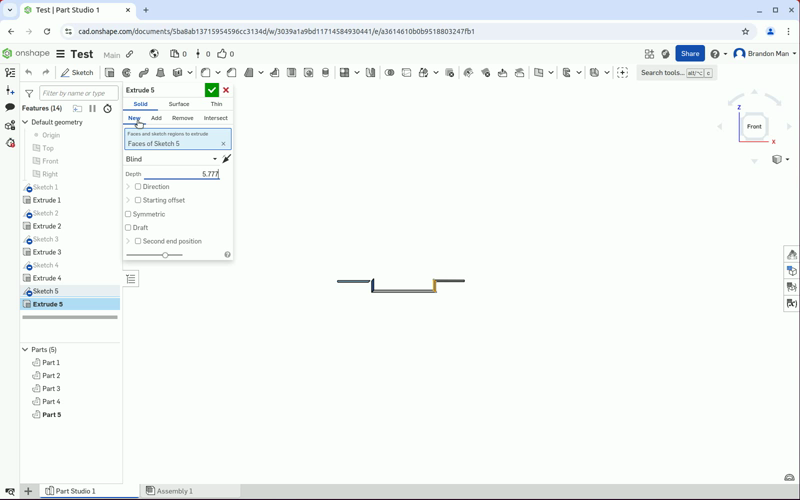
key(enter)
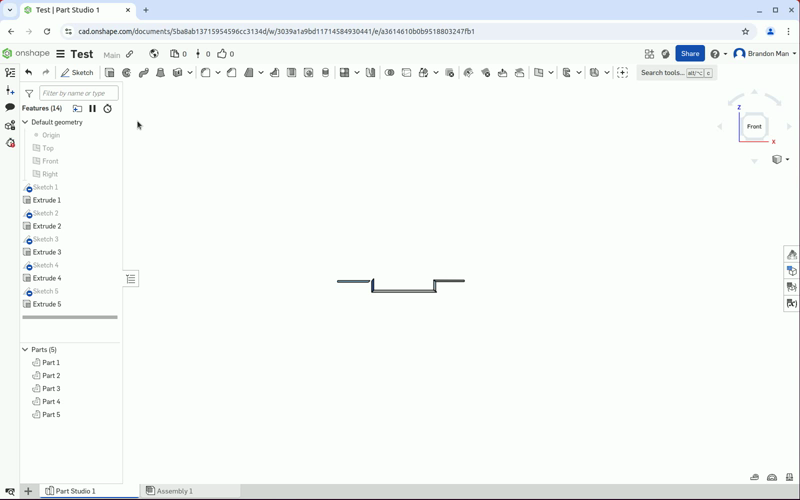
key(shift+h)
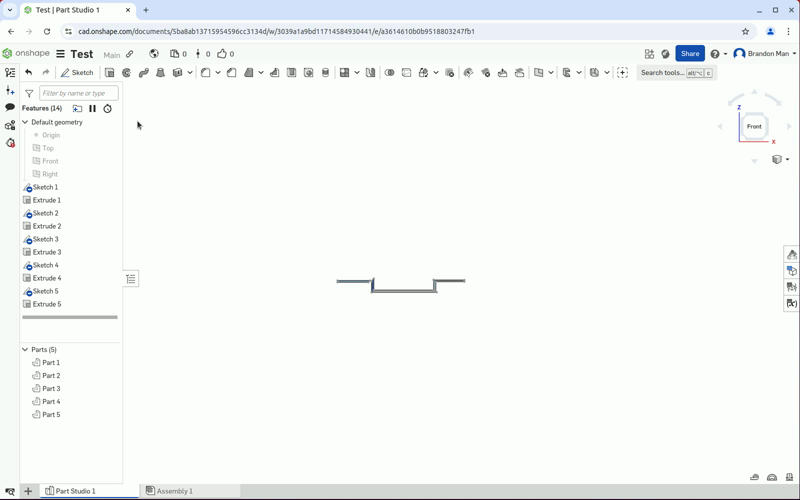
key(shift+h)
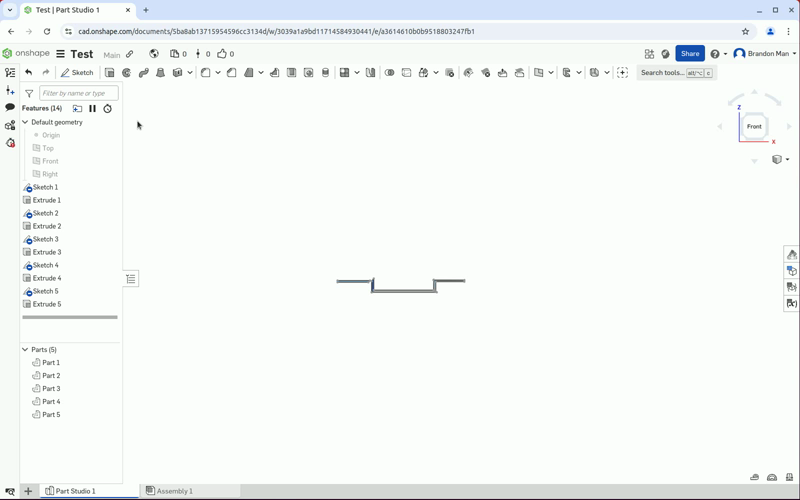
key(shift+7)
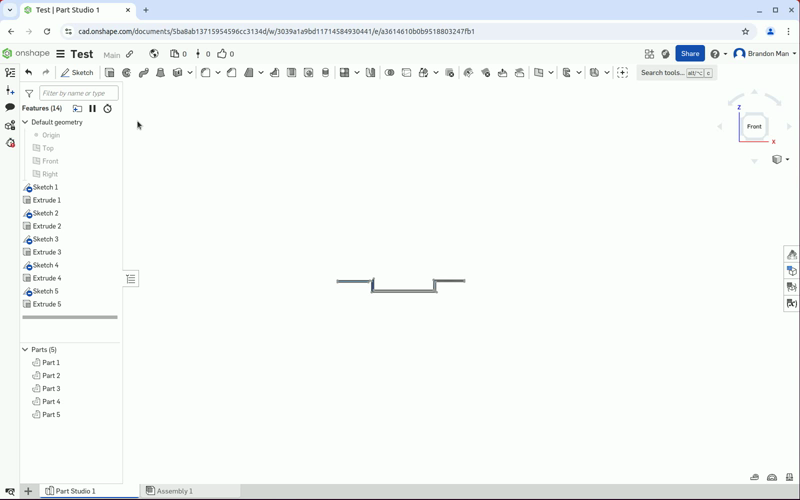
key(left, 2)
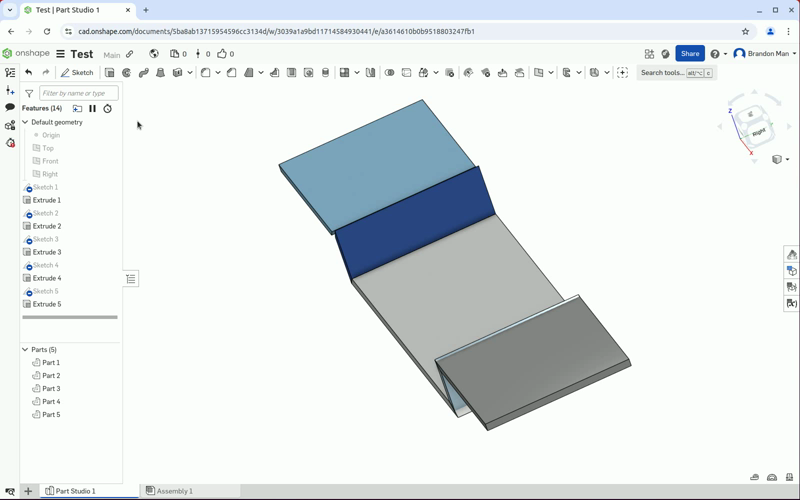
key(down, 2)
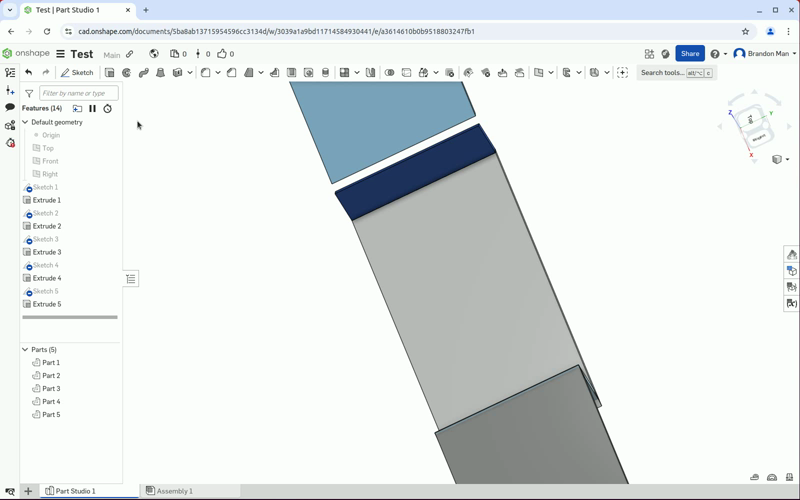
key(up, 2)
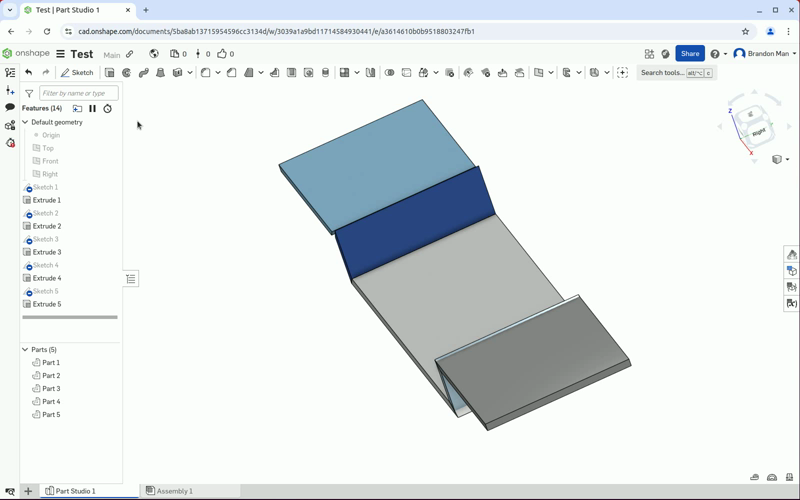
key(right, 2)
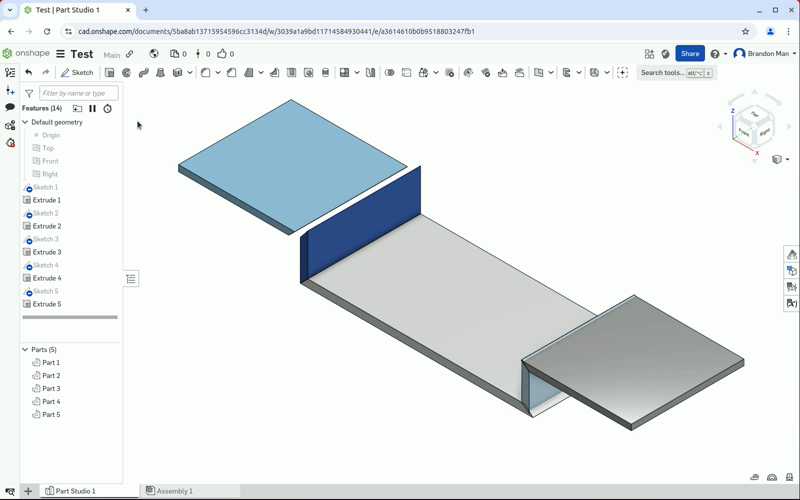
mouse_move(73, 189)
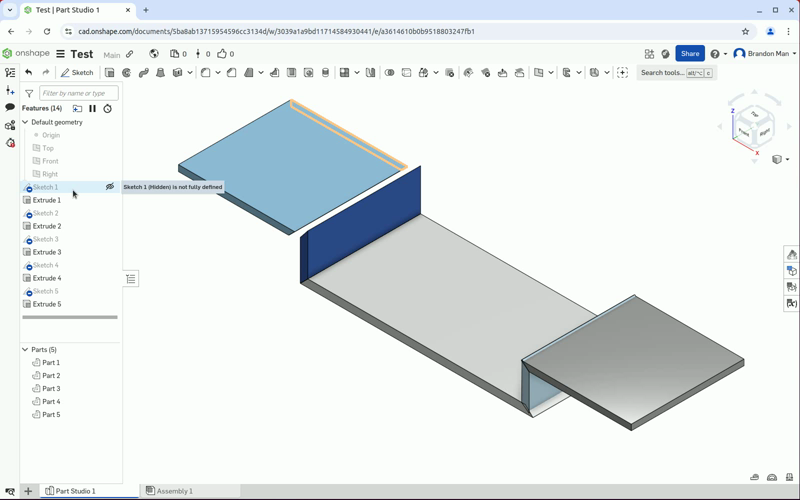
click(73, 189)